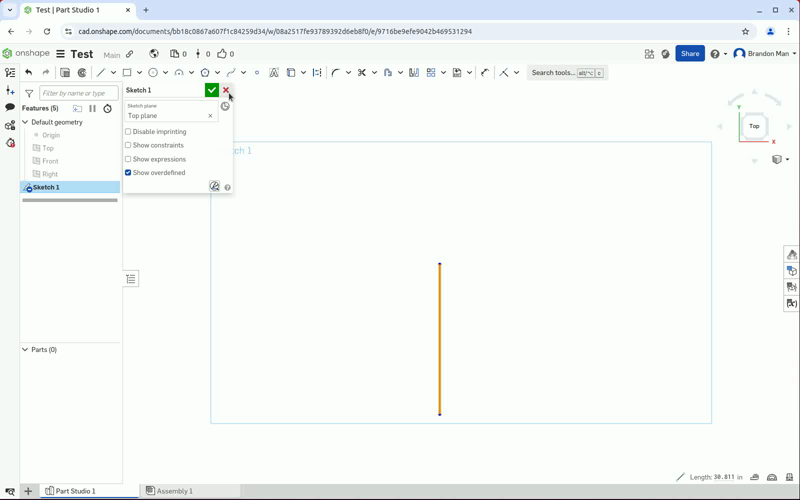
key(shift+h)
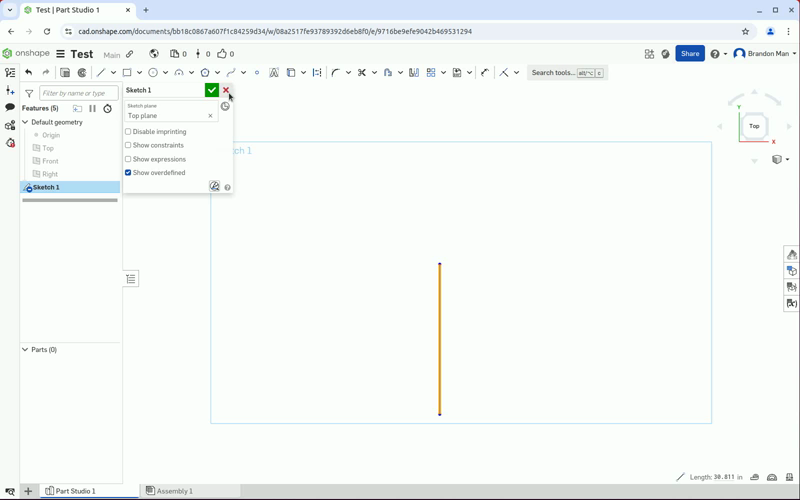
key(shift+s)
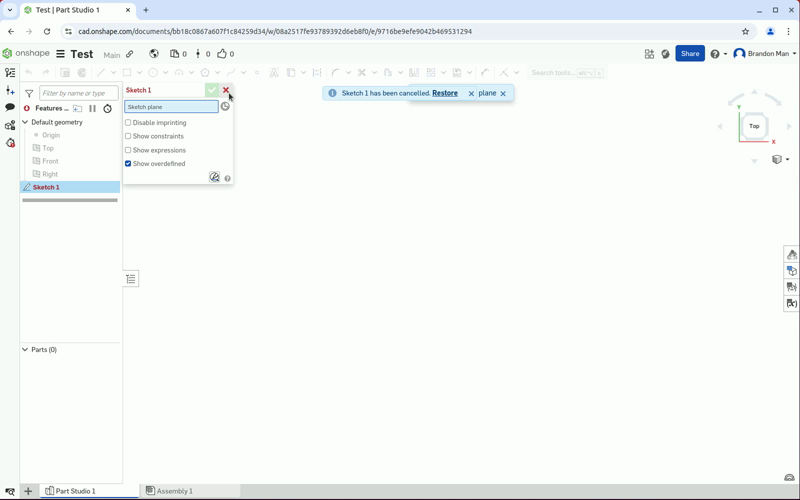
mouse_move(73, 150)
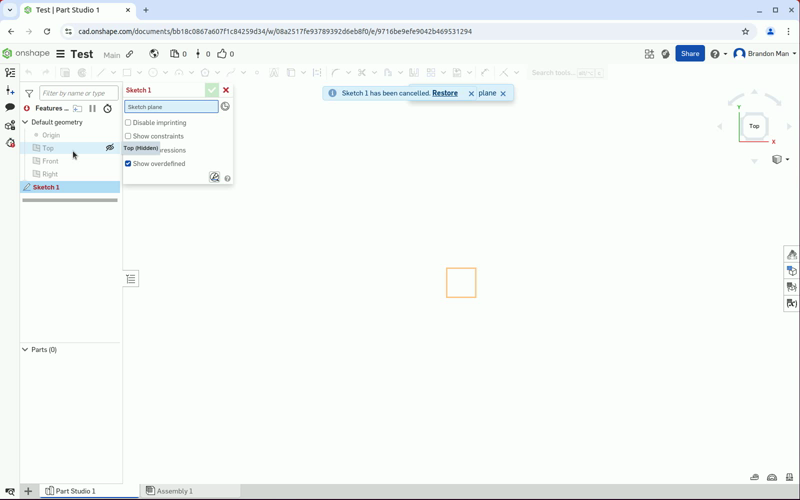
click(73, 150)
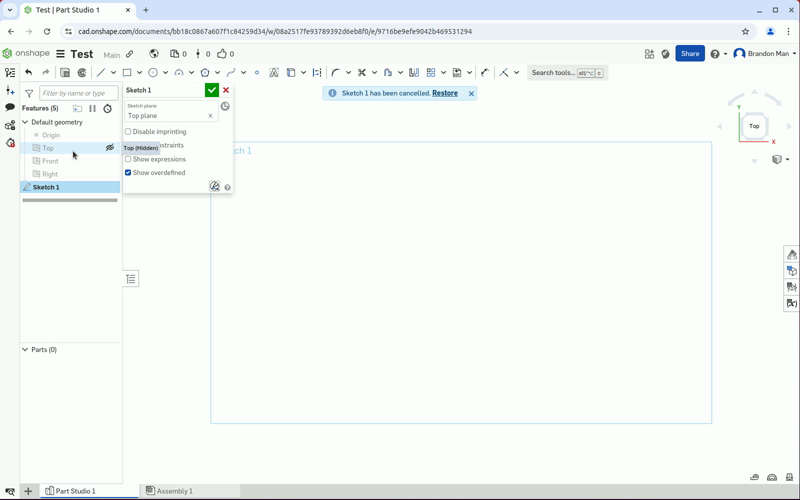
mouse_move(73, 352)
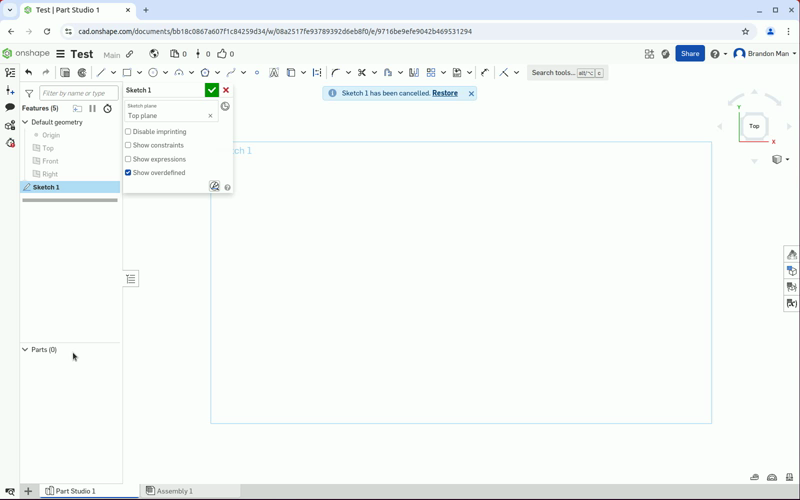
key(y)
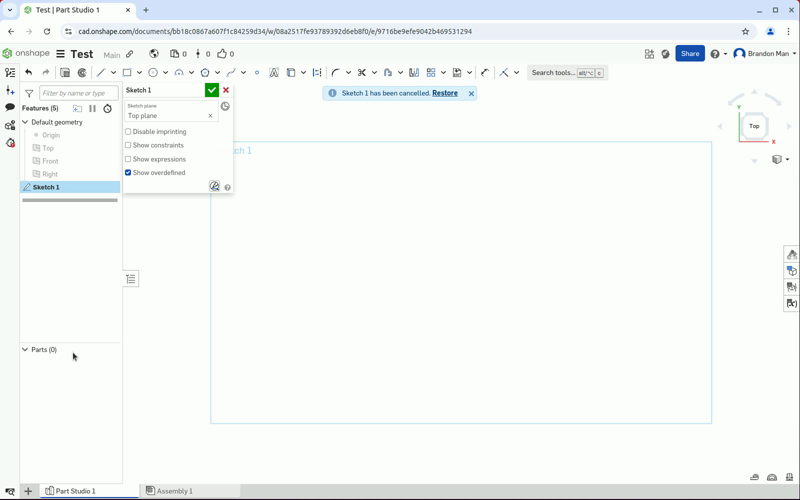
key(l)
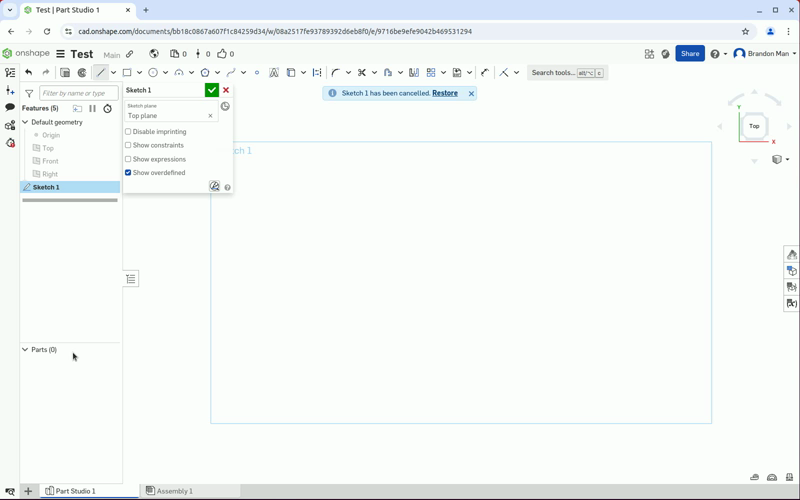
key_down(shift)
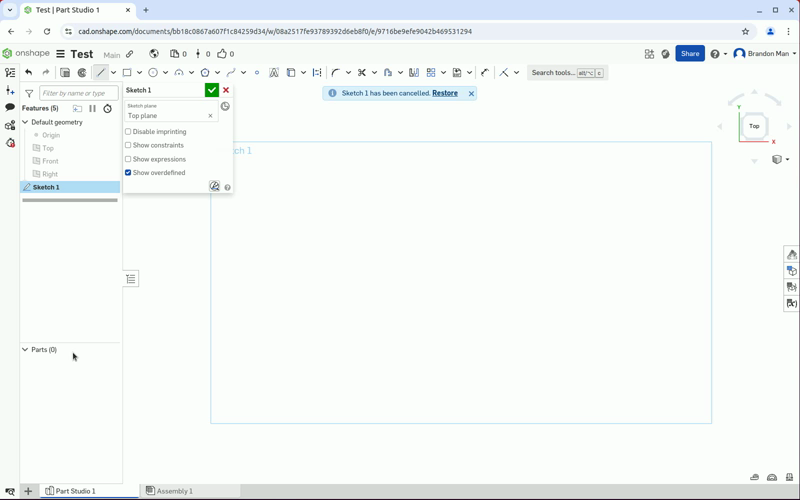
mouse_move(474, 282)
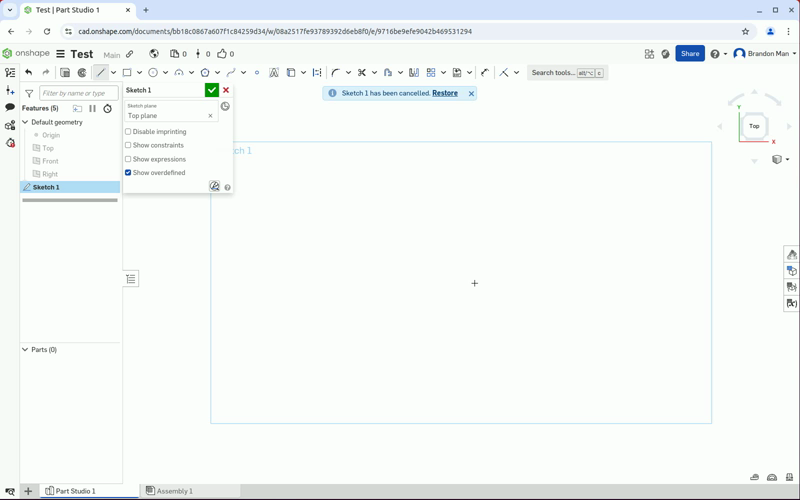
click(474, 282)
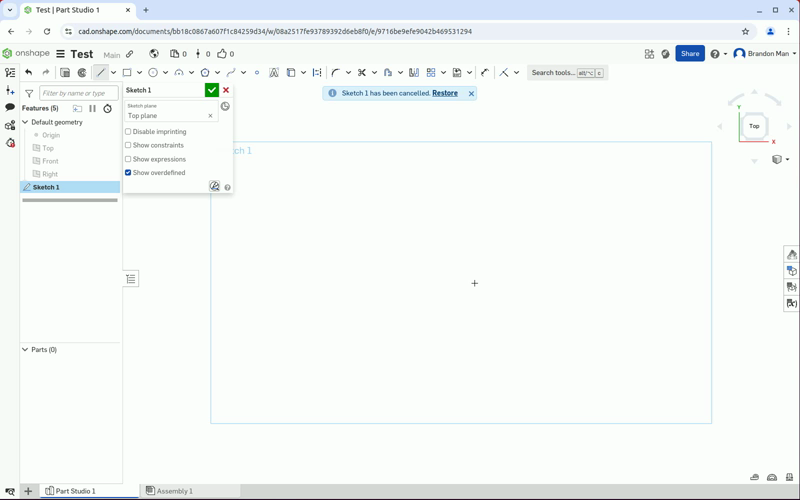
key_up(shift)
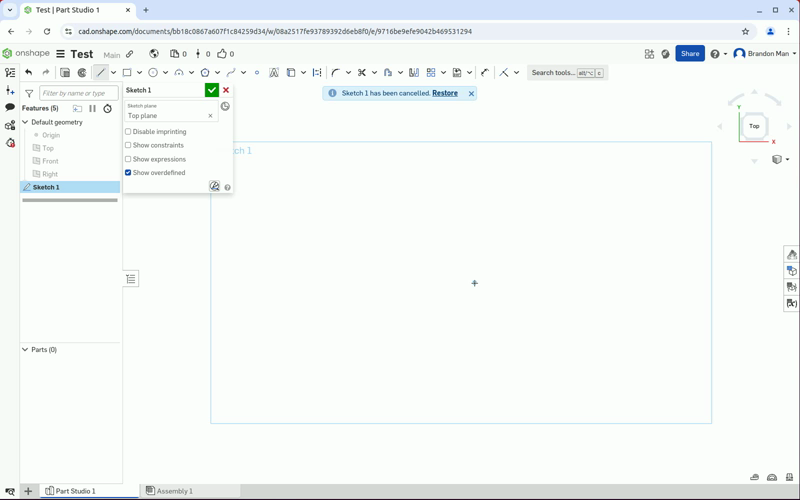
key_down(shift)
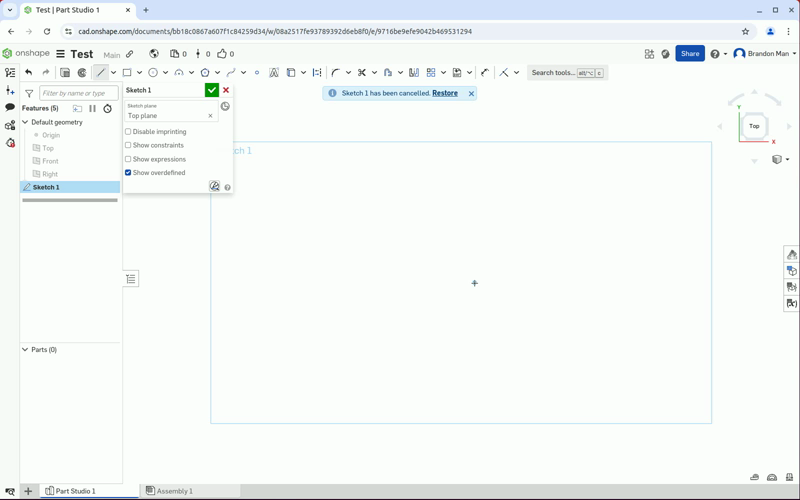
mouse_move(504, 282)
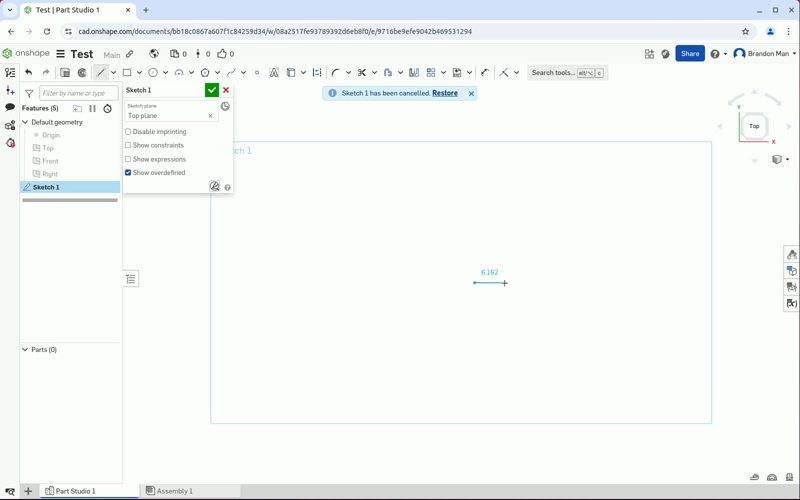
mouse_move(483, 282)
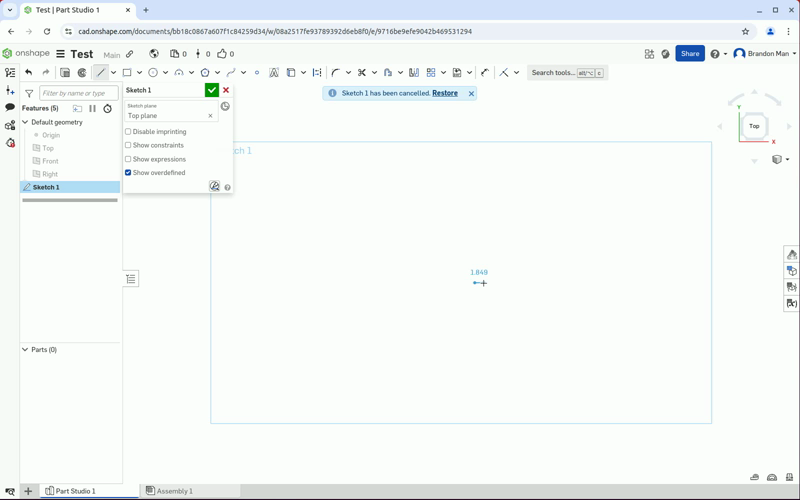
click(483, 282)
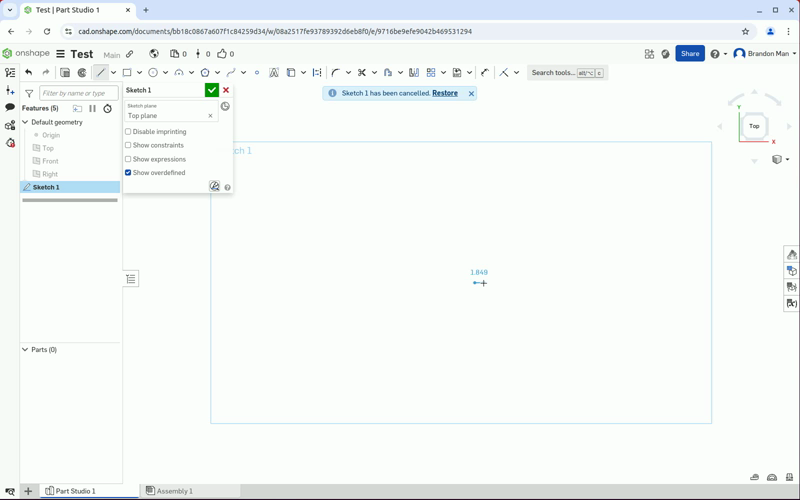
key_up(shift)
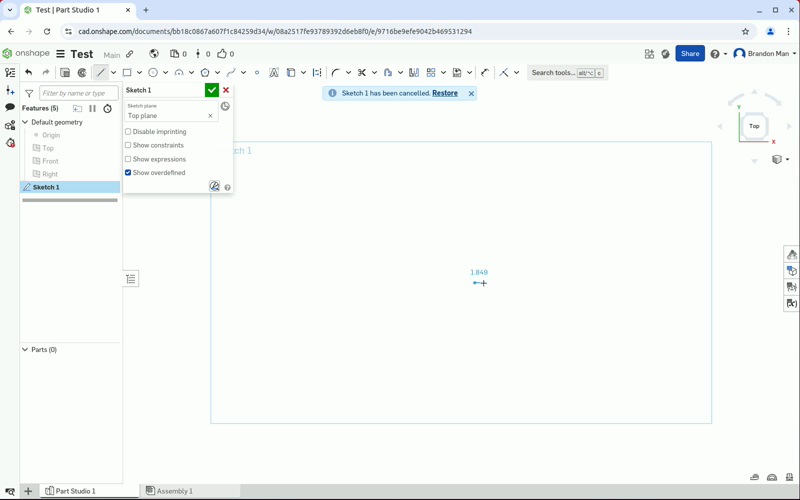
key(esc)
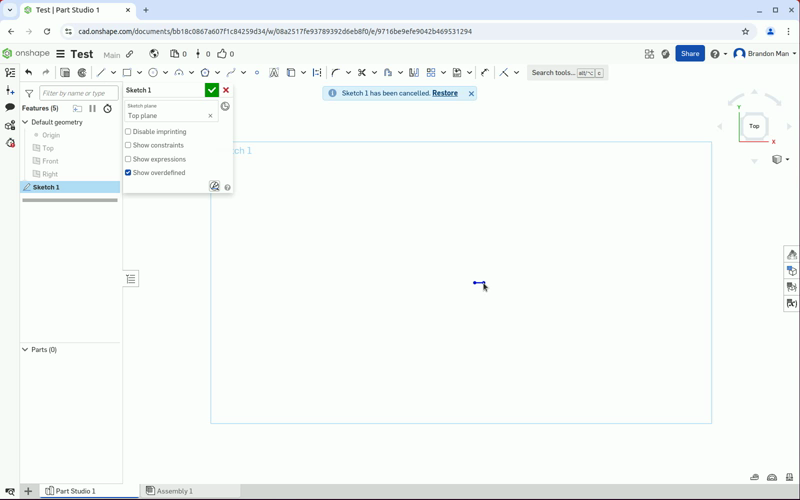
key(a)
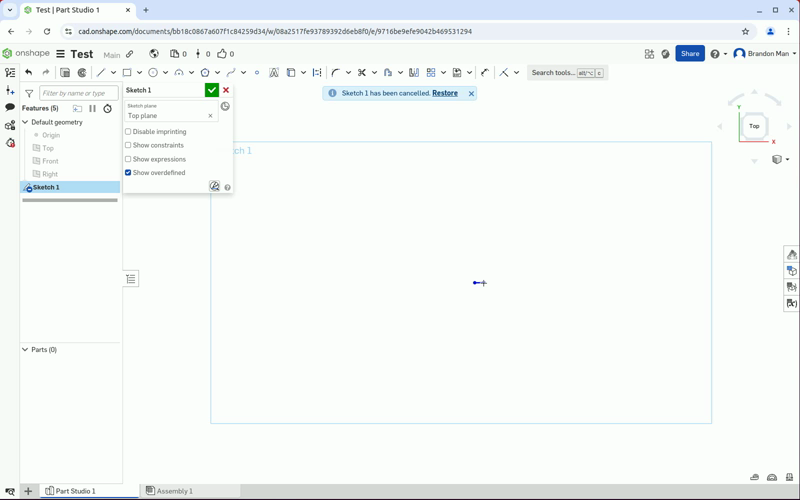
mouse_move(483, 282)
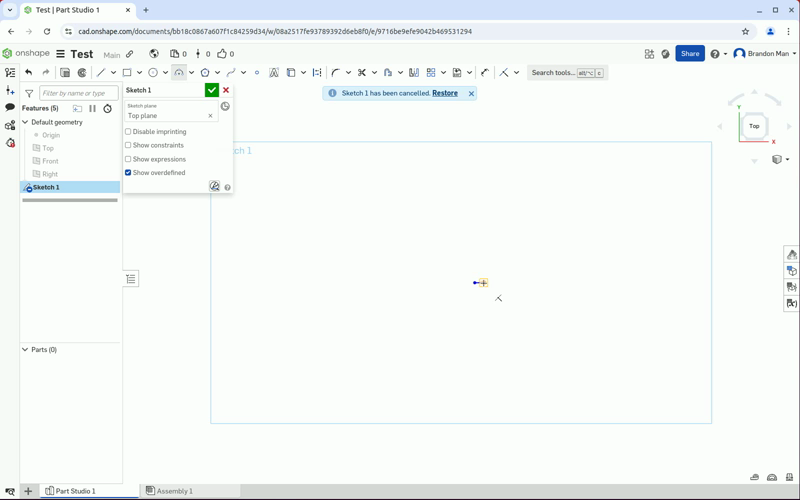
click(483, 282)
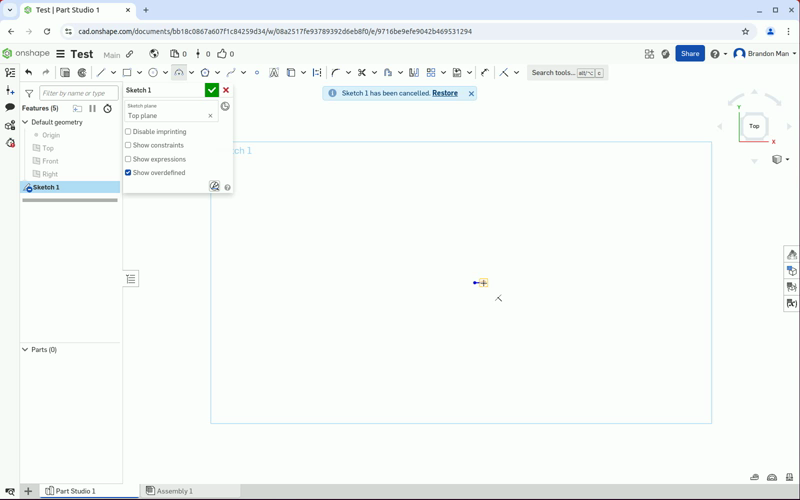
key_down(shift)
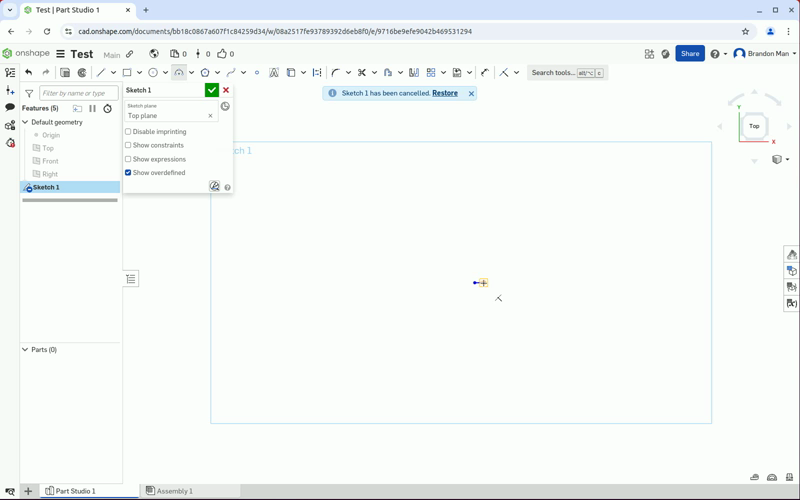
mouse_move(474, 261)
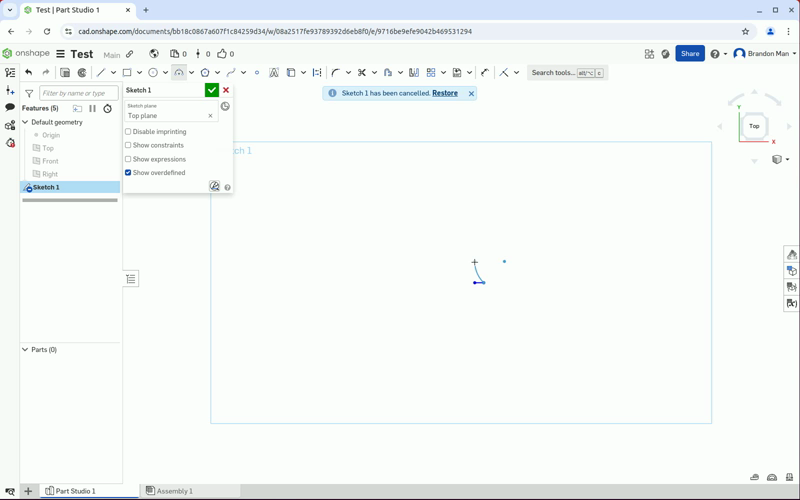
click(474, 261)
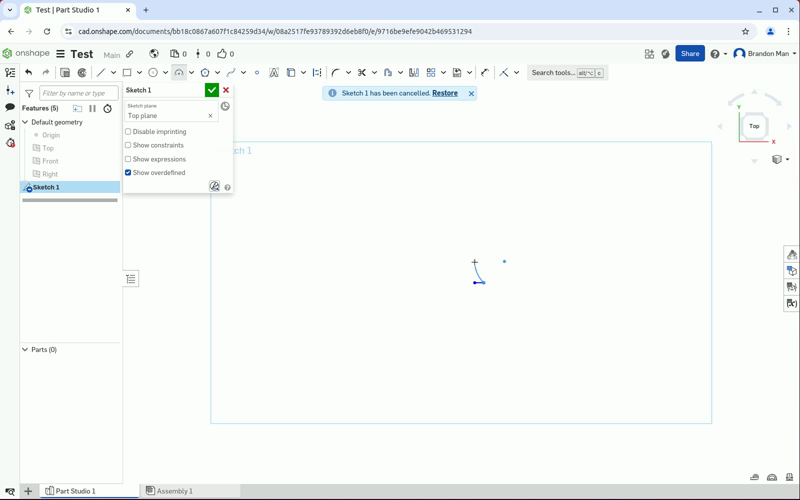
mouse_move(481, 271)
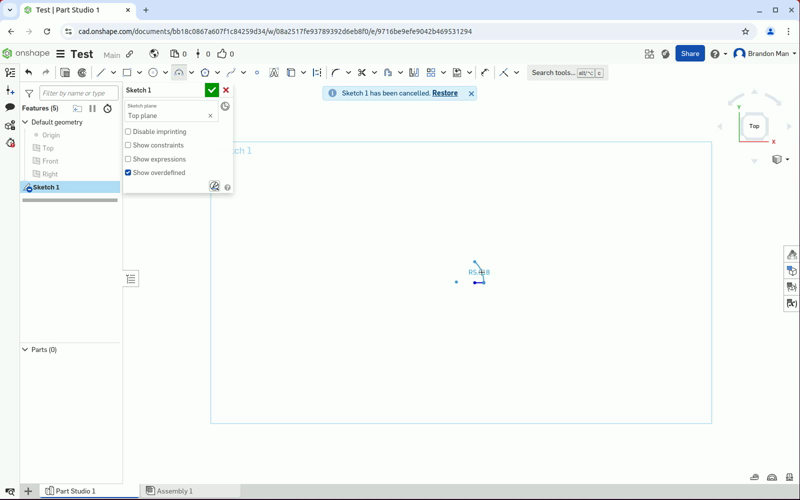
click(481, 271)
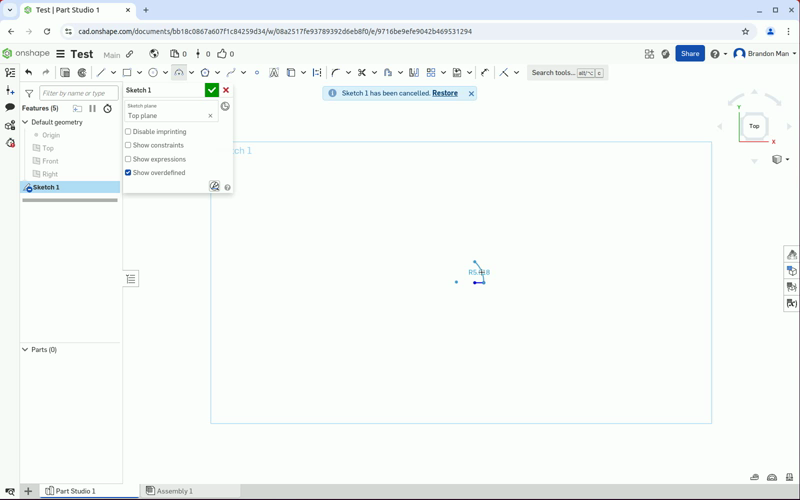
key_up(shift)
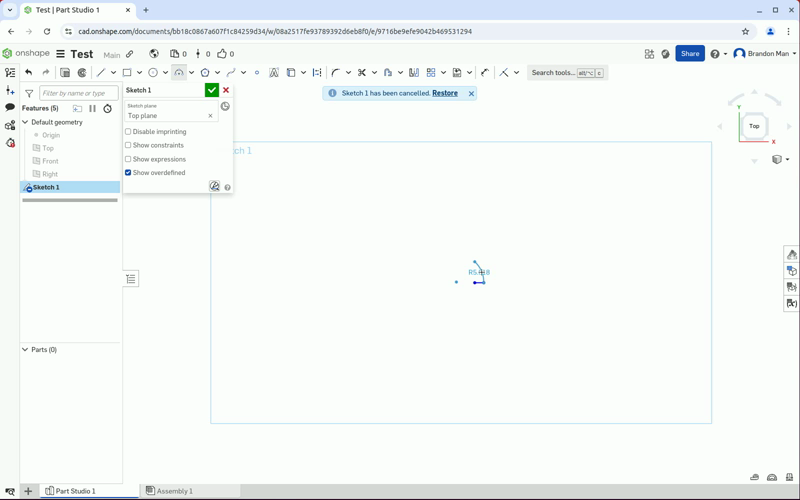
key(esc)
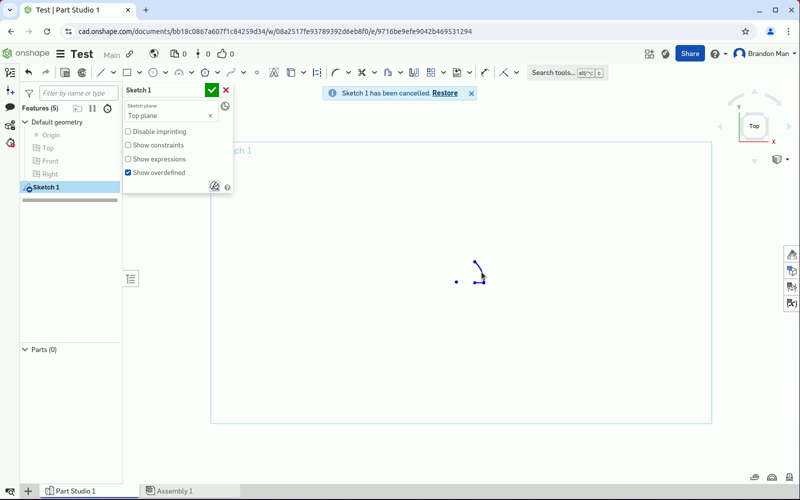
key(l)
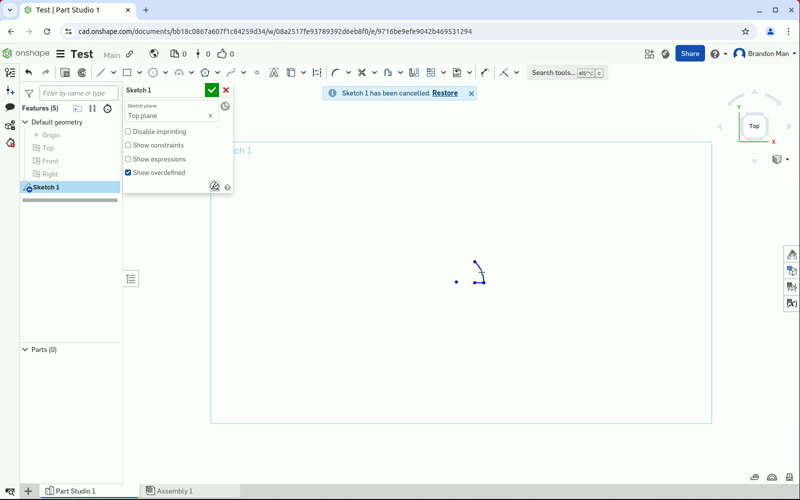
mouse_move(474, 261)
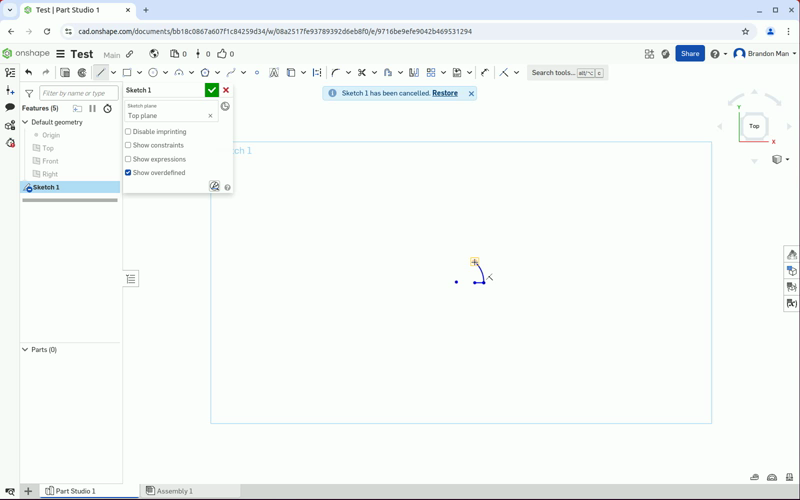
click(474, 261)
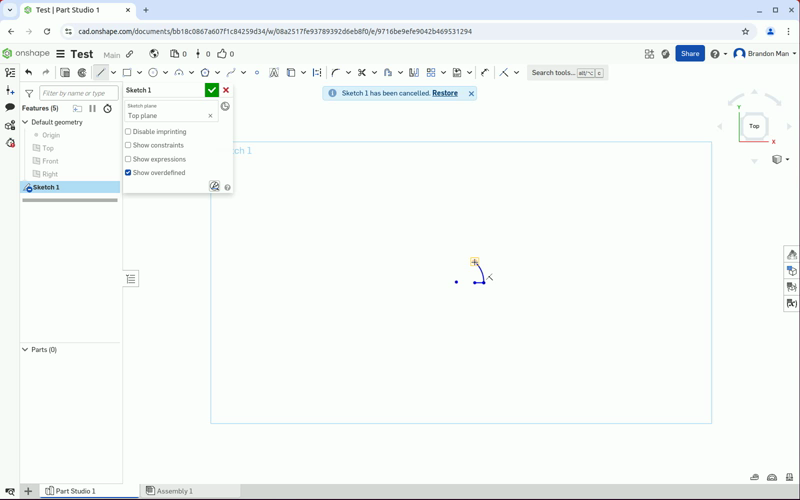
mouse_move(504, 261)
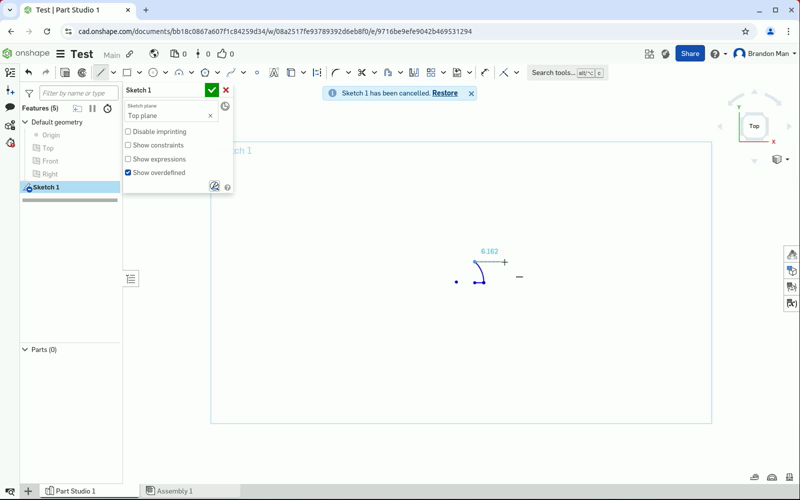
key_down(shift)
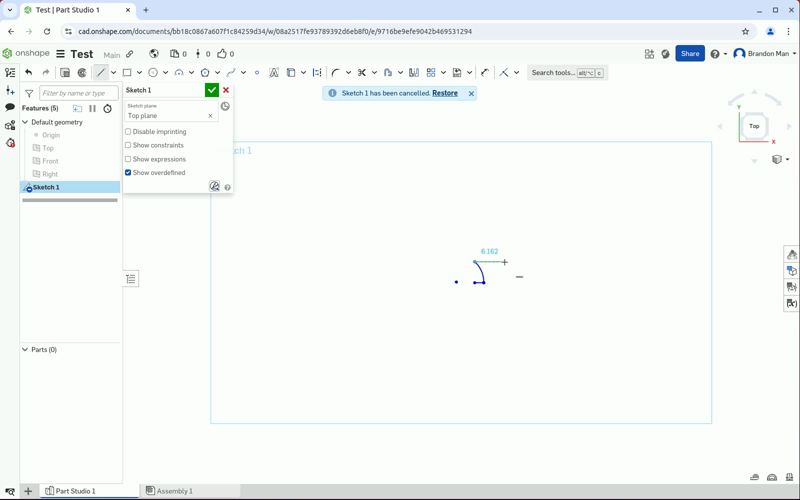
mouse_move(474, 282)
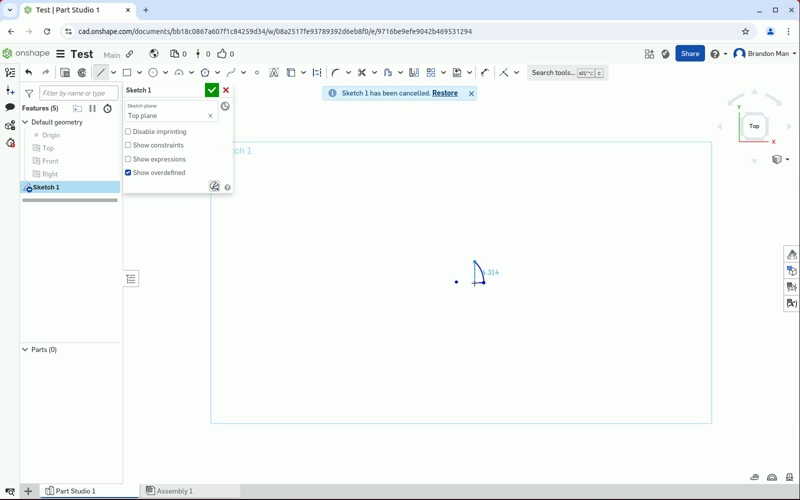
key_up(shift)
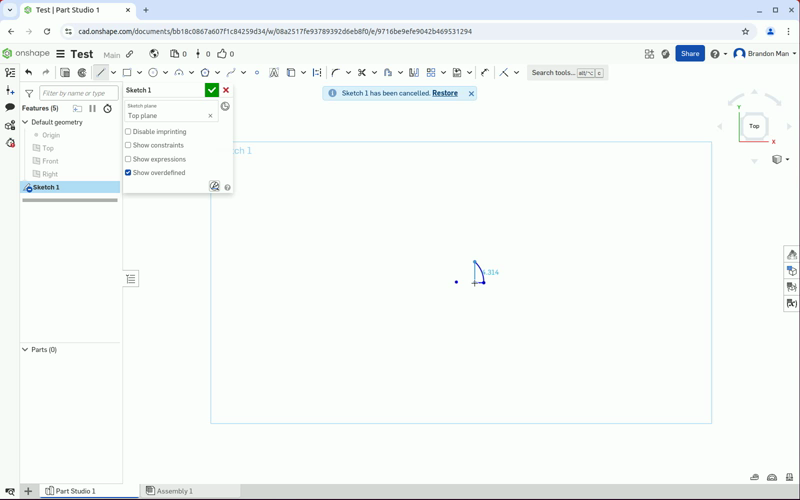
click(474, 282)
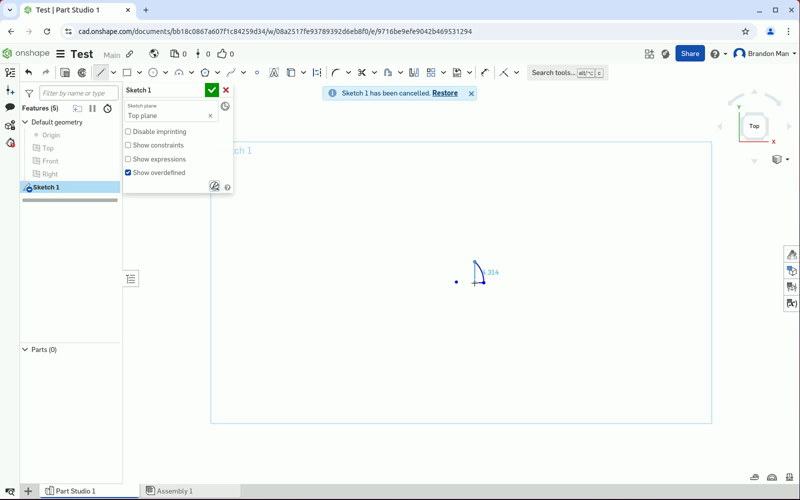
key(esc)
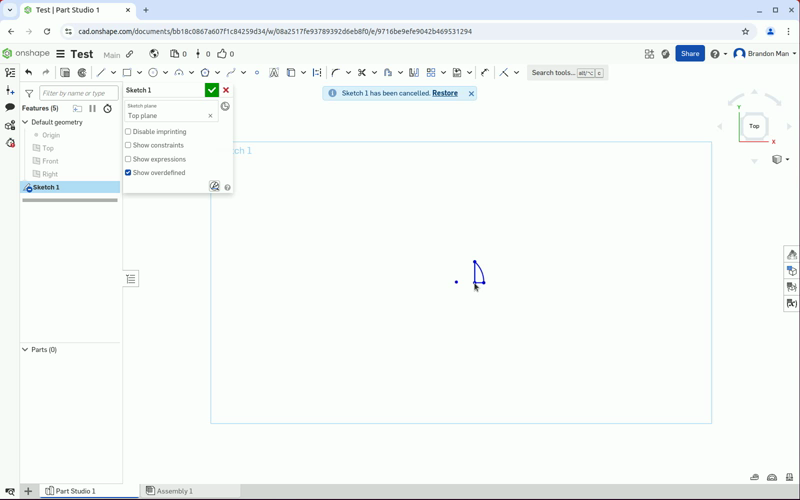
mouse_move(476, 264)
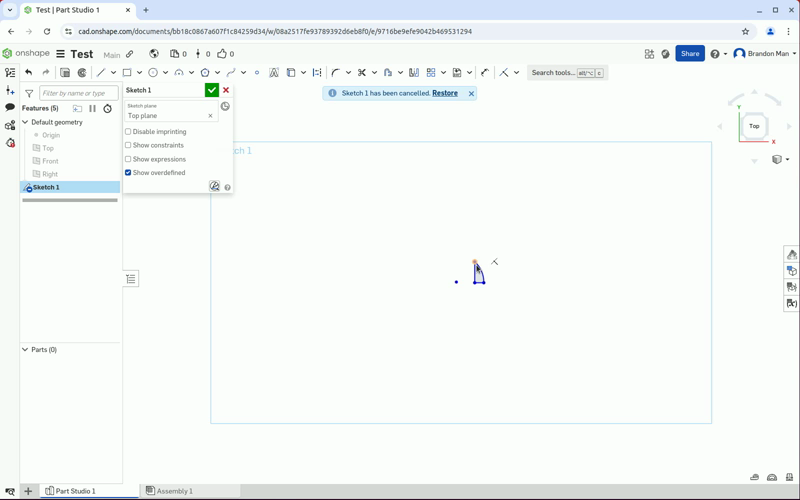
scroll(6)
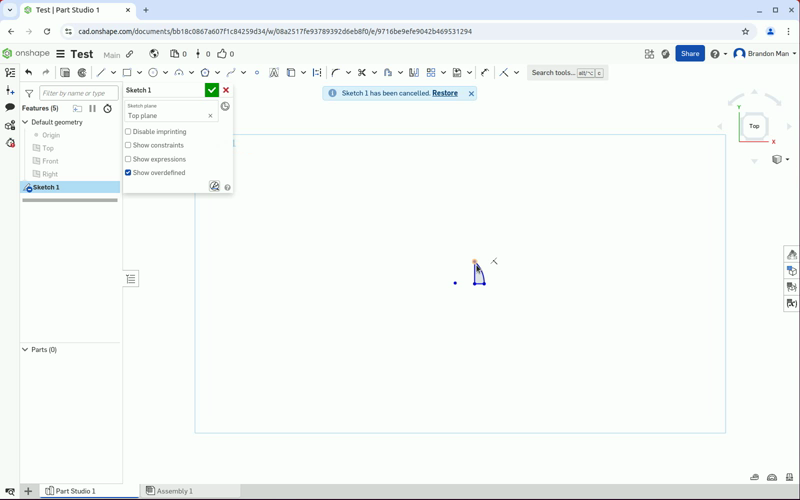
scroll(6)
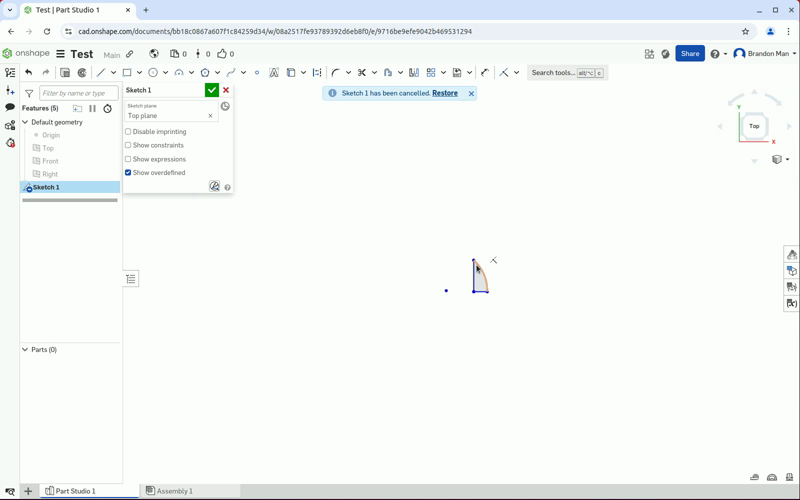
scroll(6)
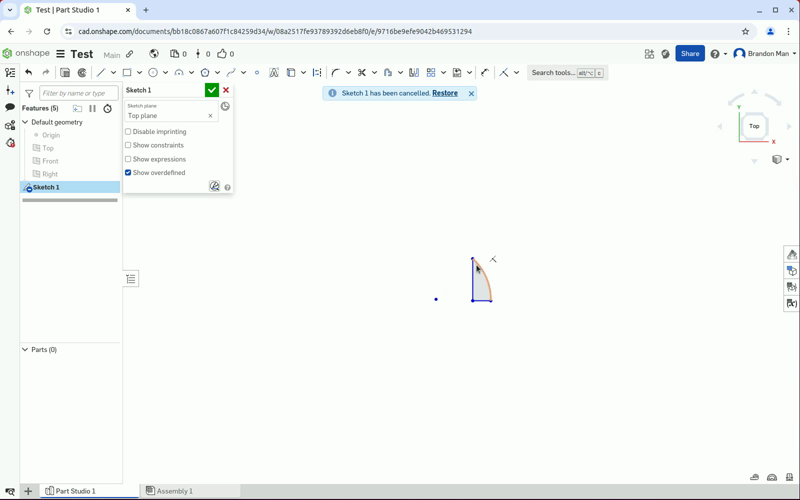
scroll(6)
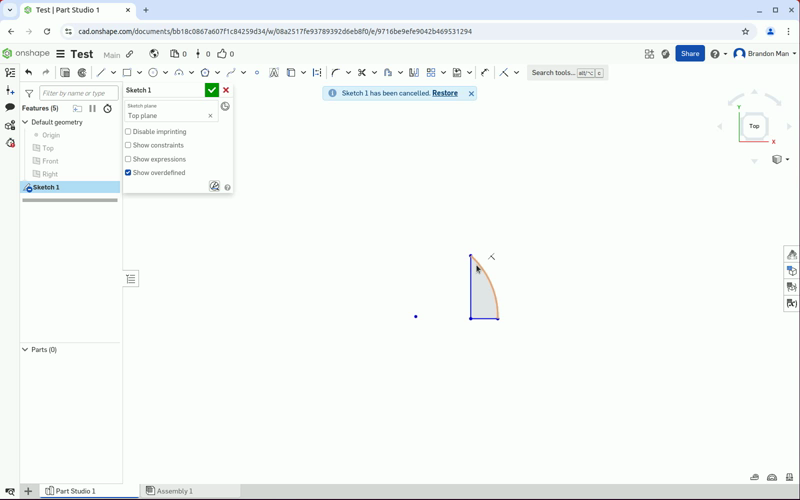
scroll(6)
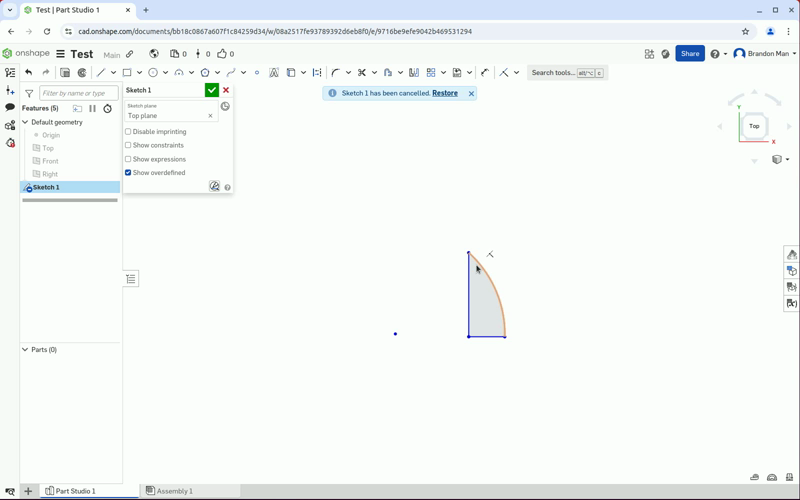
scroll(6)
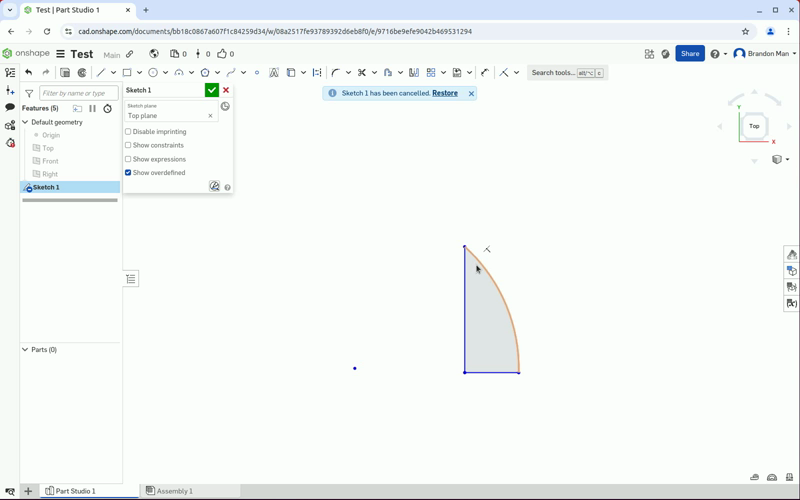
scroll(6)
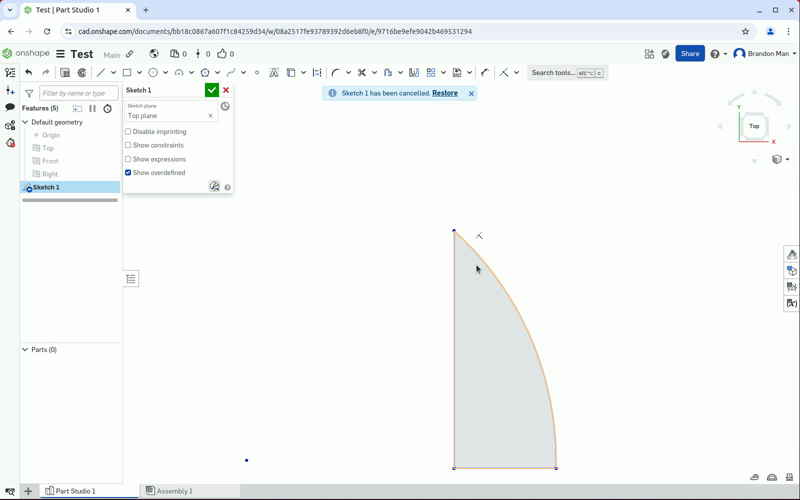
click(476, 264)
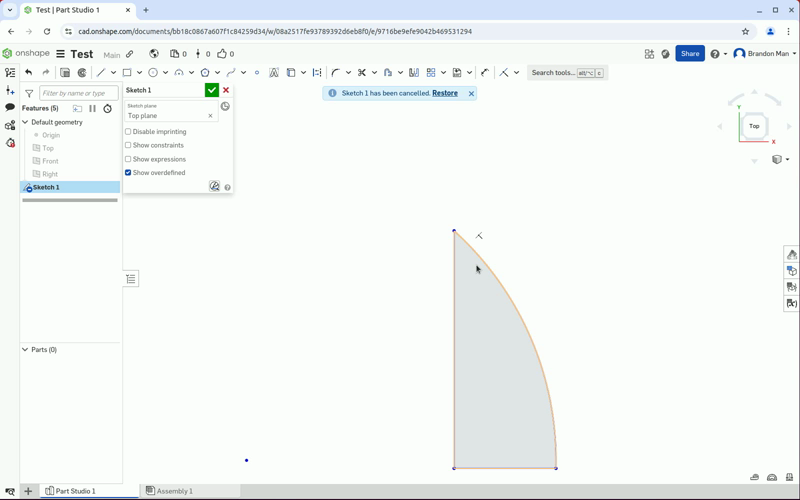
scroll(-6)
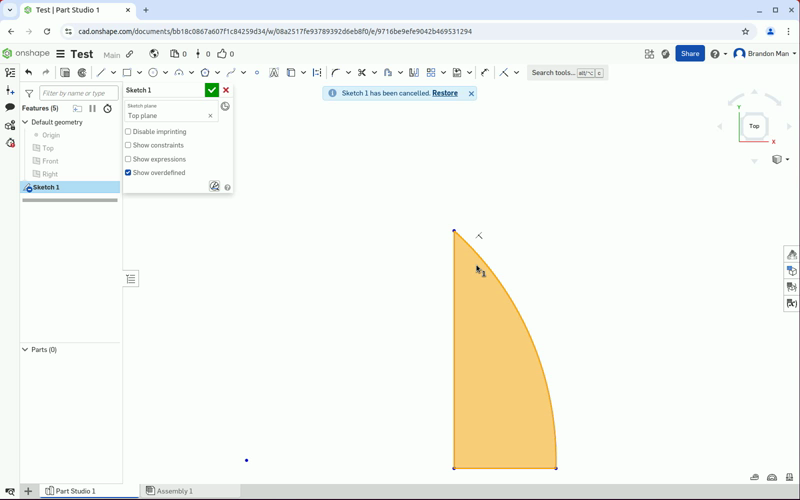
scroll(-6)
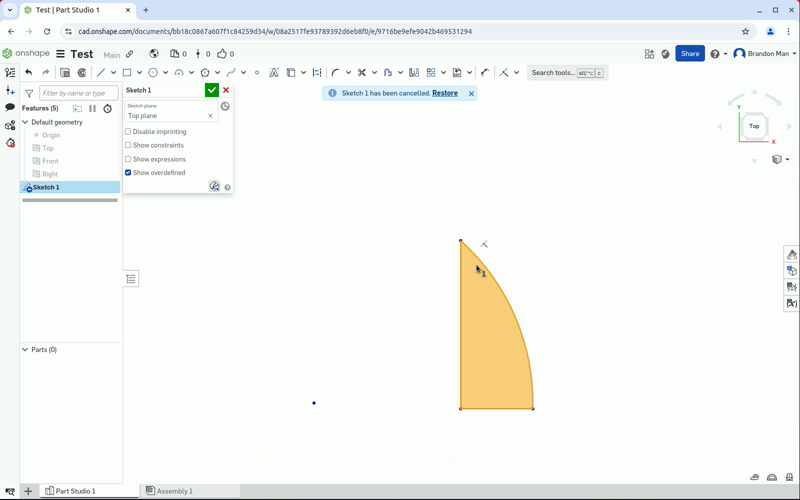
scroll(-6)
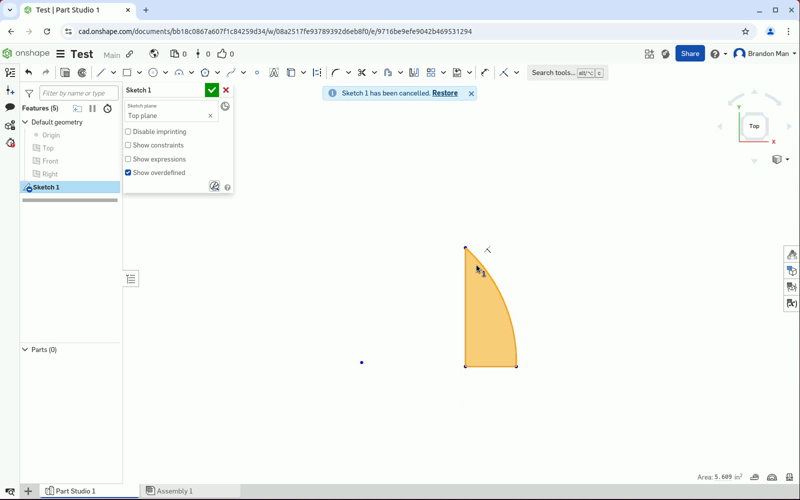
scroll(-6)
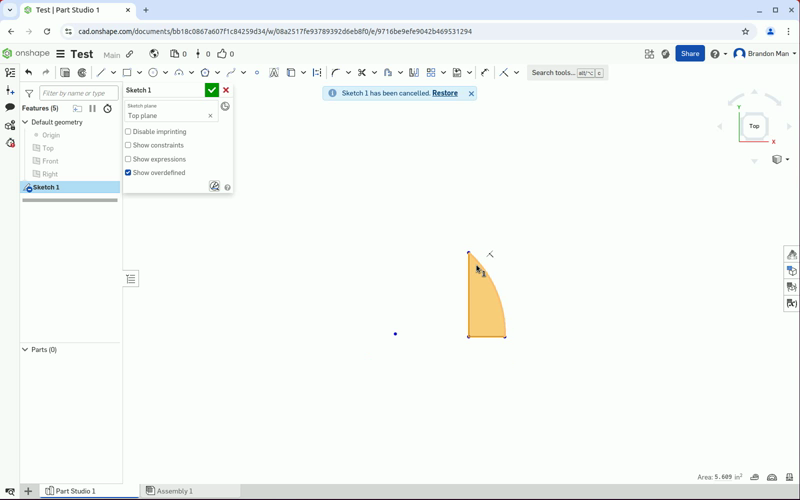
scroll(-6)
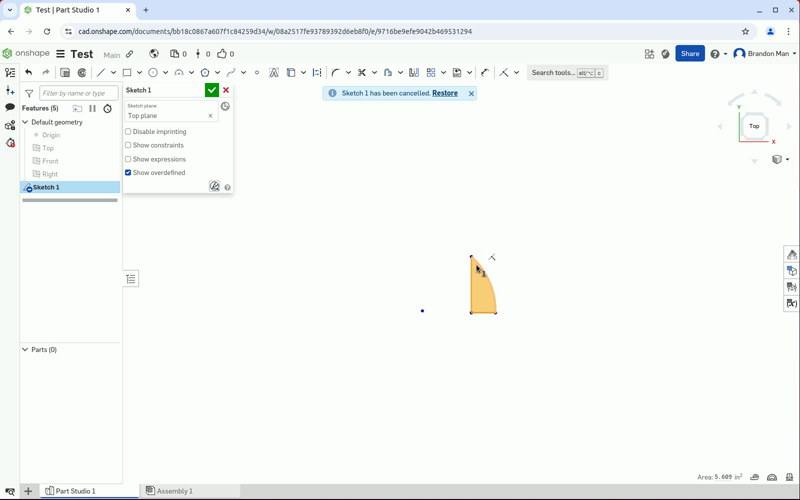
scroll(-6)
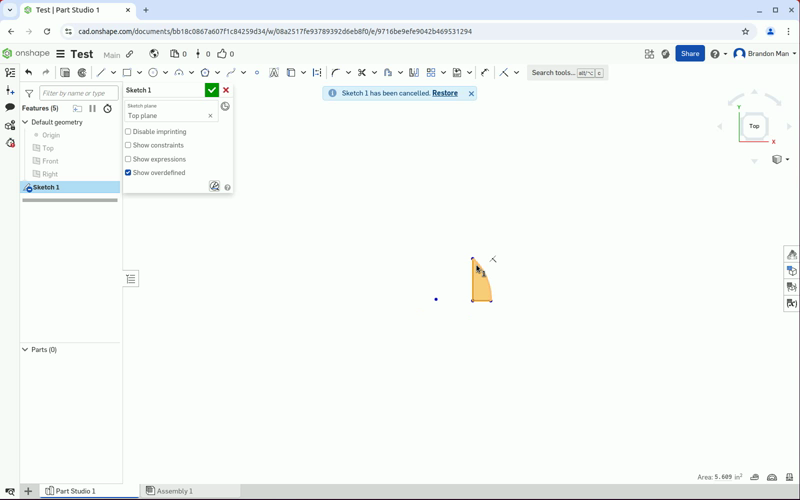
scroll(-6)
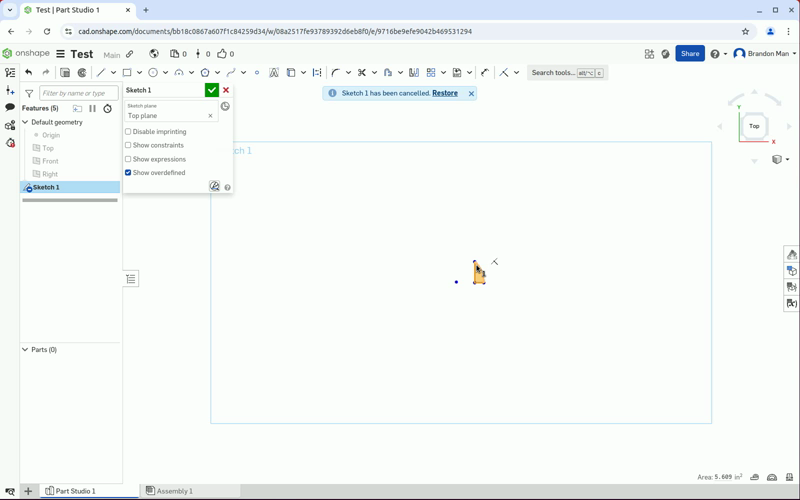
mouse_move(73, 352)
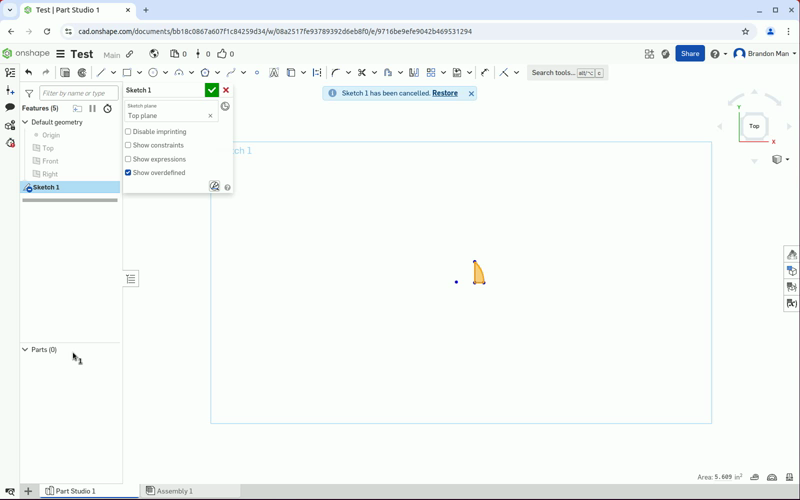
key(shift+y)
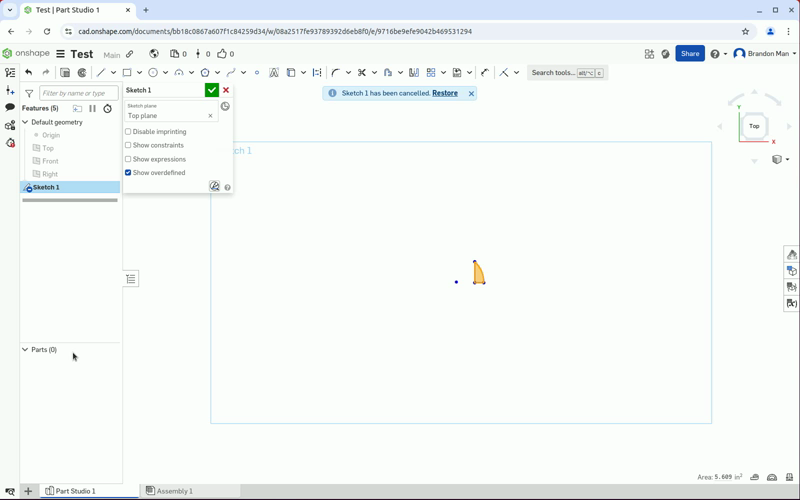
key(shift+e)
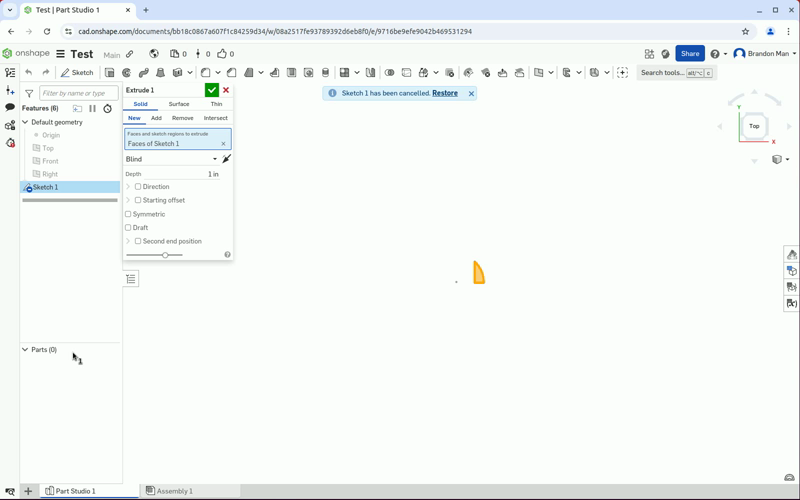
mouse_move(143, 106)
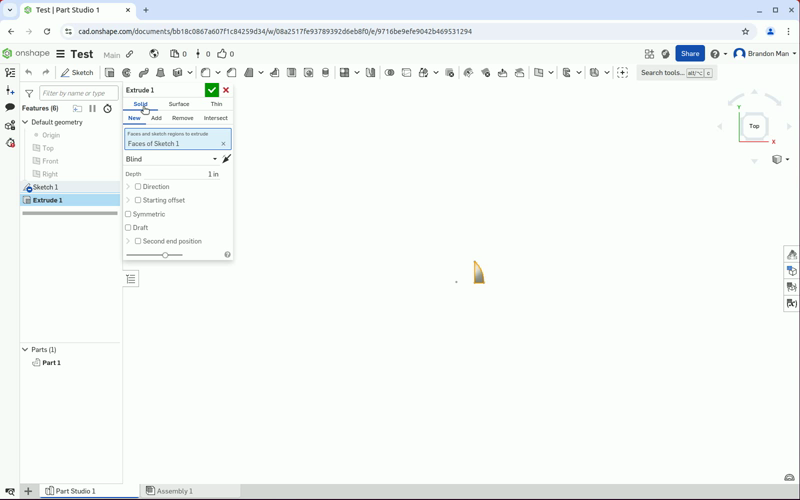
click(143, 106)
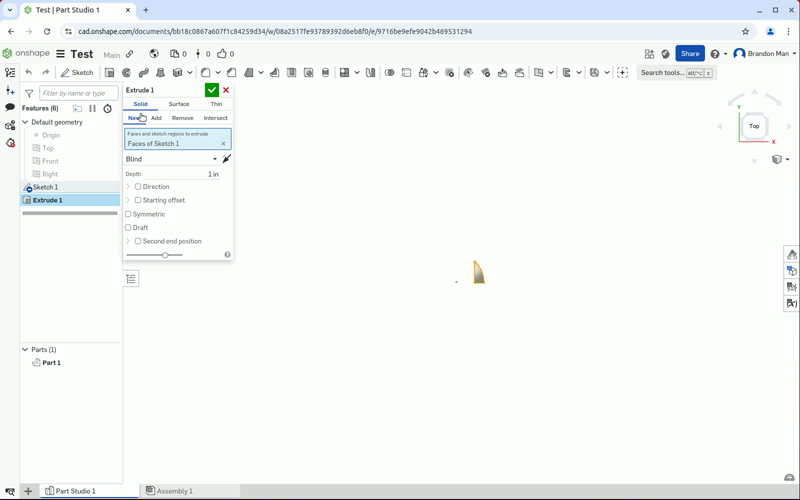
mouse_move(137, 120)
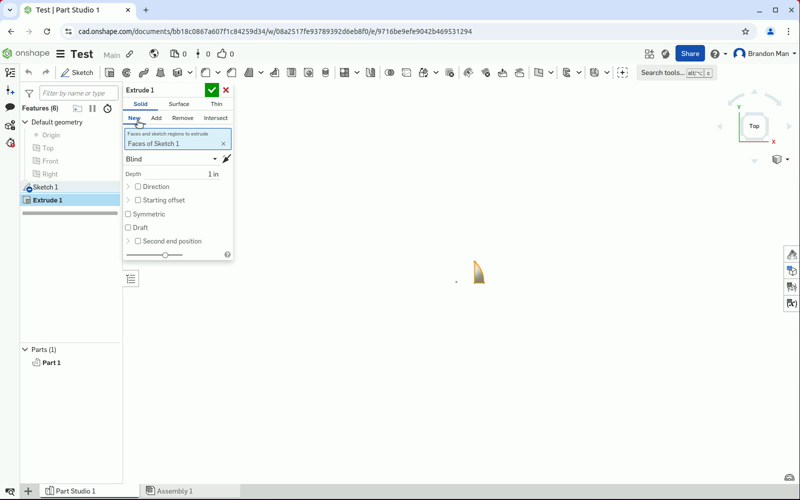
click(137, 120)
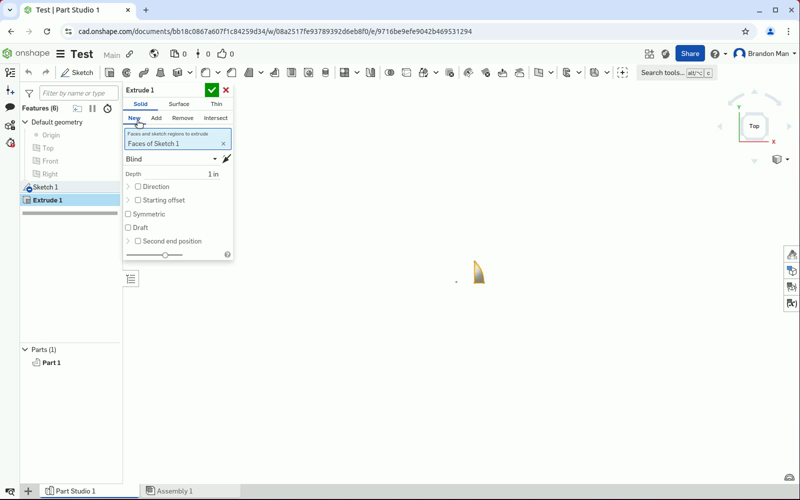
key(tab, 4)
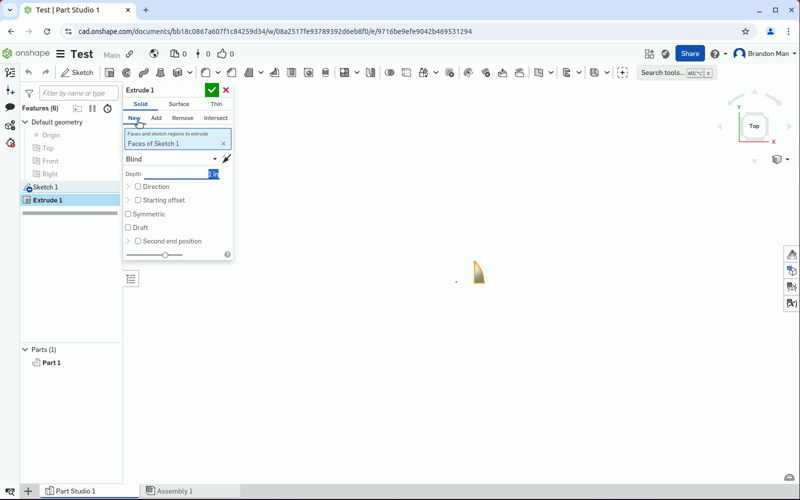
text(-23.108)
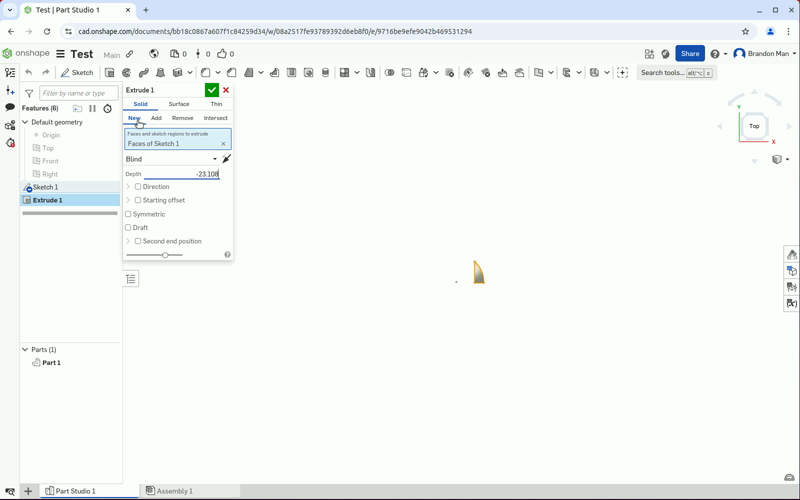
key(enter)
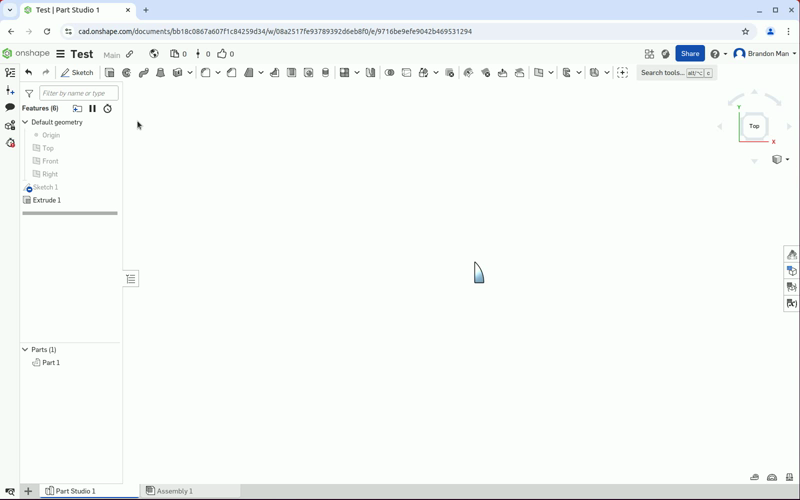
key(shift+h)
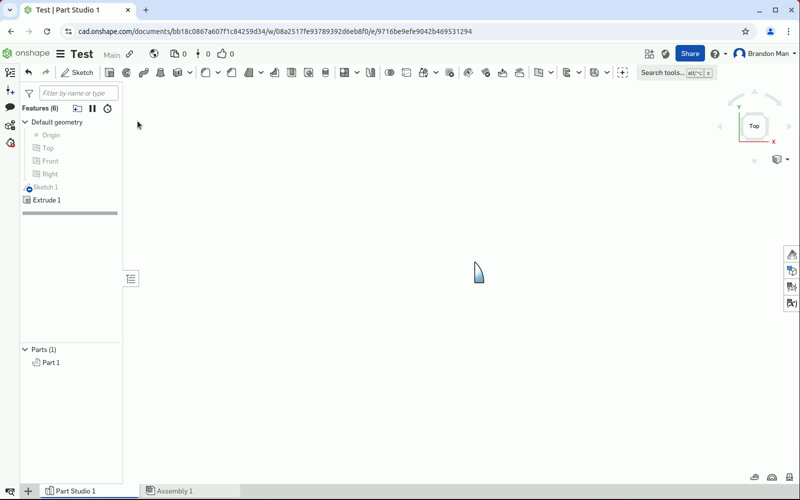
key(shift+h)
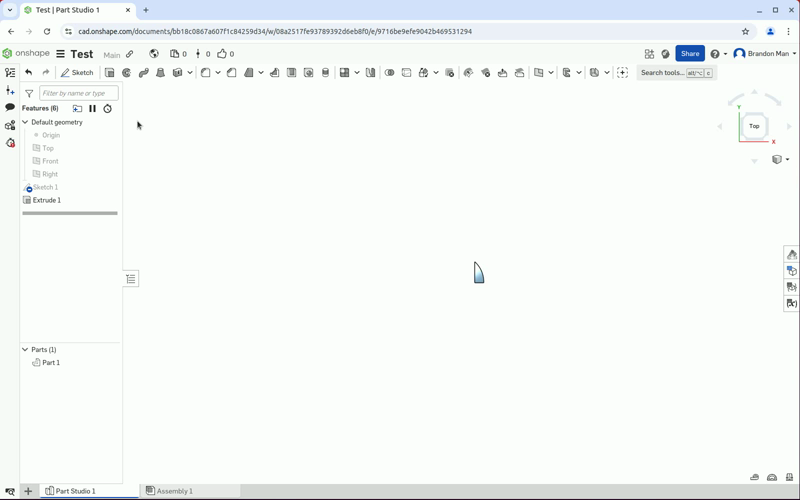
mouse_move(73, 189)
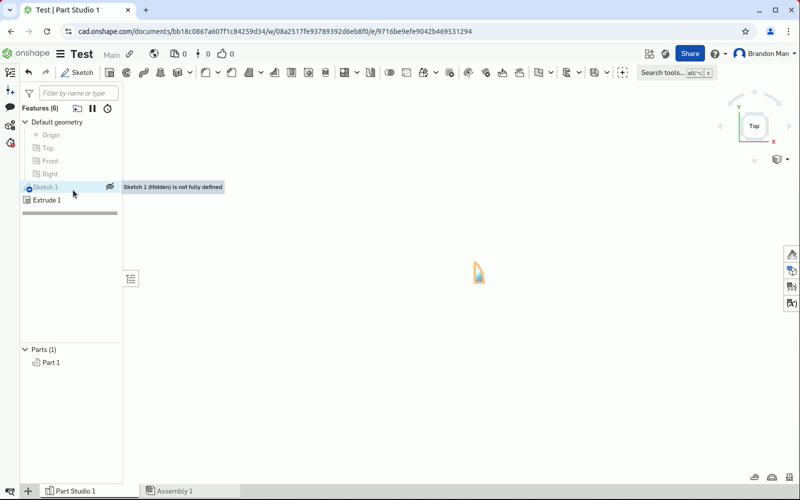
click(73, 189)
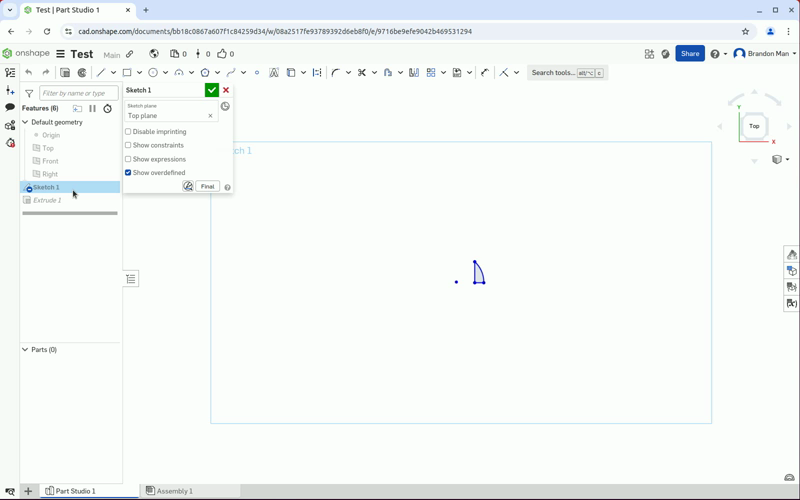
mouse_move(229, 92)
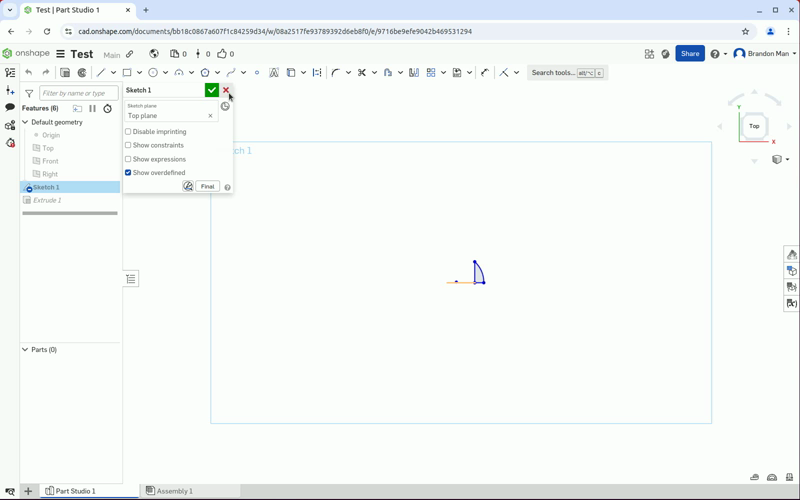
click(229, 92)
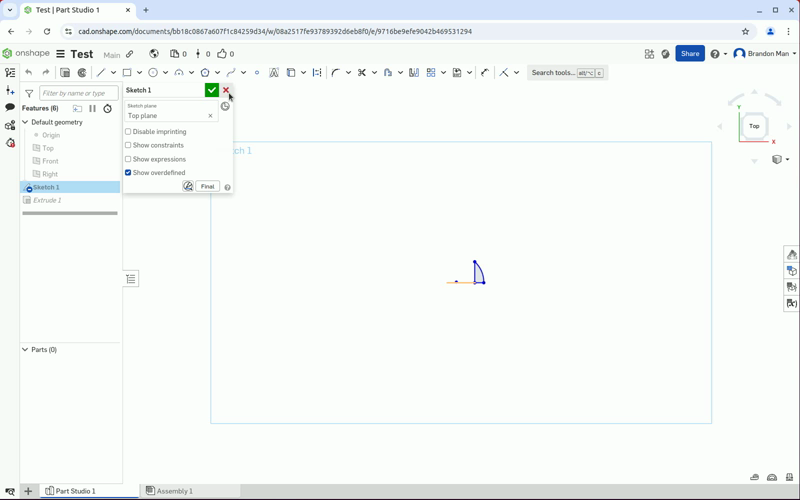
key(shift+s)
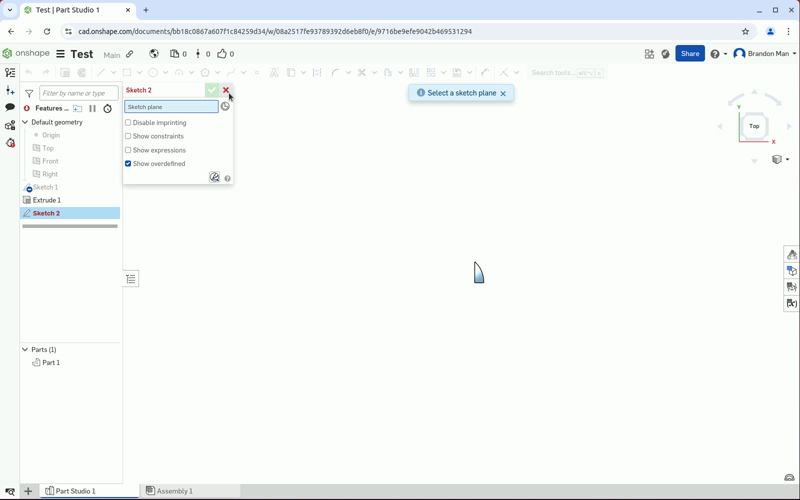
mouse_move(73, 150)
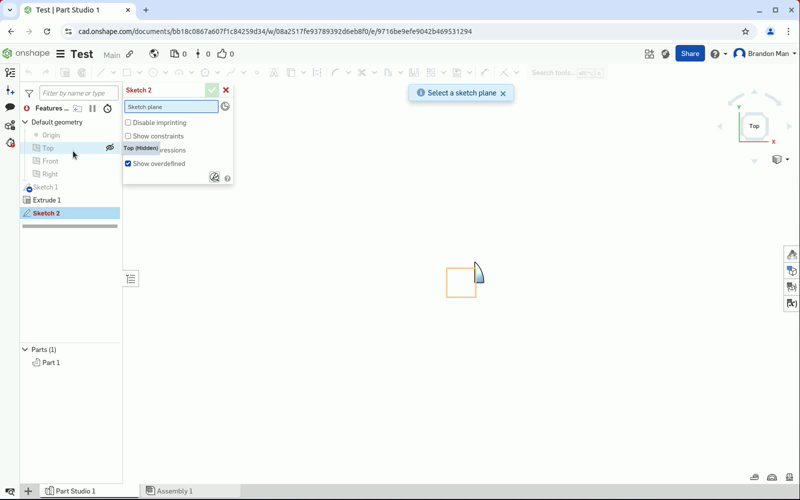
click(73, 150)
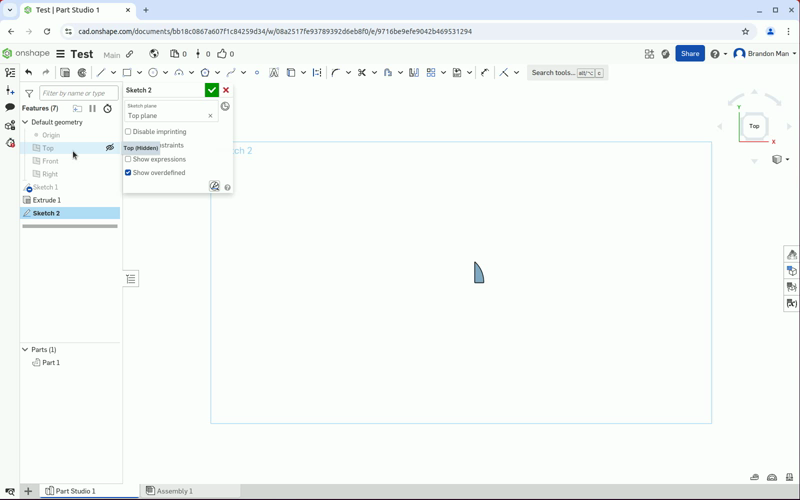
mouse_move(73, 352)
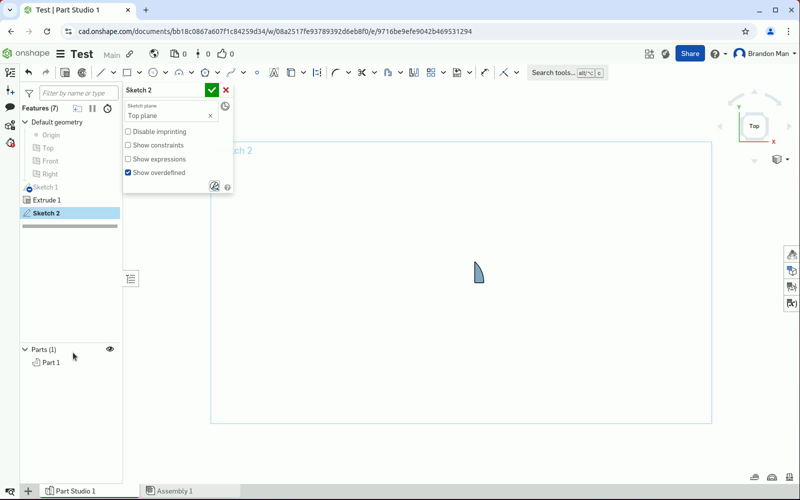
key(y)
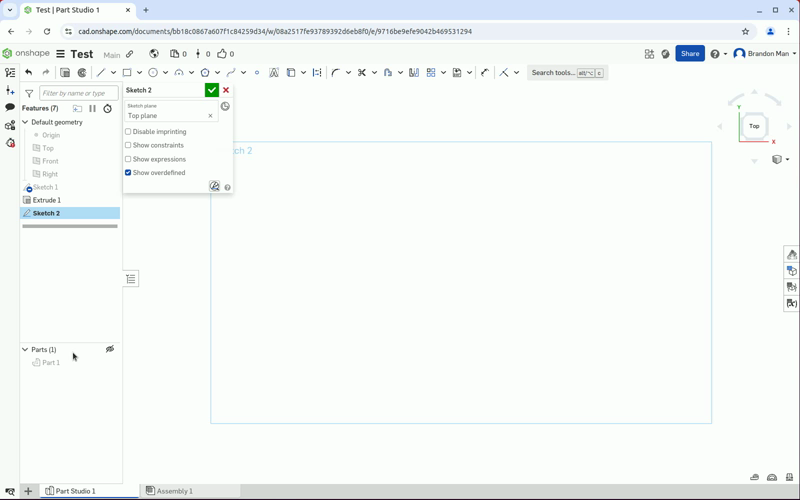
key(a)
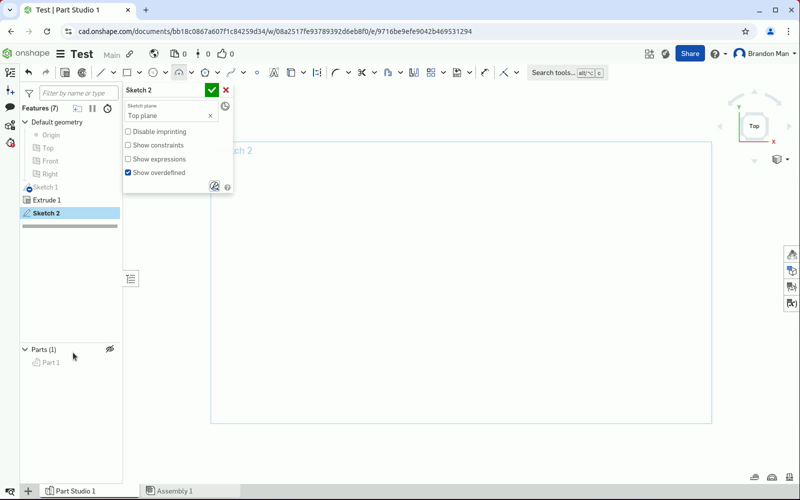
key_down(shift)
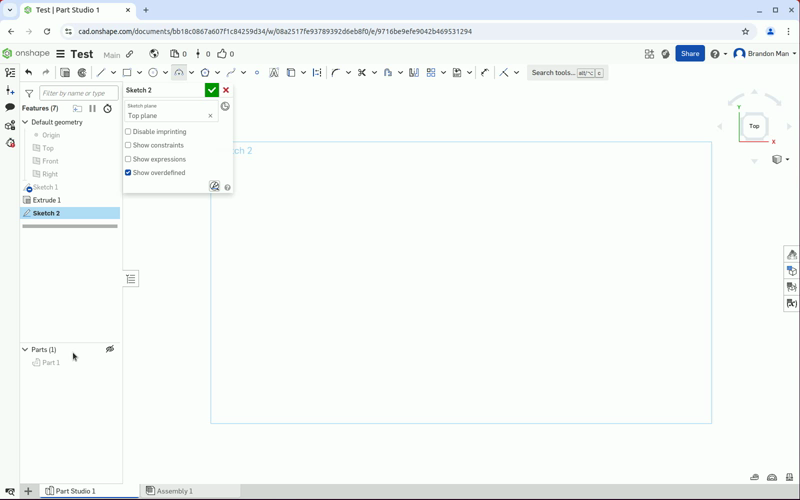
mouse_move(474, 303)
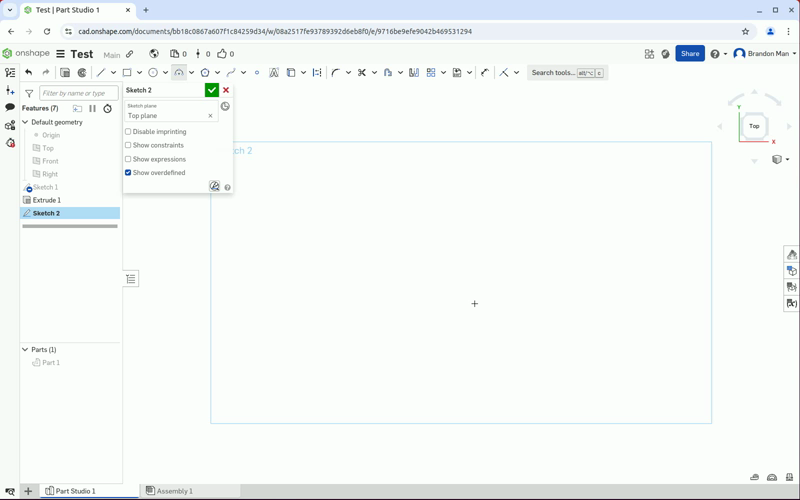
click(474, 303)
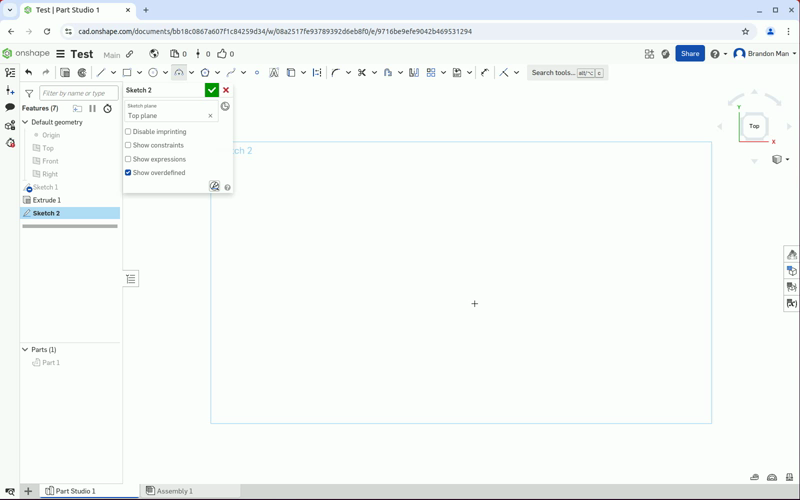
key_up(shift)
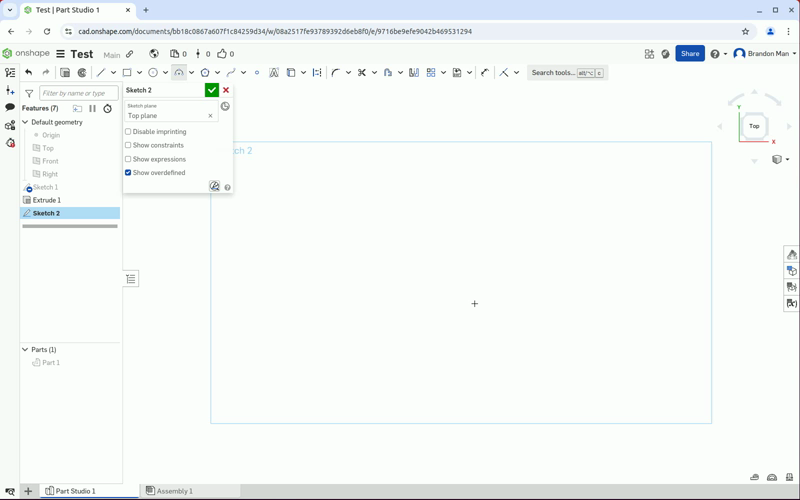
key_down(shift)
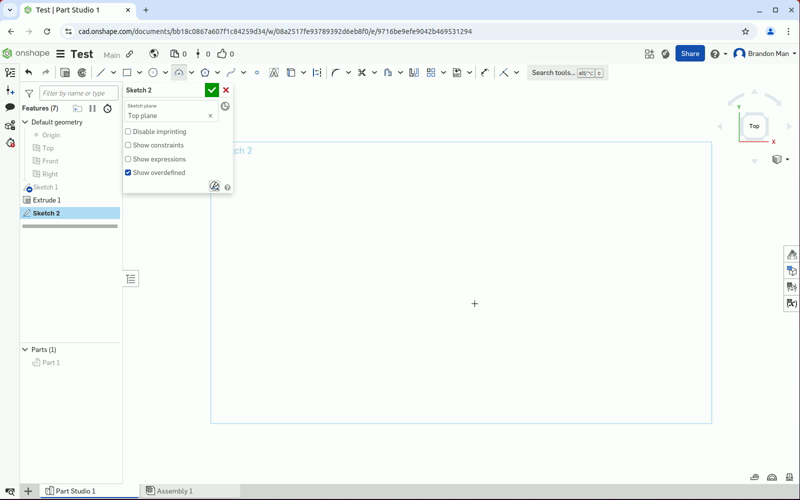
mouse_move(483, 282)
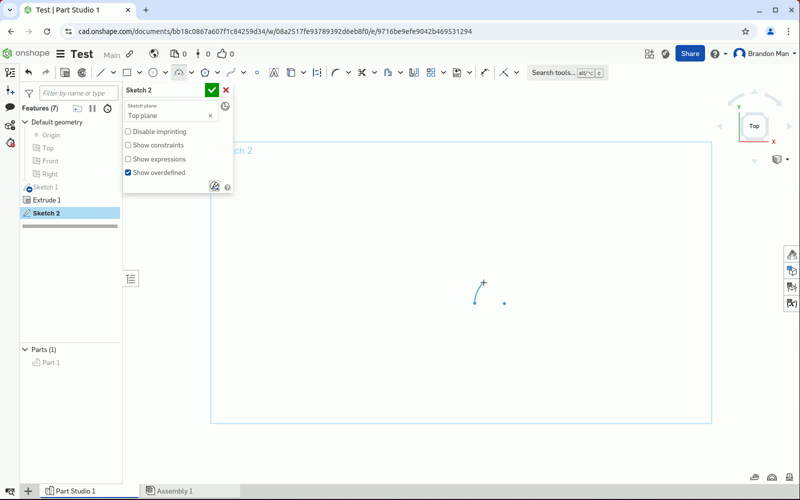
click(483, 282)
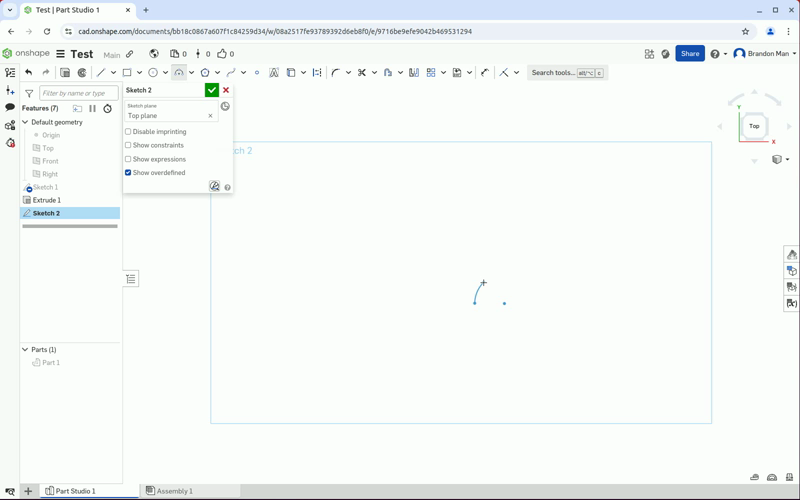
mouse_move(481, 293)
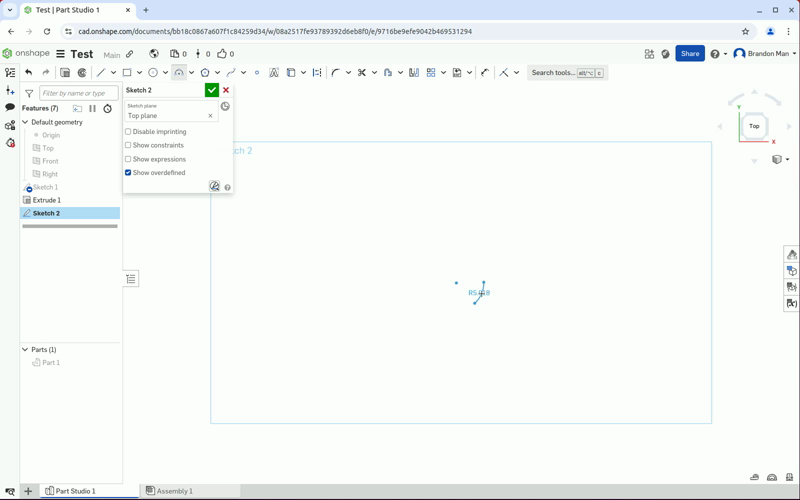
click(481, 293)
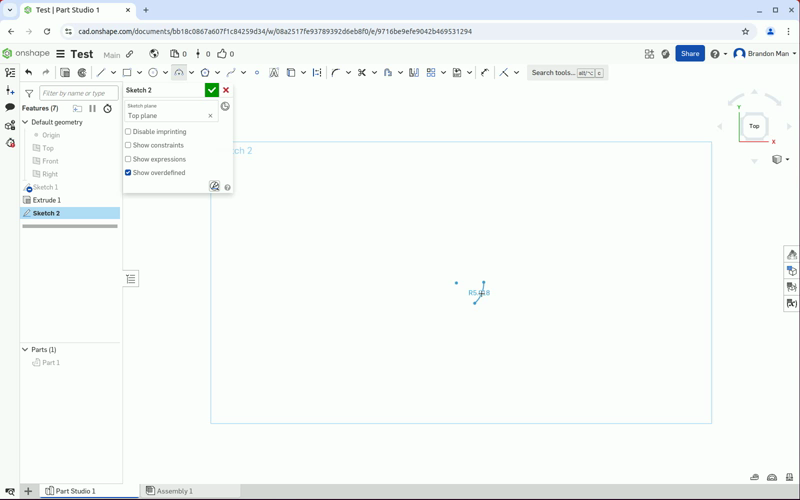
key_up(shift)
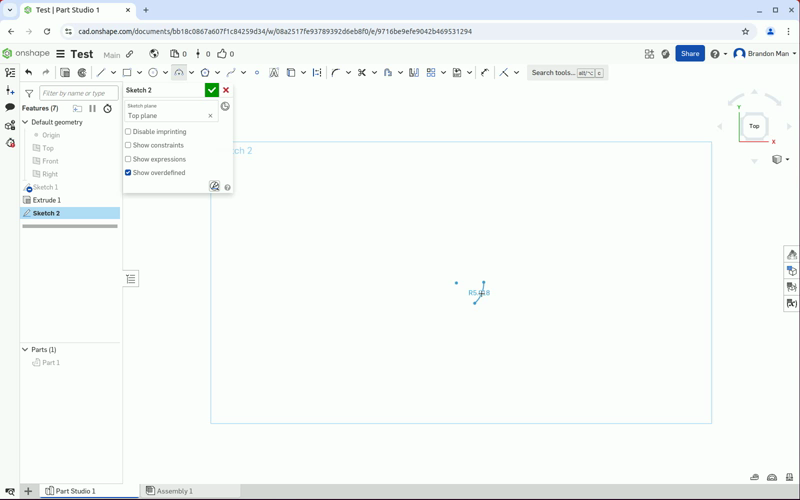
key(esc)
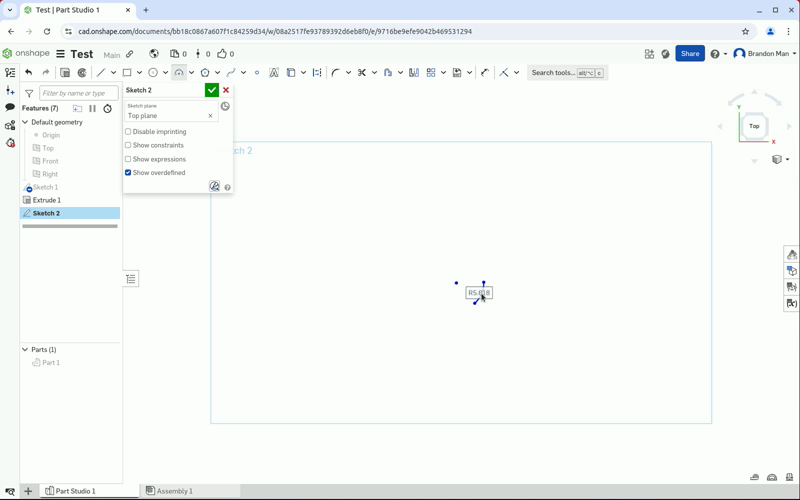
key(l)
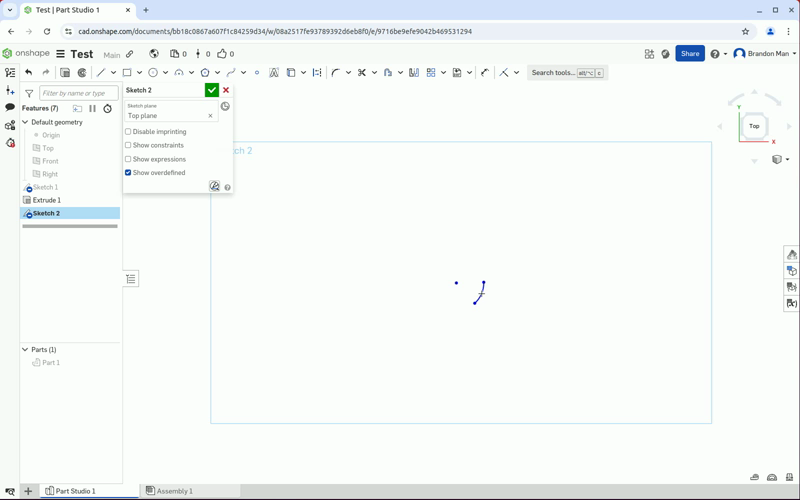
mouse_move(483, 282)
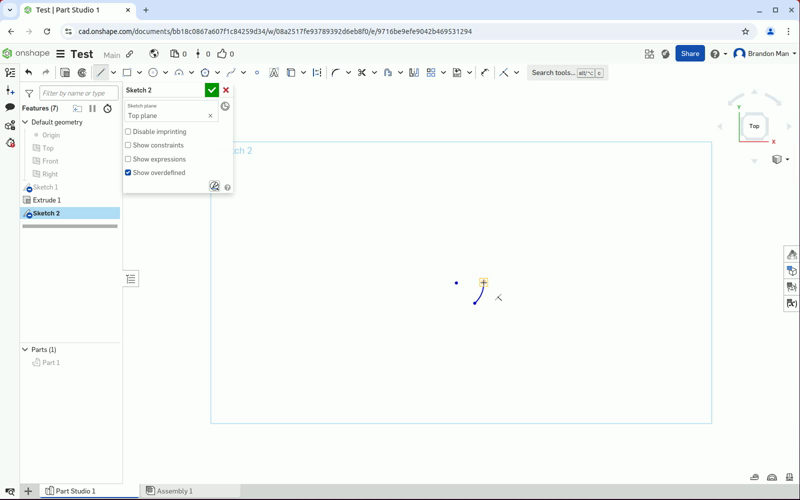
click(483, 282)
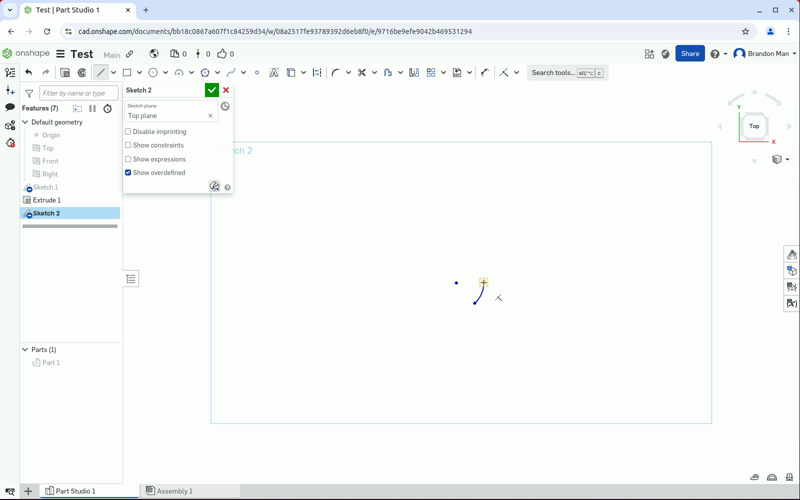
key_down(shift)
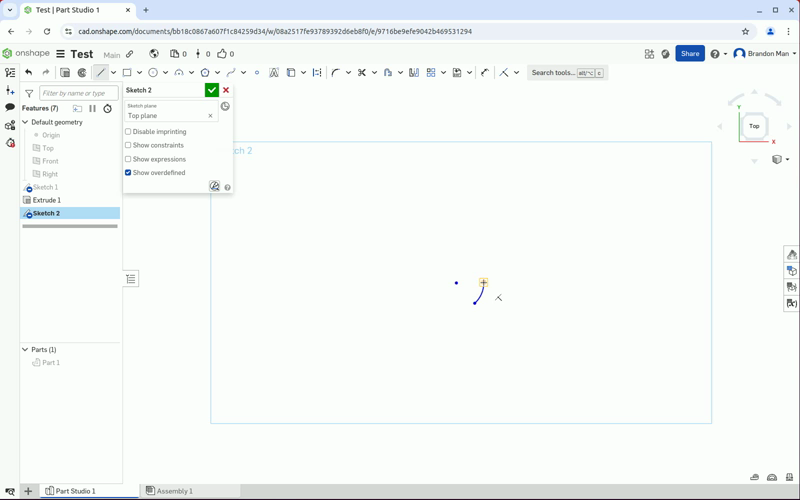
mouse_move(513, 282)
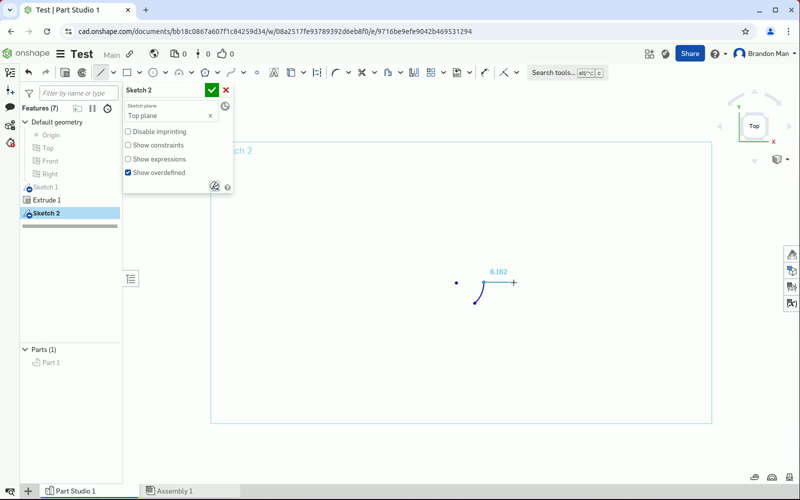
mouse_move(474, 282)
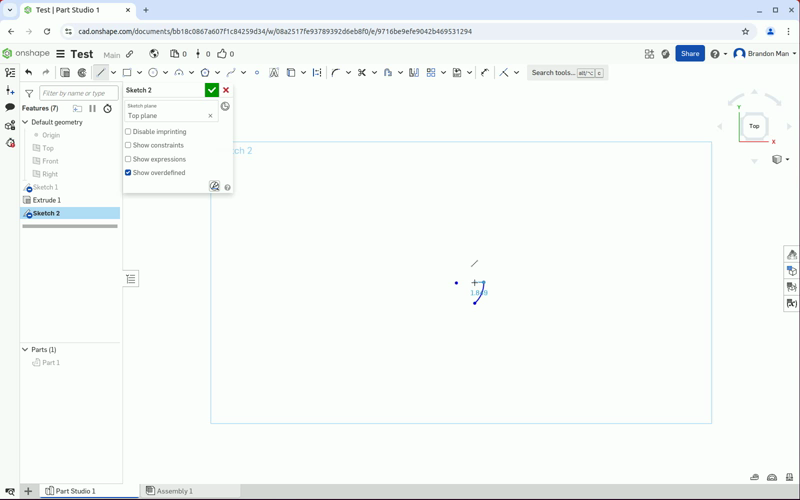
click(474, 282)
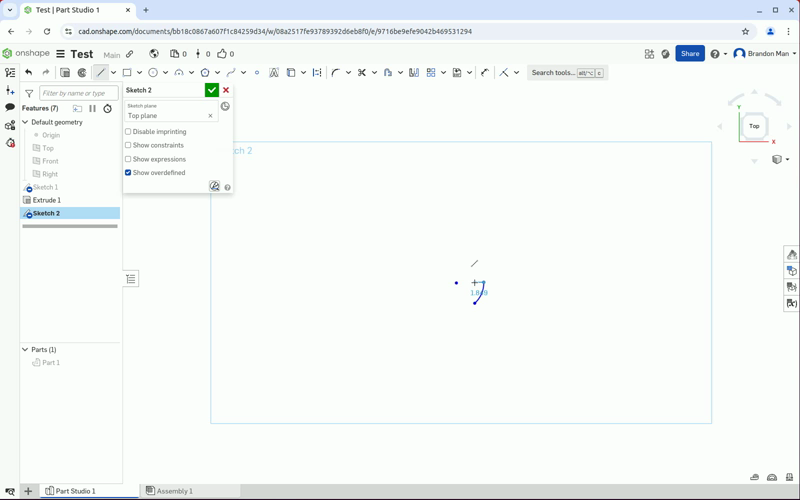
key_up(shift)
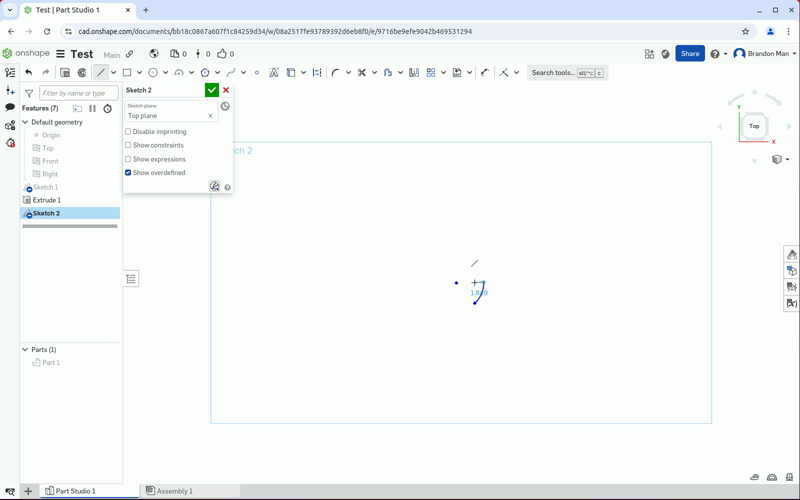
mouse_move(504, 282)
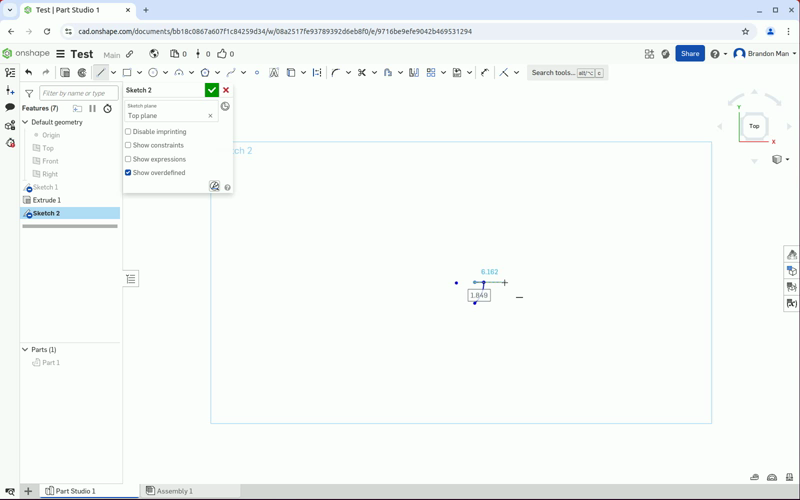
key_down(shift)
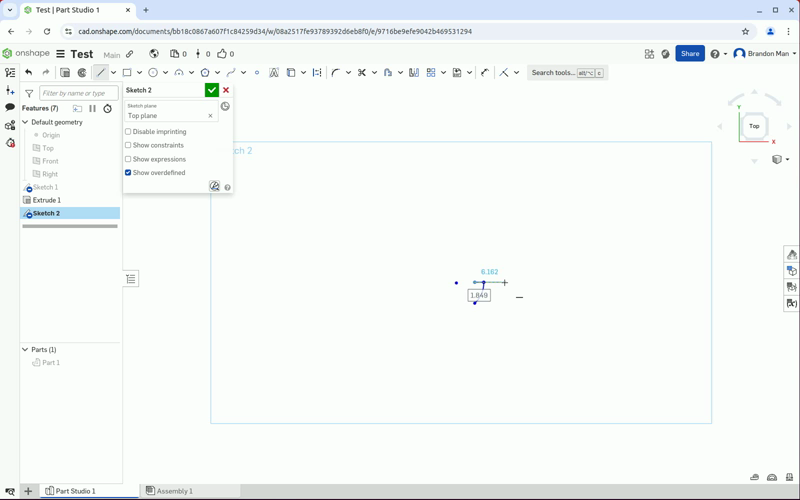
mouse_move(474, 303)
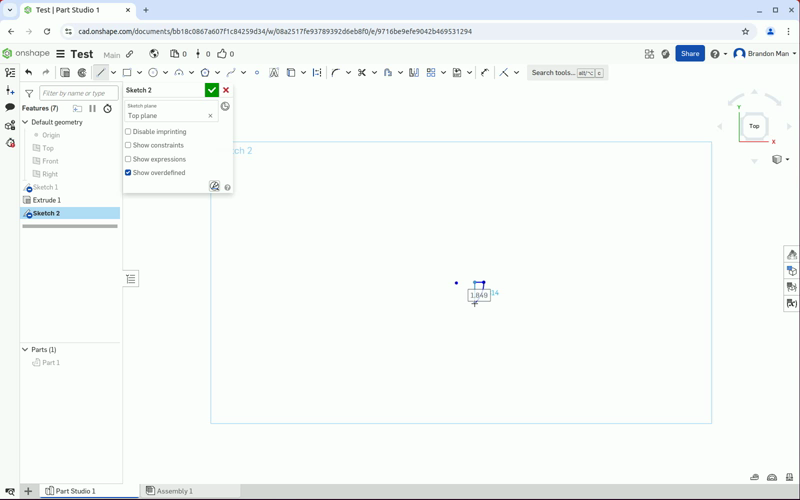
key_up(shift)
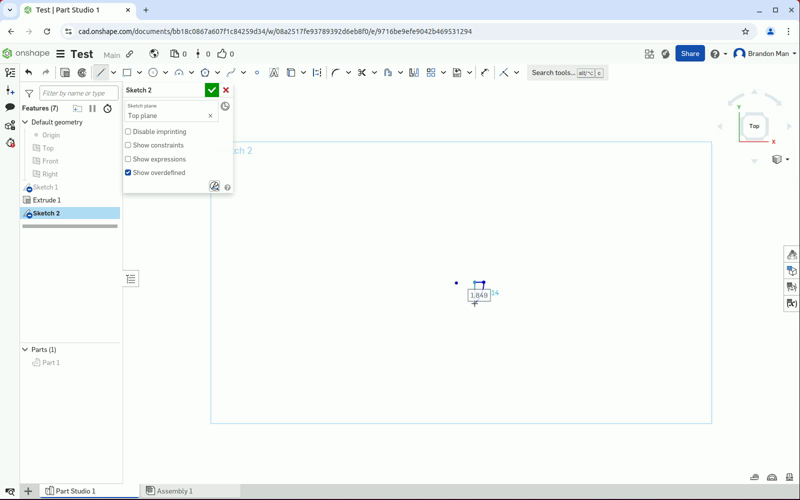
click(474, 303)
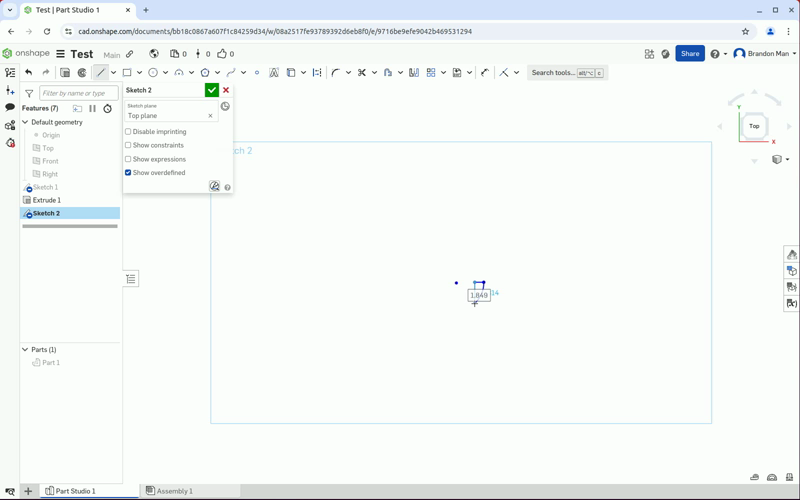
key(esc)
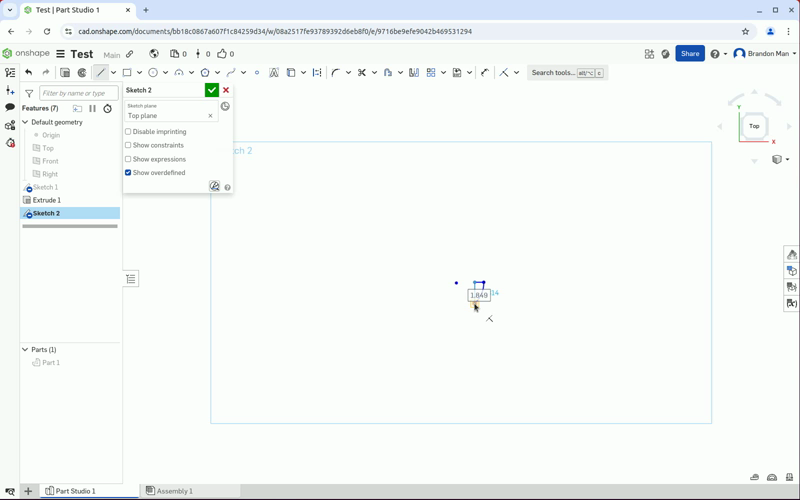
mouse_move(475, 297)
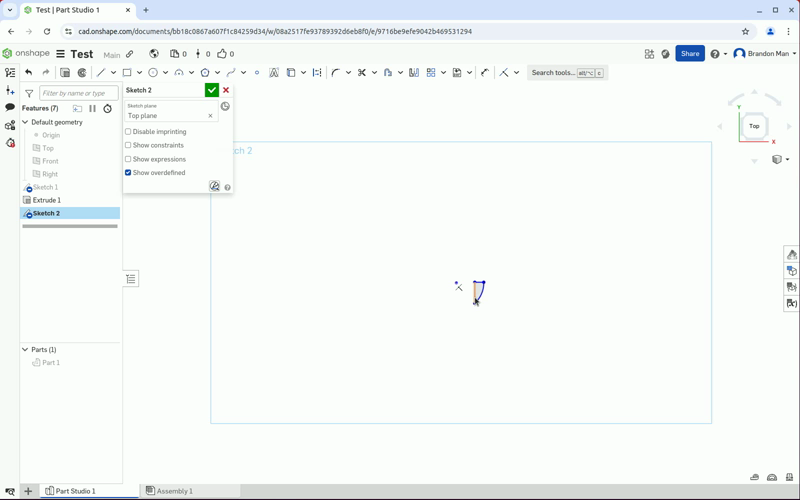
scroll(6)
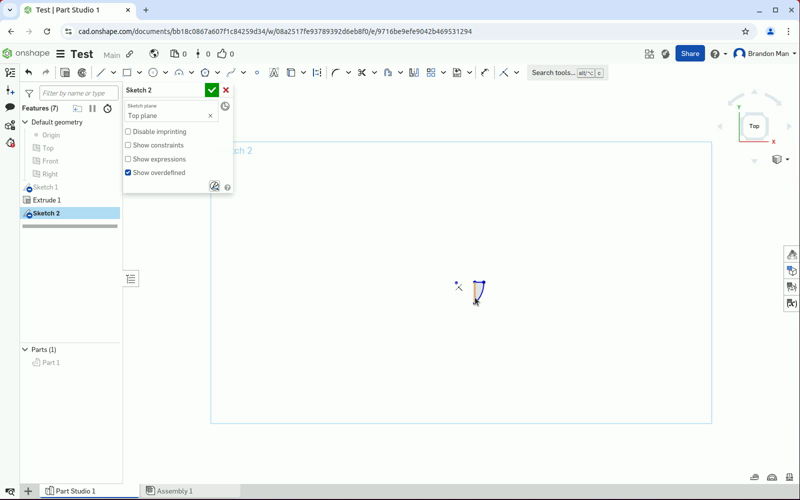
scroll(6)
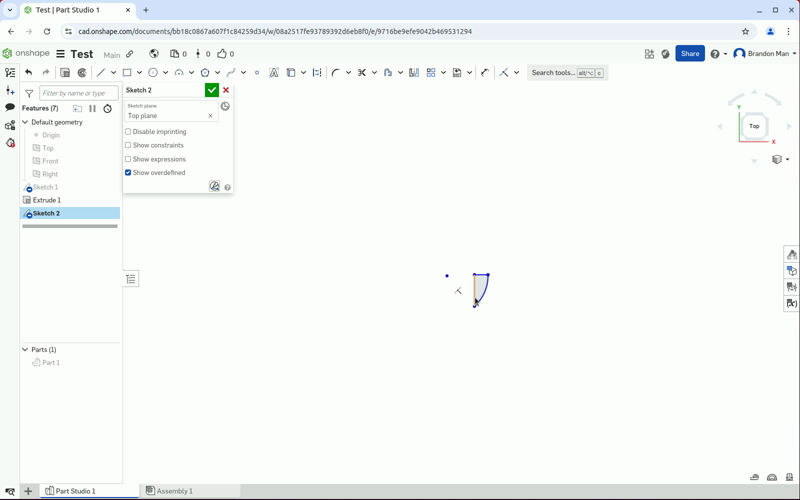
scroll(6)
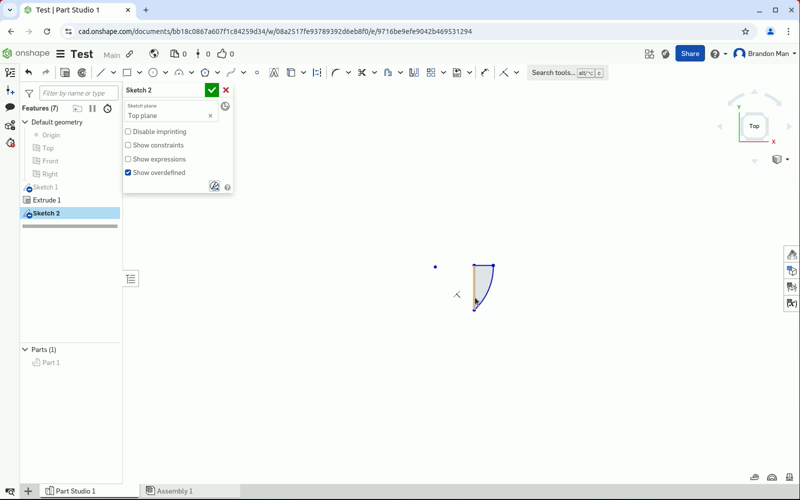
scroll(6)
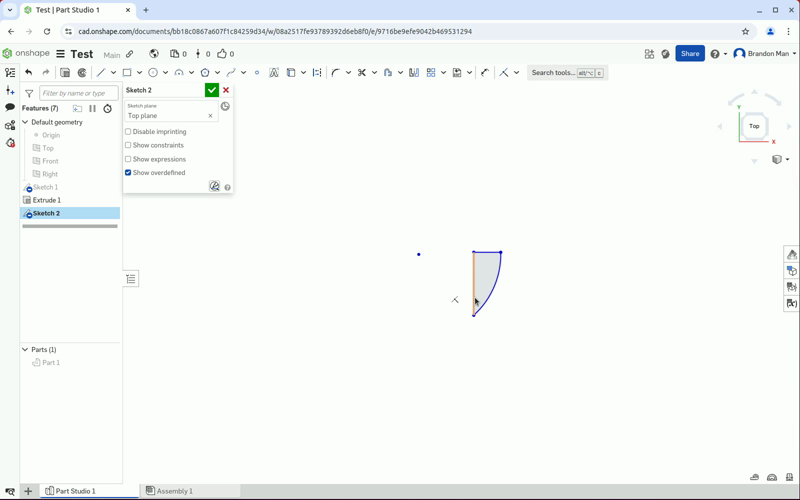
scroll(6)
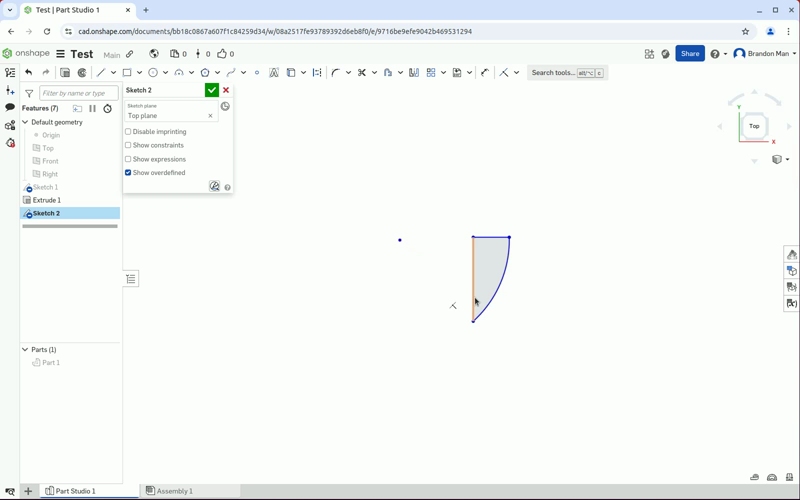
scroll(6)
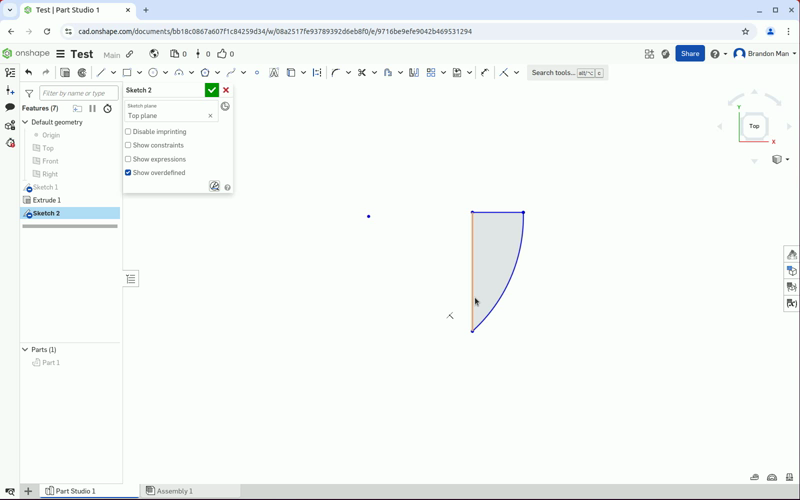
scroll(6)
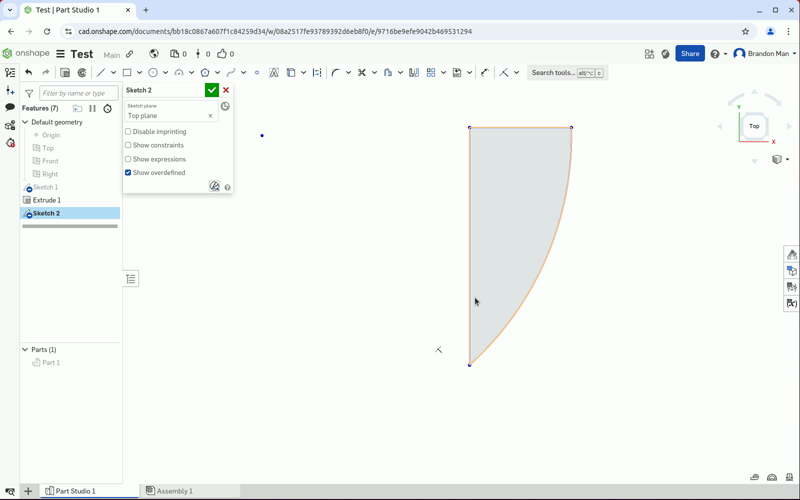
click(475, 297)
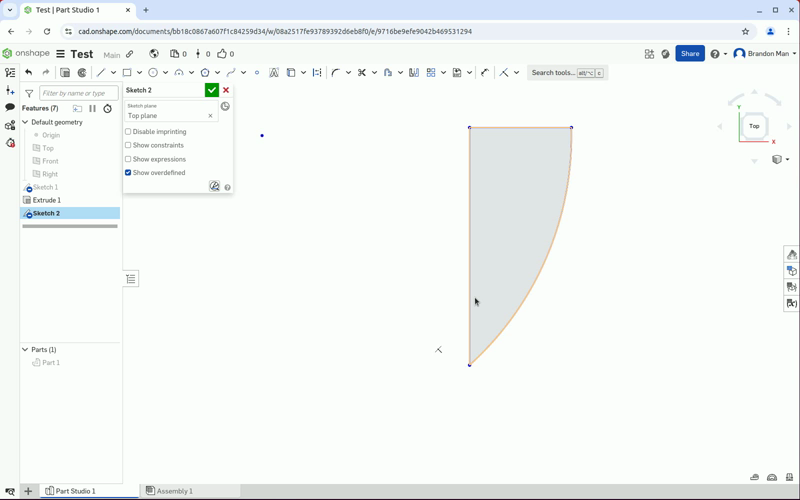
scroll(-6)
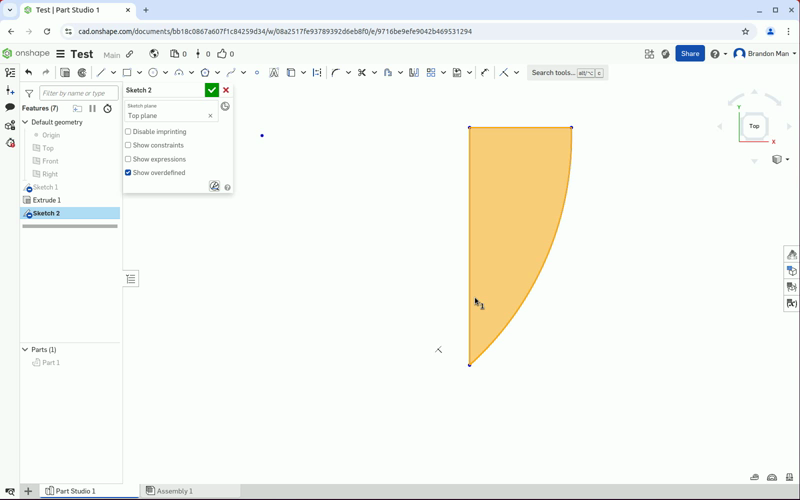
scroll(-6)
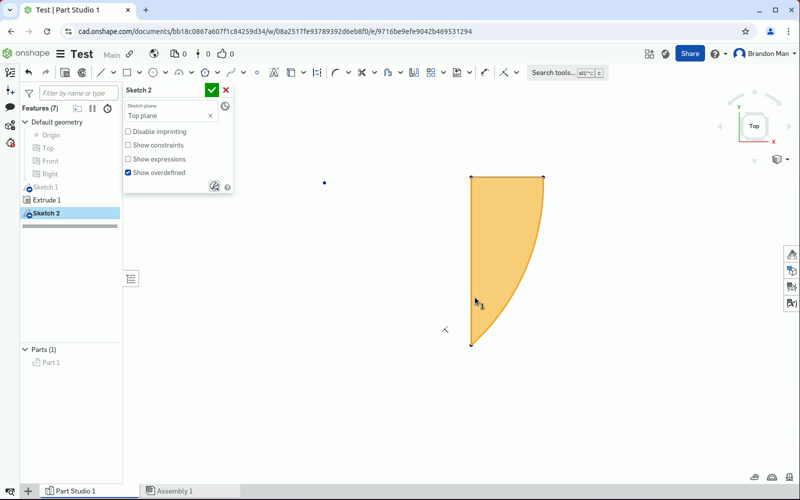
scroll(-6)
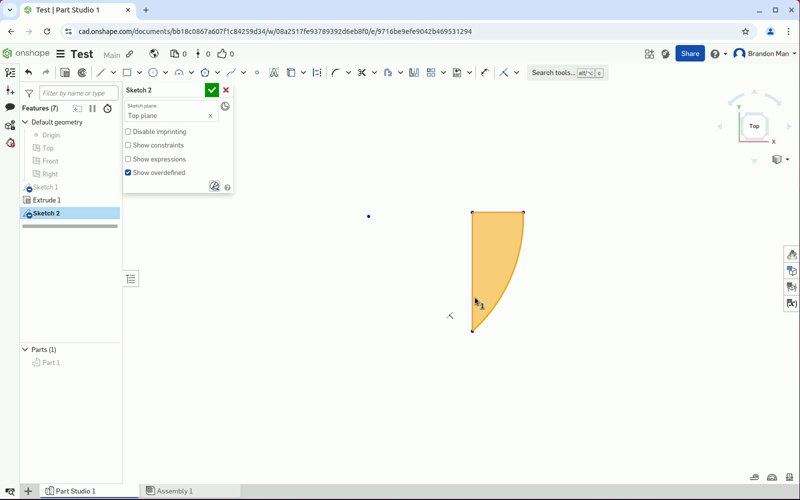
scroll(-6)
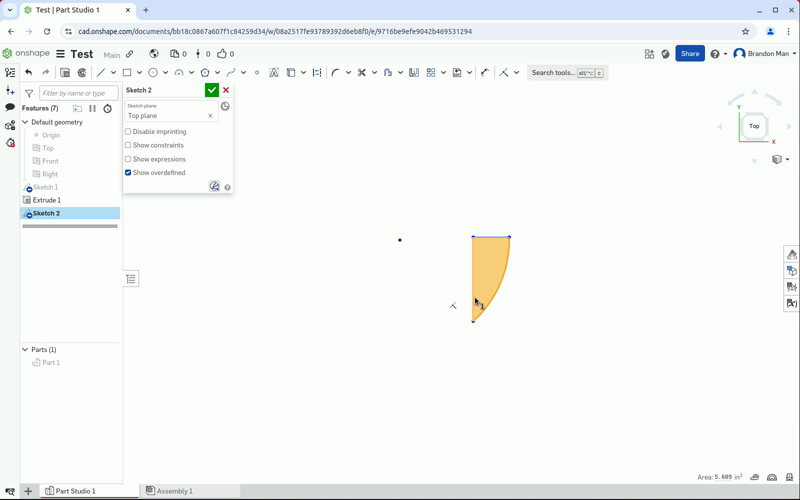
scroll(-6)
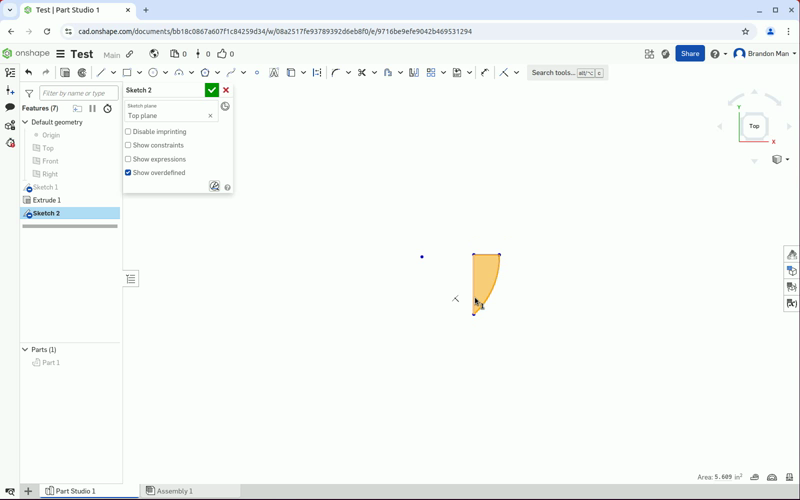
scroll(-6)
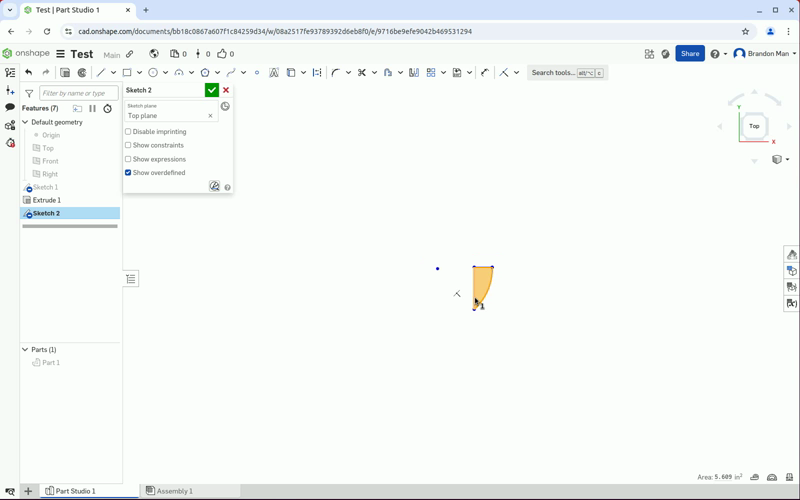
scroll(-6)
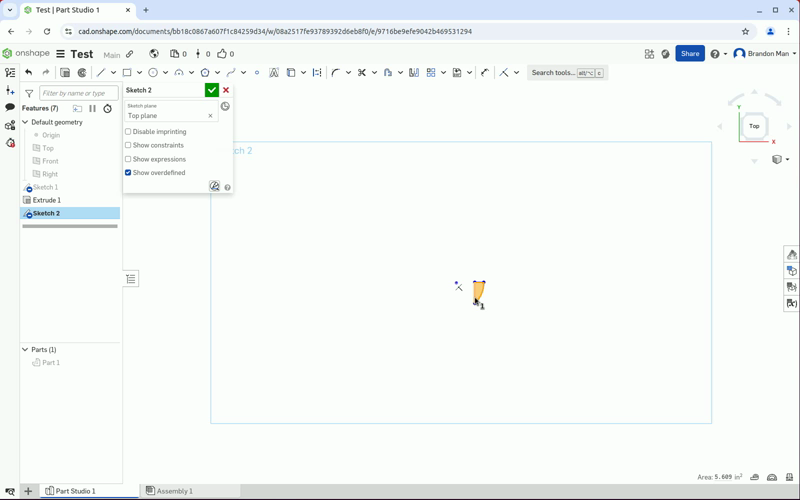
mouse_move(73, 352)
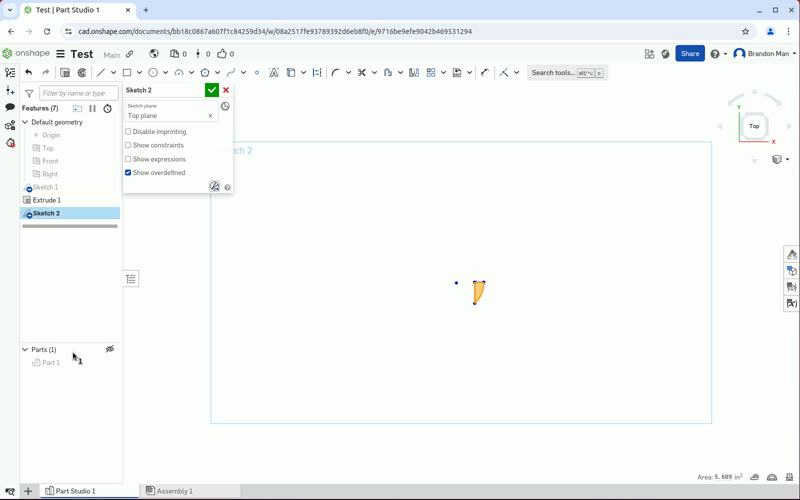
key(shift+y)
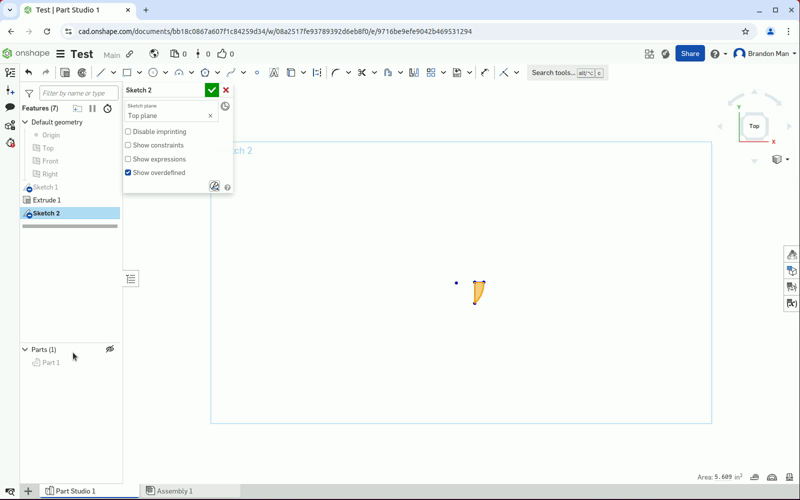
key(shift+e)
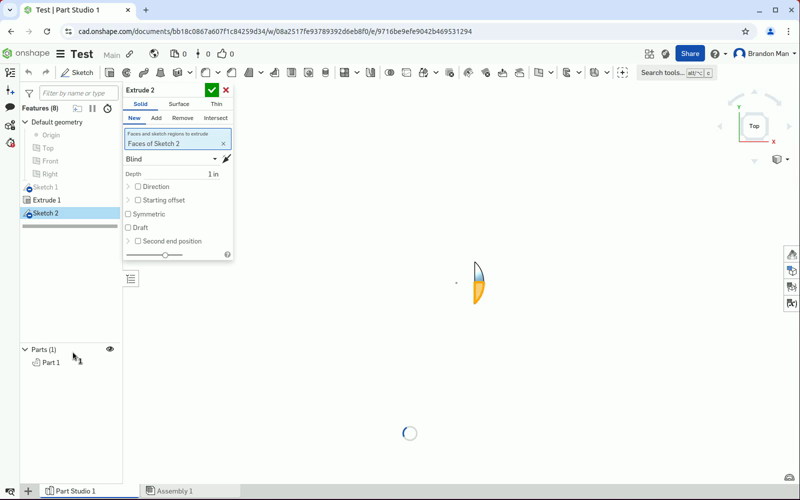
mouse_move(143, 106)
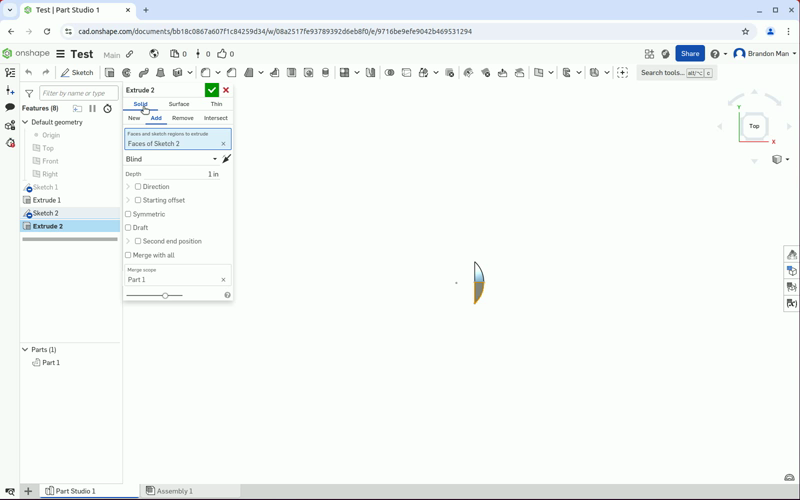
click(143, 106)
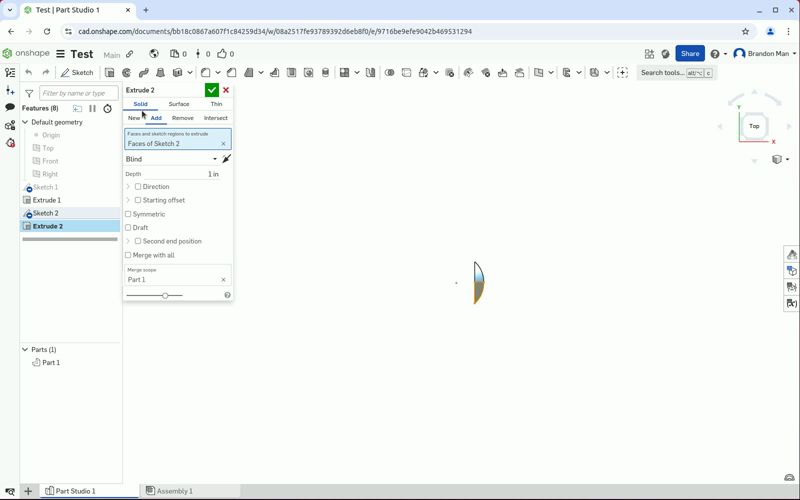
mouse_move(137, 120)
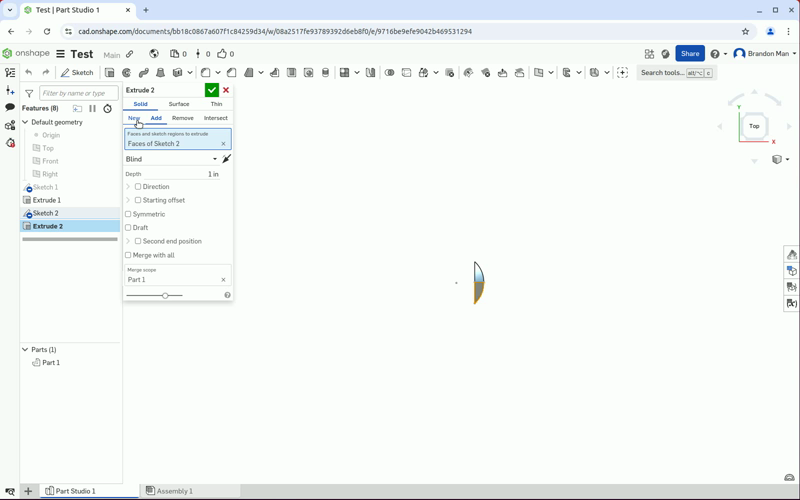
click(137, 120)
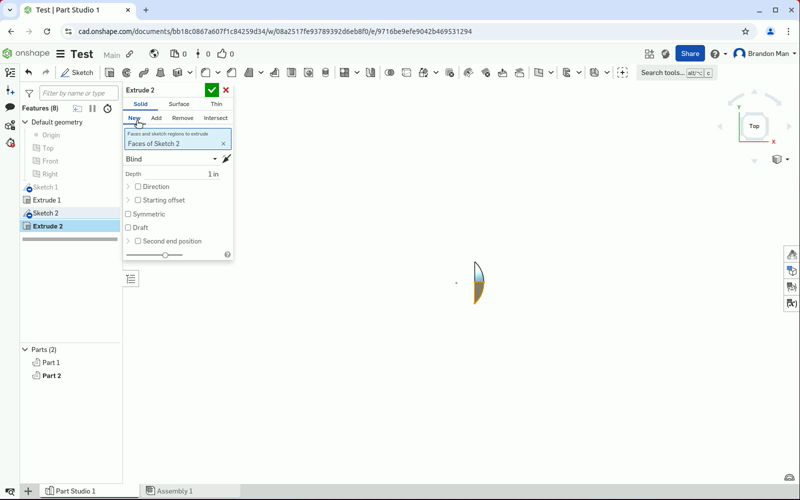
key(tab, 4)
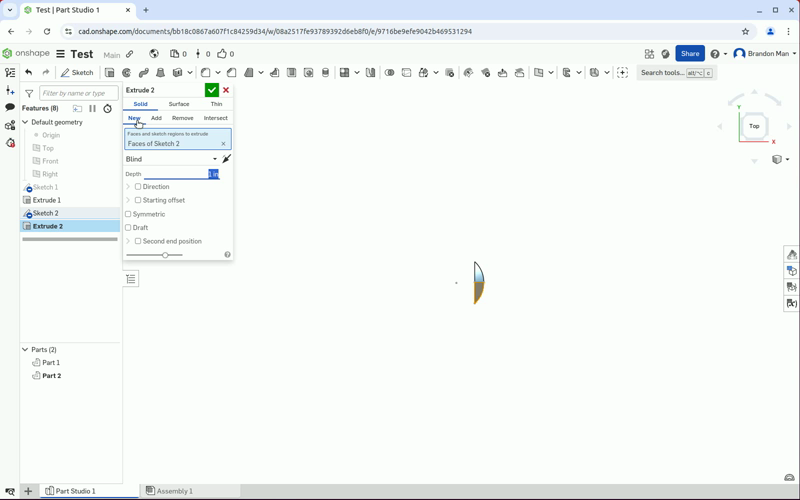
text(-23.108)
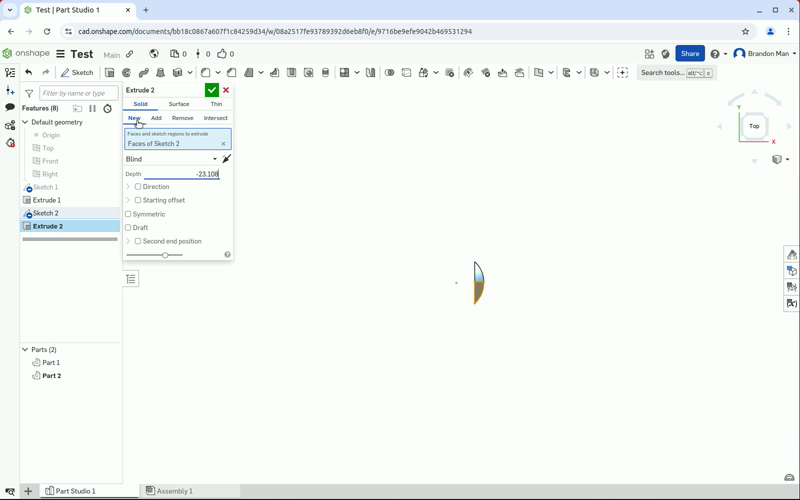
key(enter)
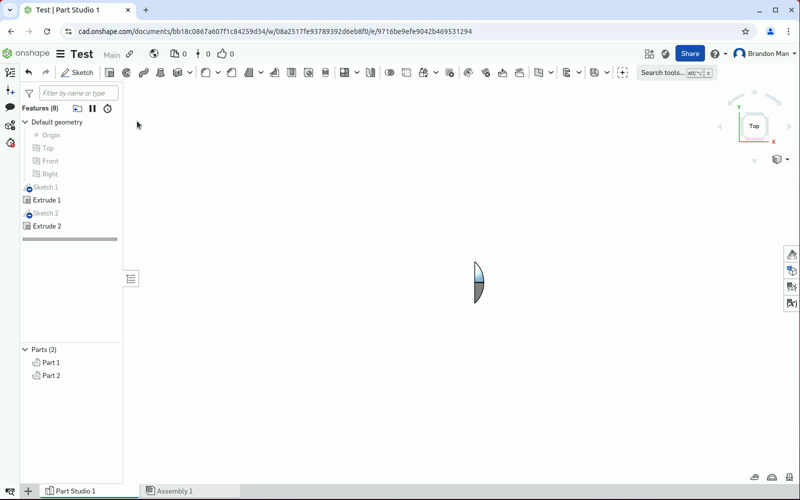
key(shift+h)
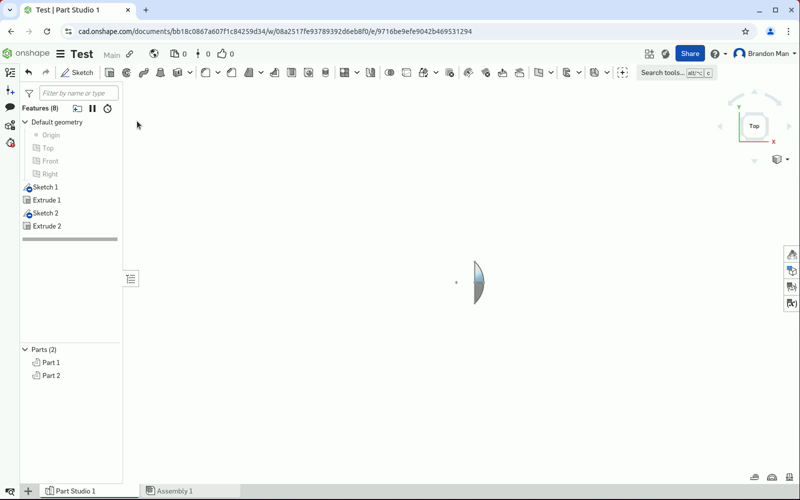
key(shift+h)
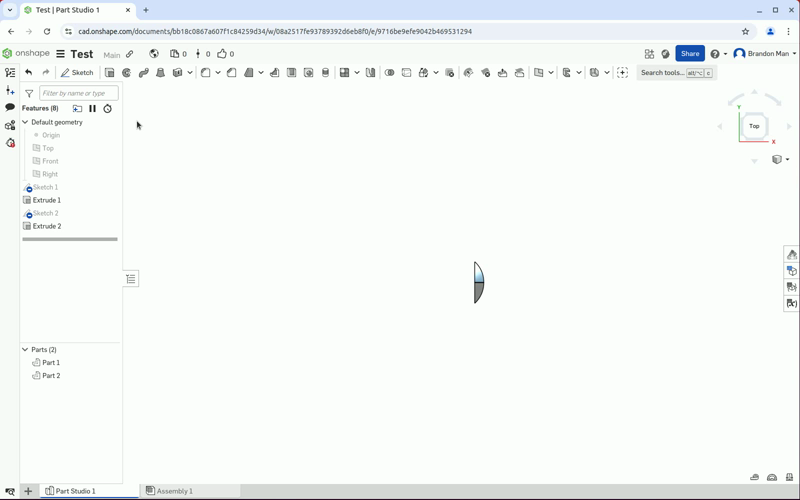
mouse_move(73, 189)
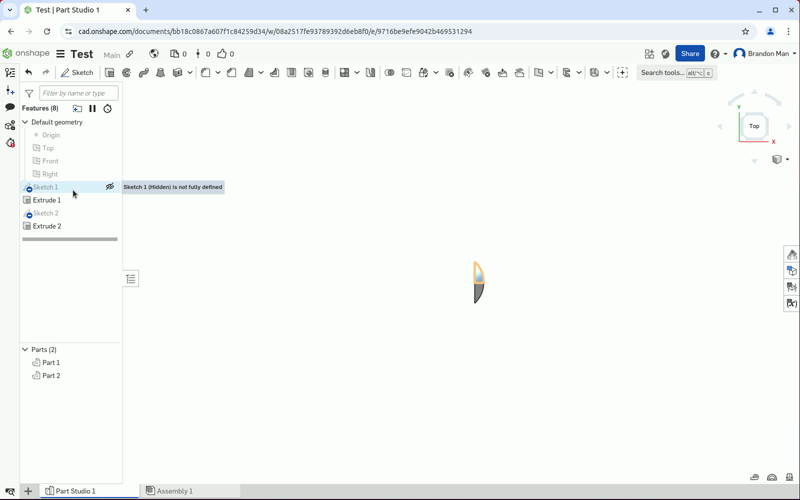
click(73, 189)
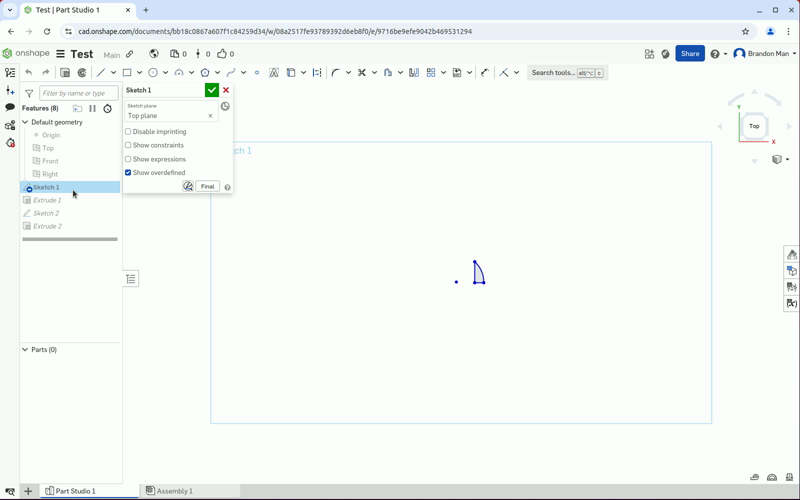
mouse_move(229, 92)
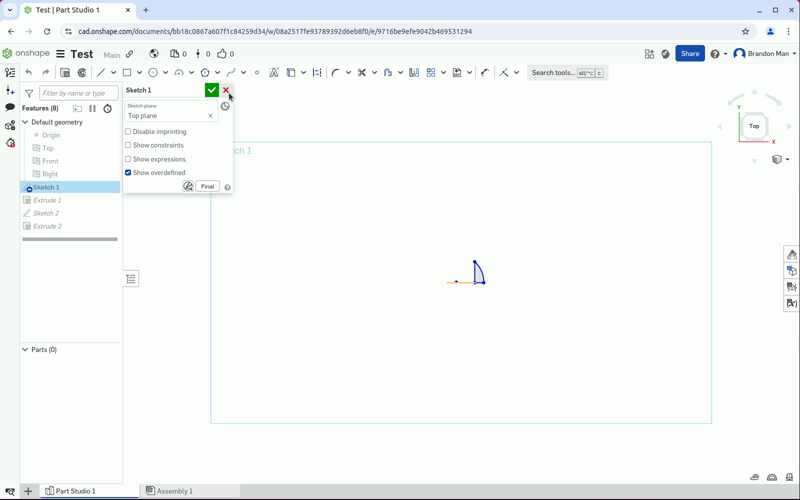
click(229, 92)
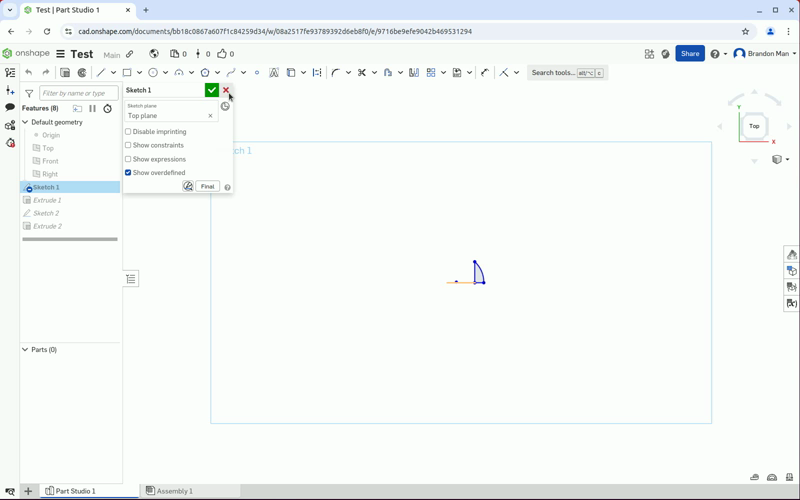
key(shift+s)
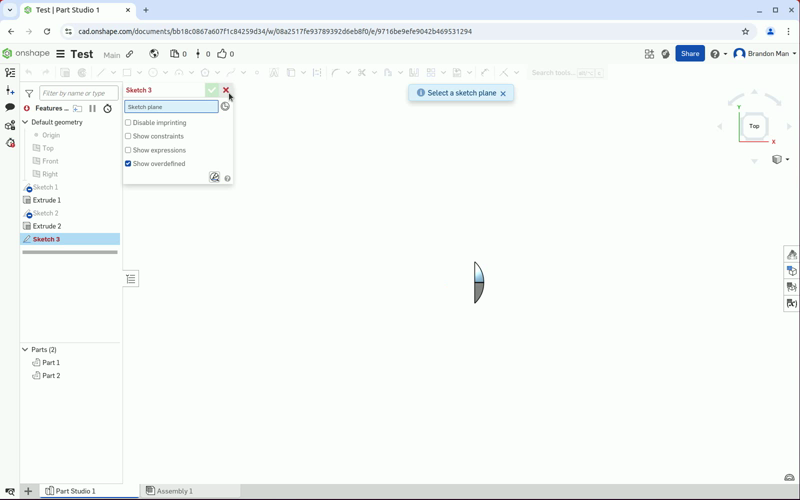
mouse_move(73, 150)
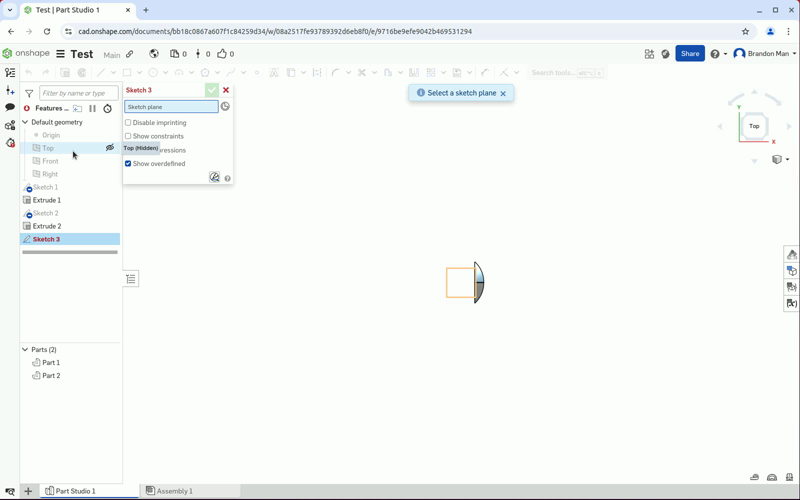
click(73, 150)
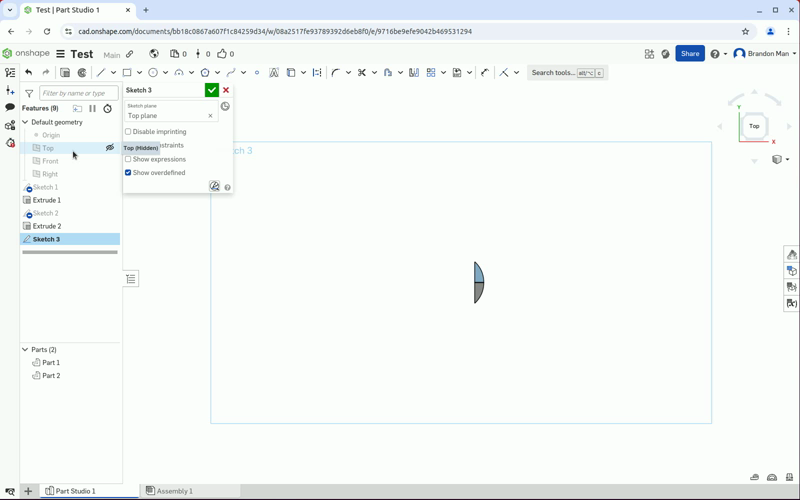
mouse_move(73, 352)
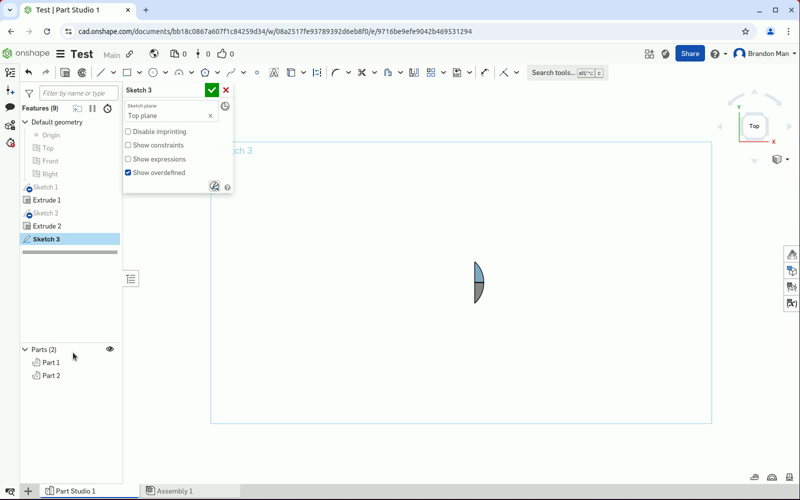
key(y)
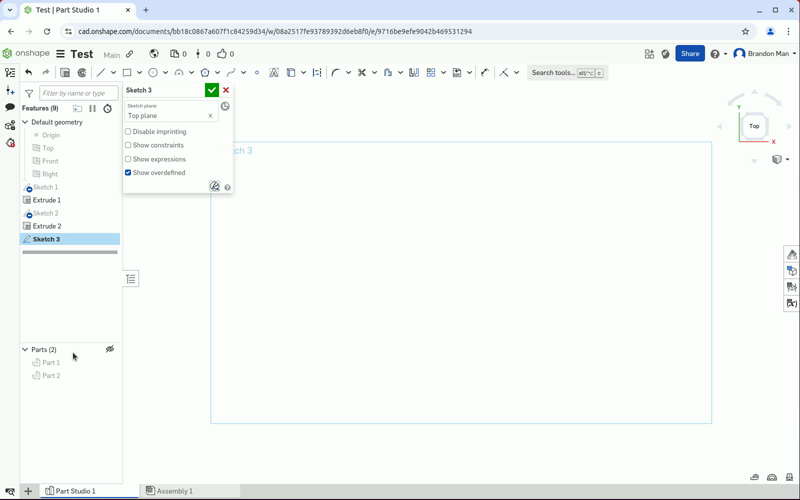
key(a)
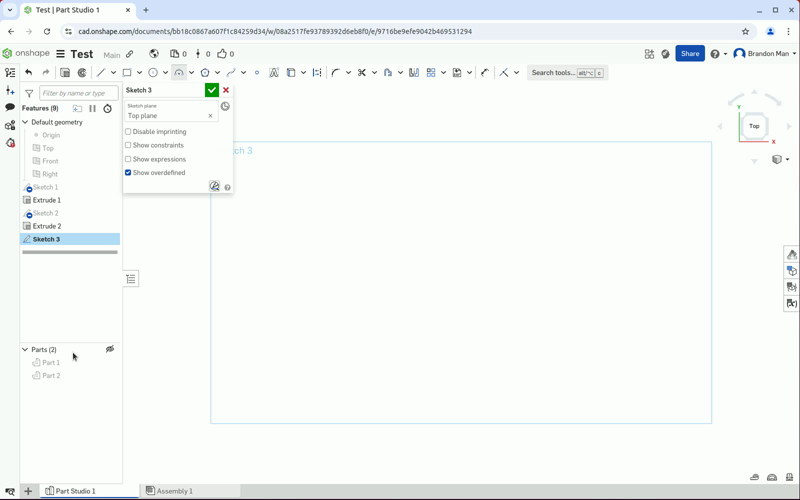
key_down(shift)
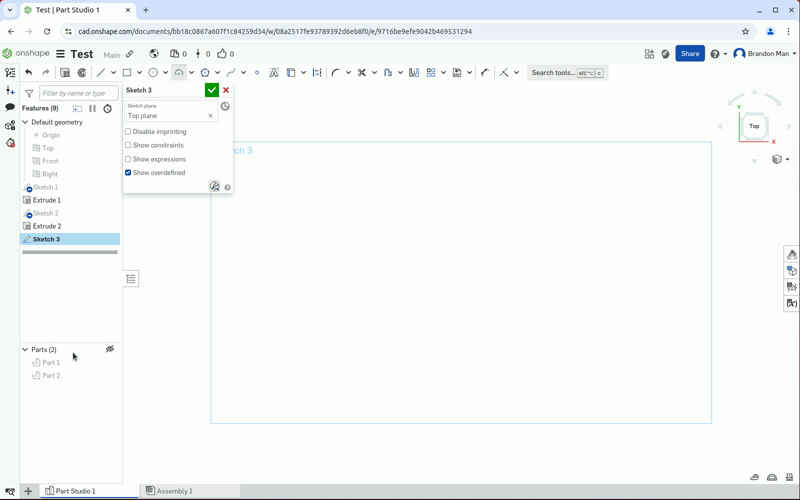
mouse_move(438, 282)
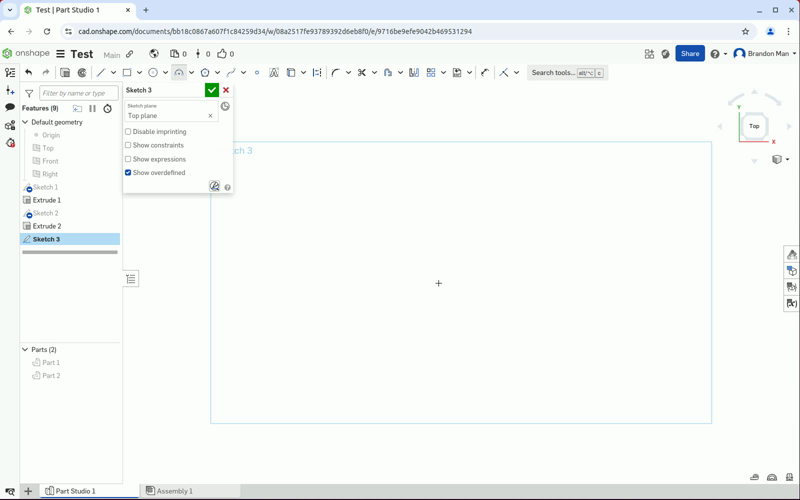
click(438, 282)
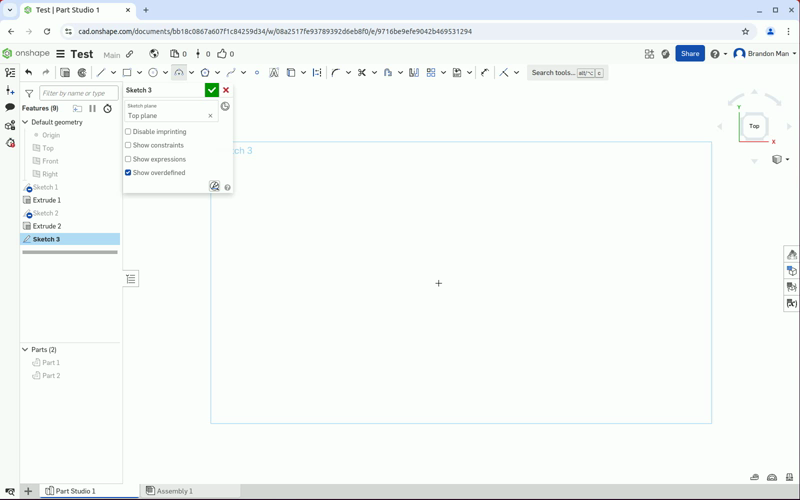
key_up(shift)
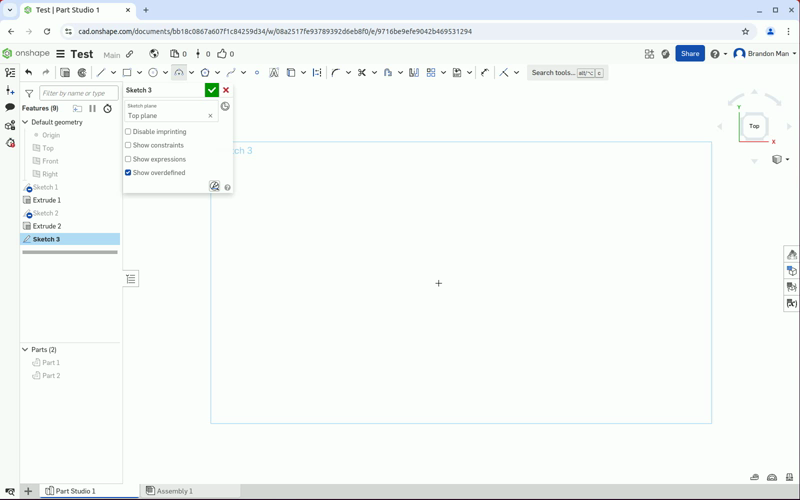
key_down(shift)
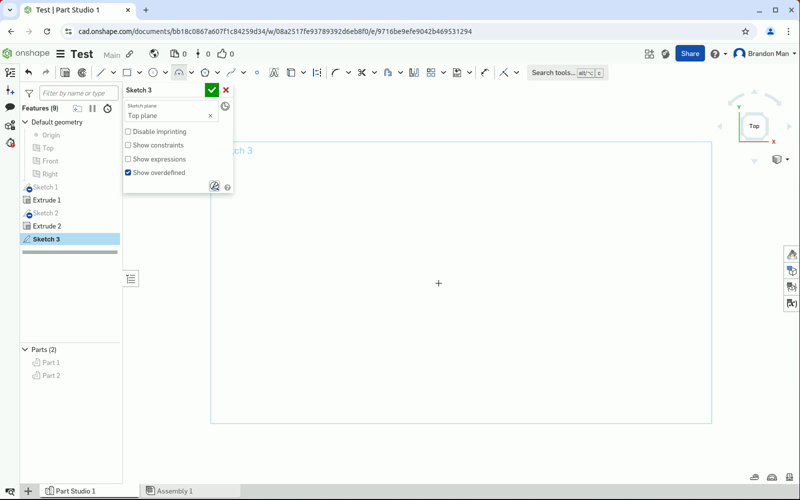
mouse_move(447, 303)
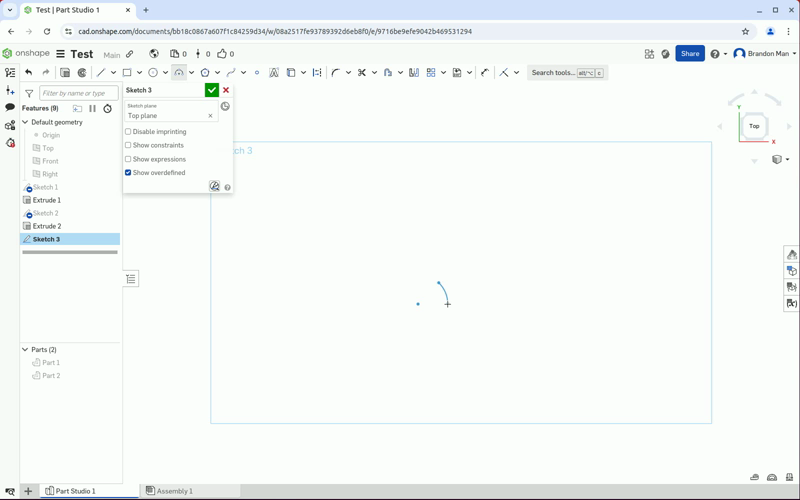
click(447, 303)
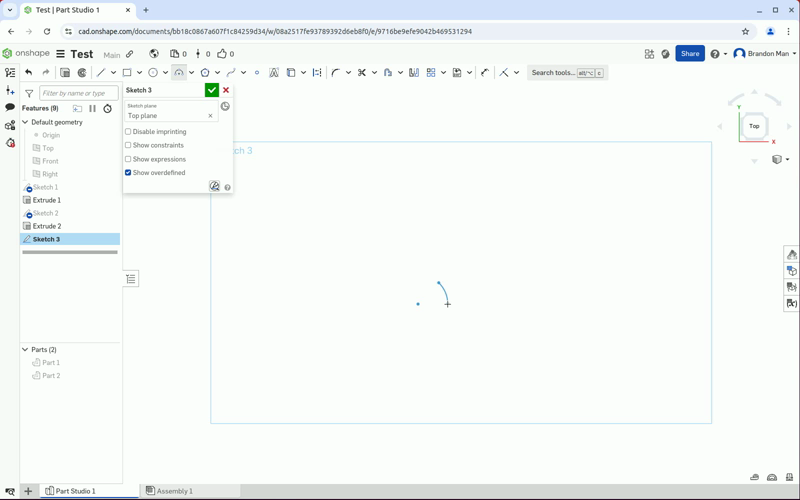
mouse_move(440, 294)
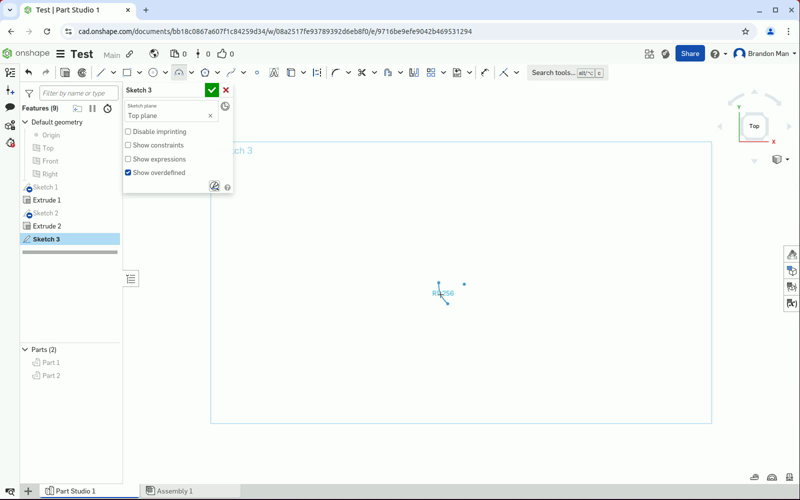
click(440, 294)
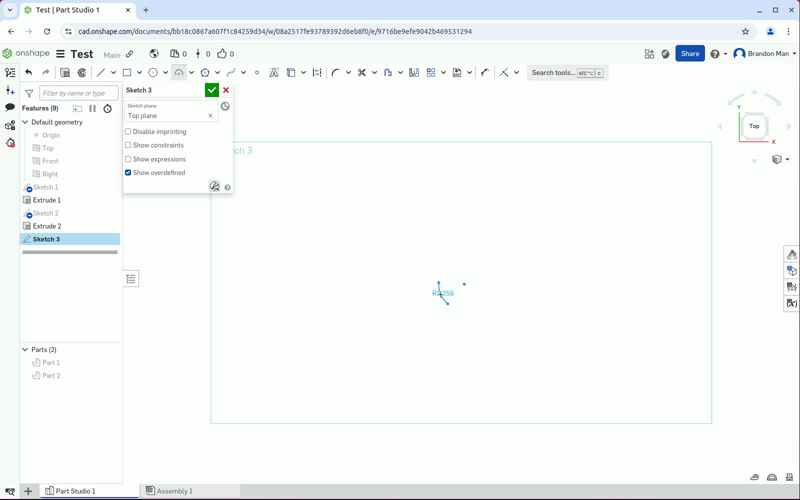
key_up(shift)
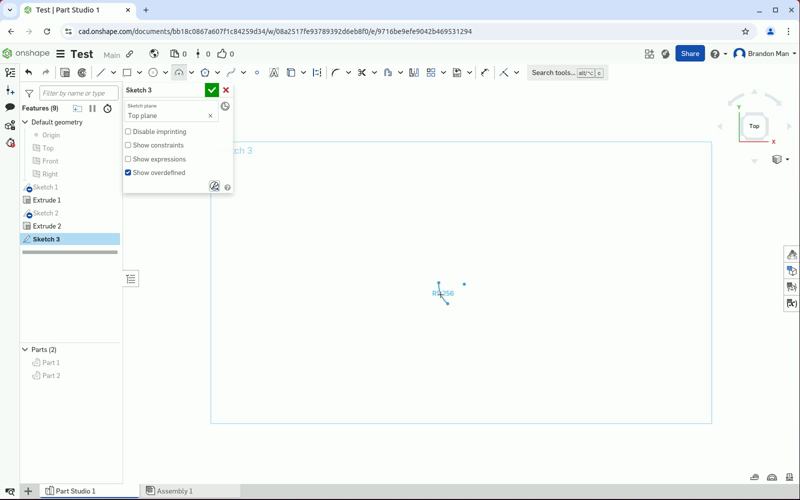
key(esc)
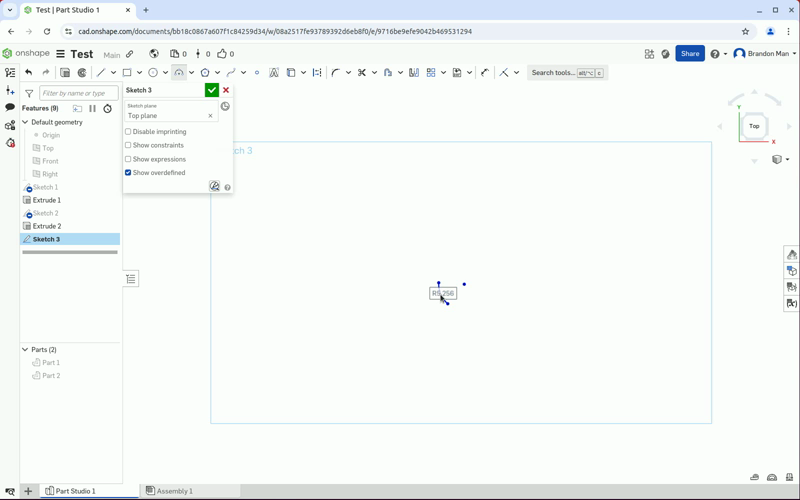
key(l)
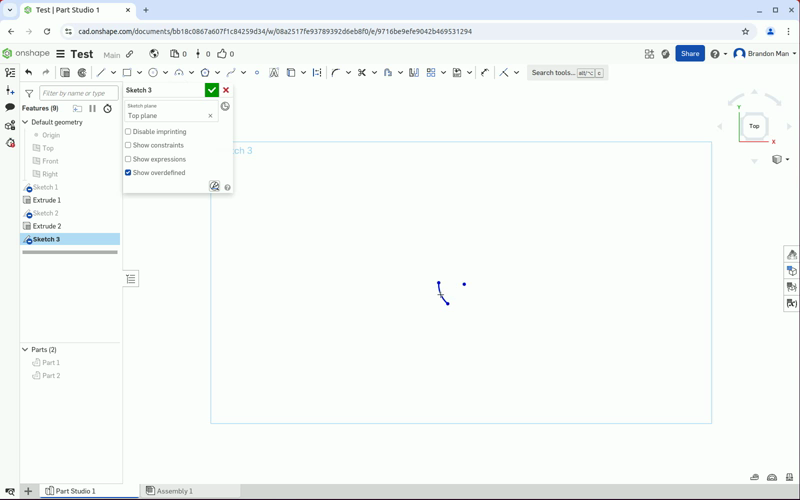
mouse_move(447, 303)
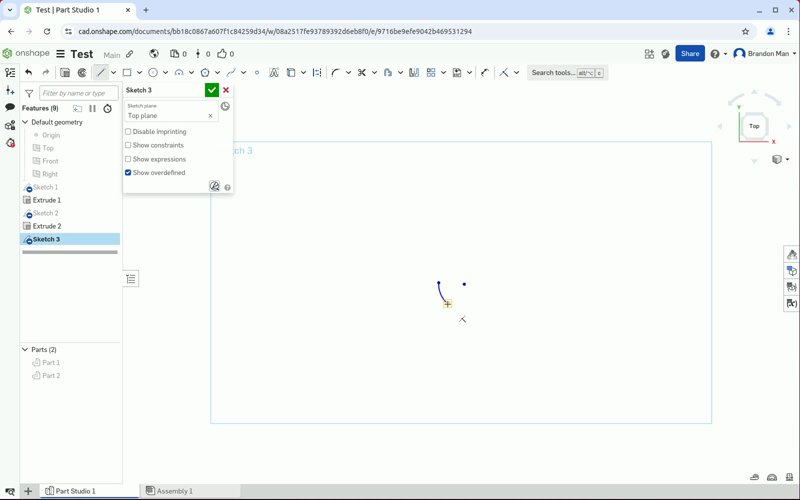
click(447, 303)
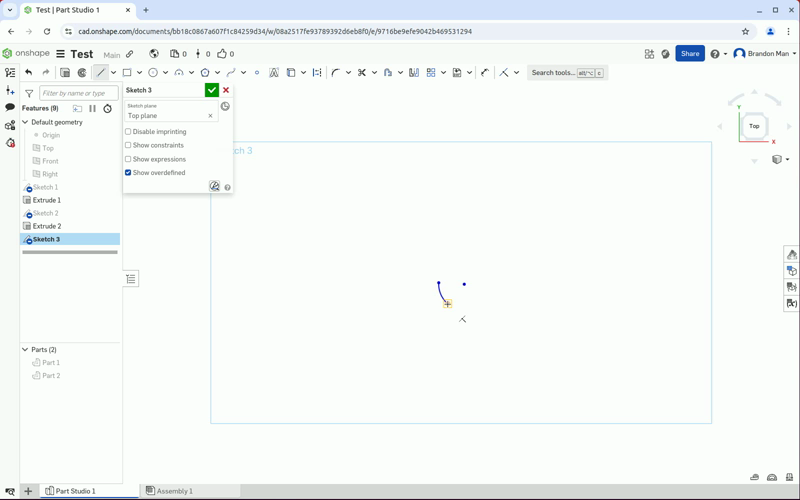
key_down(shift)
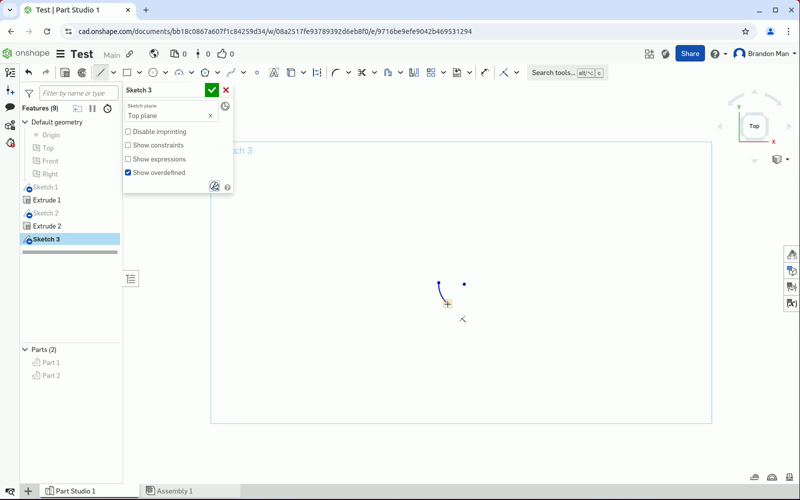
mouse_move(477, 303)
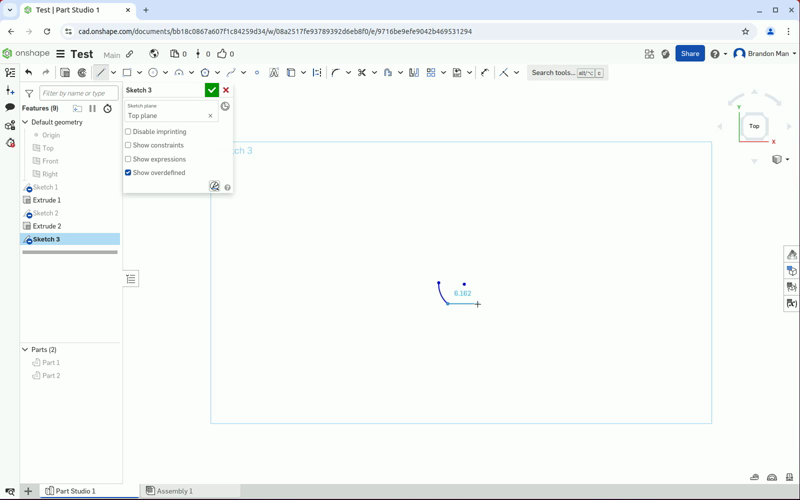
mouse_move(447, 282)
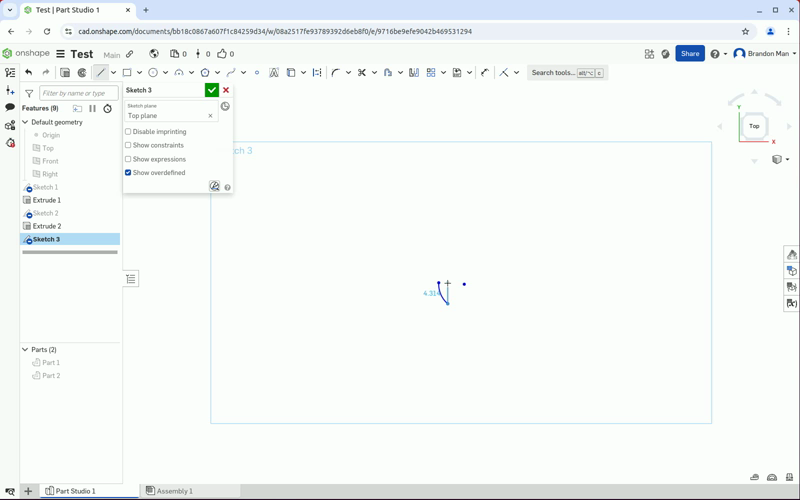
click(447, 282)
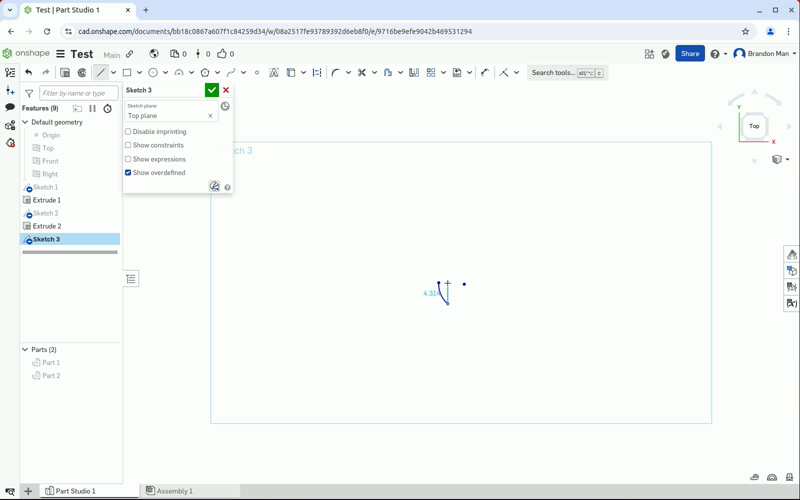
key_up(shift)
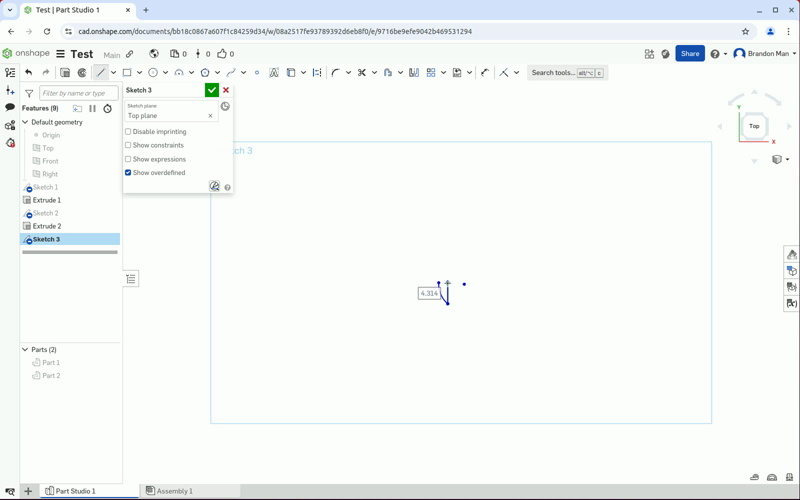
mouse_move(477, 282)
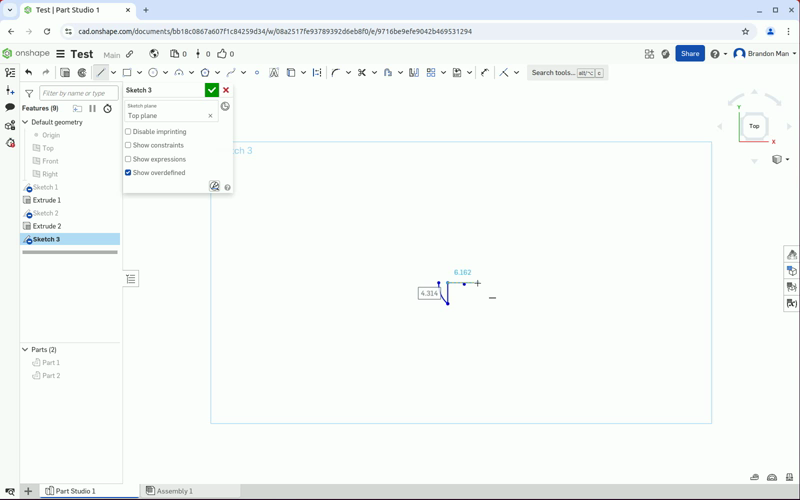
key_down(shift)
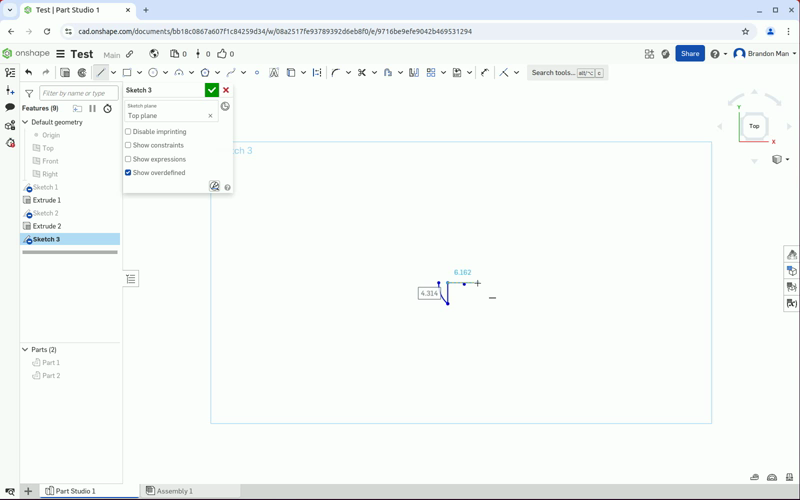
mouse_move(438, 282)
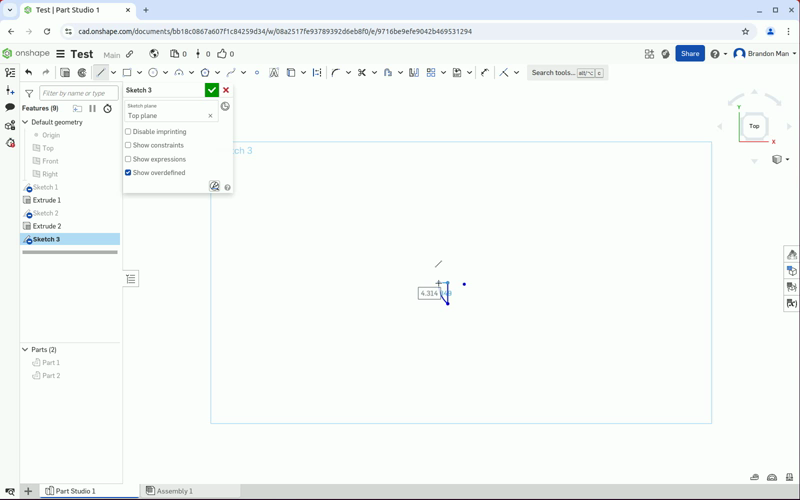
key_up(shift)
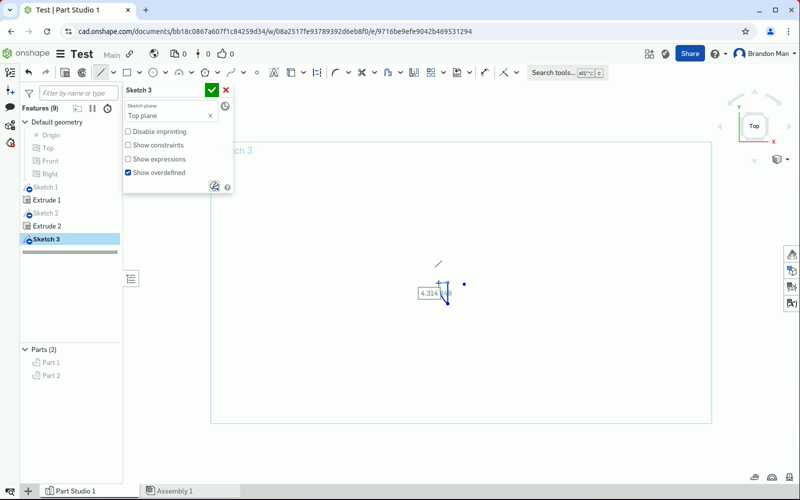
click(438, 282)
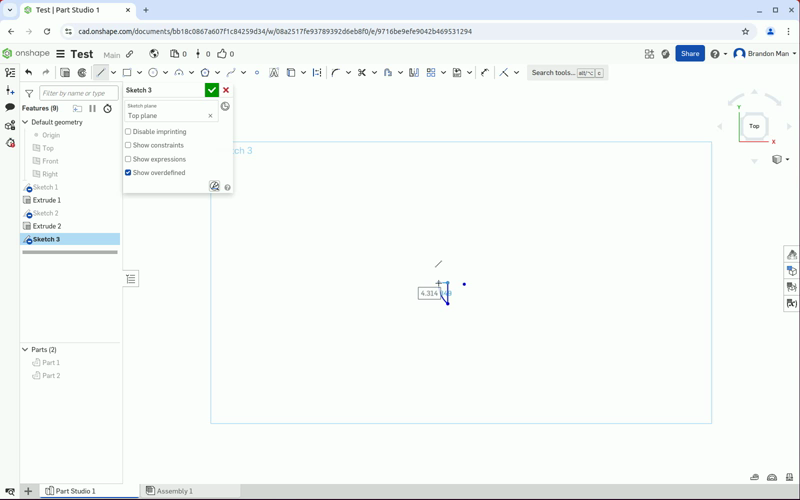
key(esc)
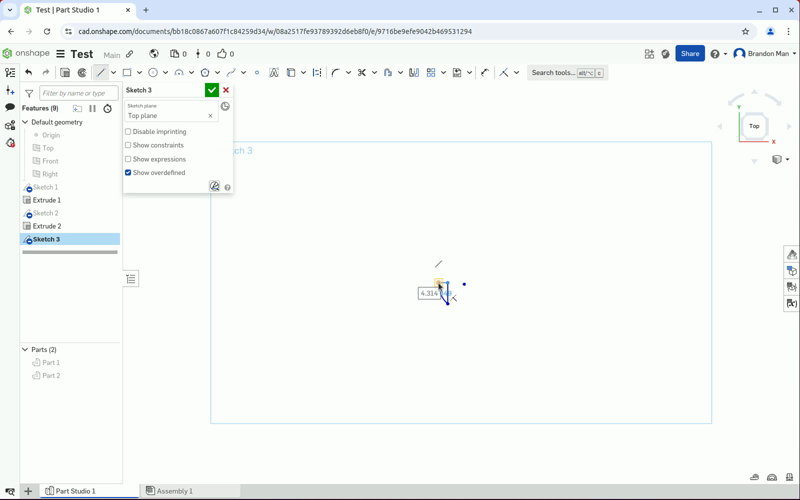
mouse_move(440, 284)
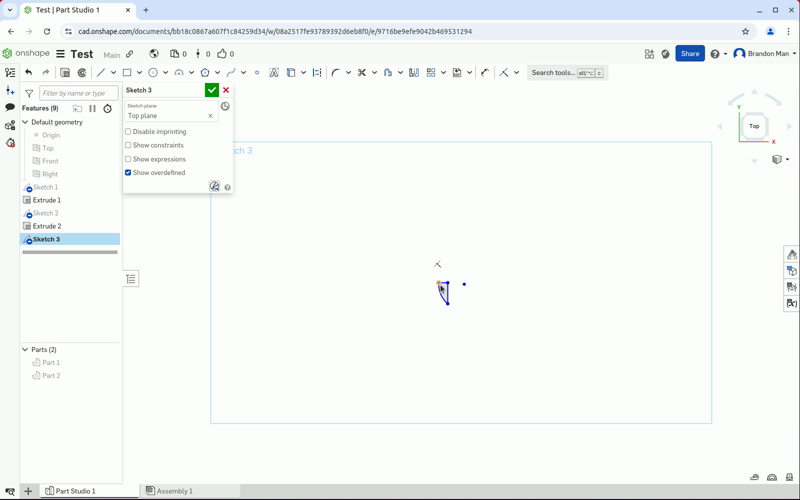
scroll(6)
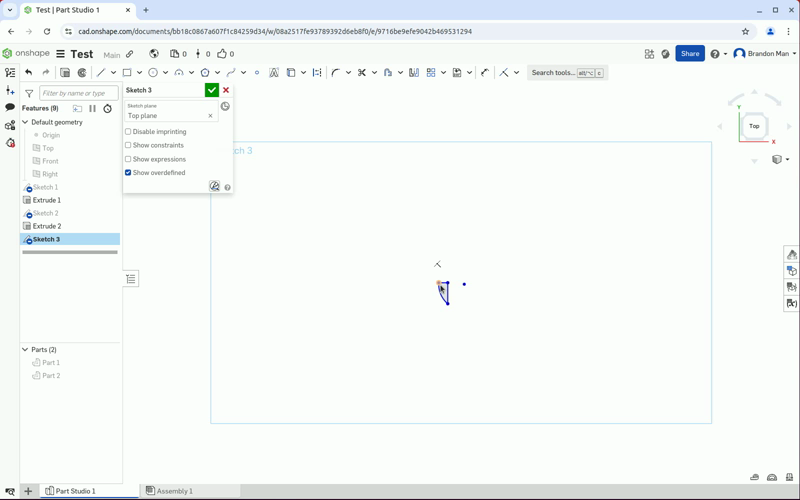
scroll(6)
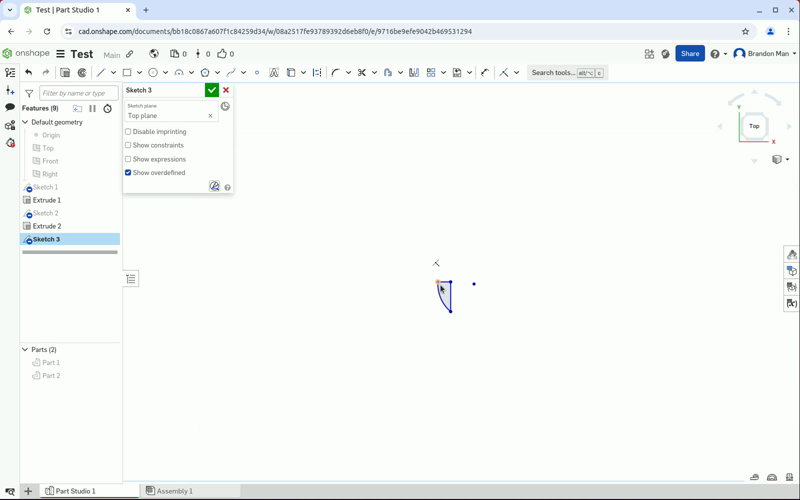
scroll(6)
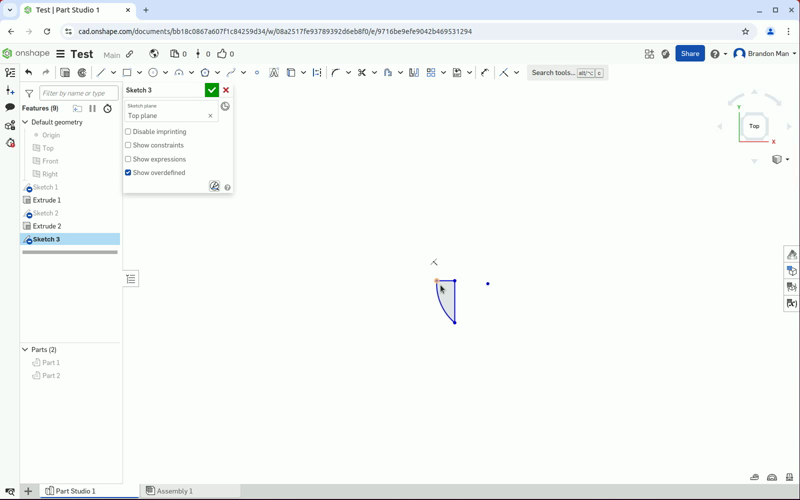
scroll(6)
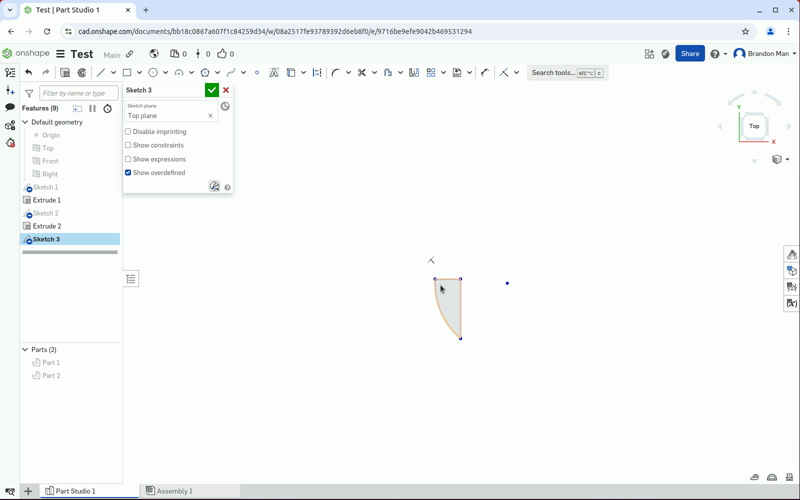
scroll(6)
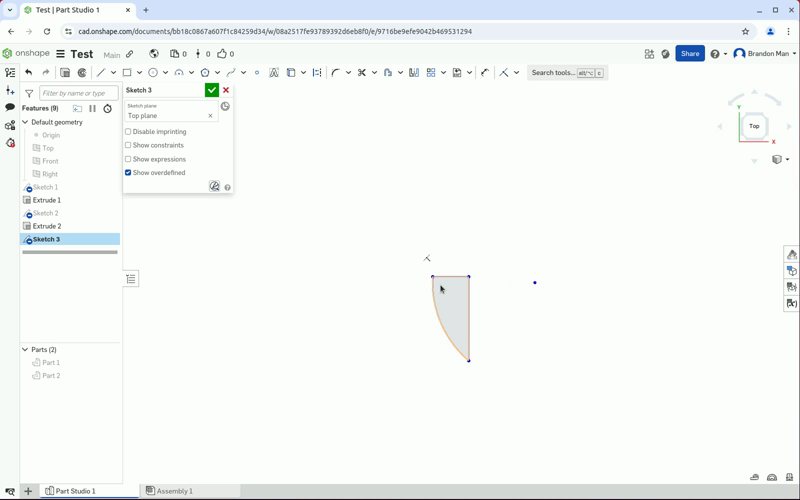
scroll(6)
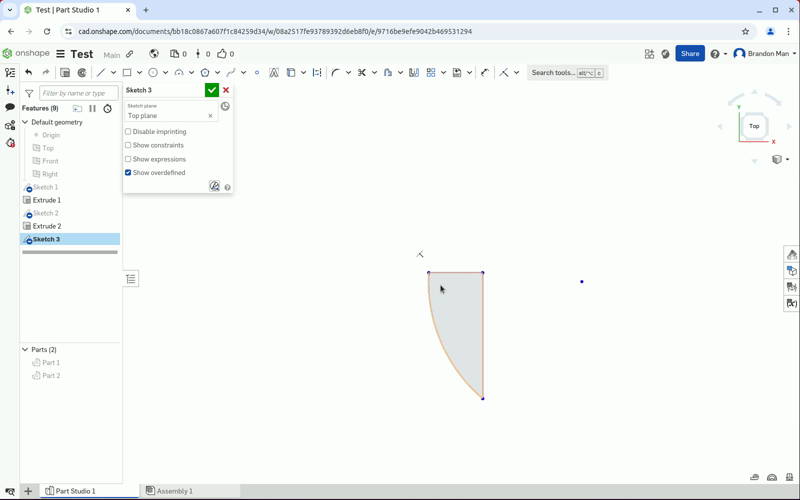
scroll(6)
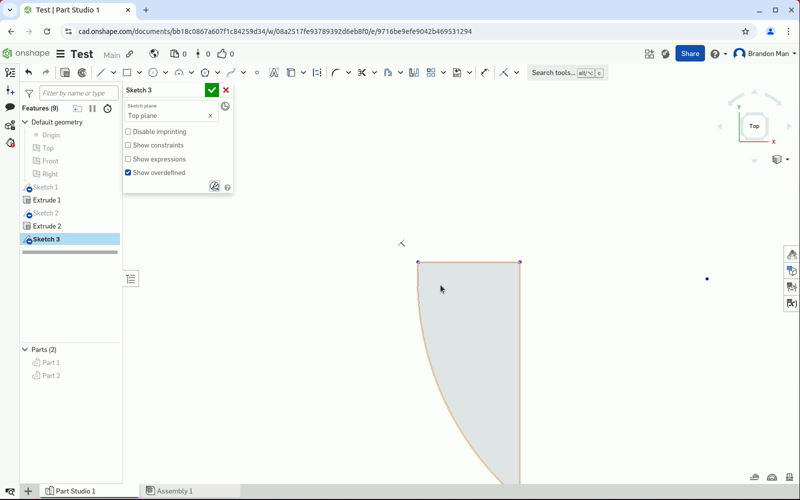
click(440, 284)
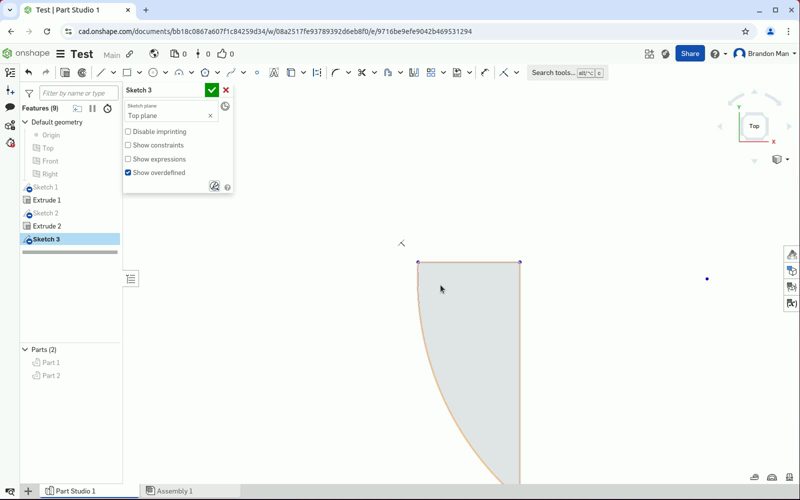
scroll(-6)
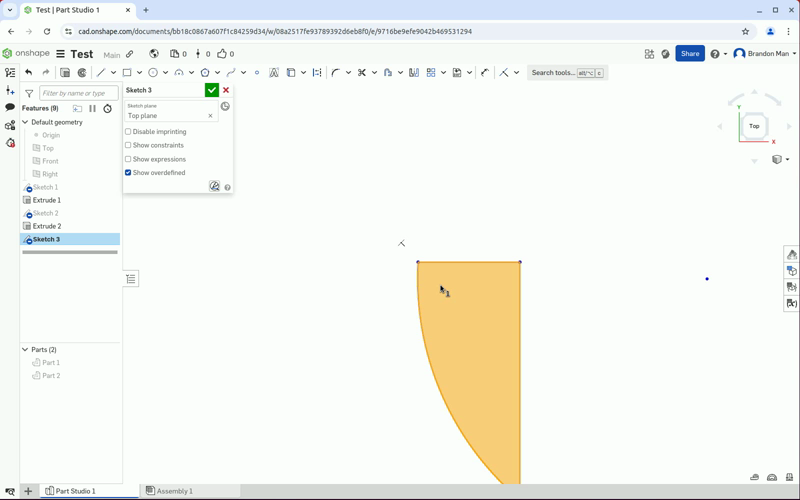
scroll(-6)
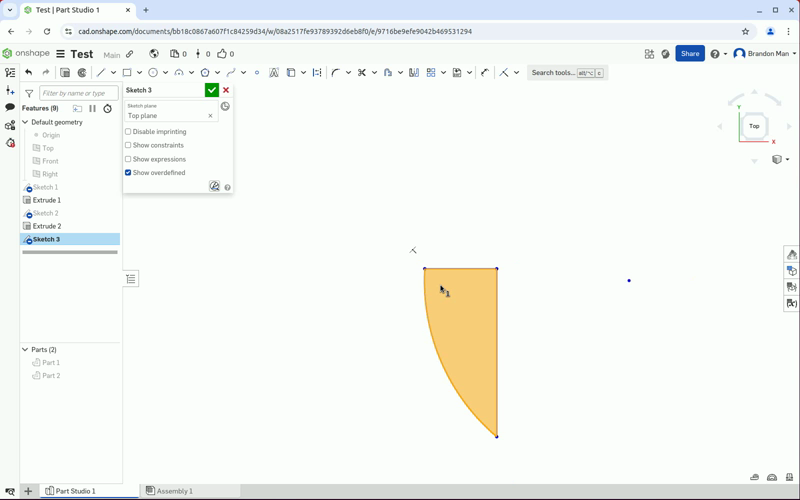
scroll(-6)
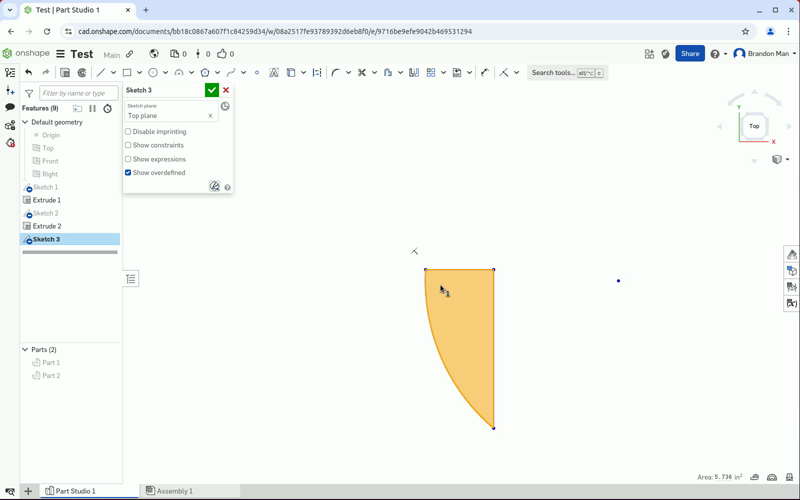
scroll(-6)
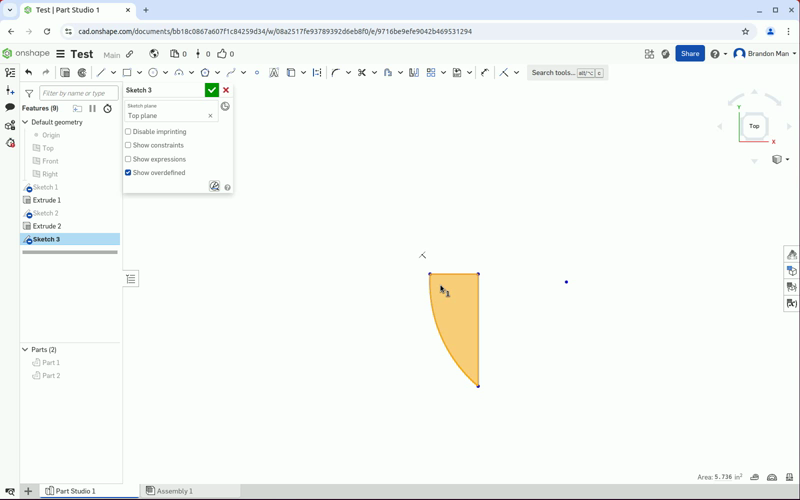
scroll(-6)
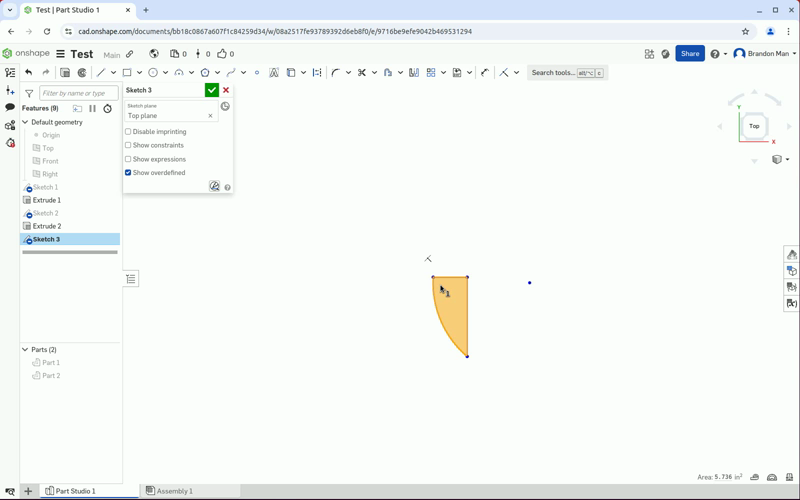
scroll(-6)
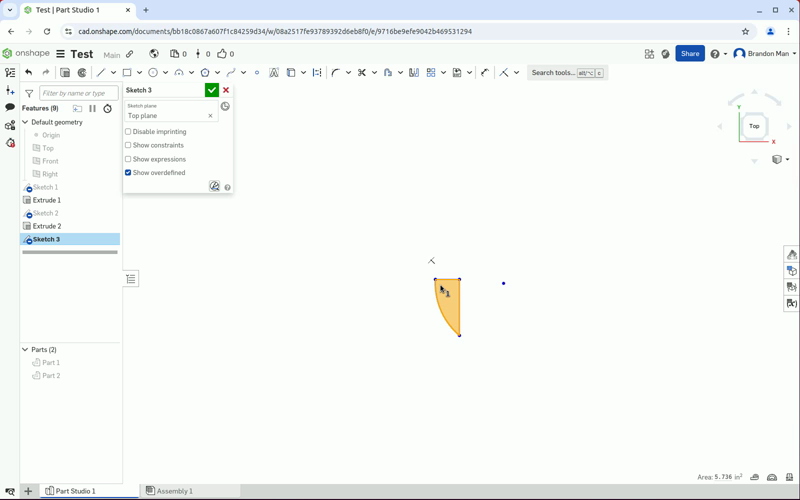
scroll(-6)
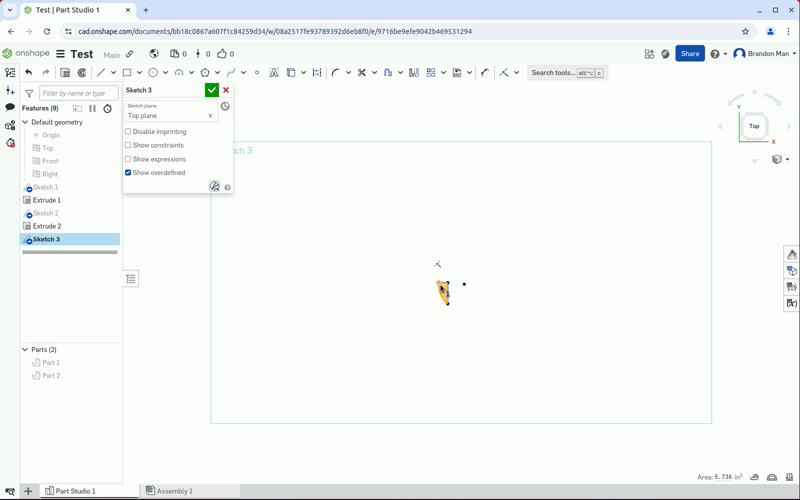
mouse_move(73, 352)
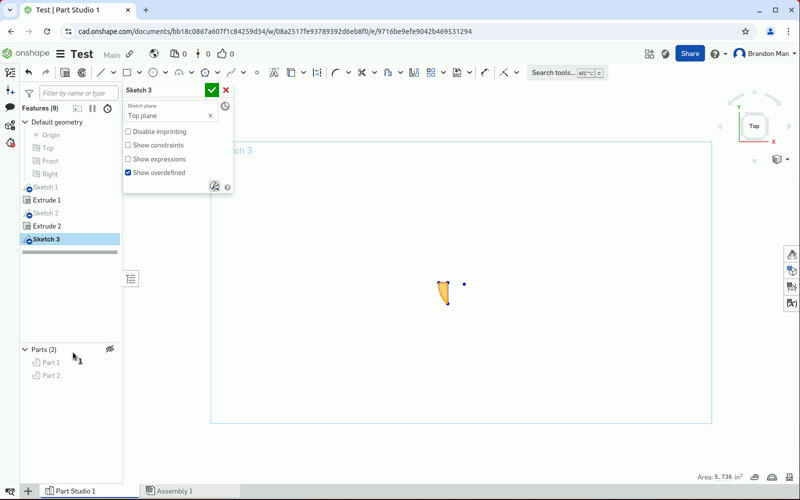
key(shift+y)
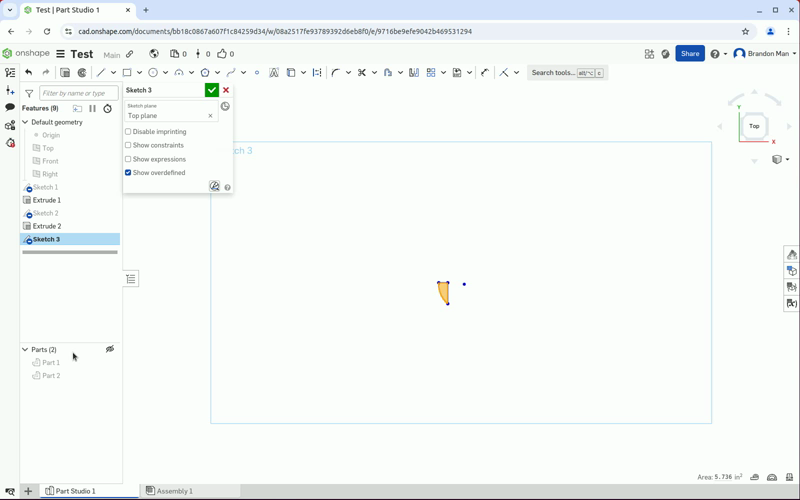
key(shift+e)
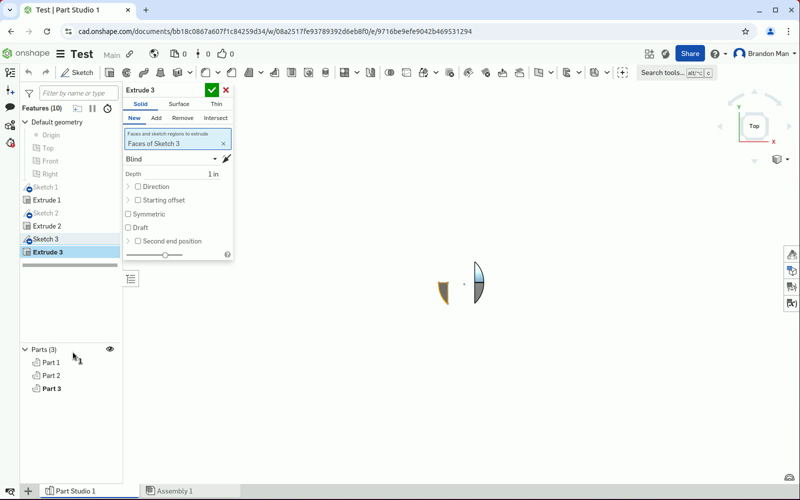
mouse_move(143, 106)
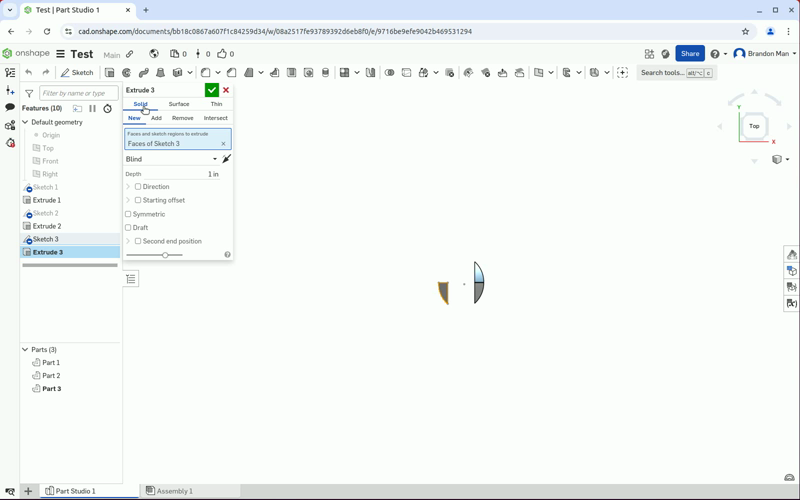
click(143, 106)
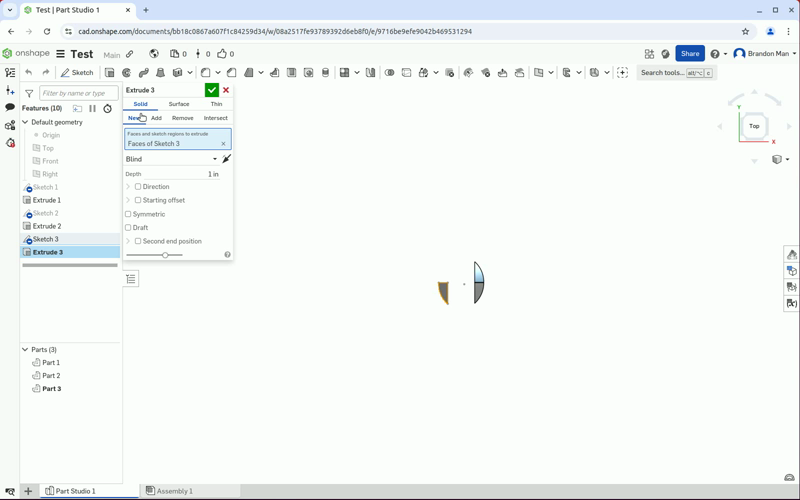
mouse_move(137, 120)
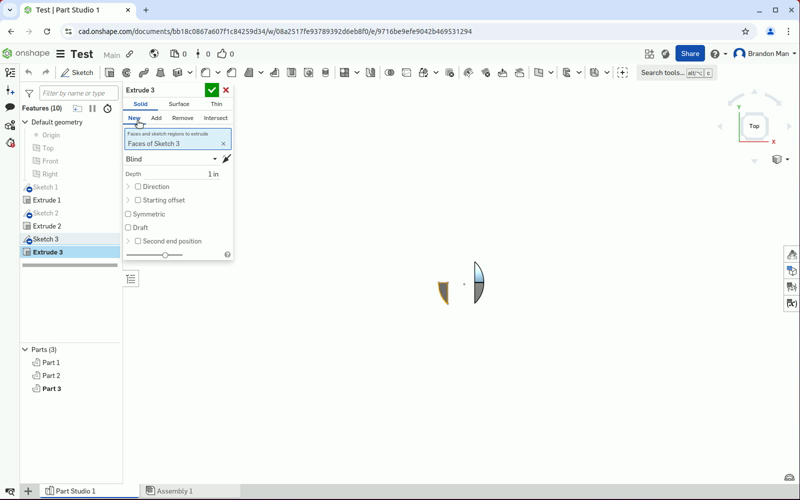
click(137, 120)
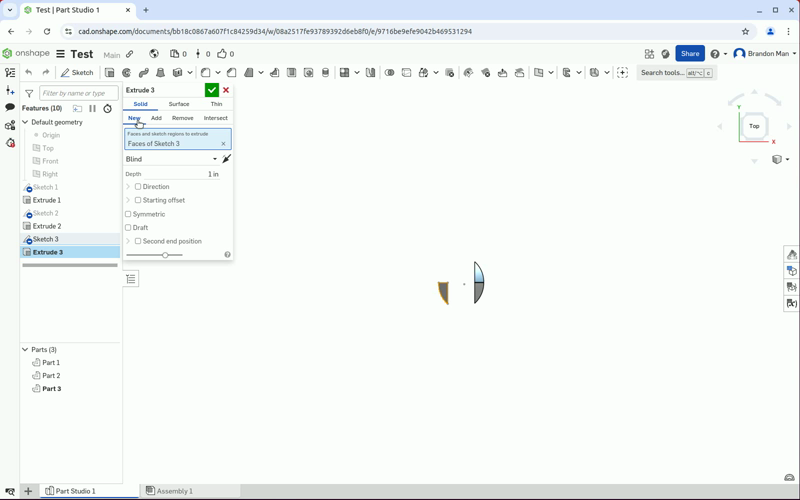
key(tab, 4)
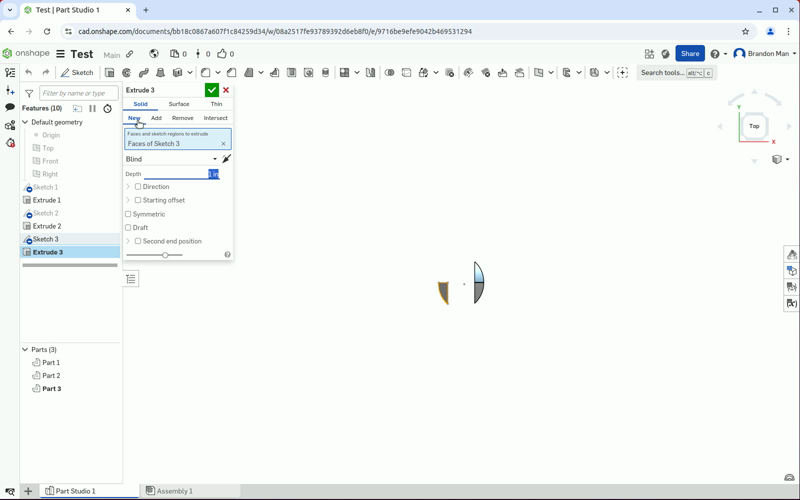
text(-23.108)
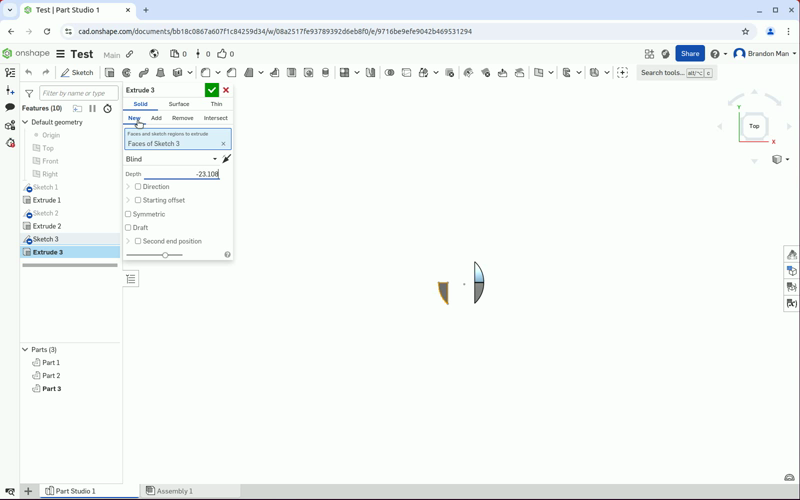
key(enter)
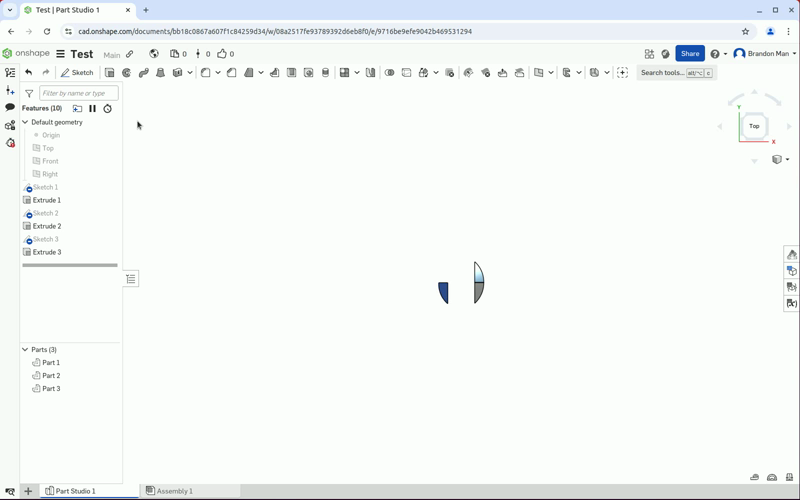
key(shift+h)
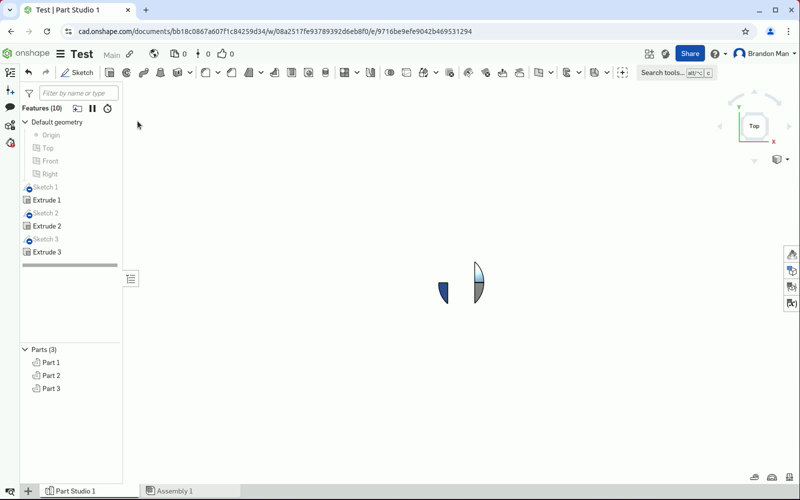
key(shift+h)
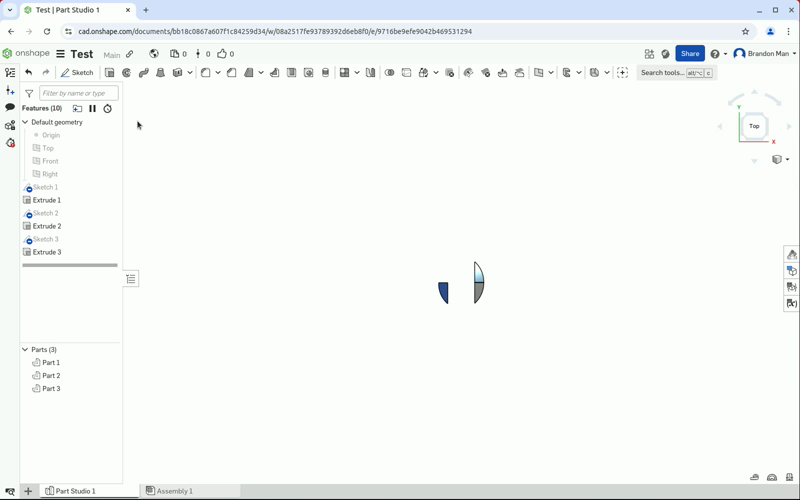
mouse_move(73, 189)
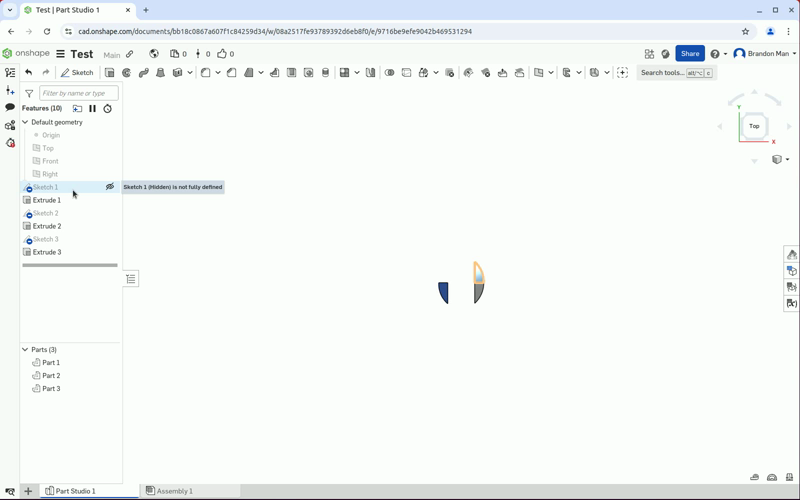
click(73, 189)
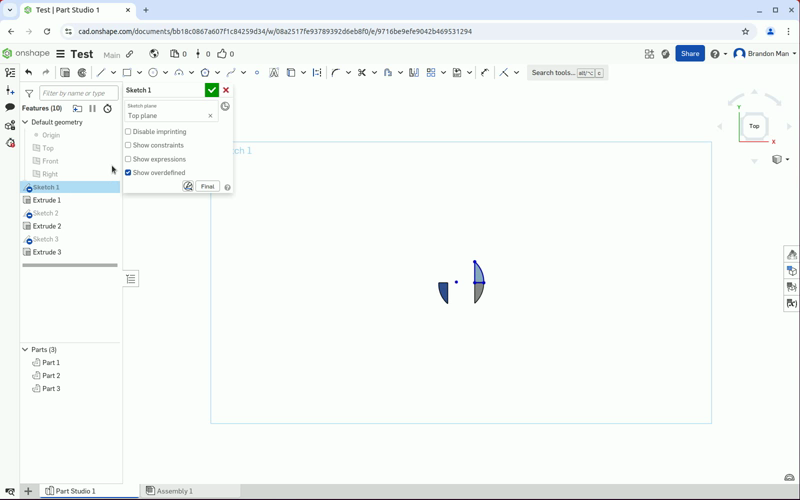
mouse_move(229, 92)
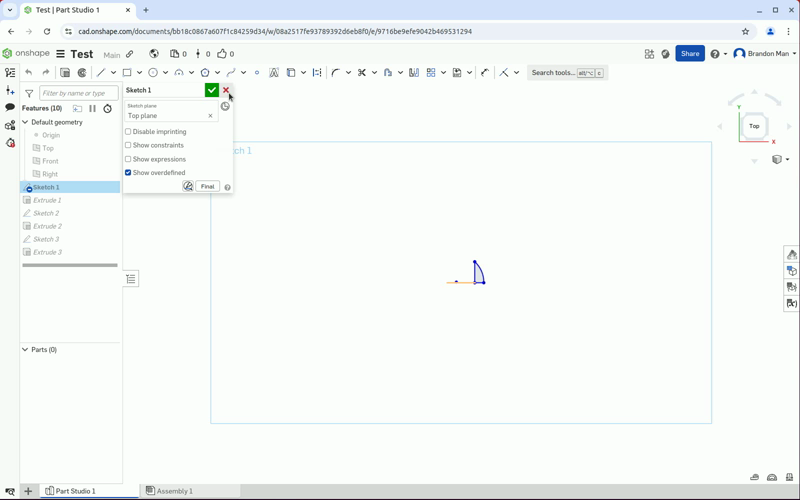
click(229, 92)
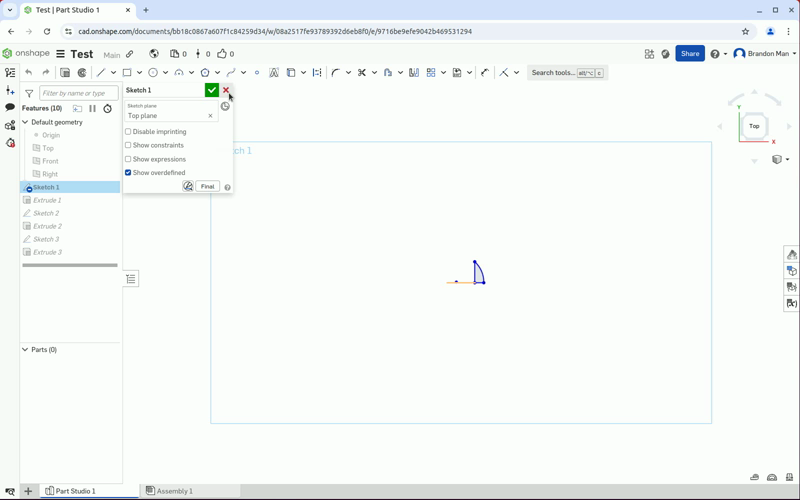
key(shift+s)
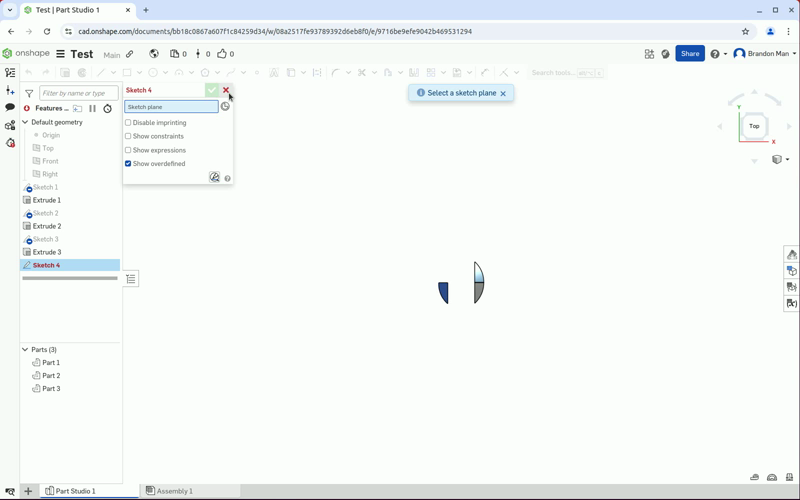
mouse_move(73, 150)
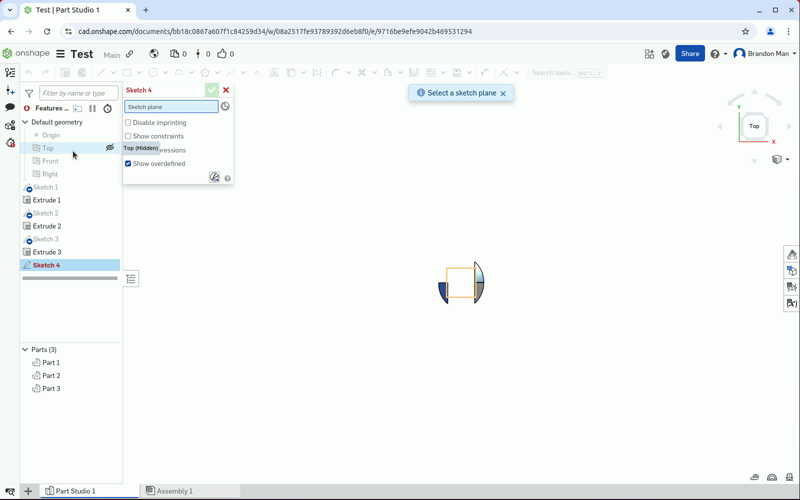
click(73, 150)
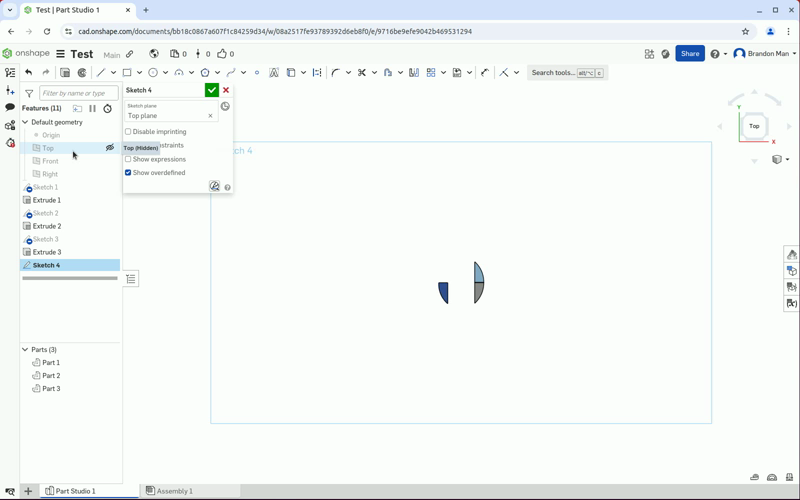
mouse_move(73, 352)
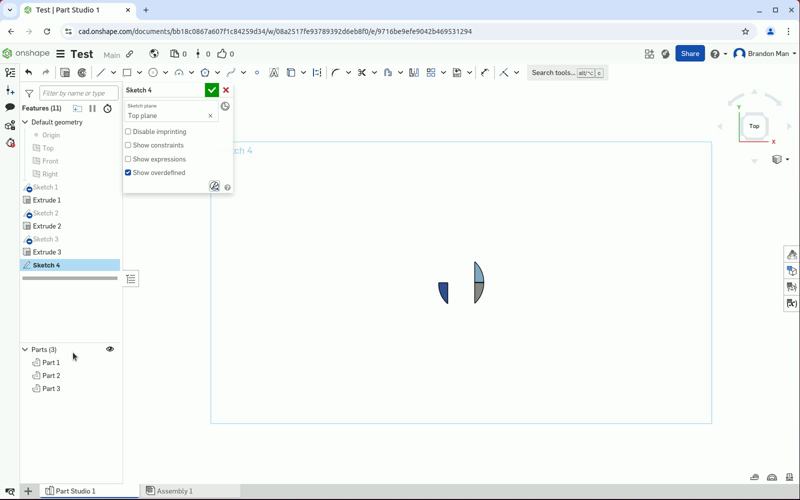
key(y)
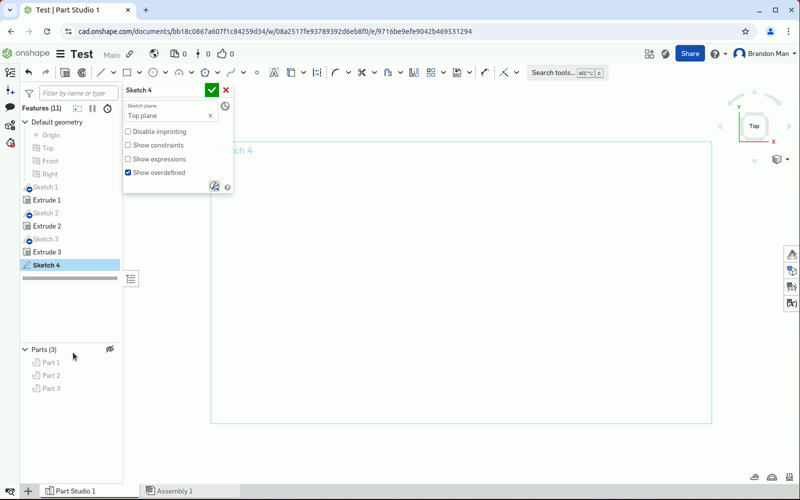
key(l)
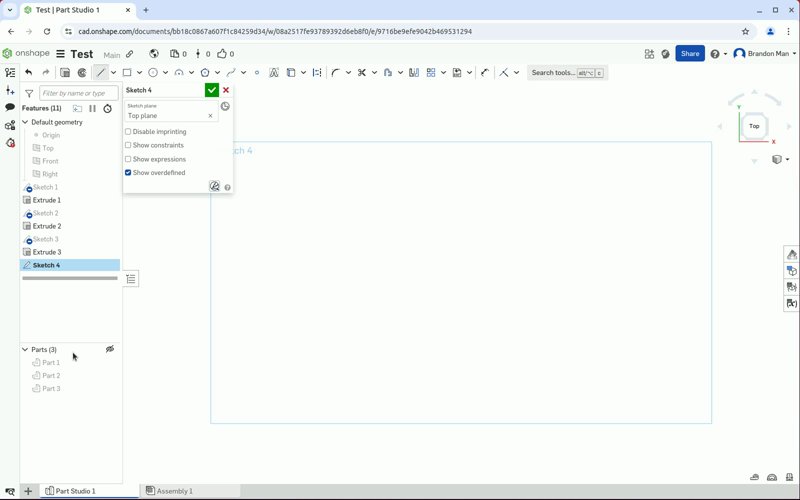
key_down(shift)
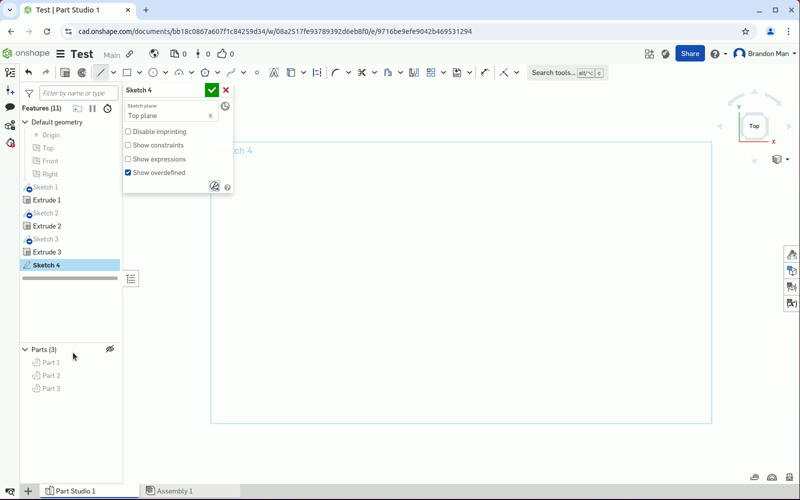
mouse_move(438, 282)
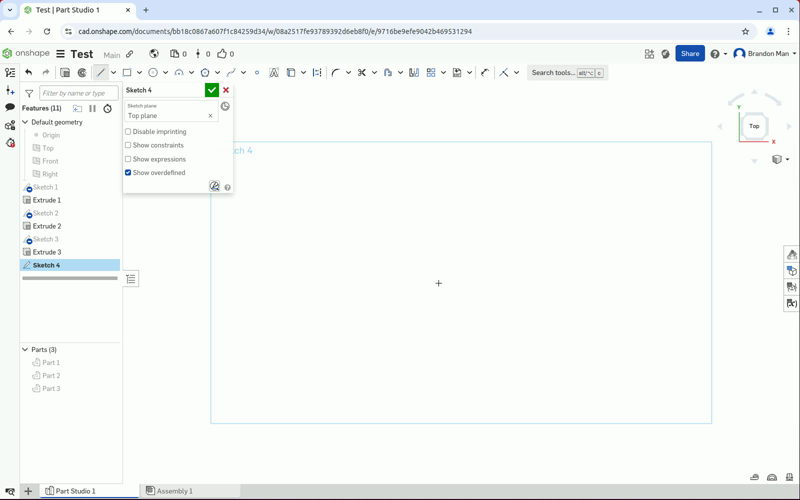
click(438, 282)
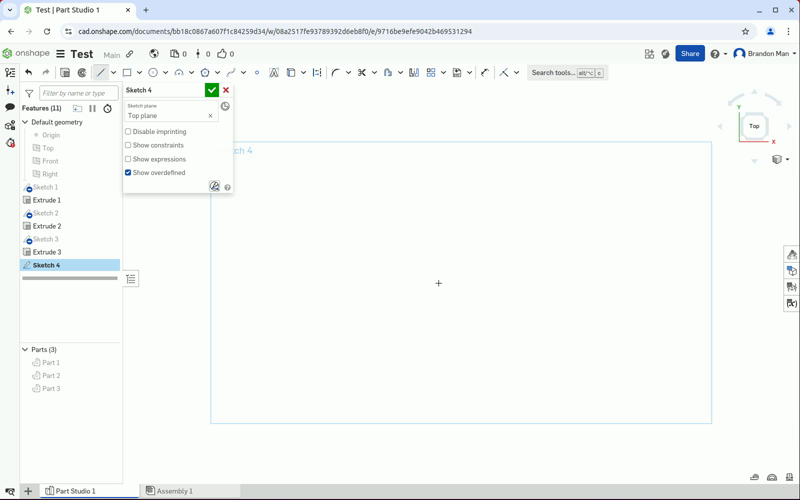
key_up(shift)
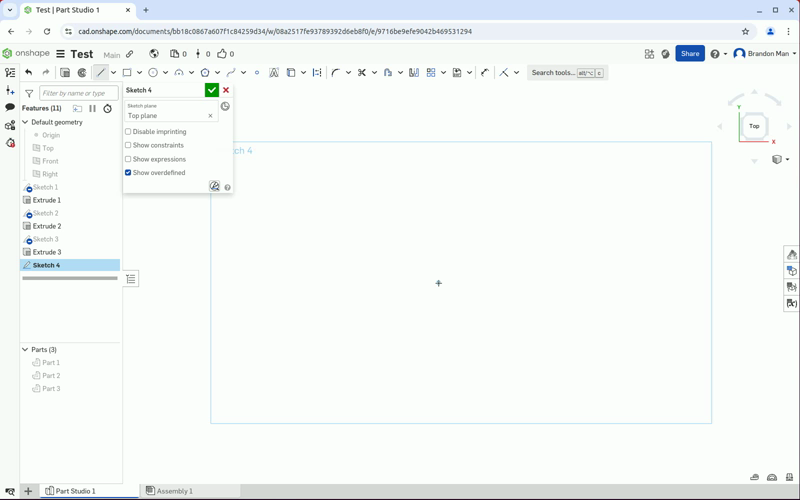
key_down(shift)
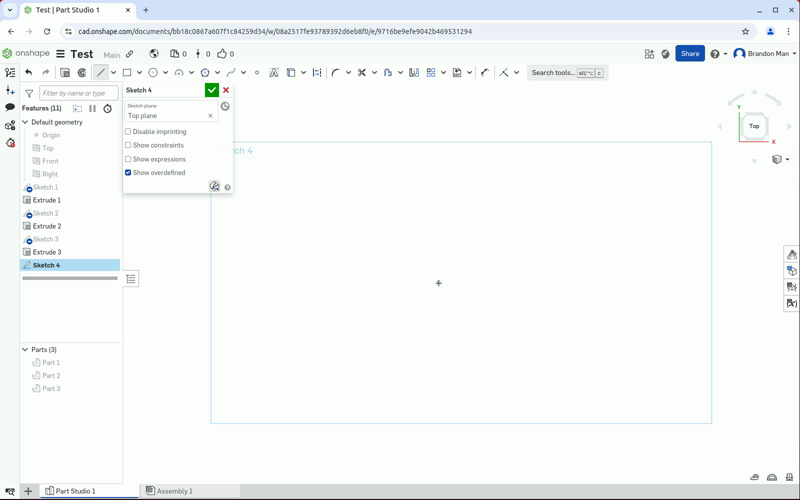
mouse_move(468, 282)
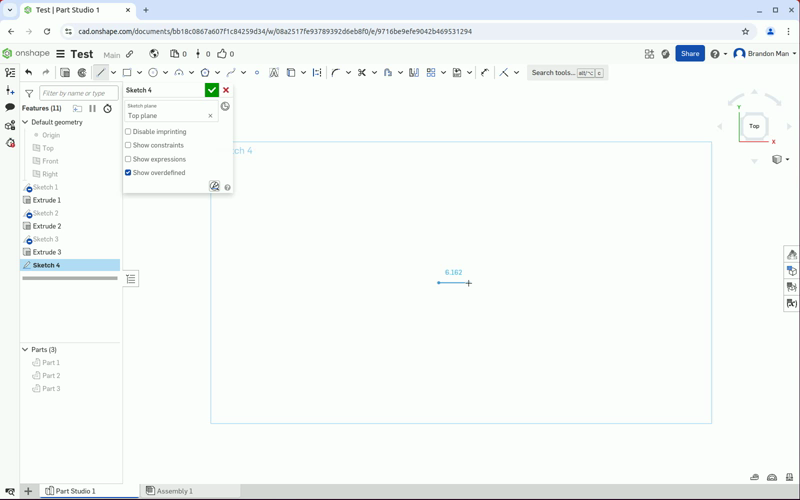
mouse_move(447, 282)
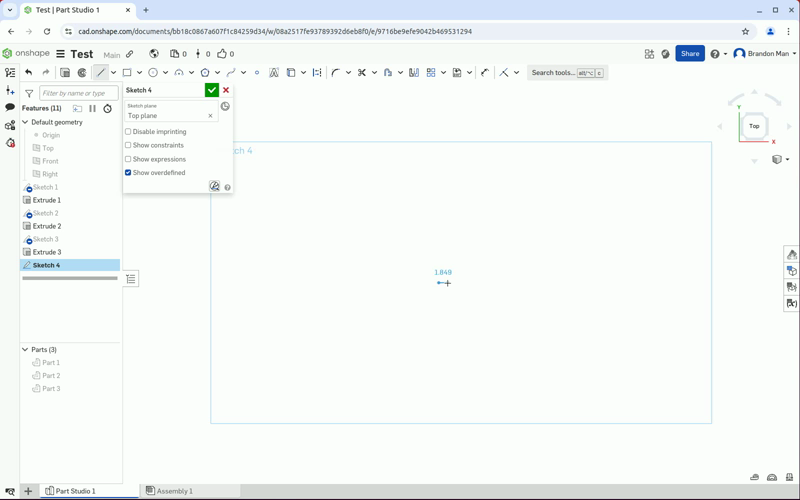
click(447, 282)
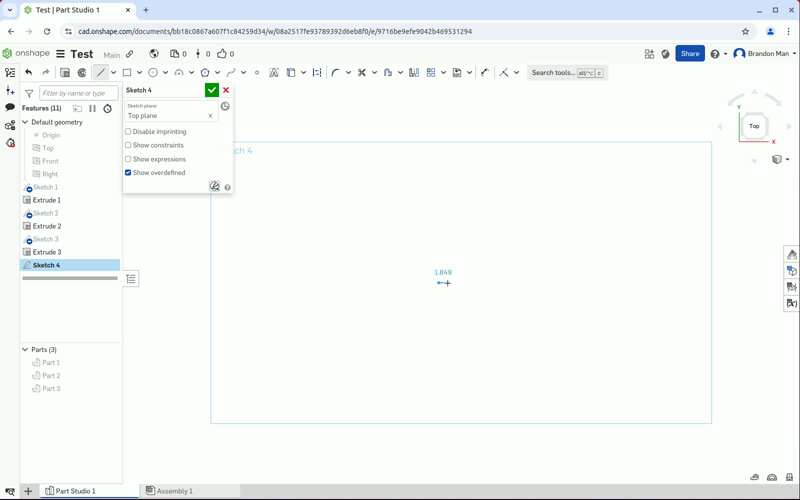
key_up(shift)
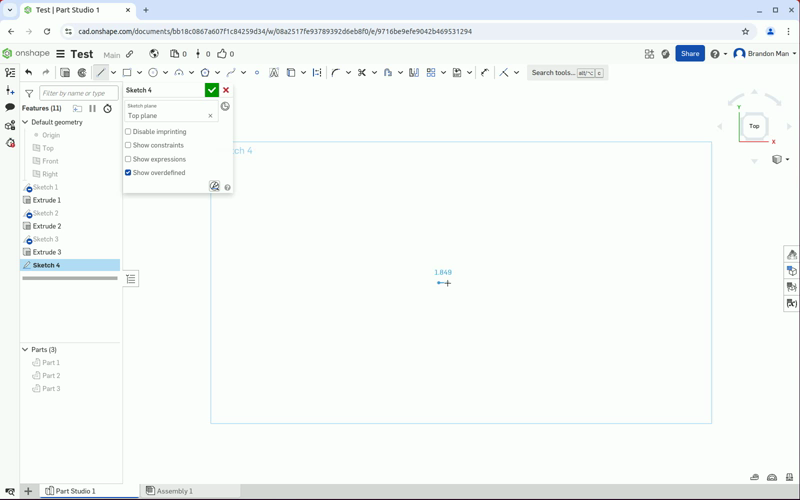
key_down(shift)
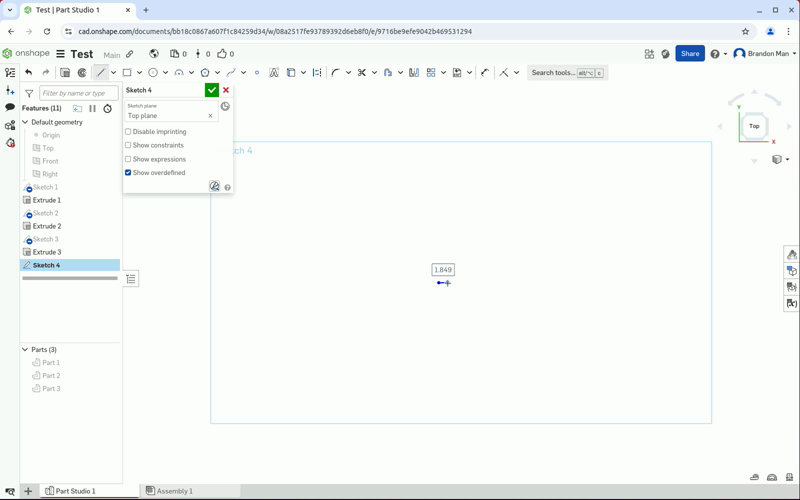
mouse_move(477, 282)
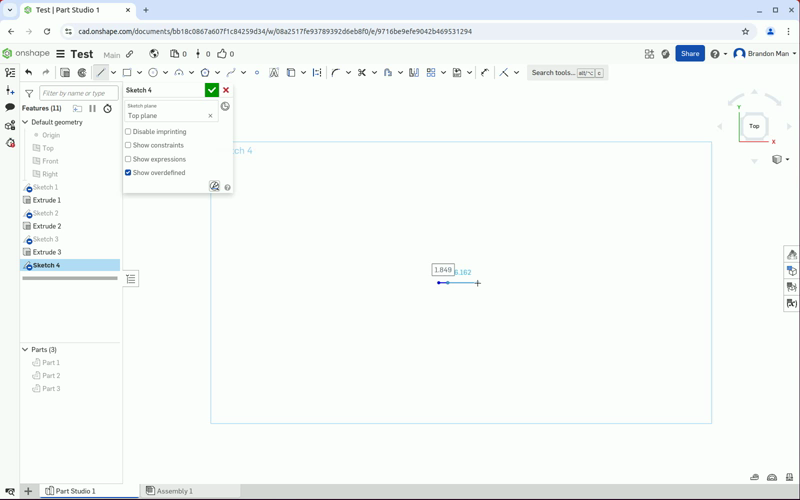
mouse_move(447, 261)
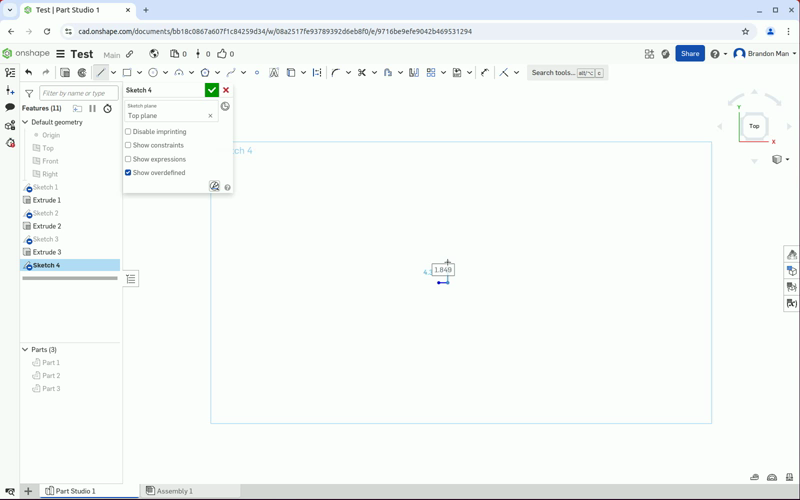
click(447, 261)
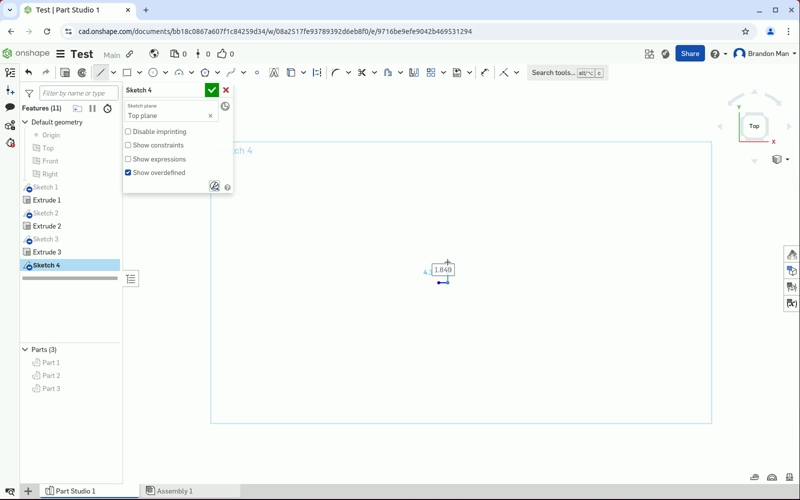
key_up(shift)
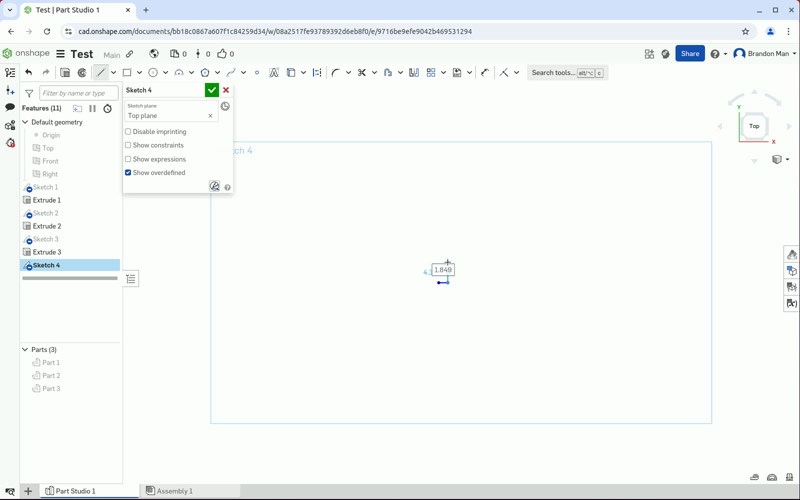
key(esc)
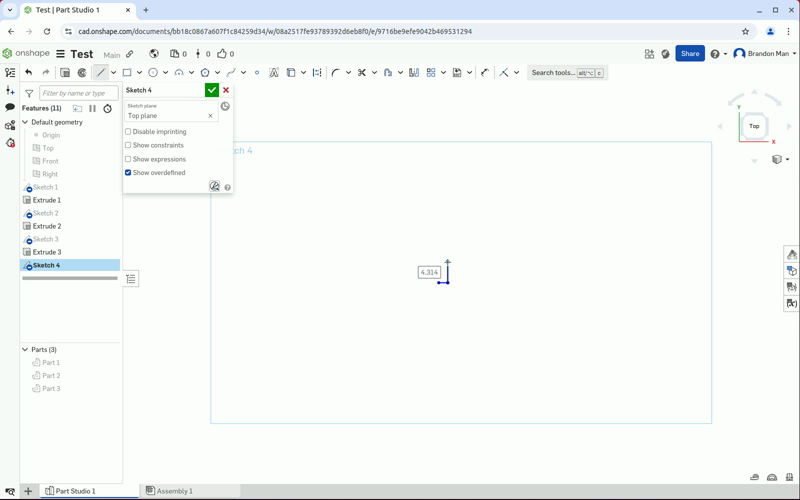
key(a)
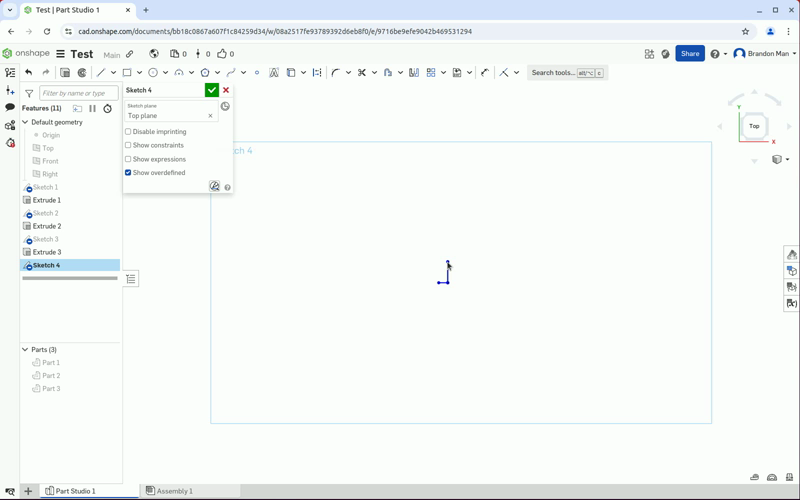
mouse_move(447, 261)
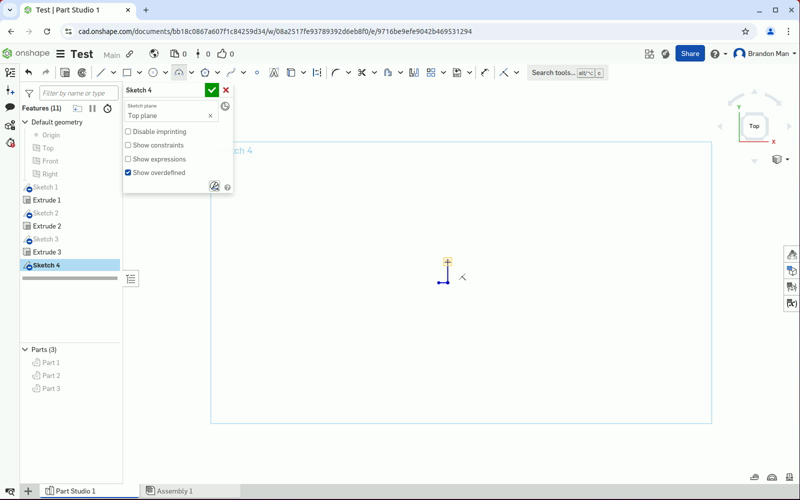
click(447, 261)
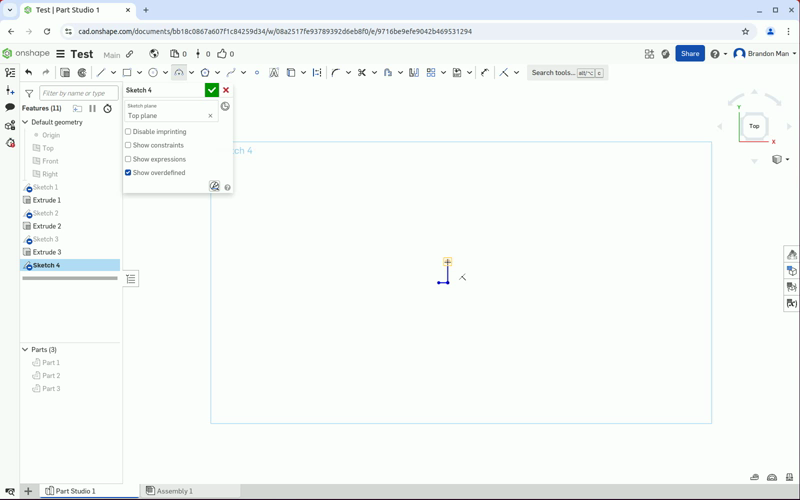
mouse_move(438, 282)
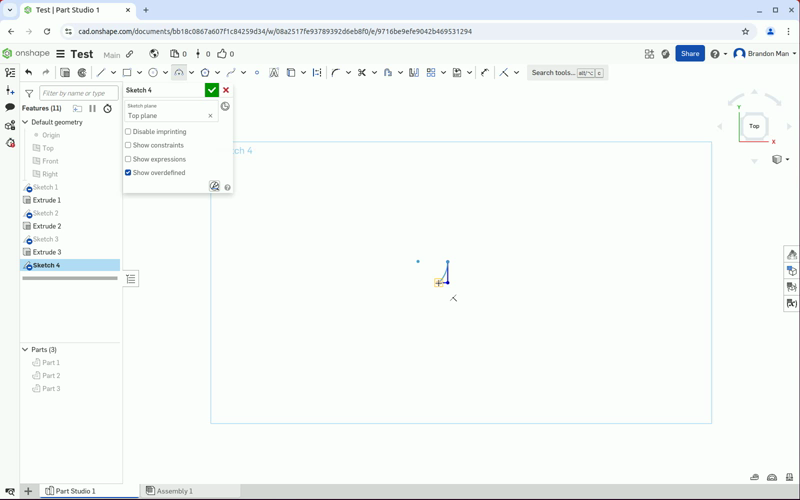
click(438, 282)
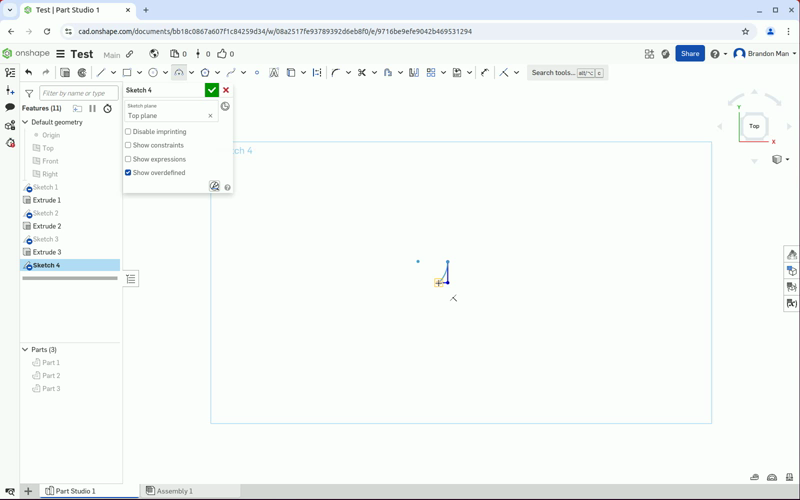
key_down(shift)
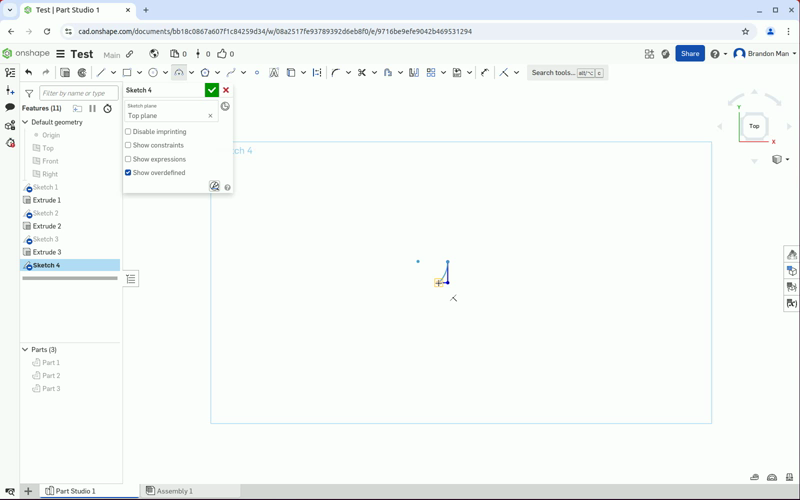
mouse_move(440, 271)
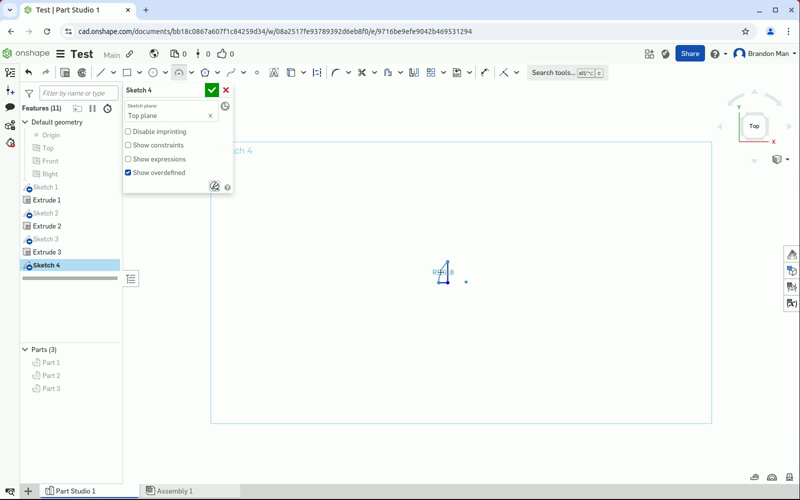
click(440, 271)
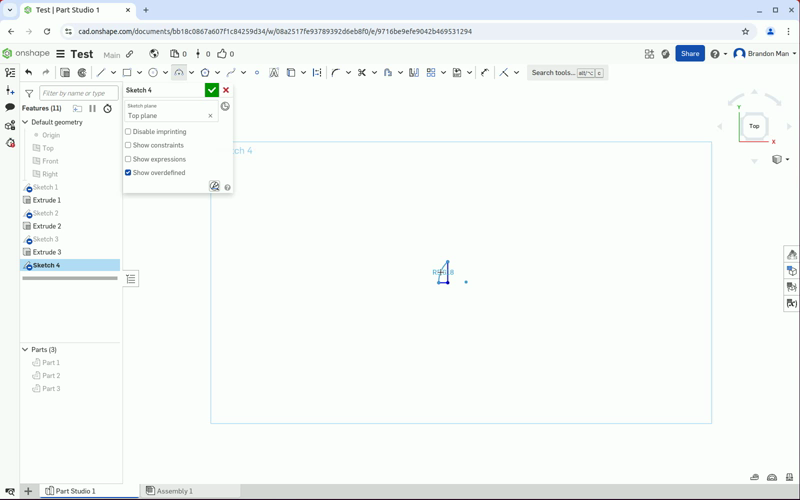
key_up(shift)
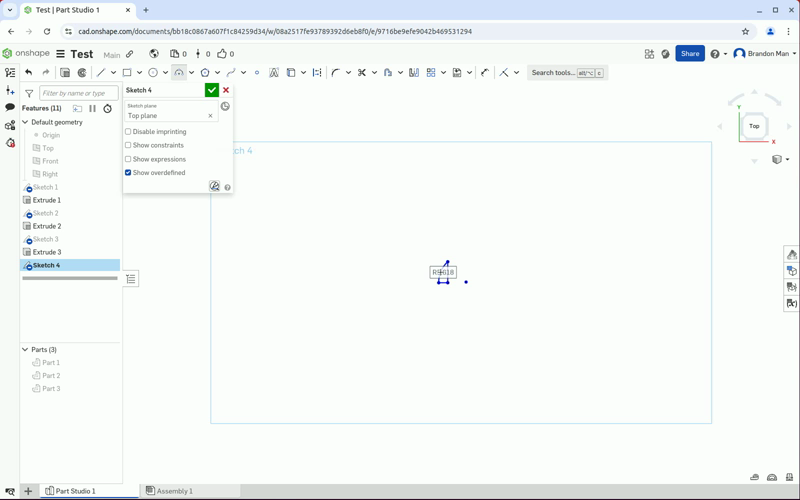
key(esc)
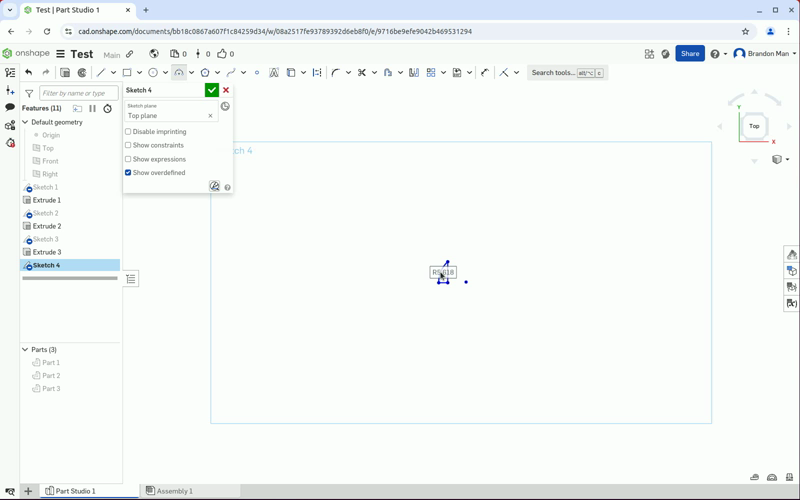
mouse_move(440, 276)
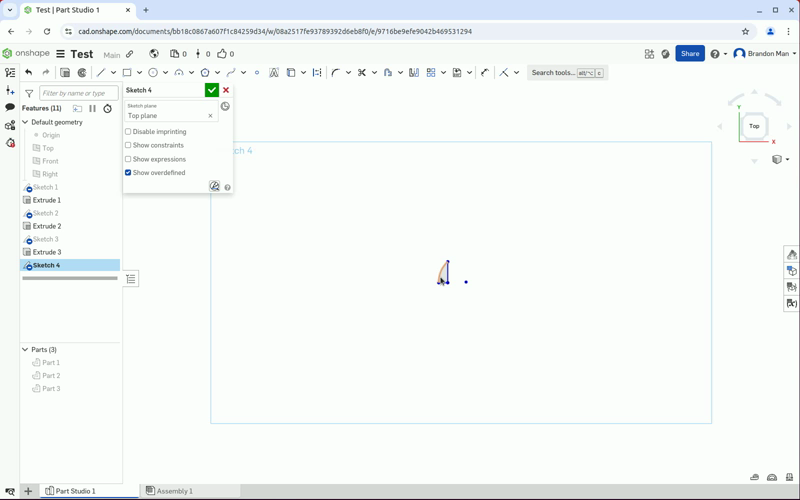
scroll(6)
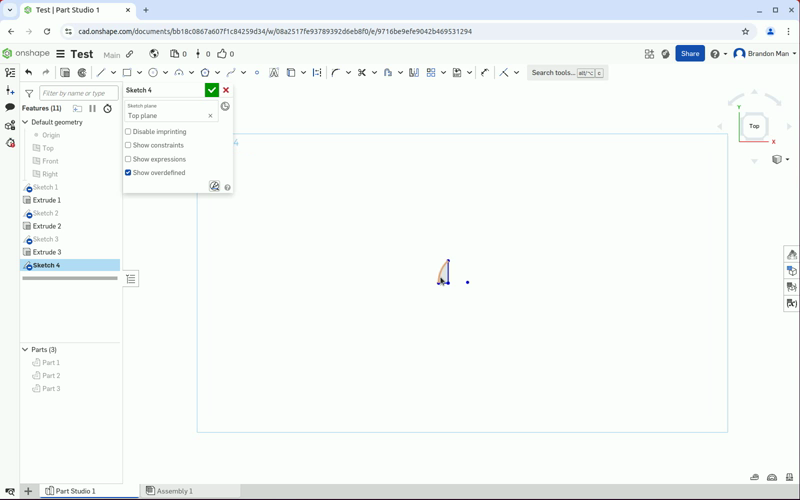
scroll(6)
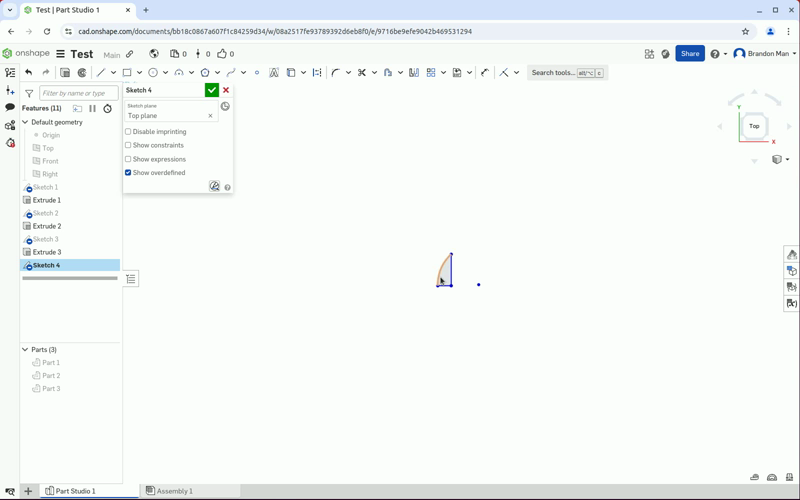
scroll(6)
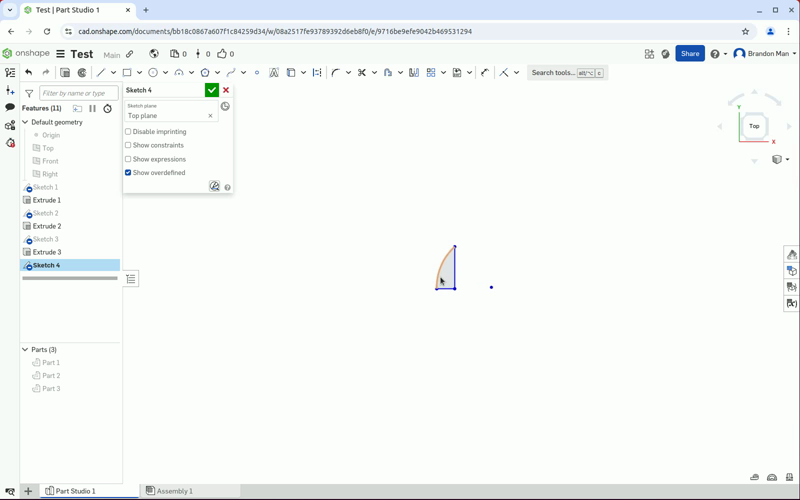
scroll(6)
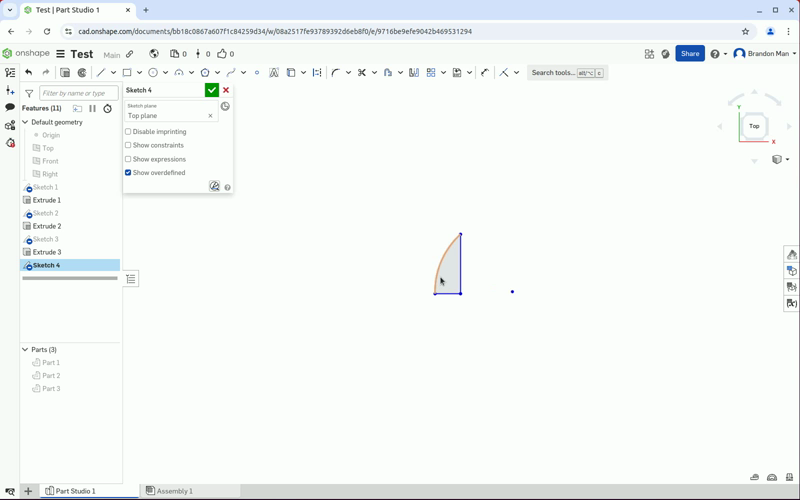
scroll(6)
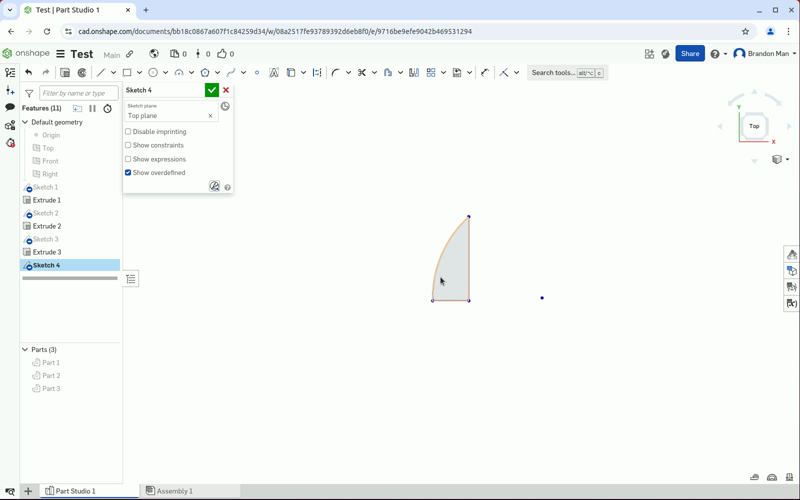
scroll(6)
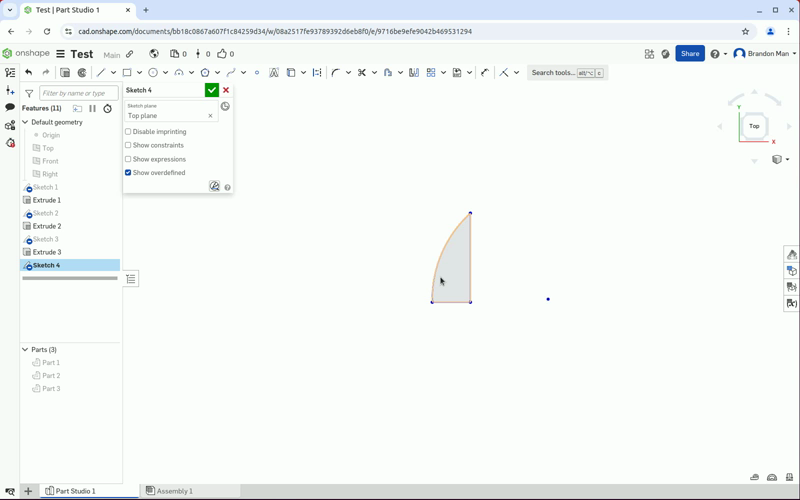
scroll(6)
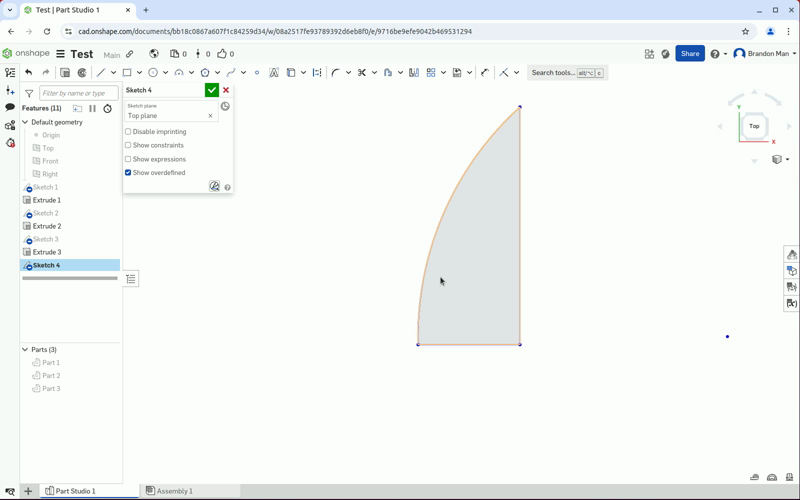
click(440, 276)
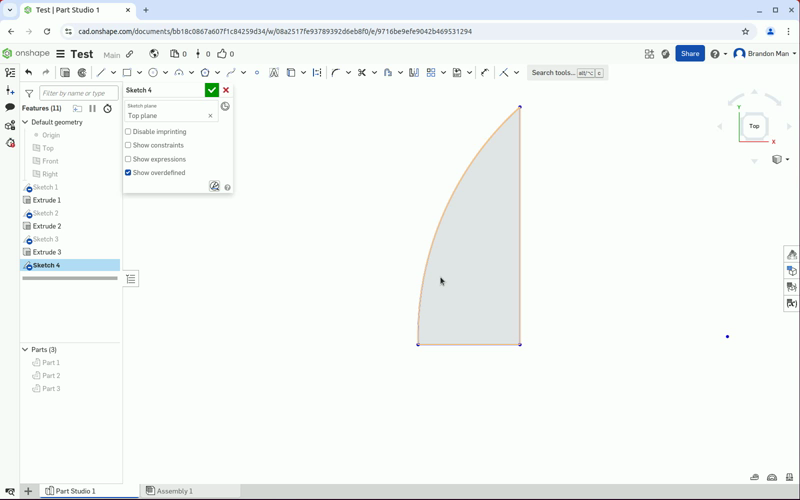
scroll(-6)
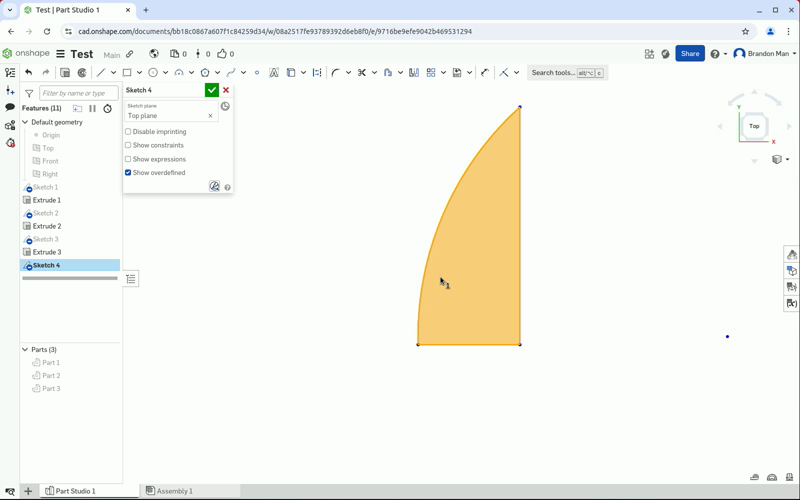
scroll(-6)
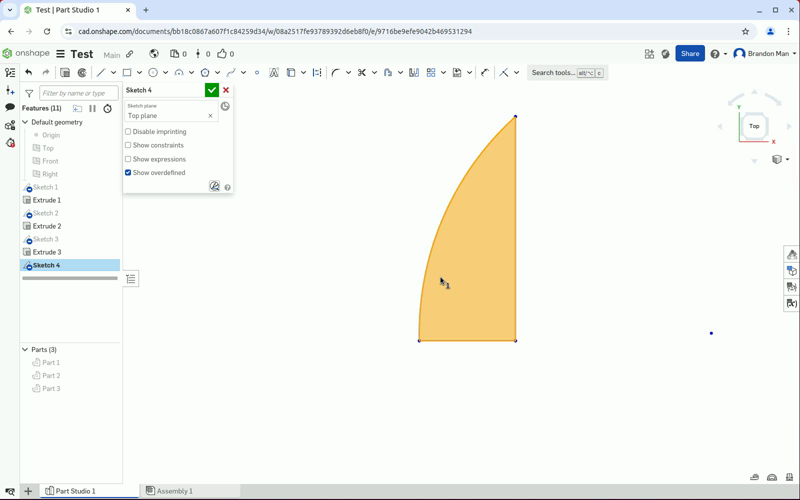
scroll(-6)
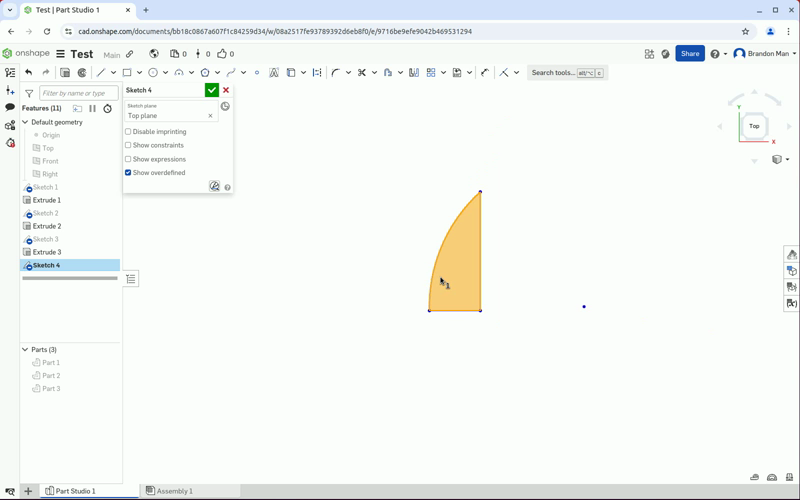
scroll(-6)
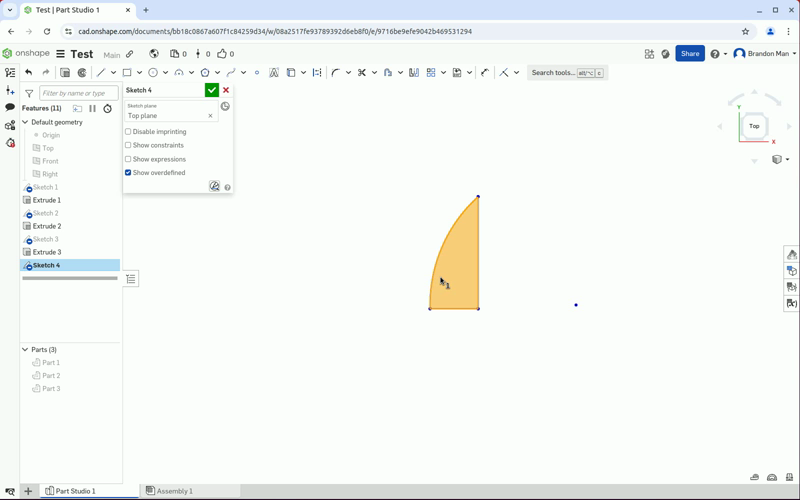
scroll(-6)
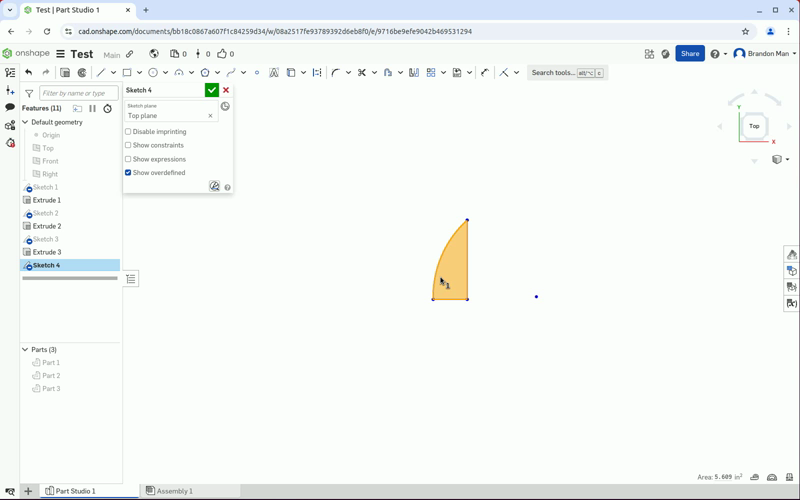
scroll(-6)
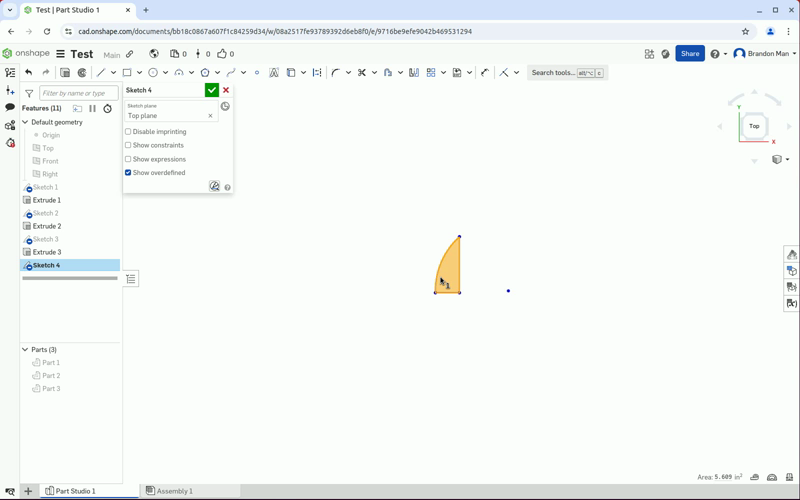
scroll(-6)
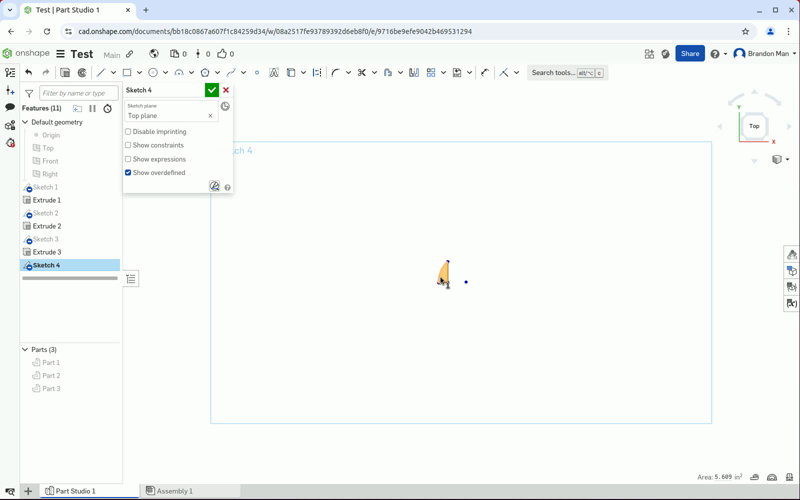
mouse_move(73, 352)
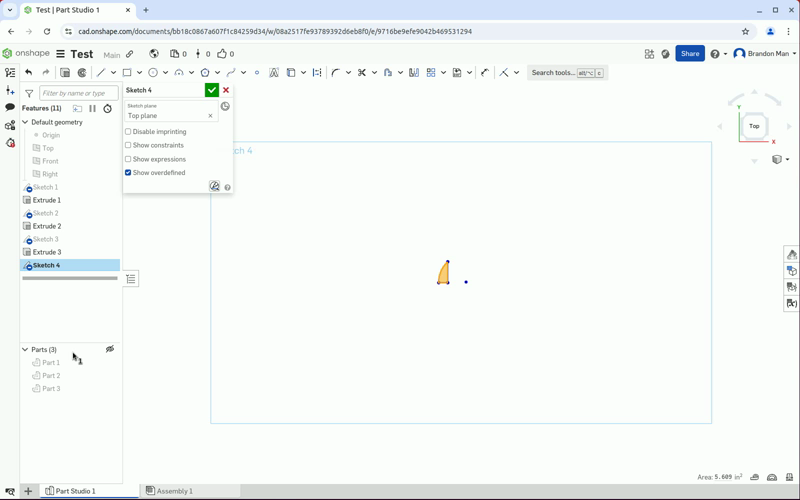
key(shift+y)
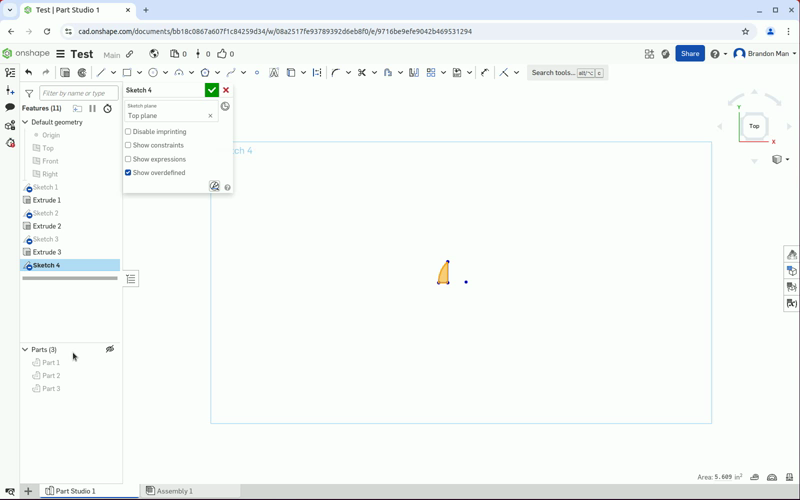
key(shift+e)
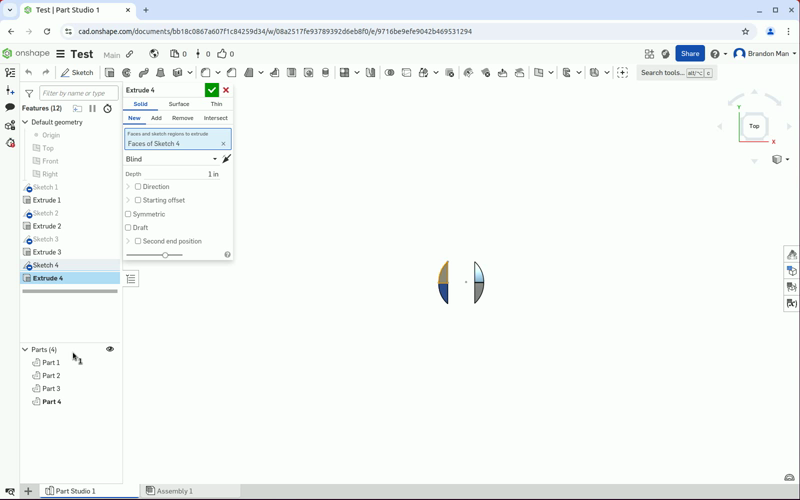
mouse_move(143, 106)
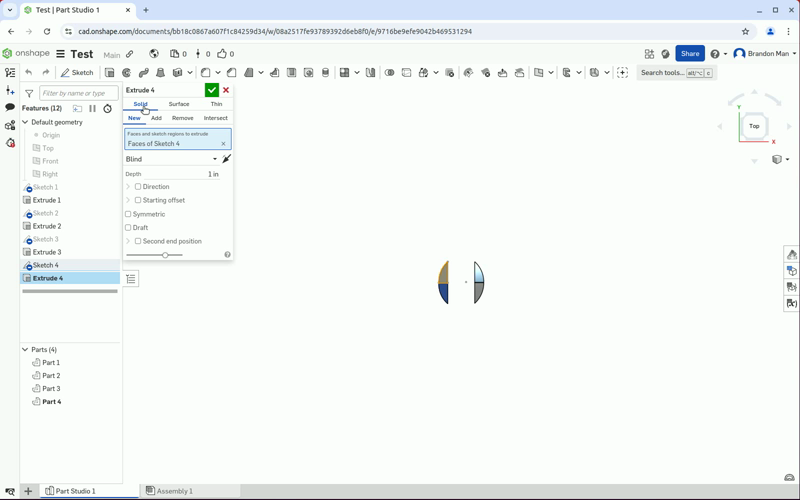
click(143, 106)
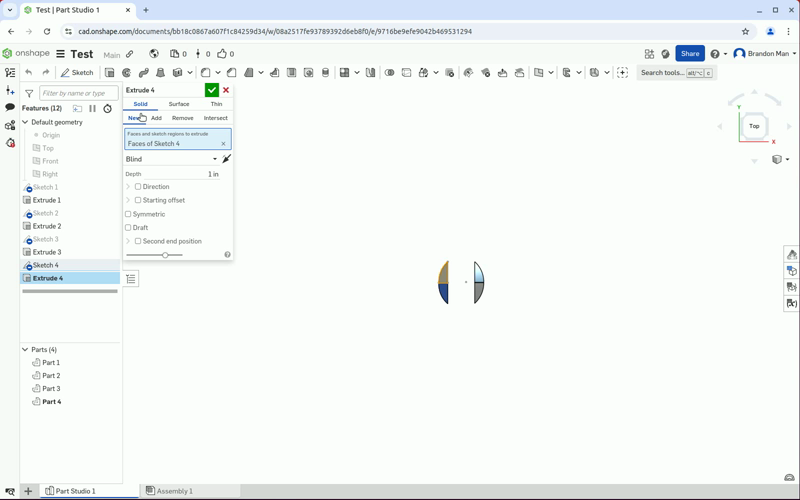
mouse_move(137, 120)
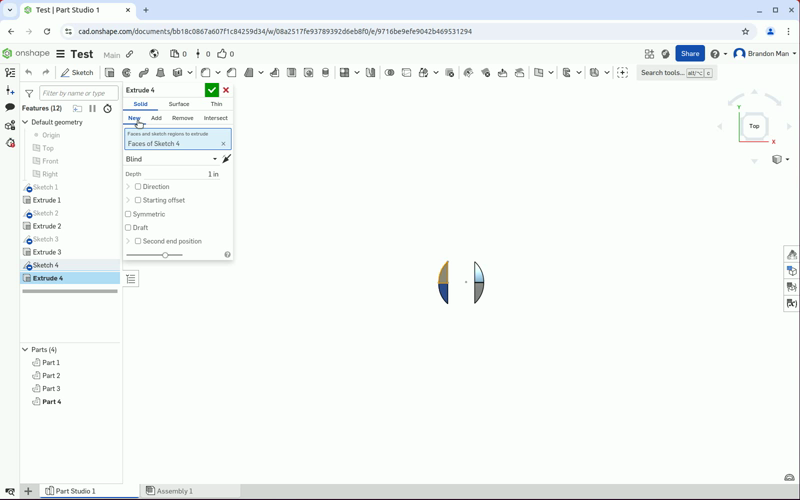
click(137, 120)
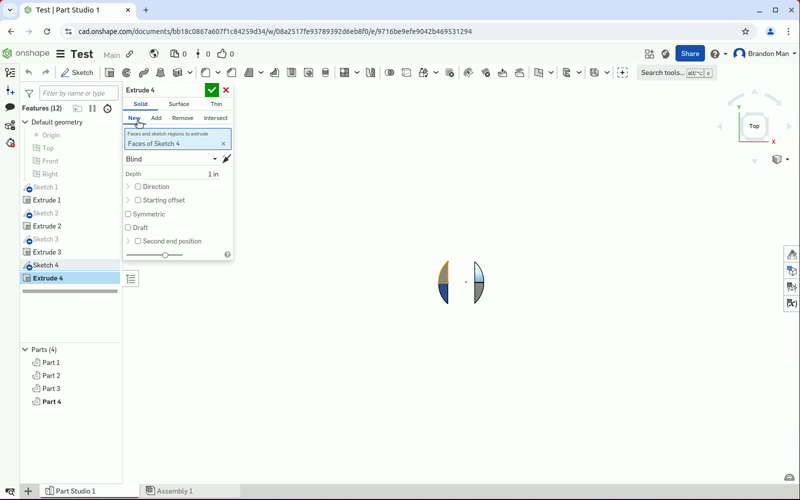
key(tab, 4)
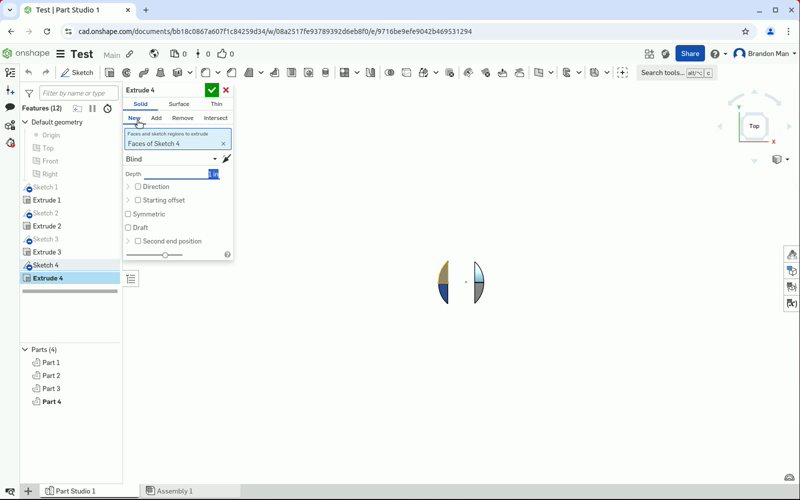
text(-23.108)
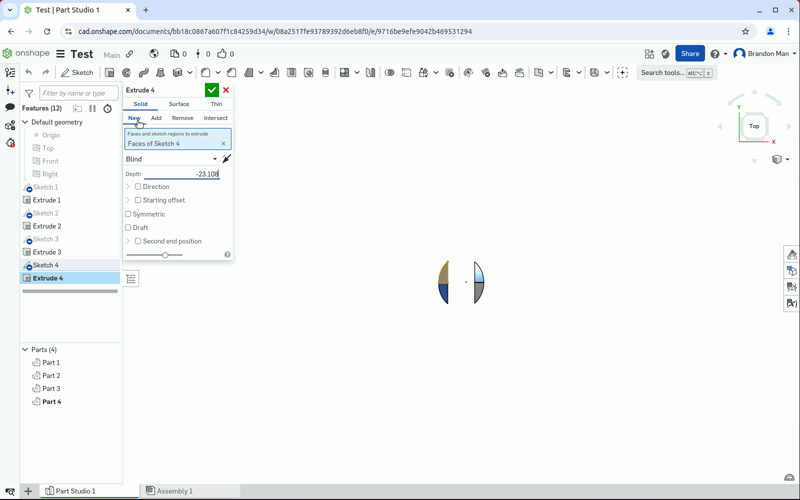
key(enter)
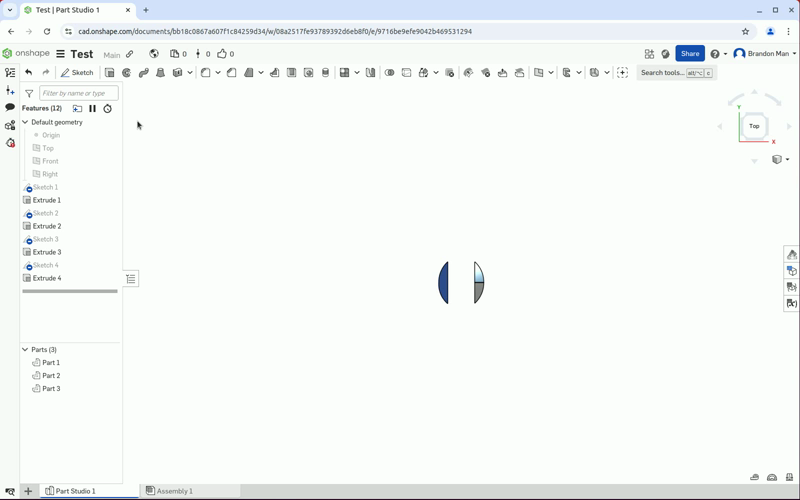
key(shift+h)
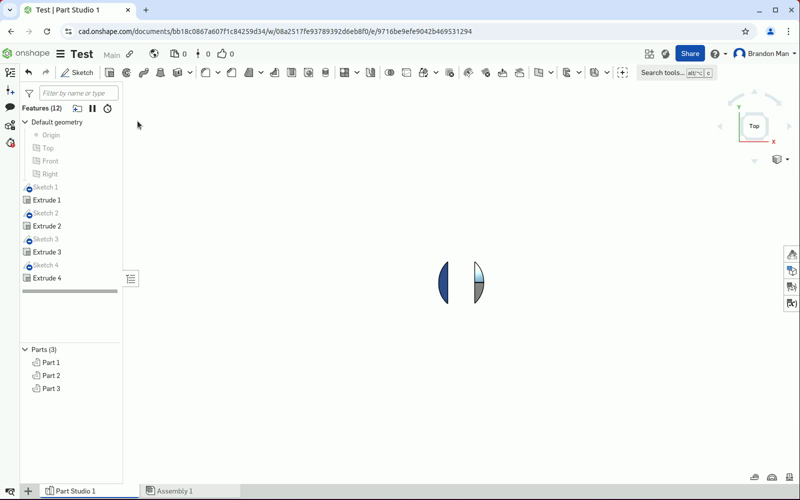
key(shift+h)
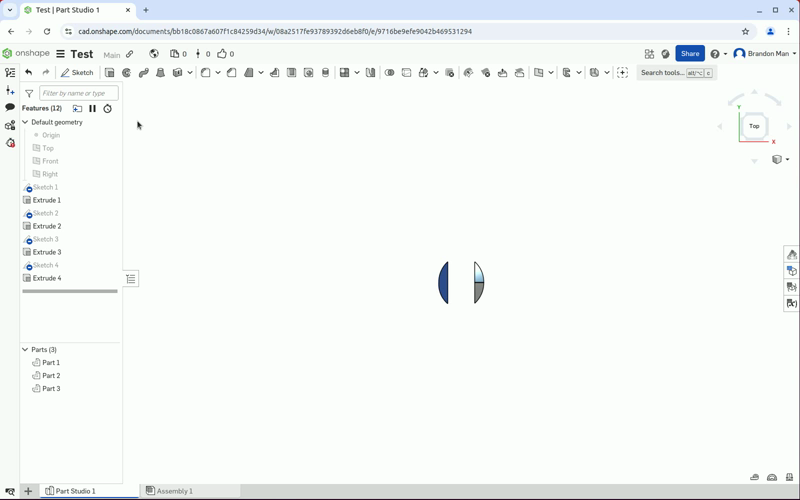
mouse_move(73, 189)
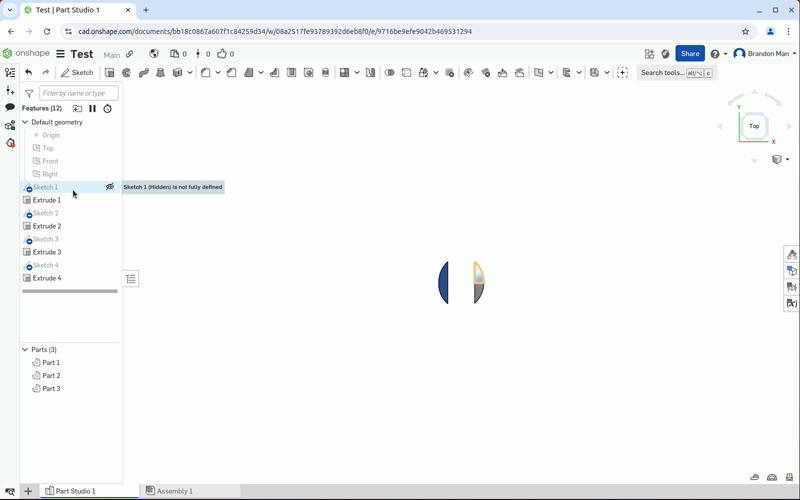
click(73, 189)
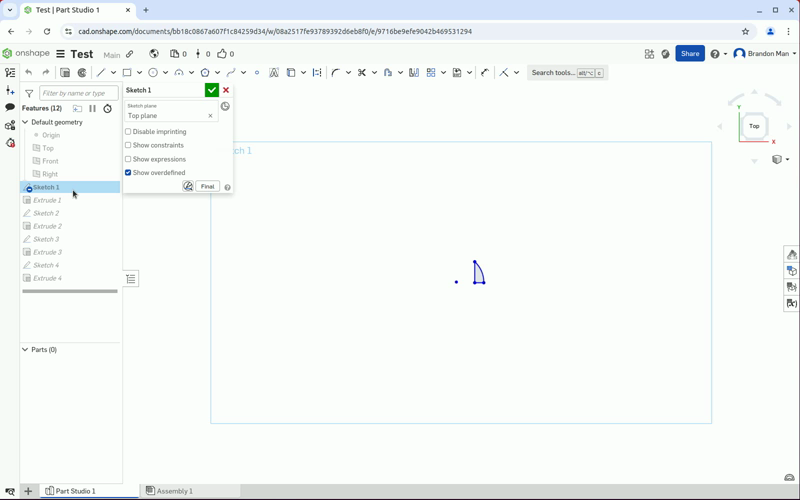
mouse_move(229, 92)
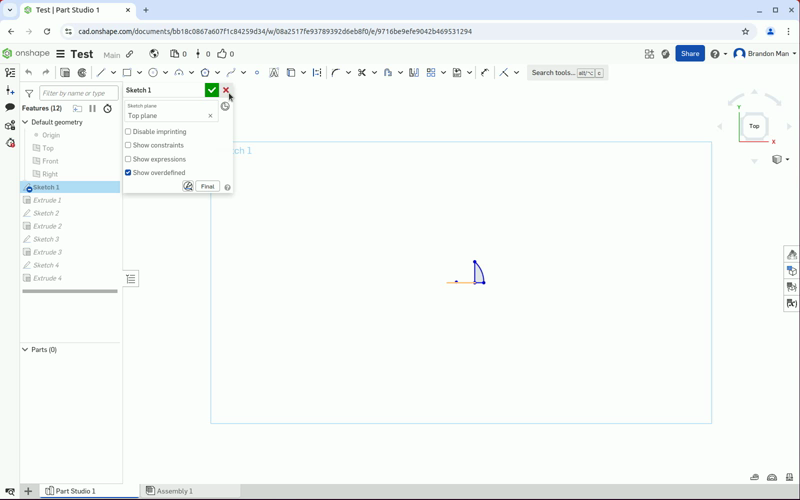
click(229, 92)
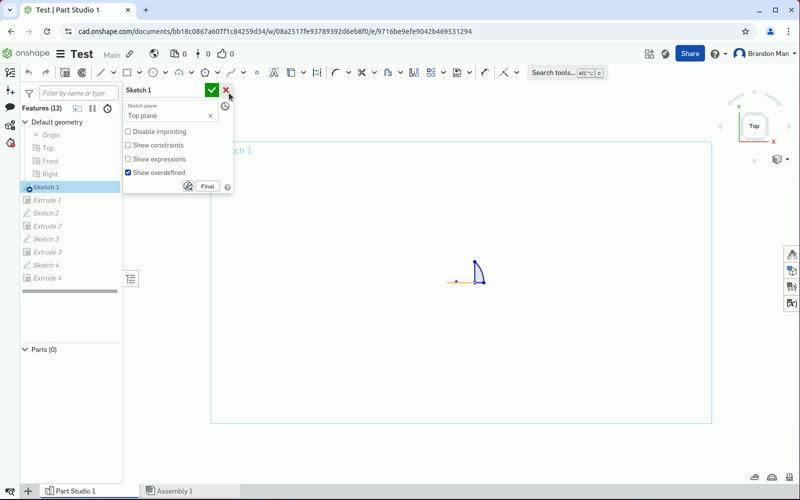
key(shift+s)
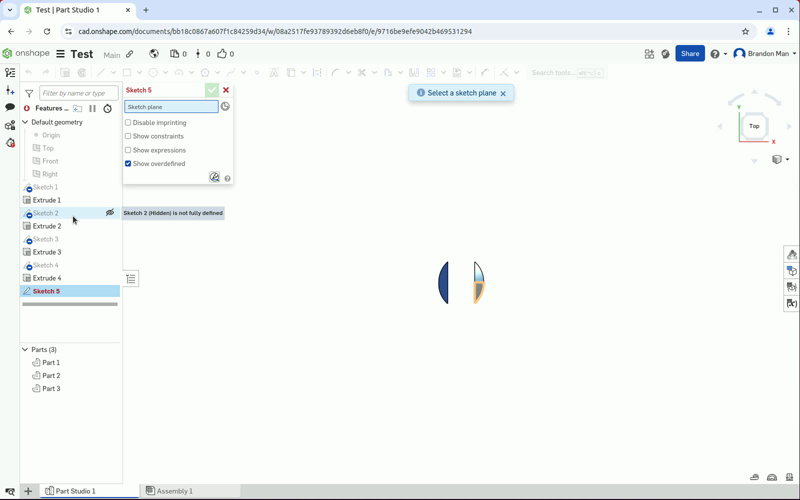
scroll(3)
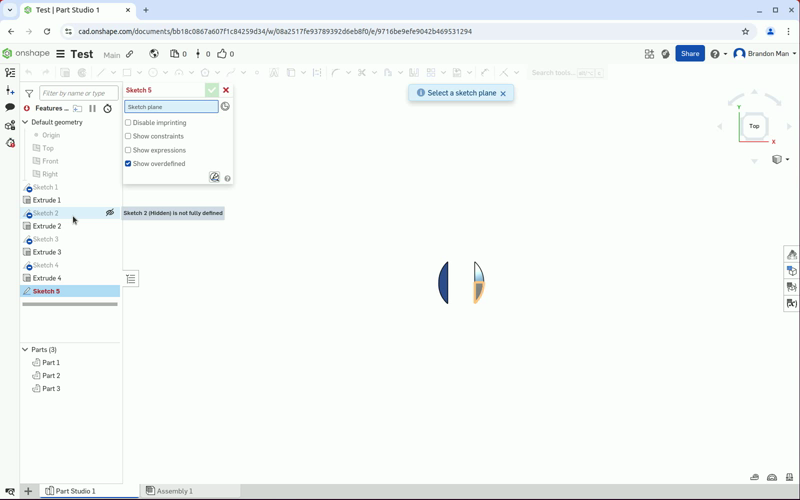
mouse_move(73, 150)
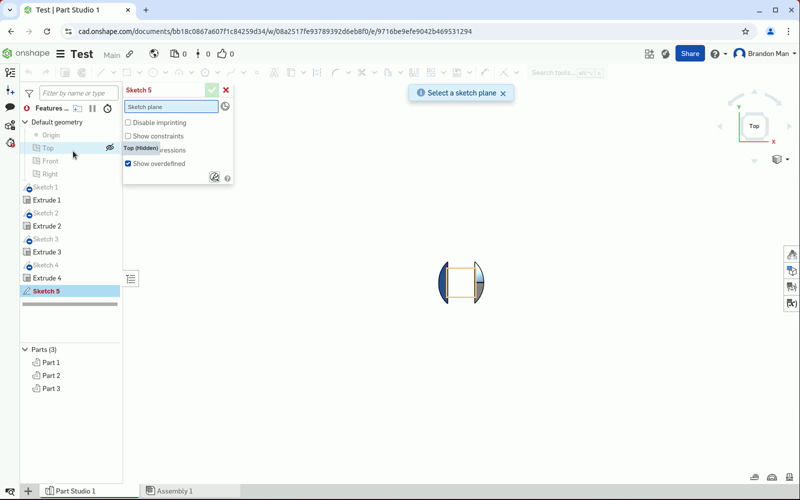
click(73, 150)
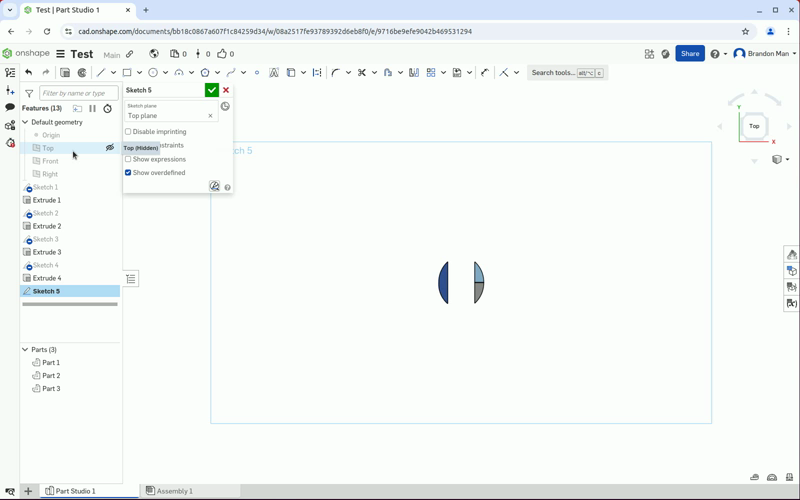
mouse_move(73, 352)
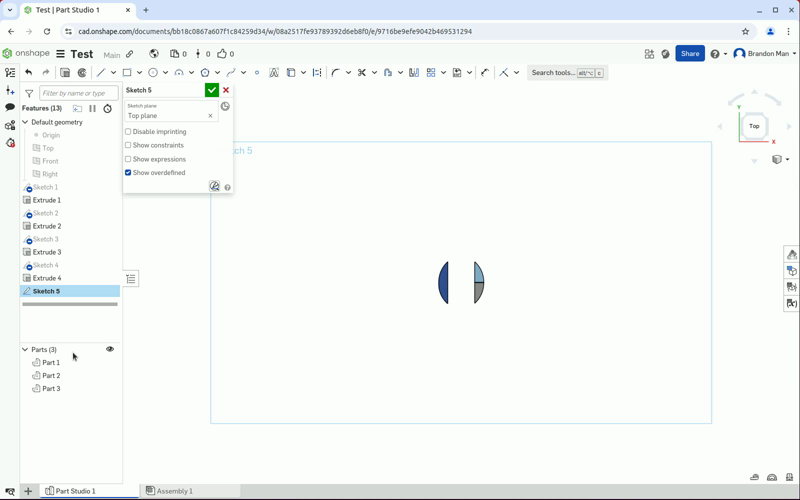
key(y)
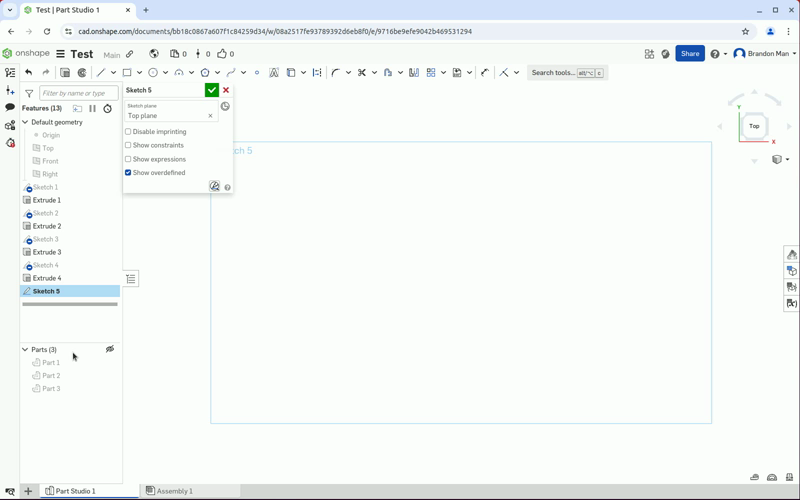
key(l)
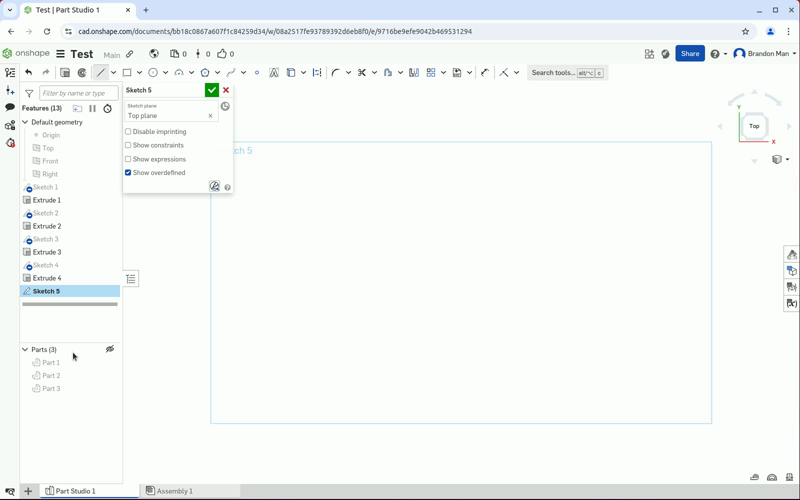
key_down(shift)
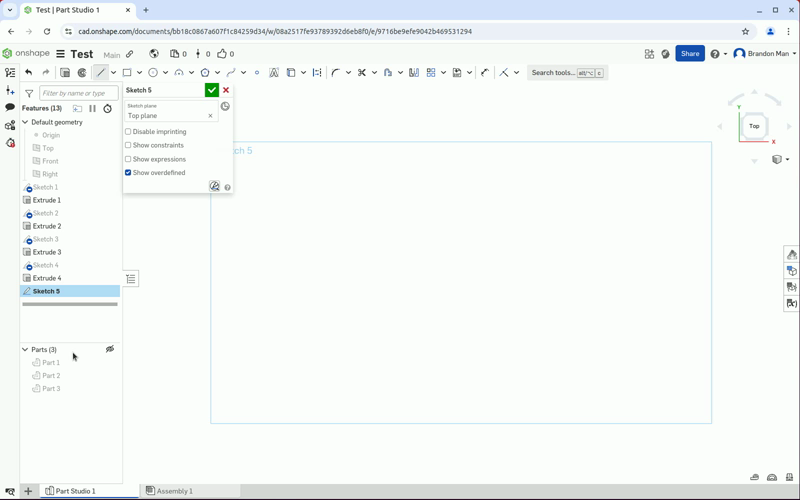
mouse_move(446, 282)
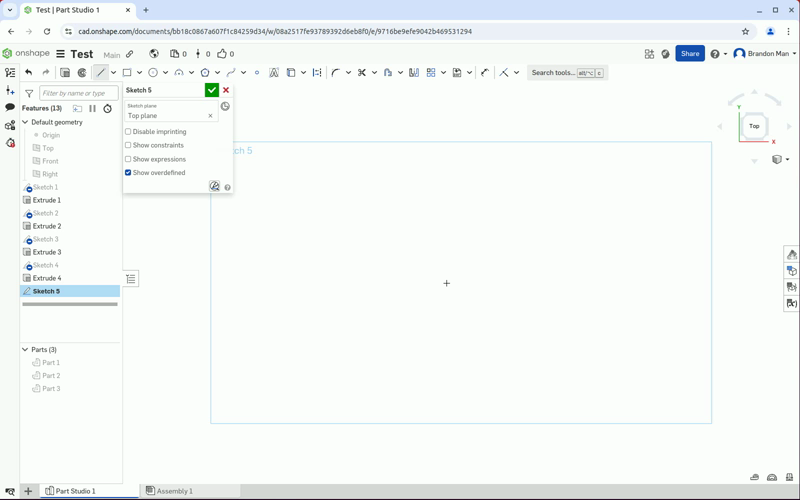
click(446, 282)
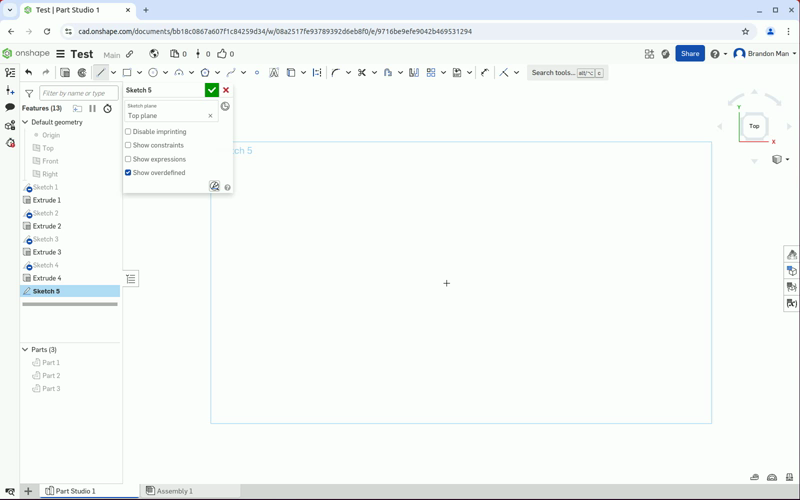
key_up(shift)
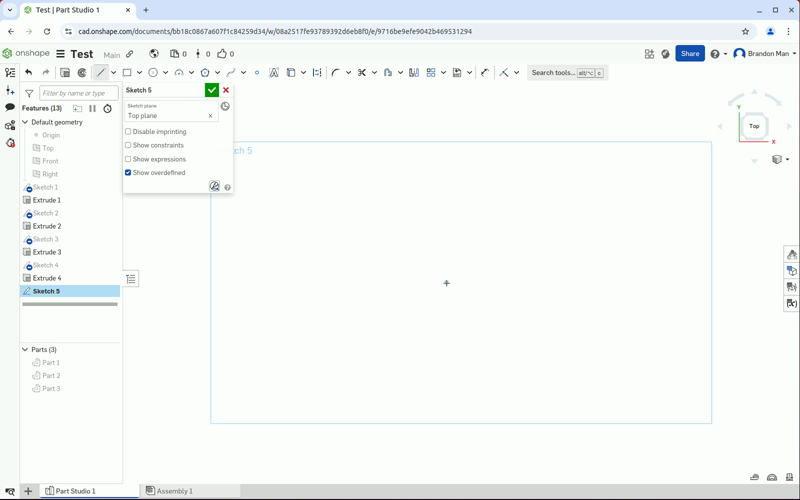
key_down(shift)
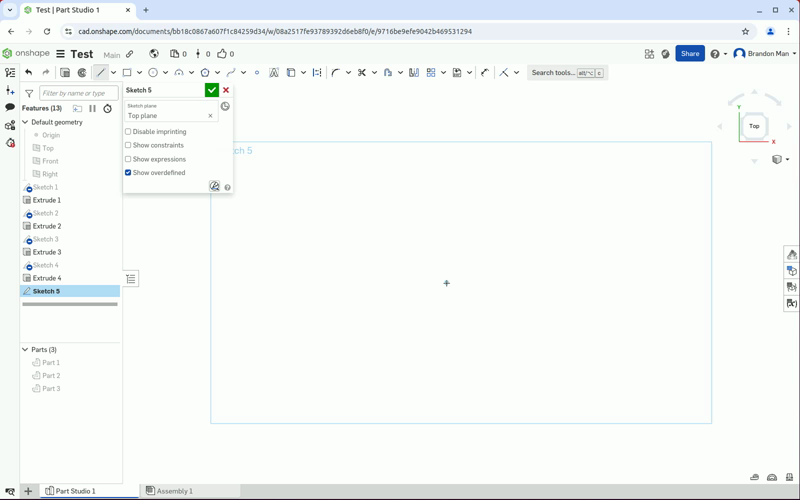
mouse_move(476, 282)
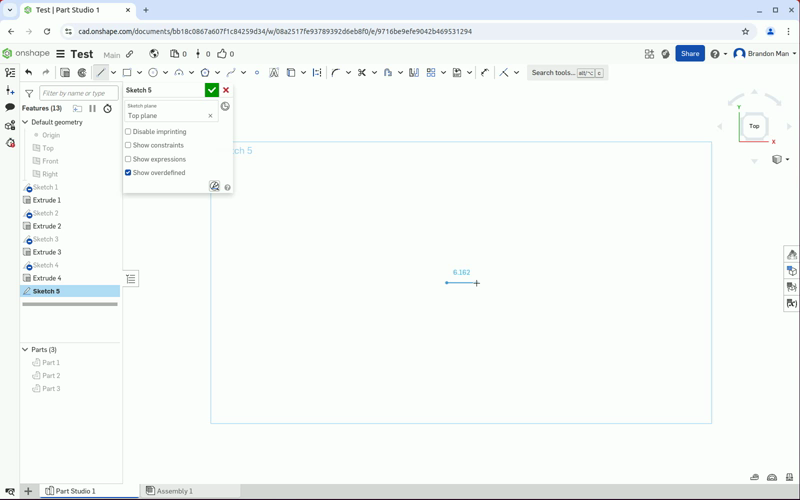
mouse_move(460, 282)
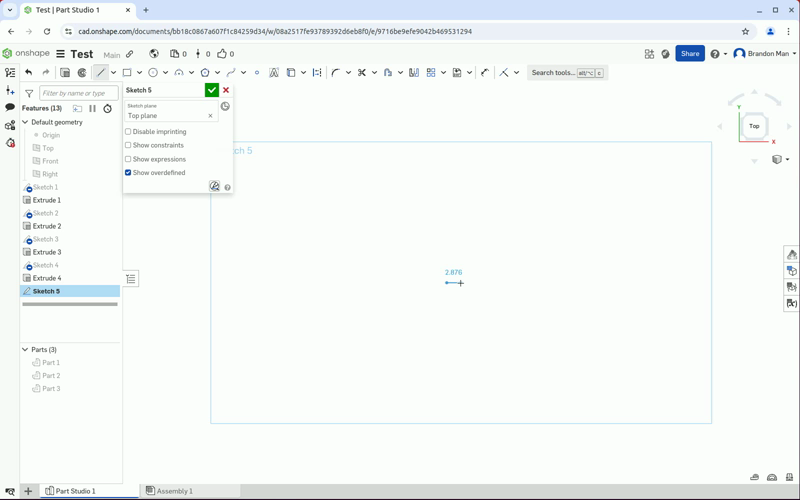
click(460, 282)
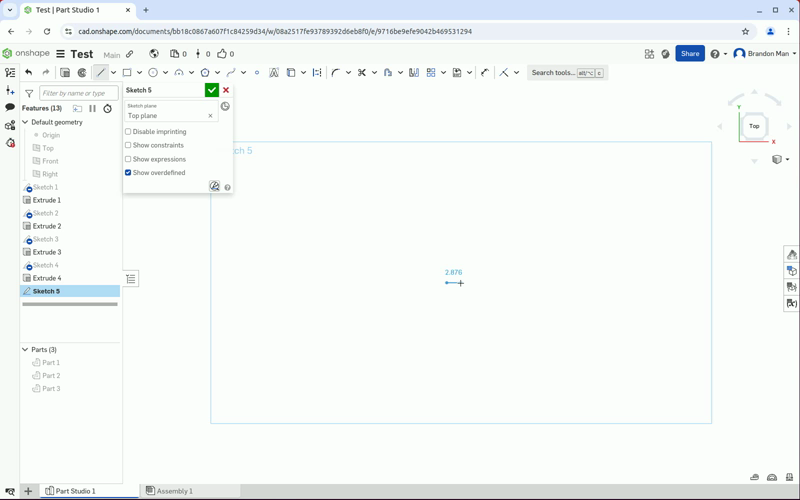
key_up(shift)
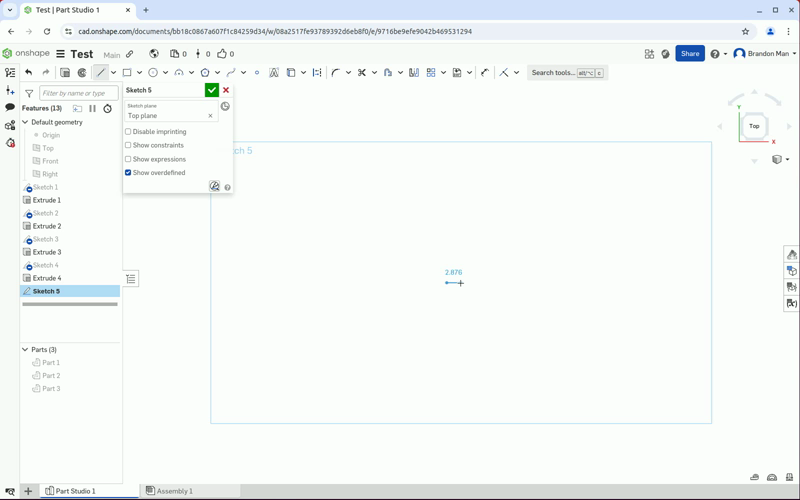
key_down(shift)
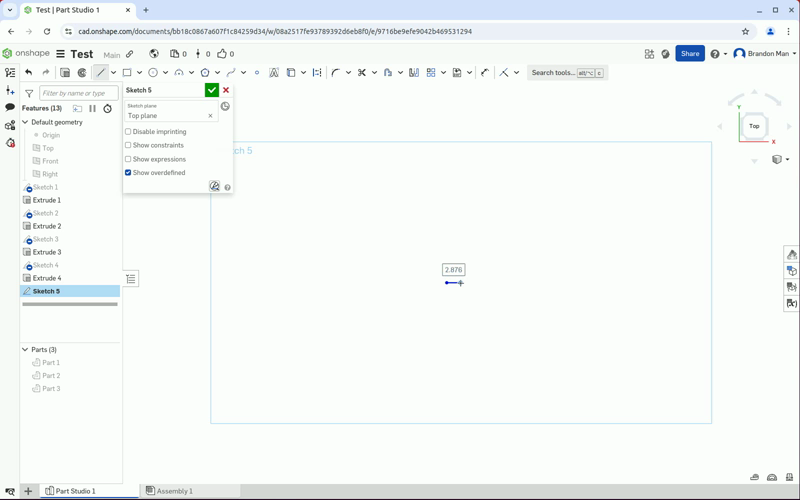
mouse_move(490, 282)
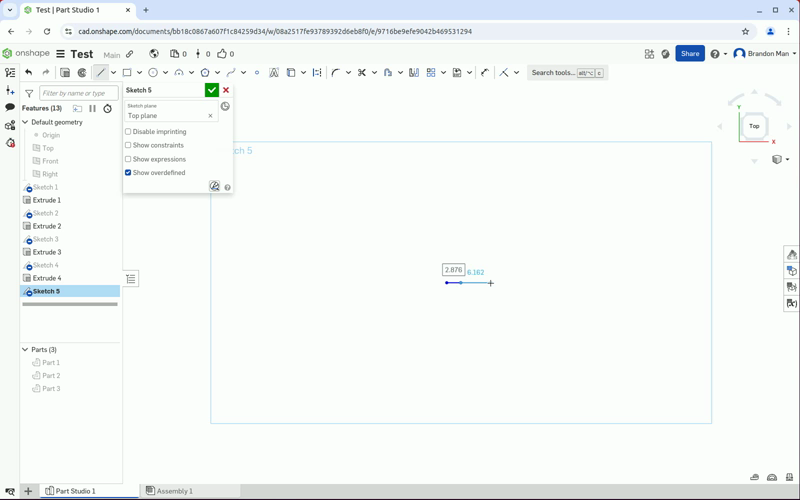
mouse_move(474, 282)
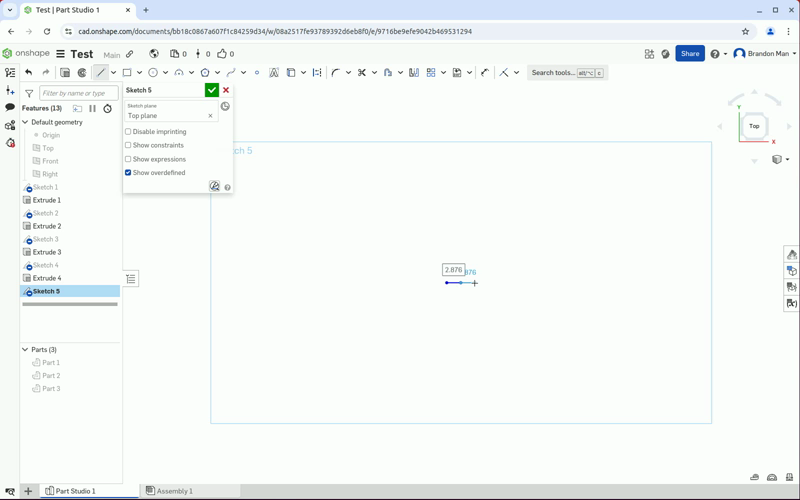
click(474, 282)
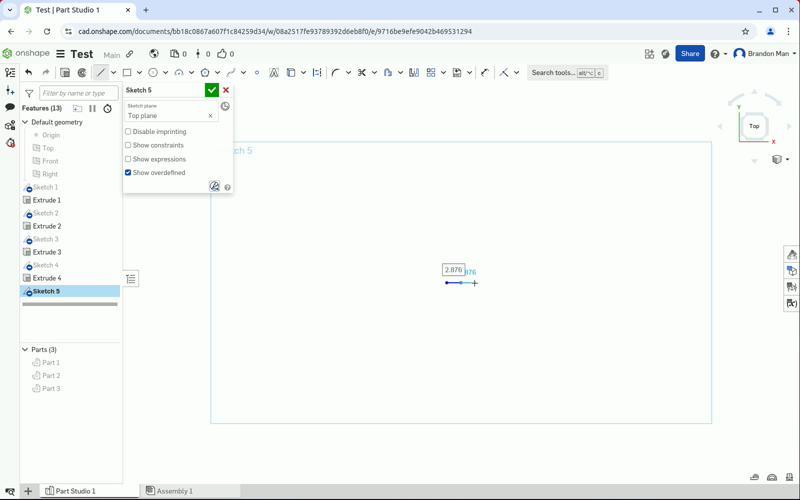
key_up(shift)
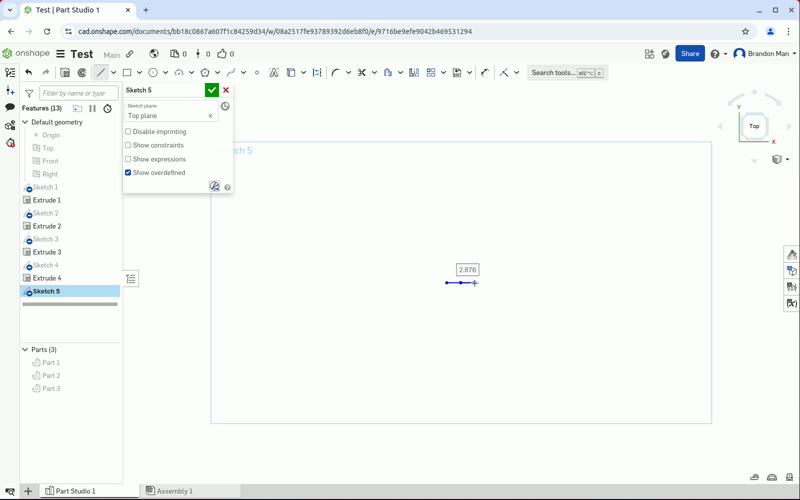
key_down(shift)
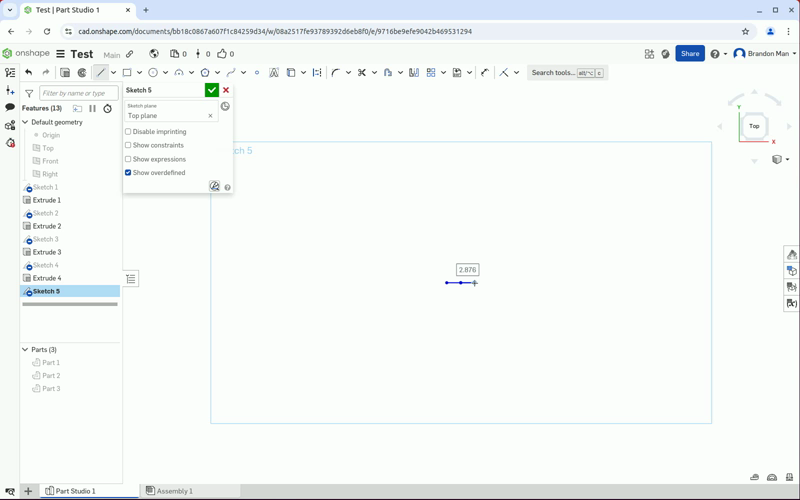
mouse_move(504, 282)
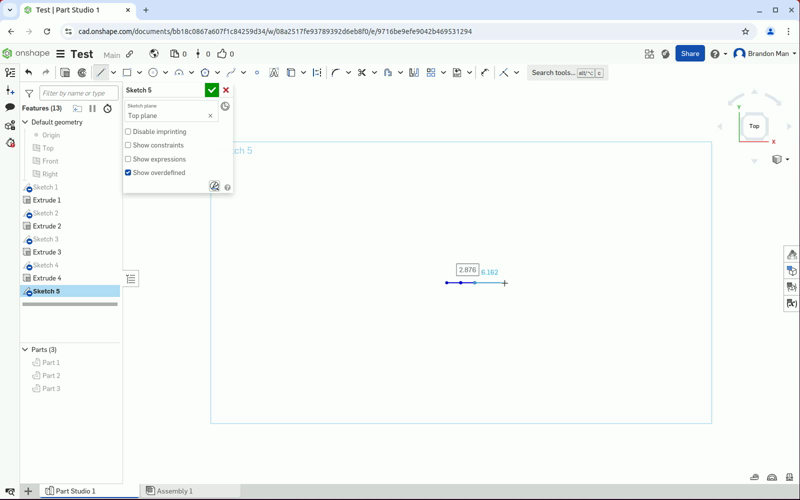
mouse_move(474, 262)
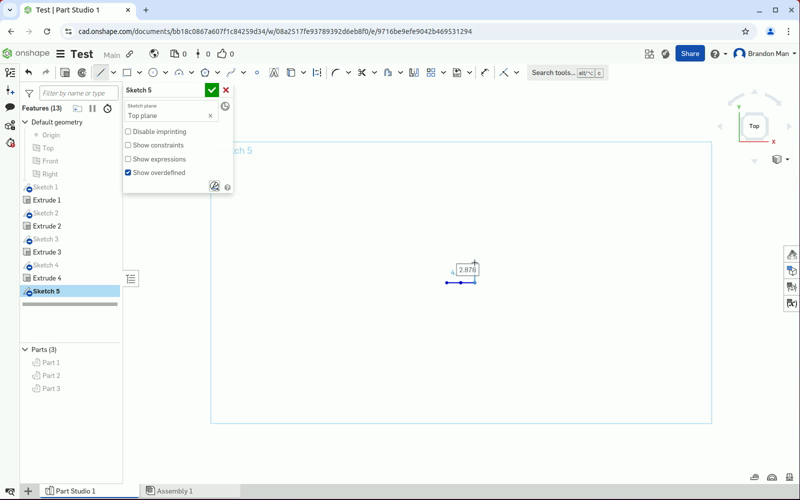
click(474, 262)
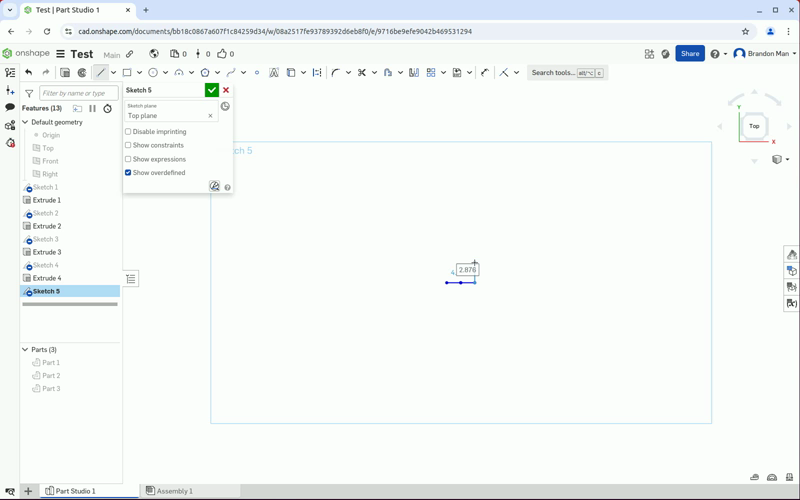
key_up(shift)
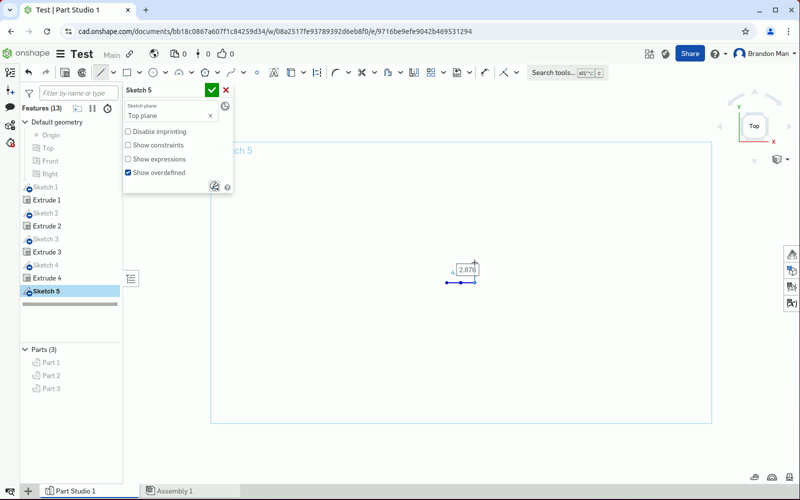
key_down(shift)
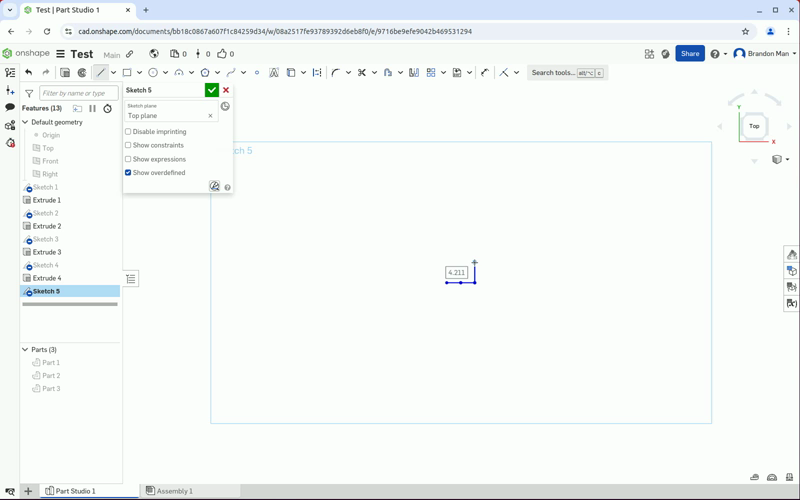
mouse_move(504, 262)
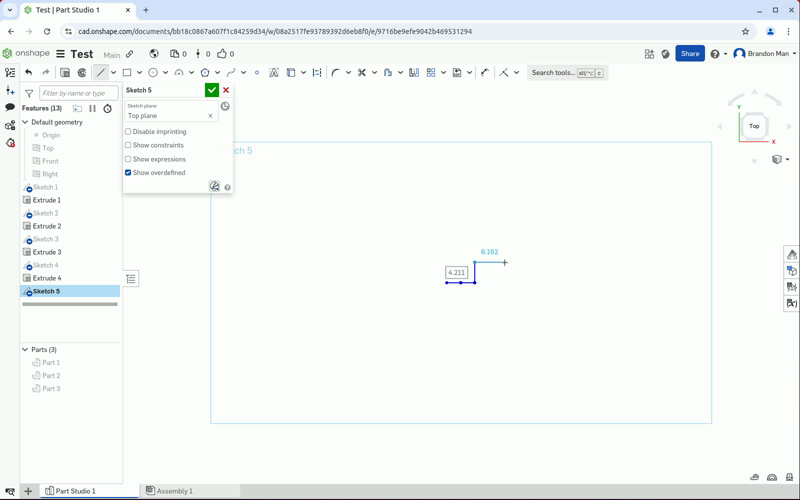
mouse_move(446, 262)
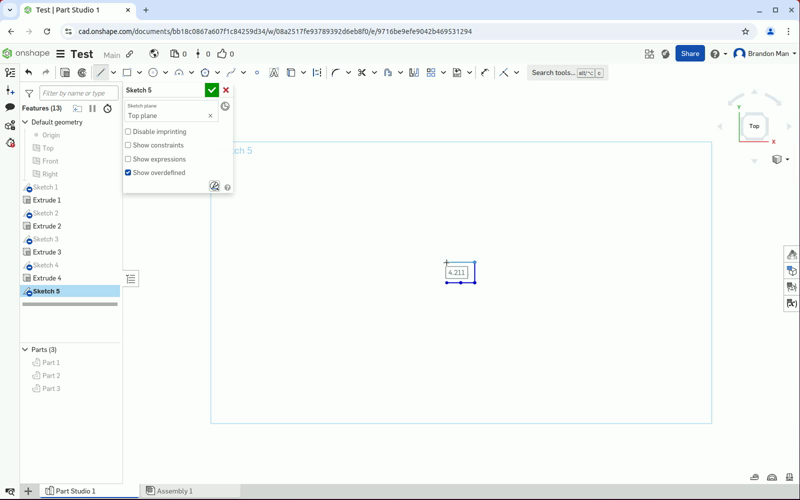
click(446, 262)
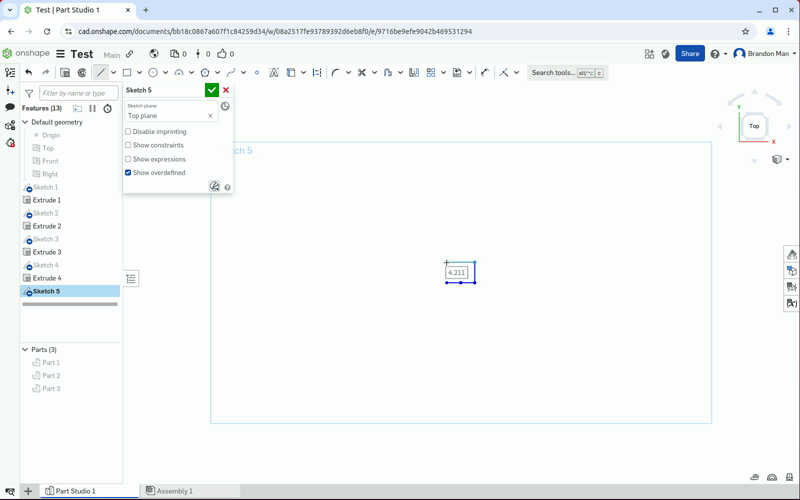
key_up(shift)
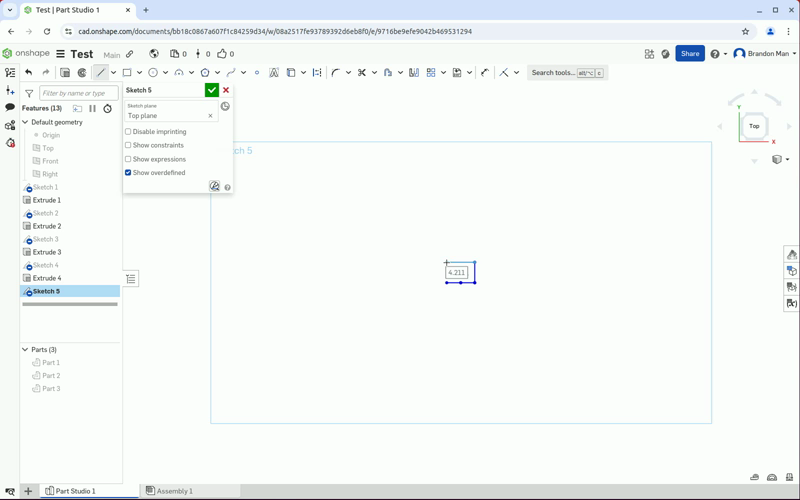
mouse_move(476, 262)
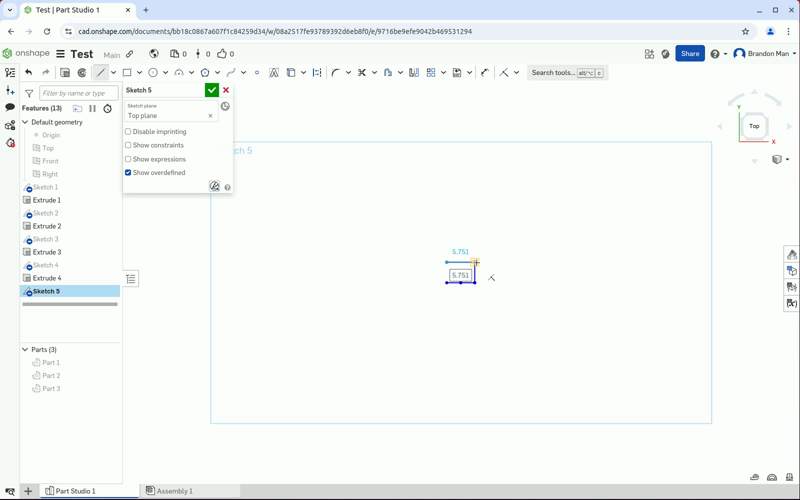
key_down(shift)
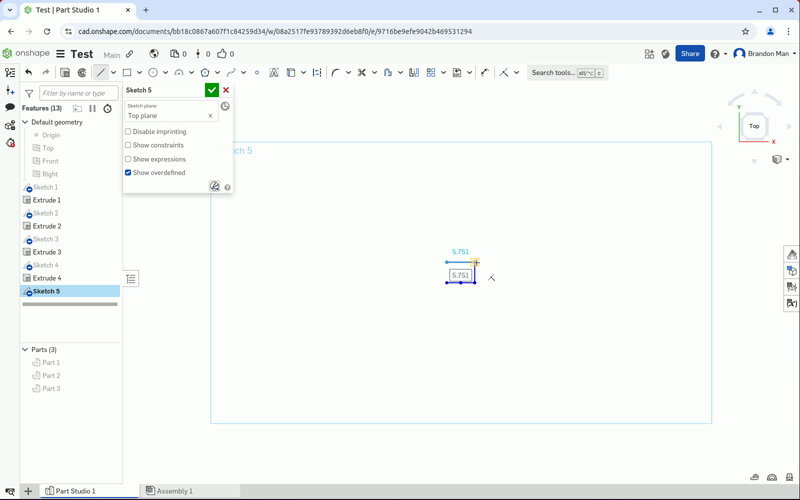
mouse_move(446, 282)
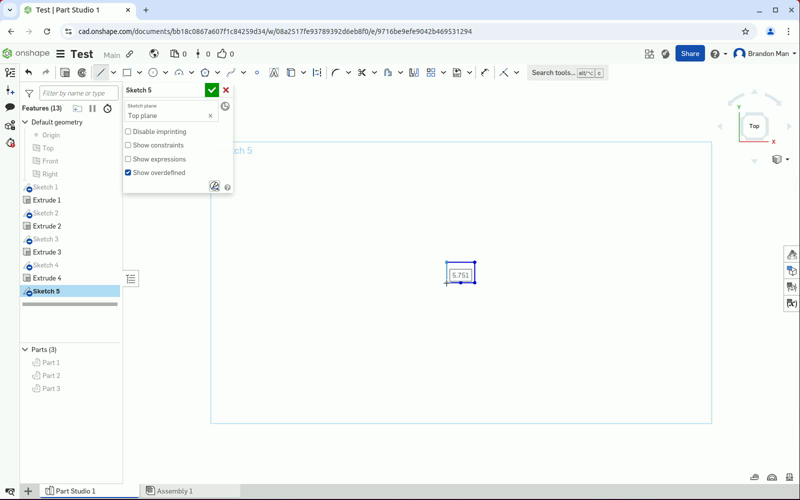
key_up(shift)
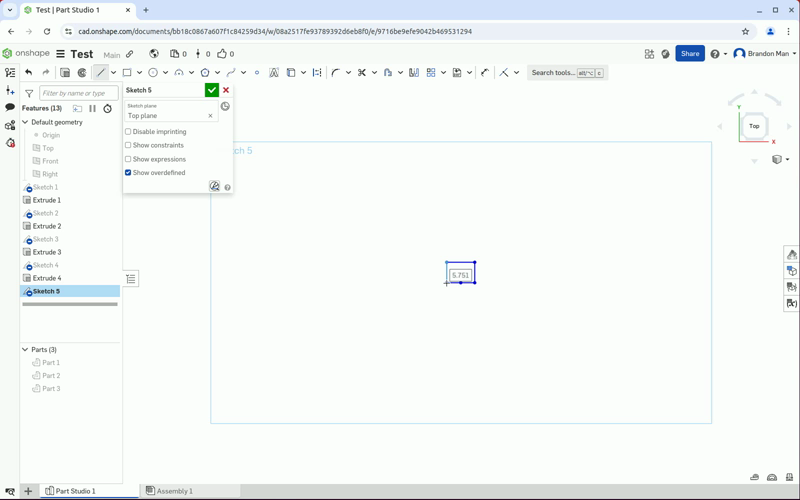
click(446, 282)
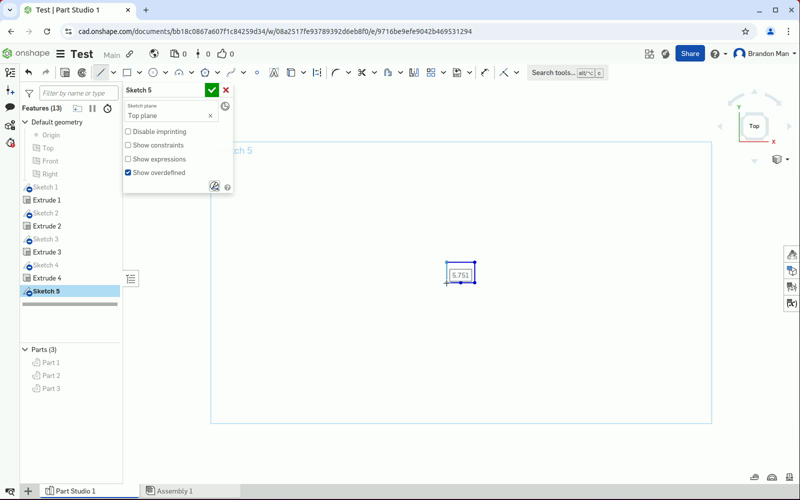
key(esc)
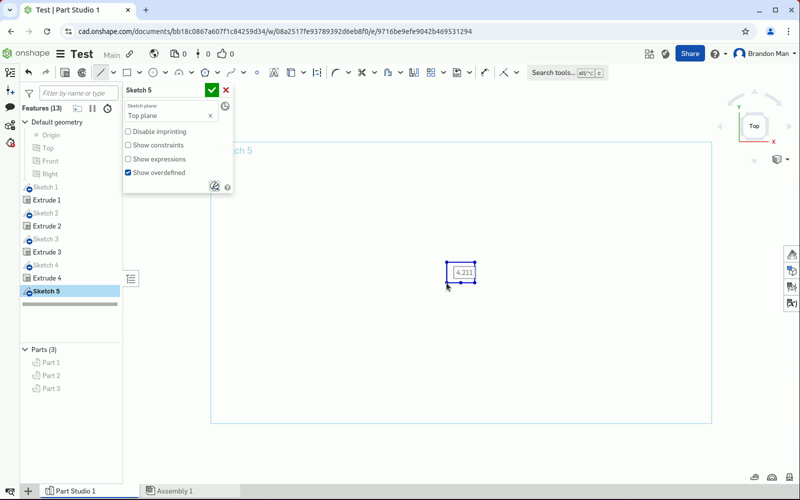
mouse_move(454, 276)
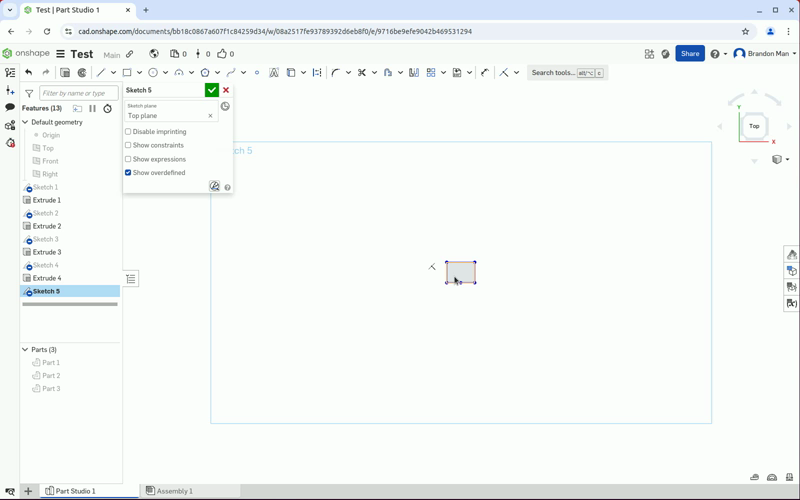
scroll(6)
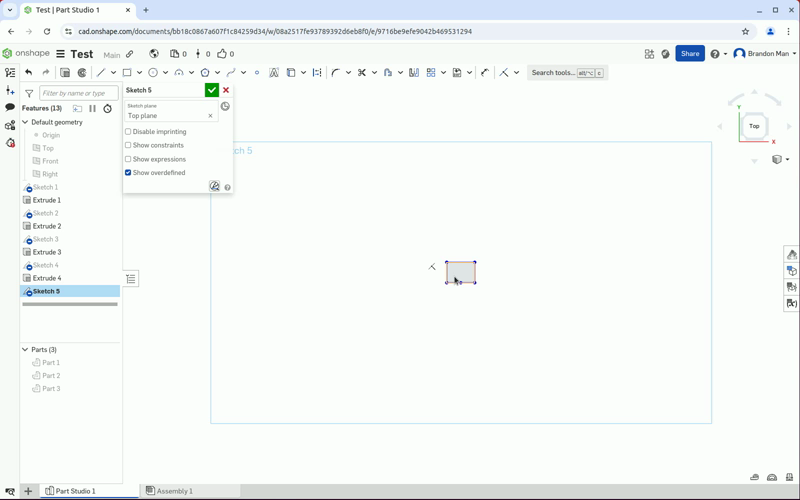
scroll(6)
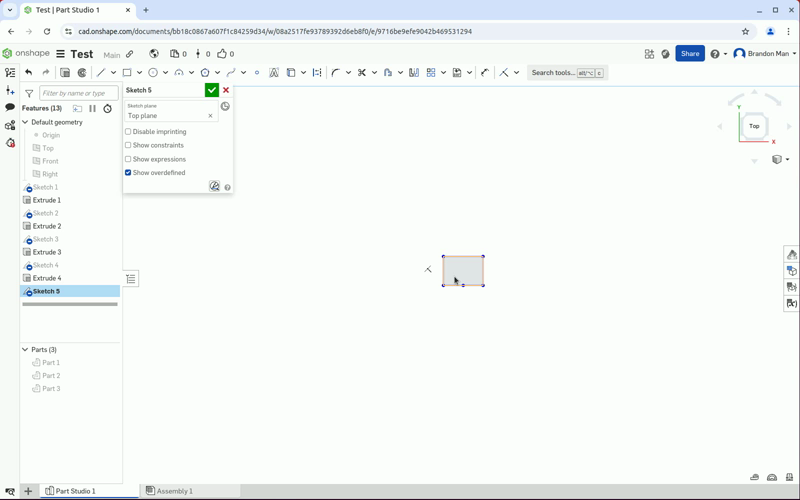
scroll(6)
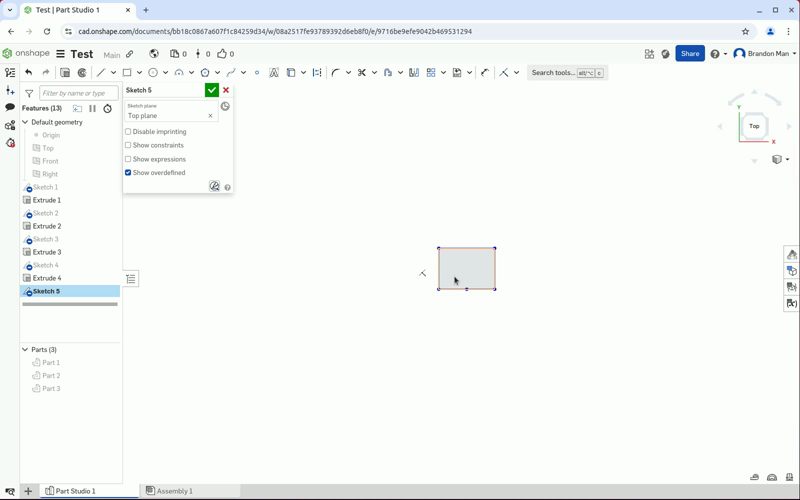
scroll(6)
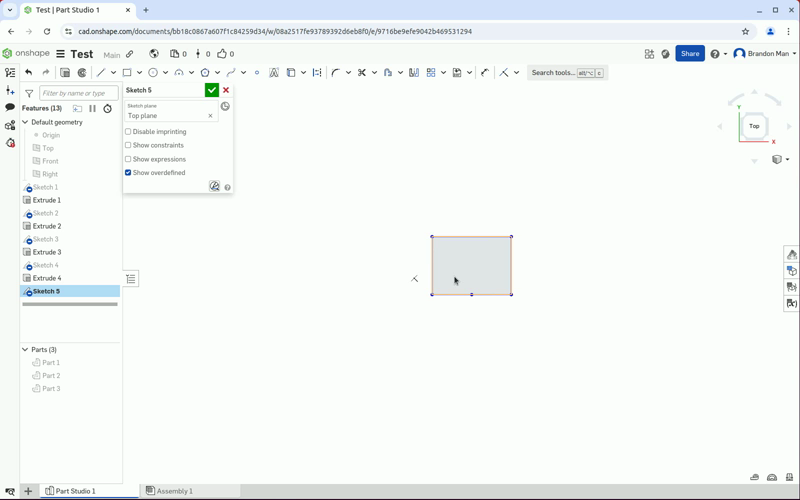
scroll(6)
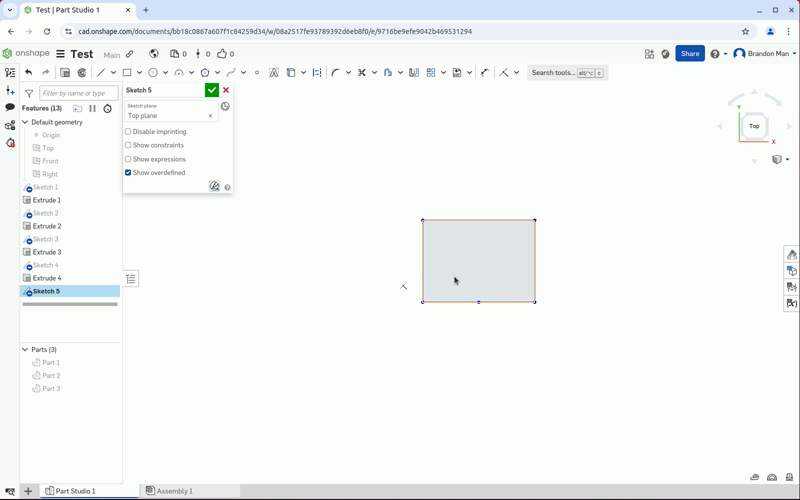
scroll(6)
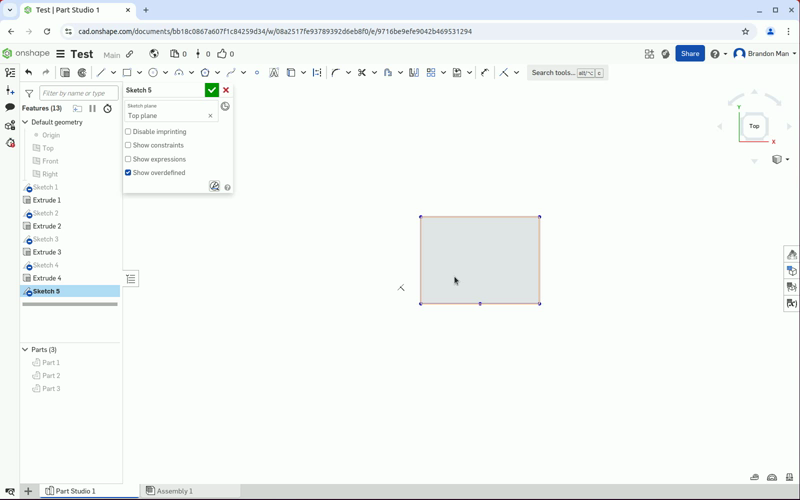
scroll(6)
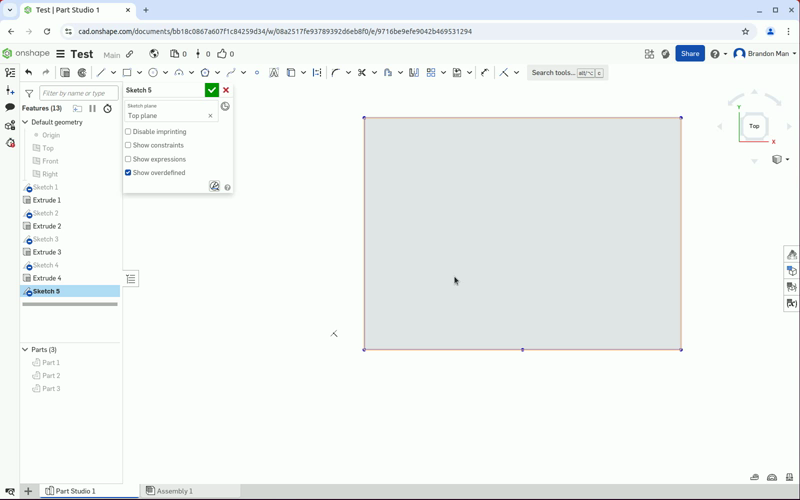
click(454, 276)
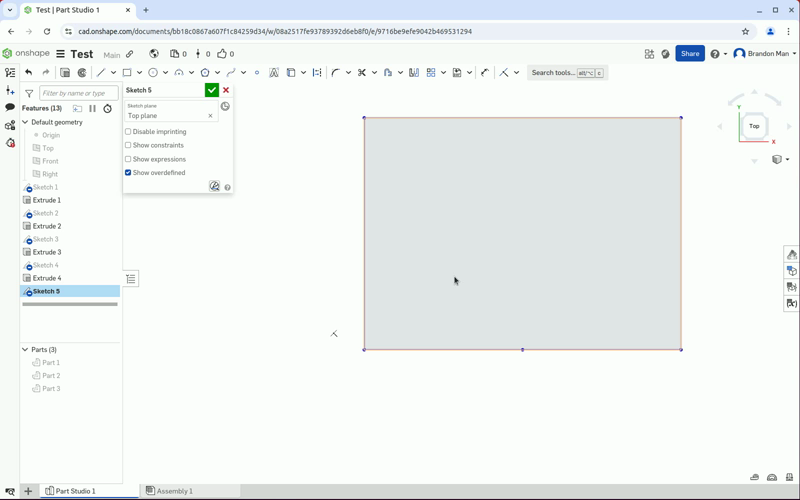
scroll(-6)
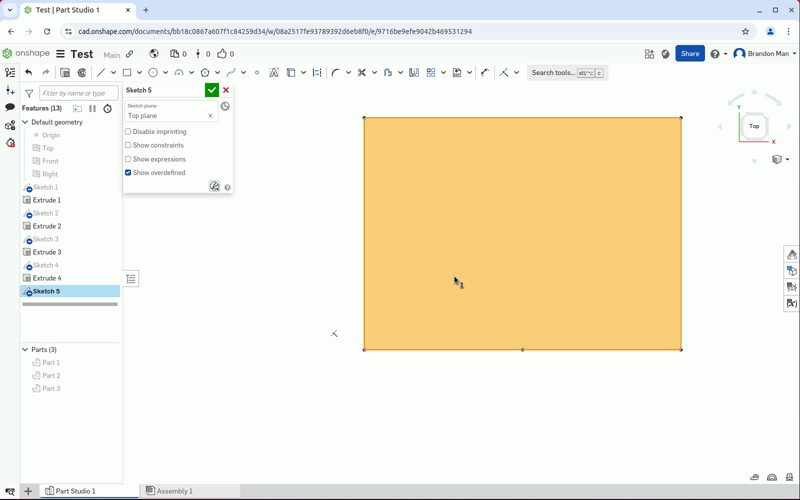
scroll(-6)
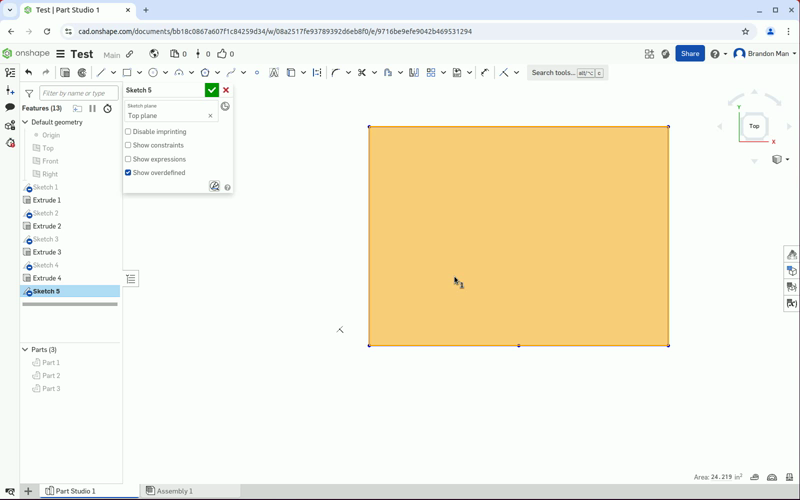
scroll(-6)
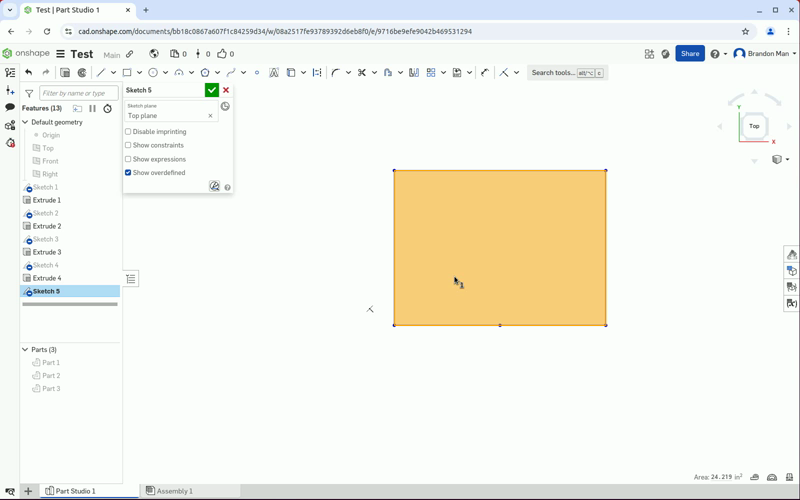
scroll(-6)
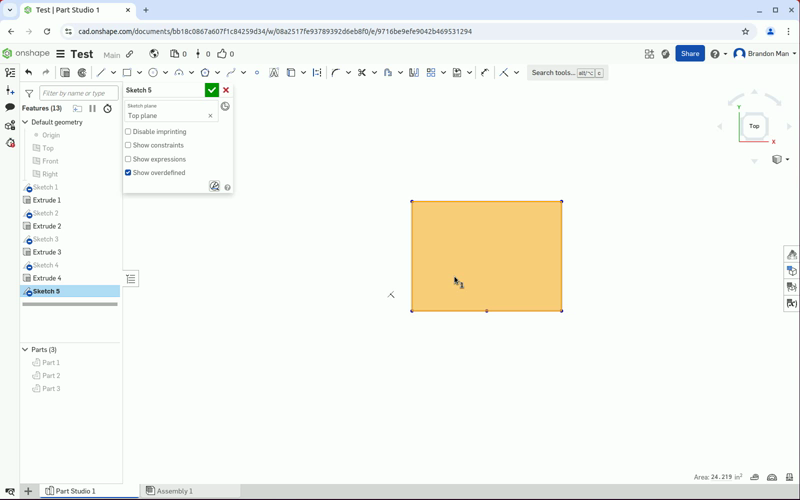
scroll(-6)
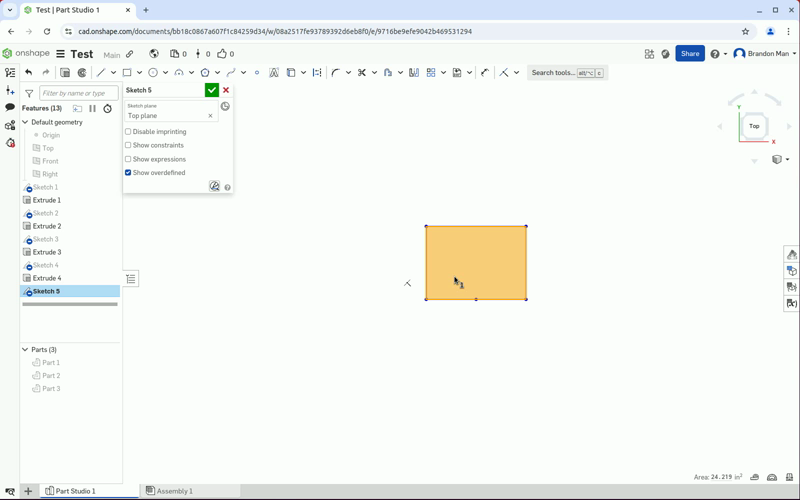
scroll(-6)
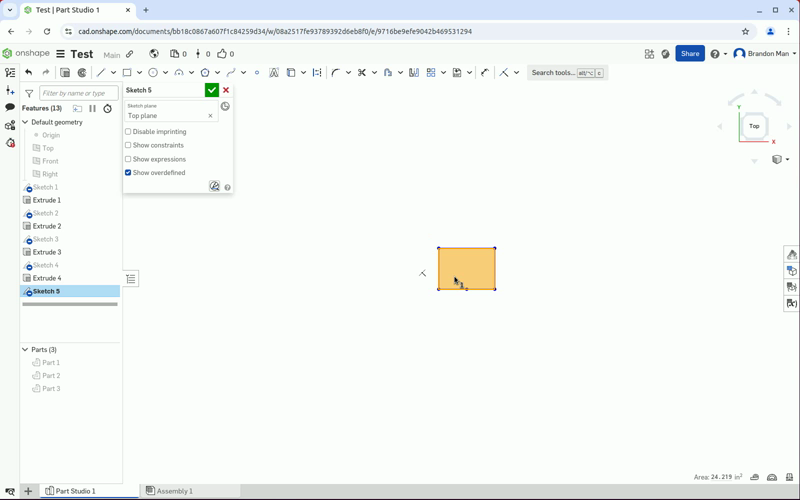
scroll(-6)
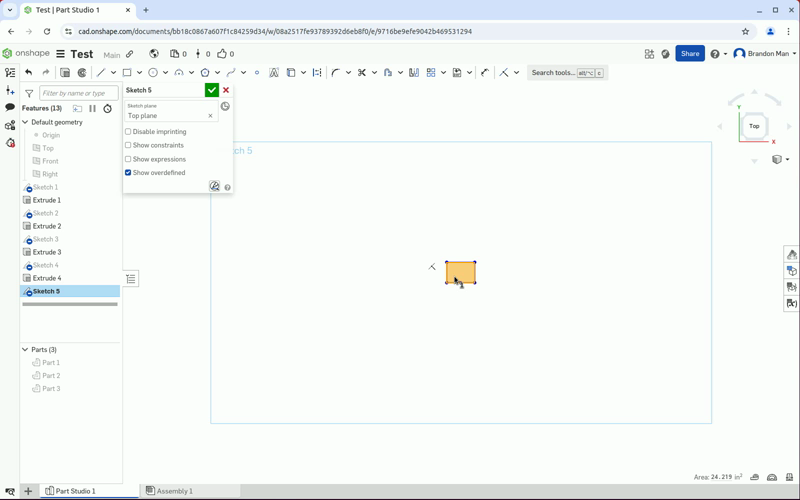
mouse_move(73, 352)
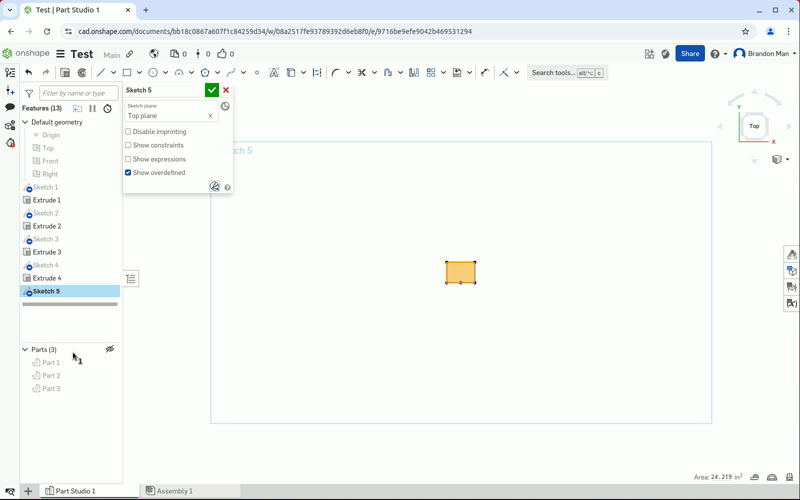
key(shift+y)
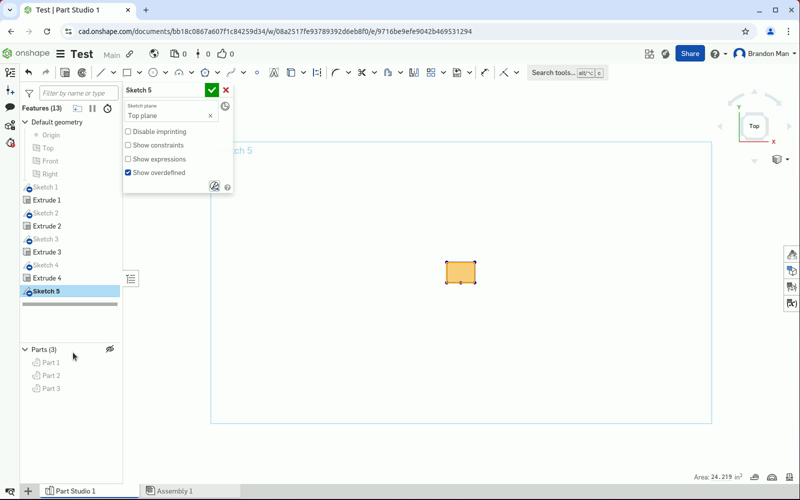
key(shift+e)
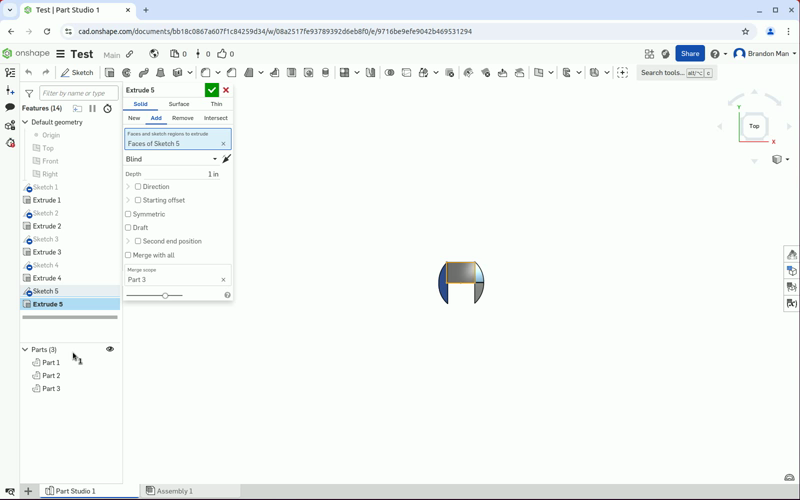
mouse_move(143, 106)
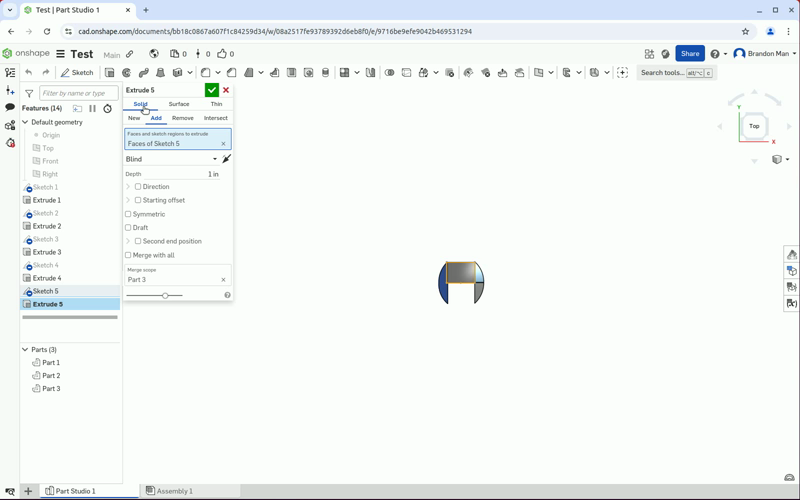
click(143, 106)
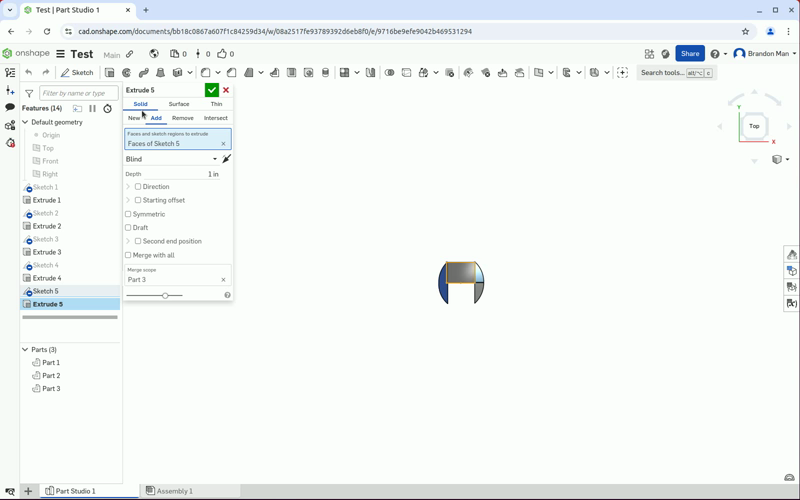
mouse_move(137, 120)
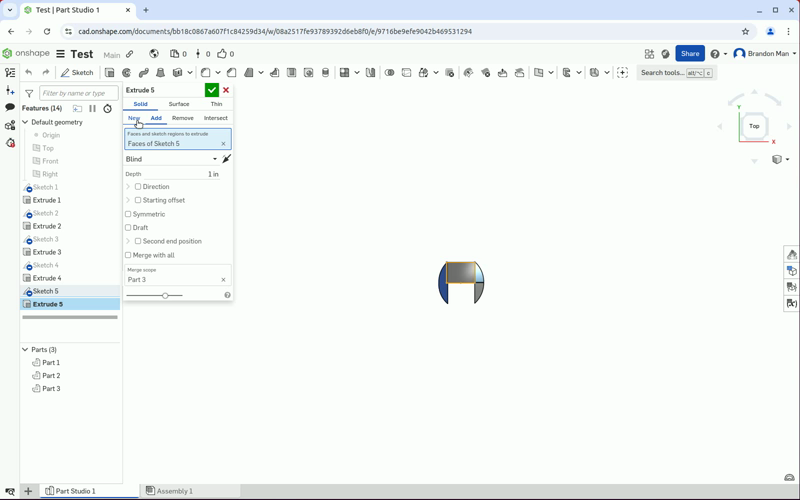
click(137, 120)
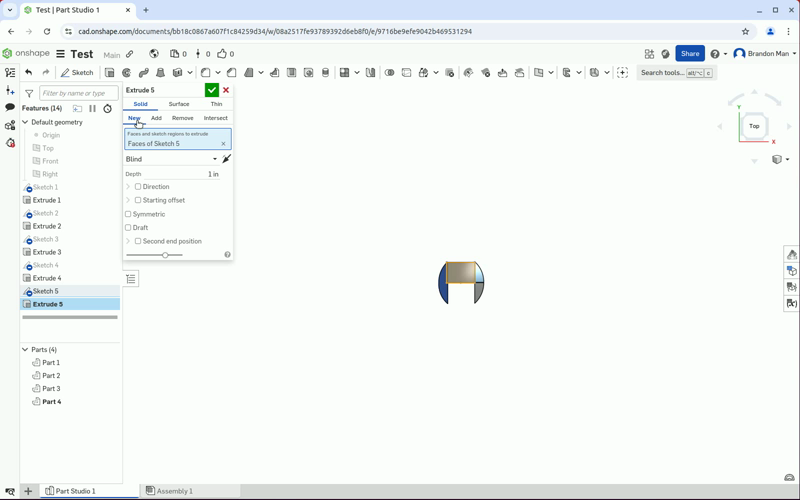
key(tab, 4)
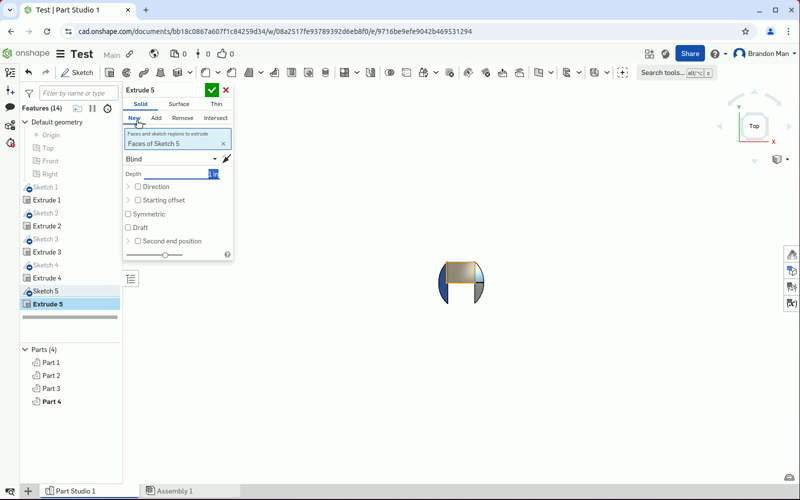
text(-23.108)
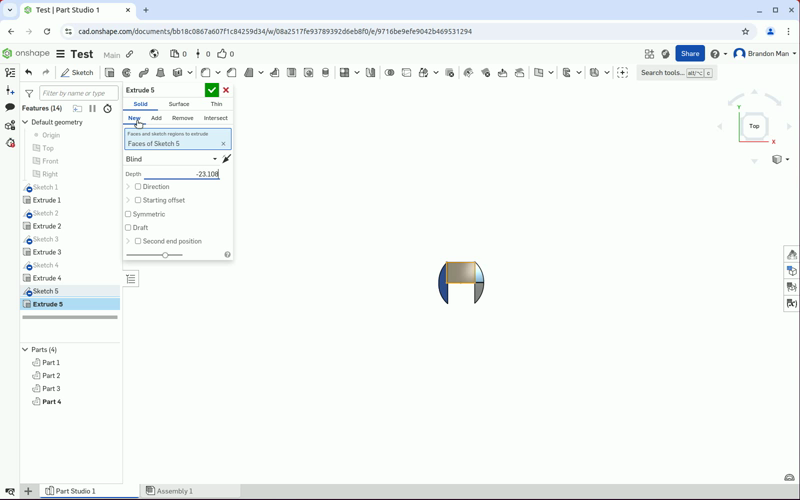
key(enter)
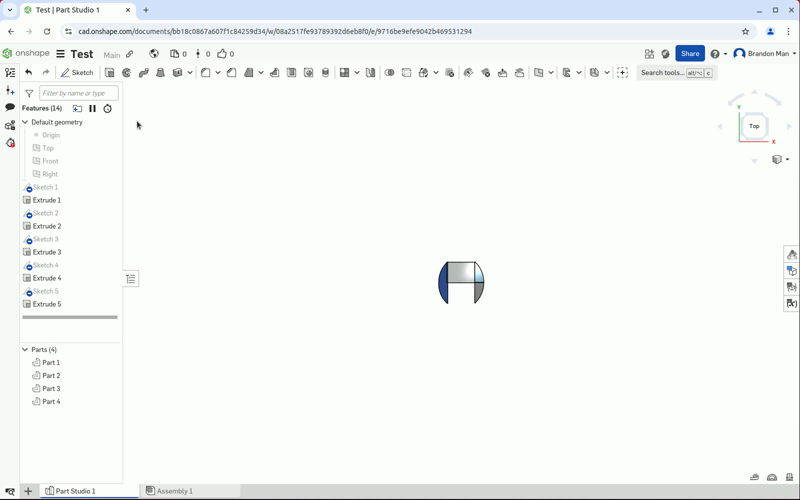
key(shift+h)
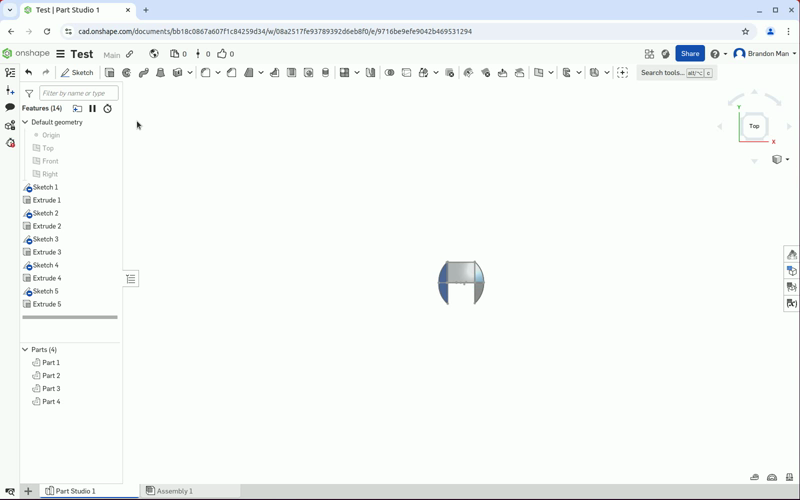
key(shift+h)
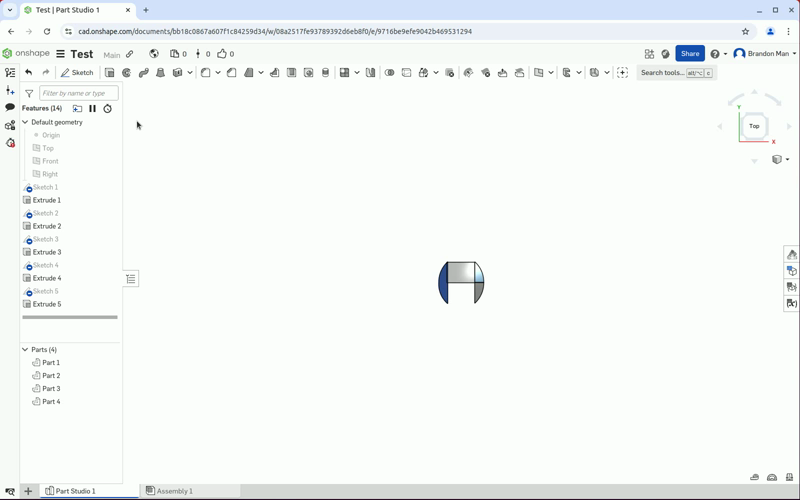
mouse_move(73, 189)
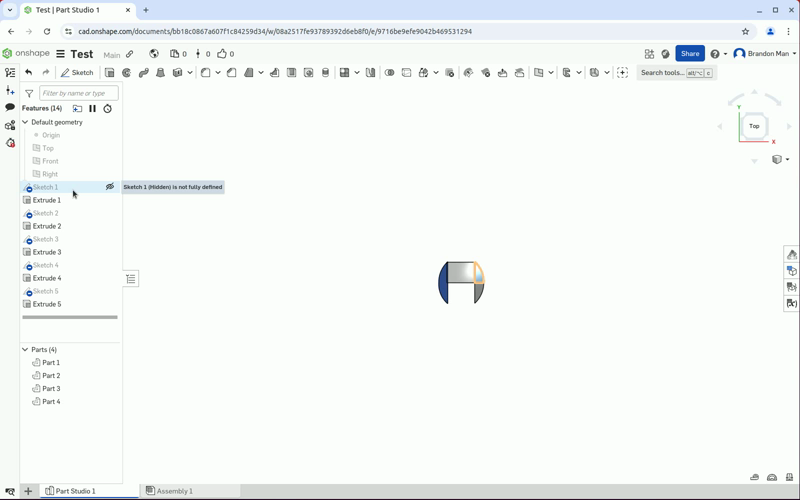
click(73, 189)
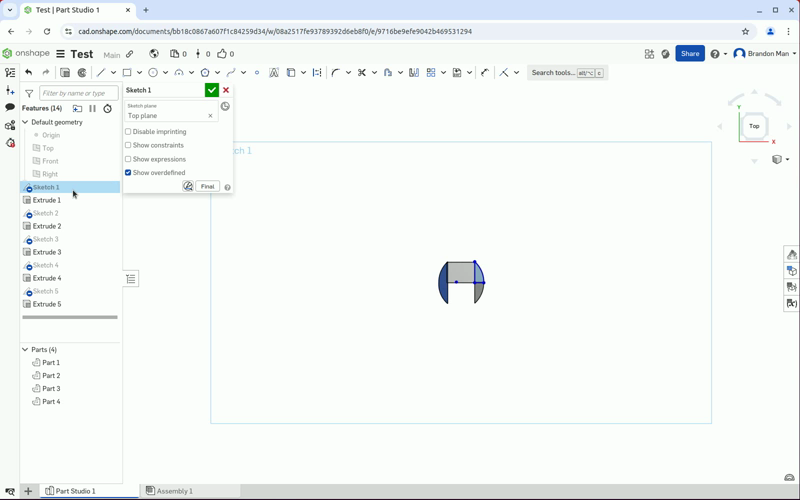
mouse_move(229, 92)
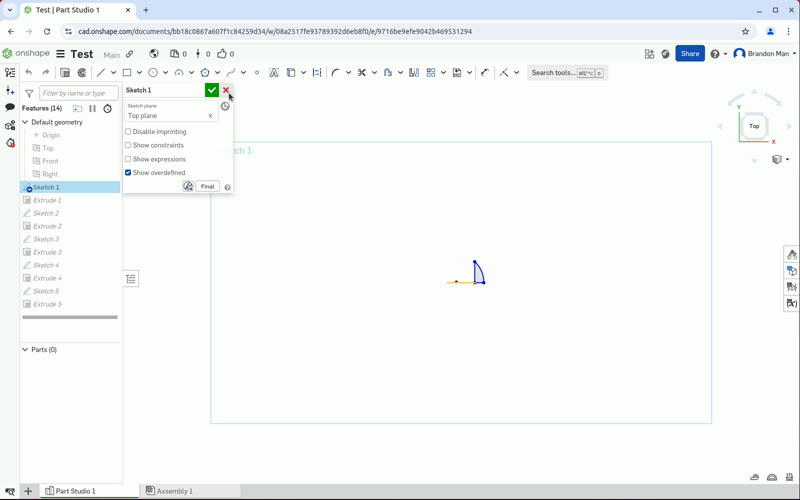
click(229, 92)
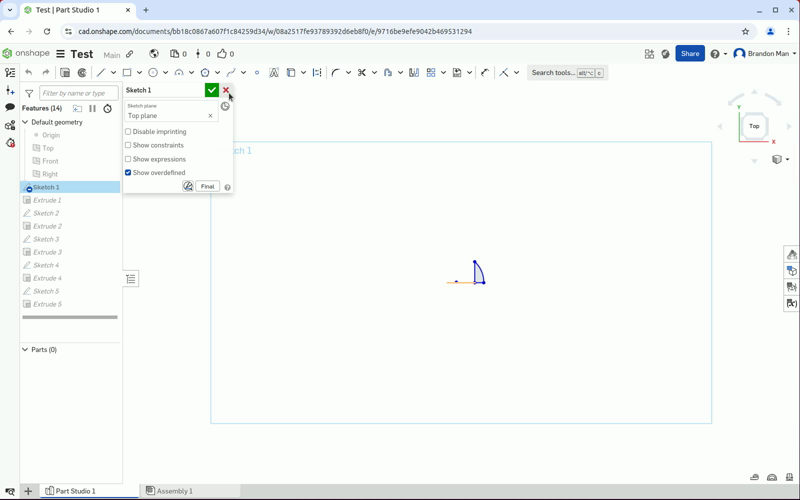
key(shift+s)
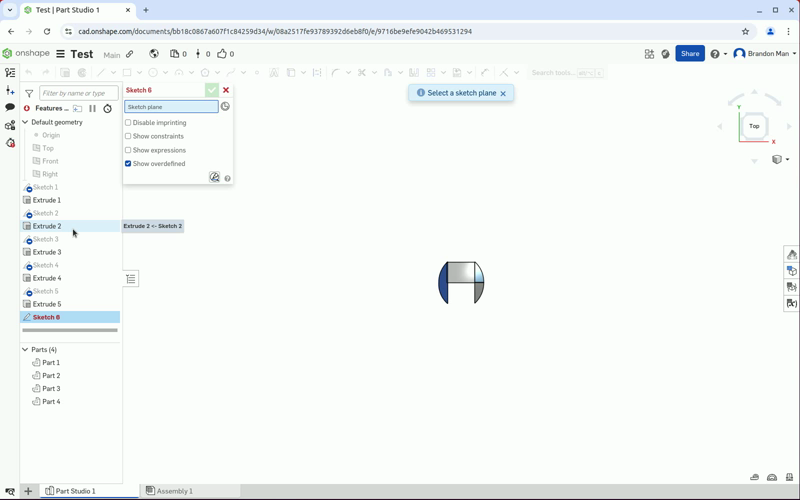
scroll(3)
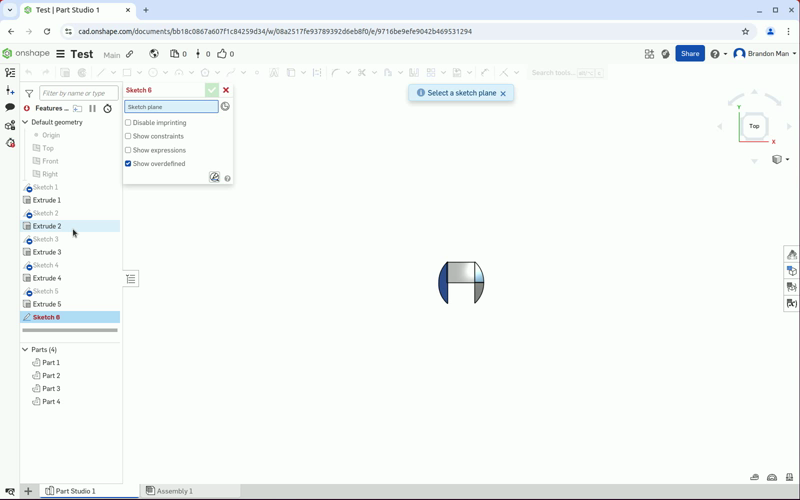
mouse_move(73, 150)
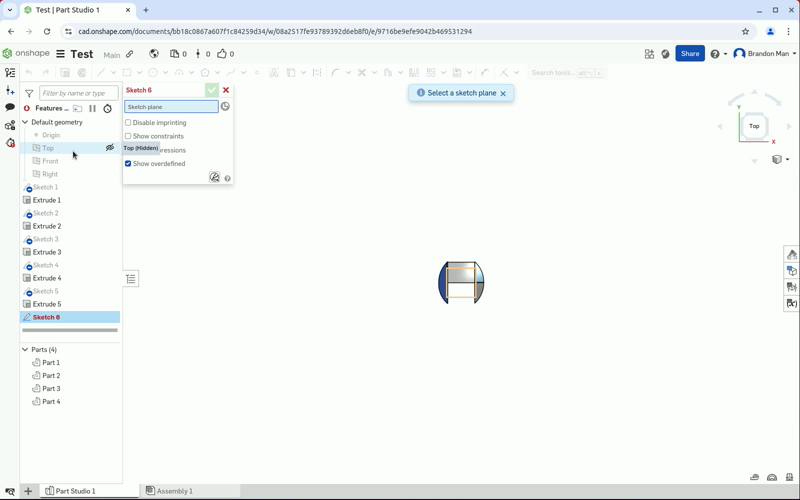
click(73, 150)
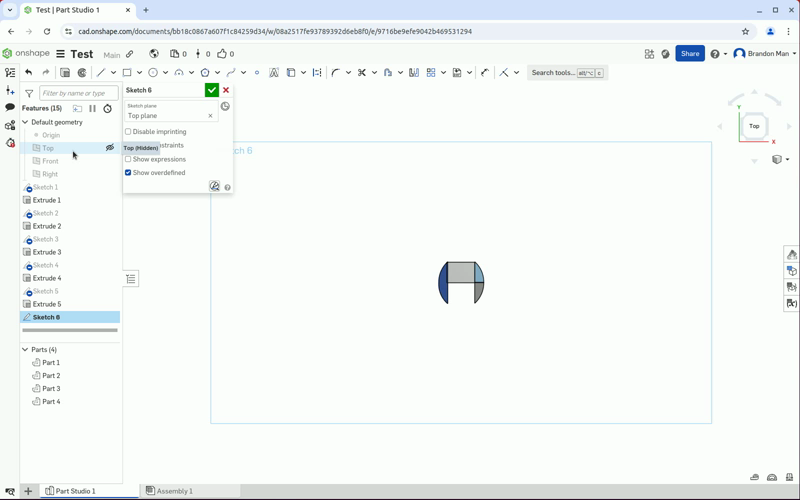
mouse_move(73, 352)
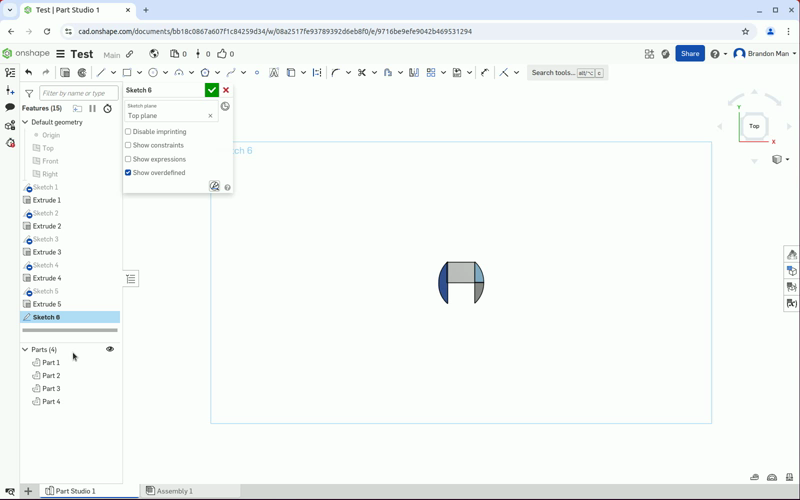
key(y)
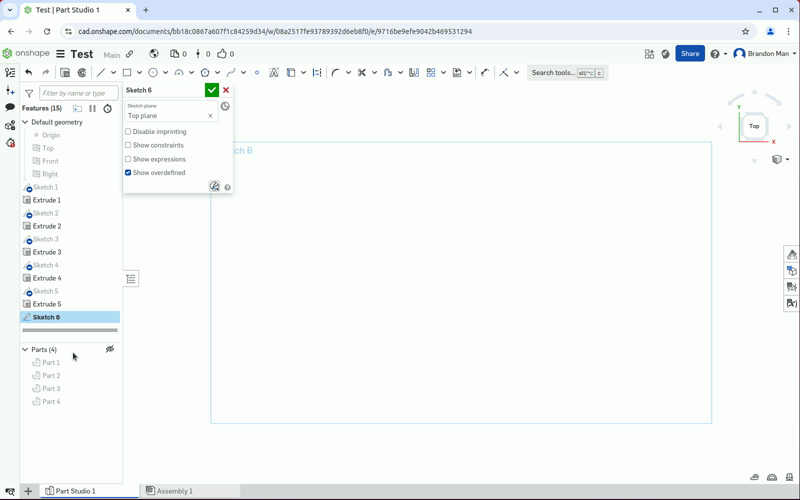
key(l)
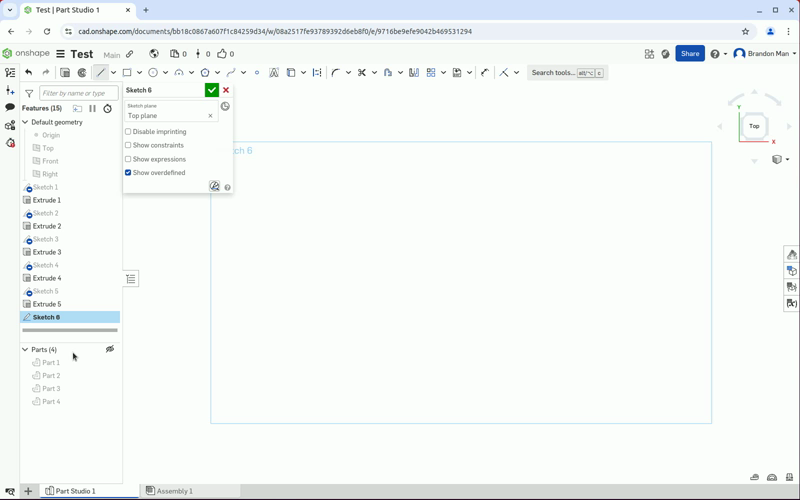
key_down(shift)
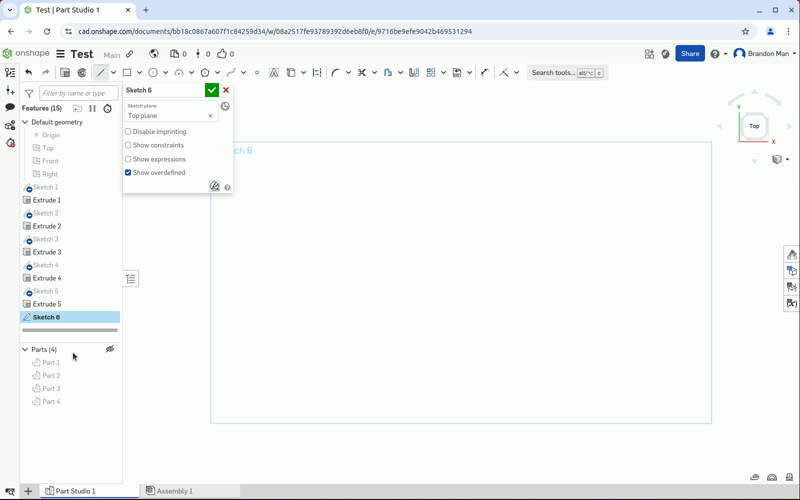
mouse_move(446, 303)
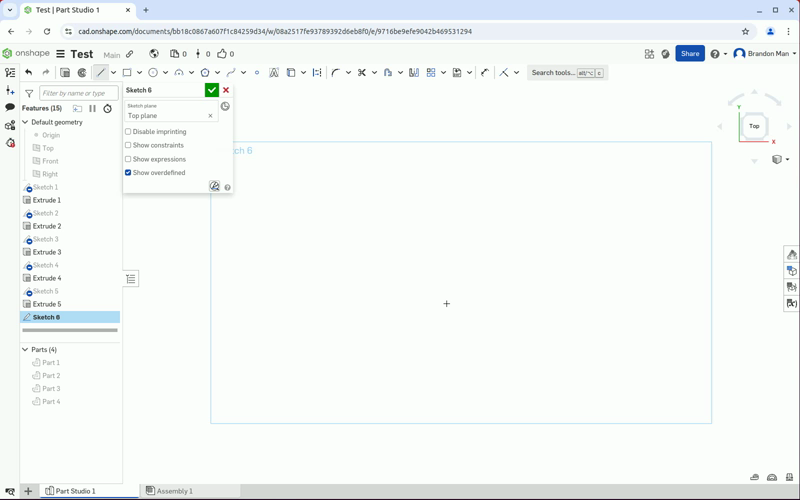
click(446, 303)
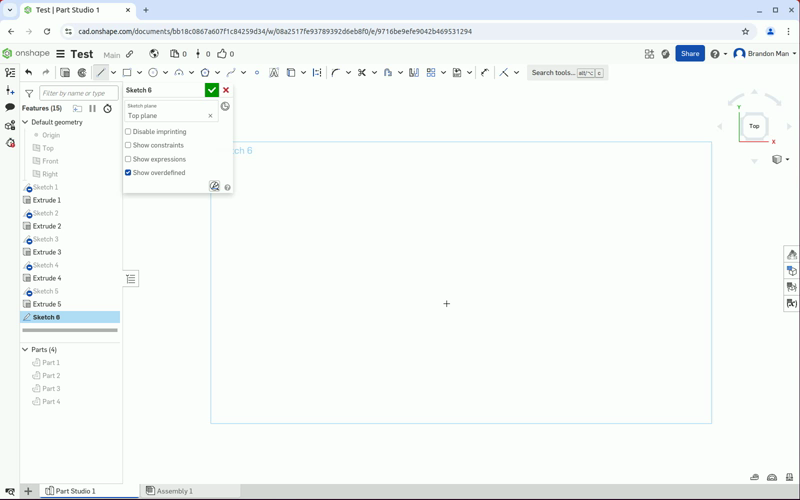
key_up(shift)
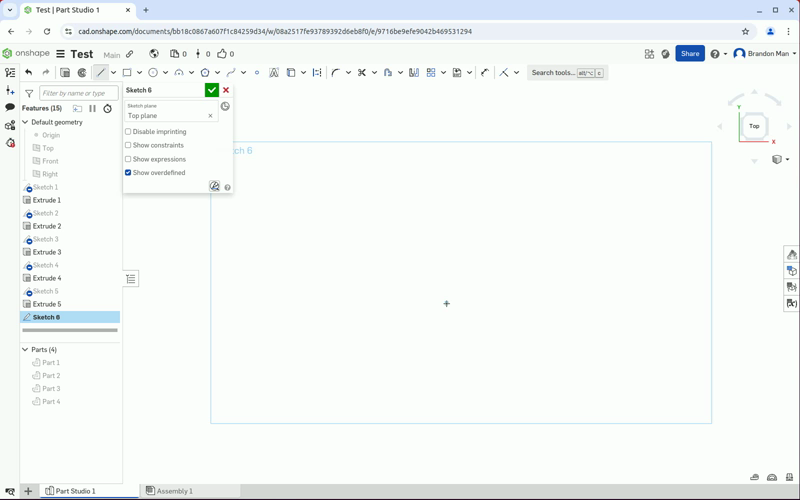
key_down(shift)
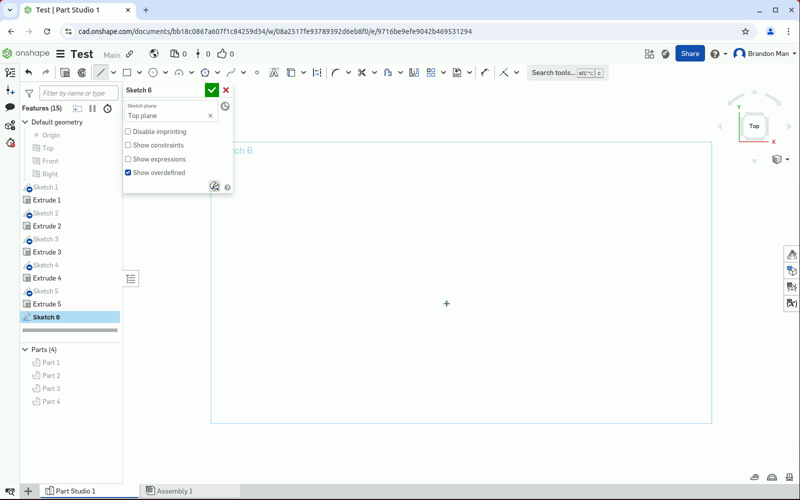
mouse_move(476, 303)
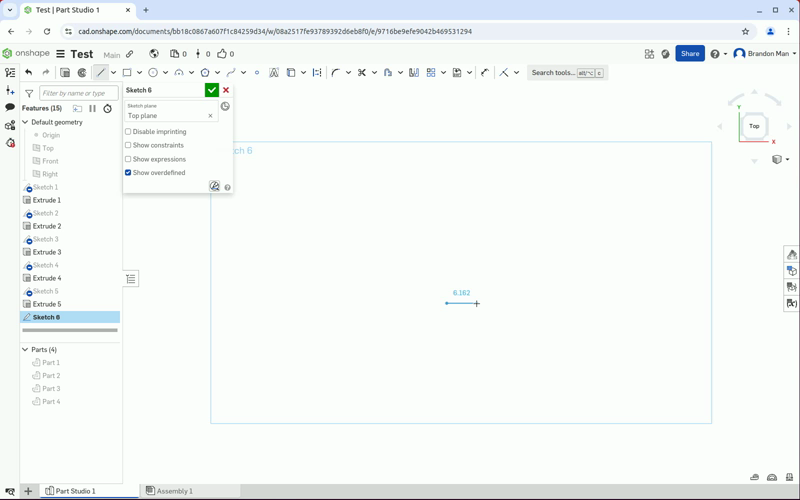
mouse_move(474, 303)
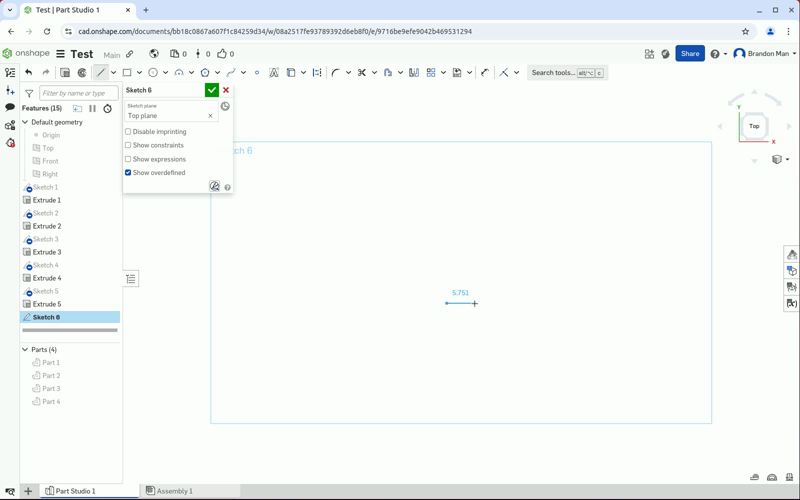
click(474, 303)
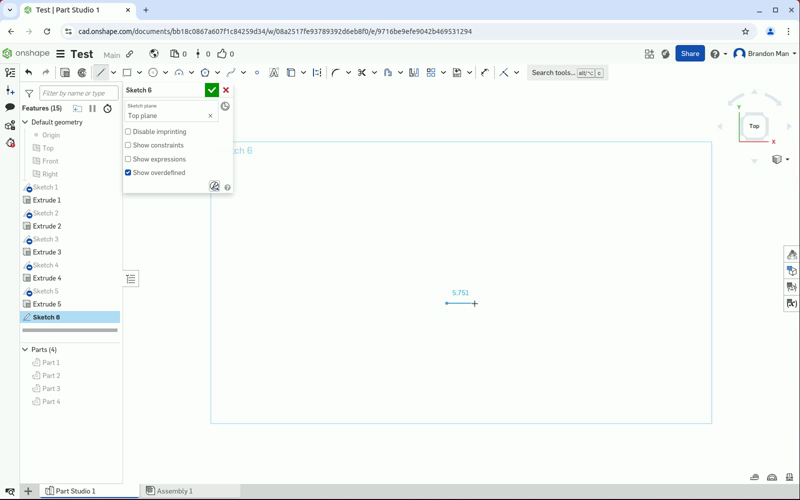
key_up(shift)
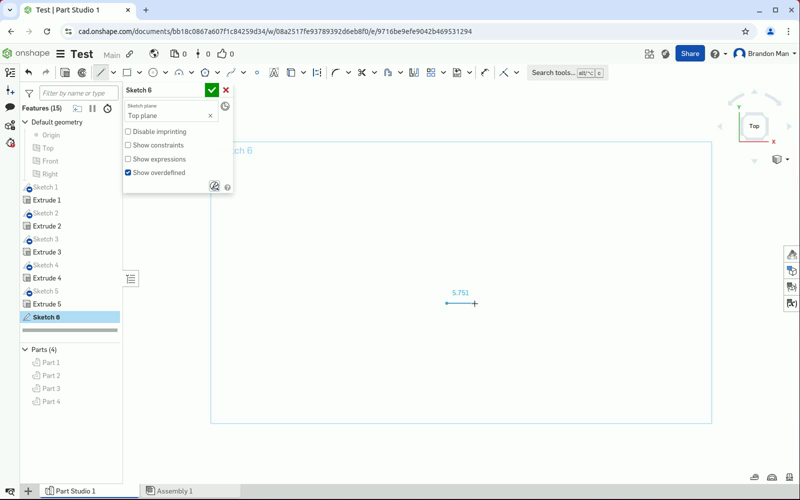
key_down(shift)
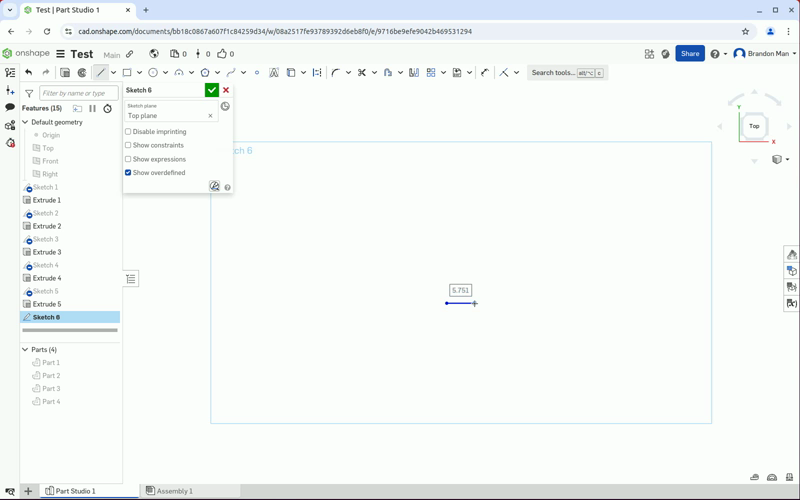
mouse_move(504, 303)
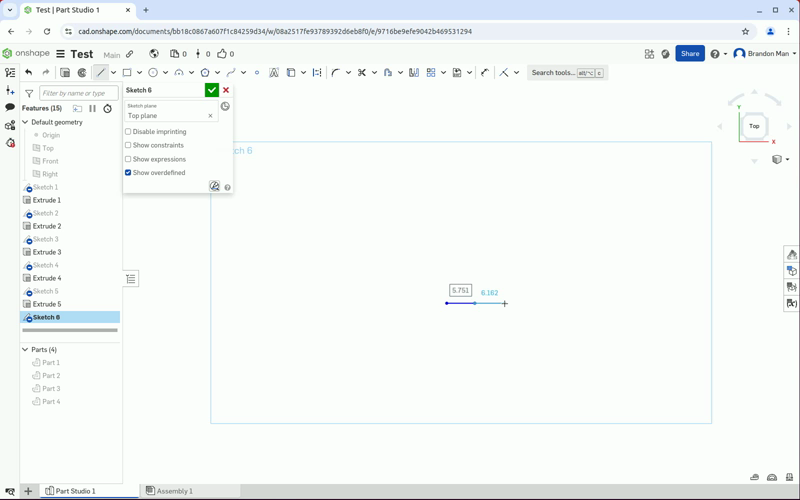
mouse_move(474, 282)
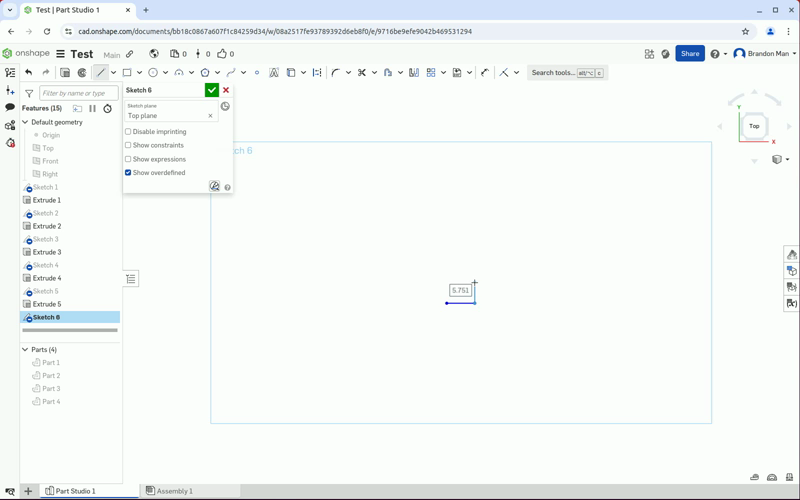
click(474, 282)
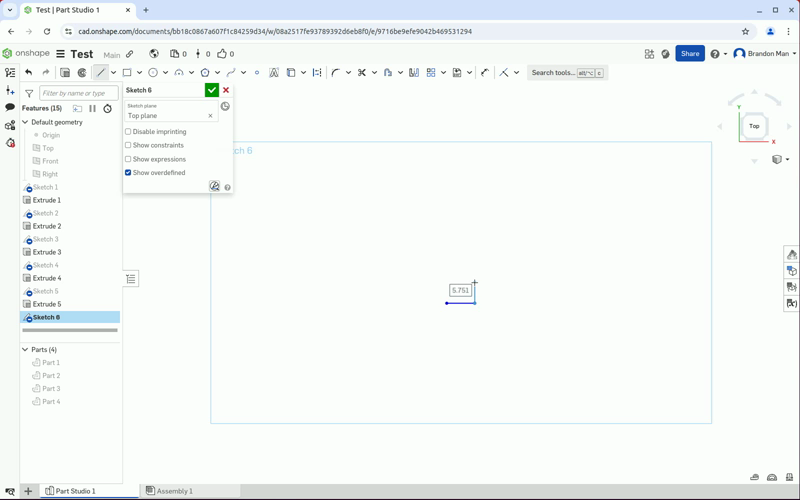
key_up(shift)
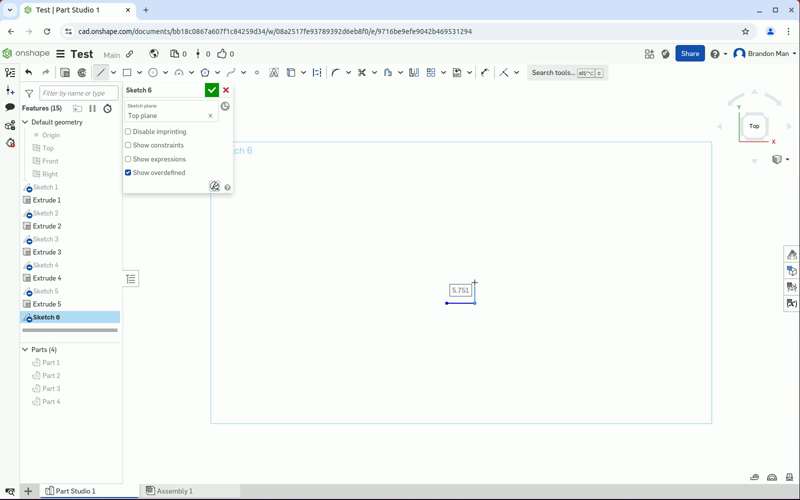
key_down(shift)
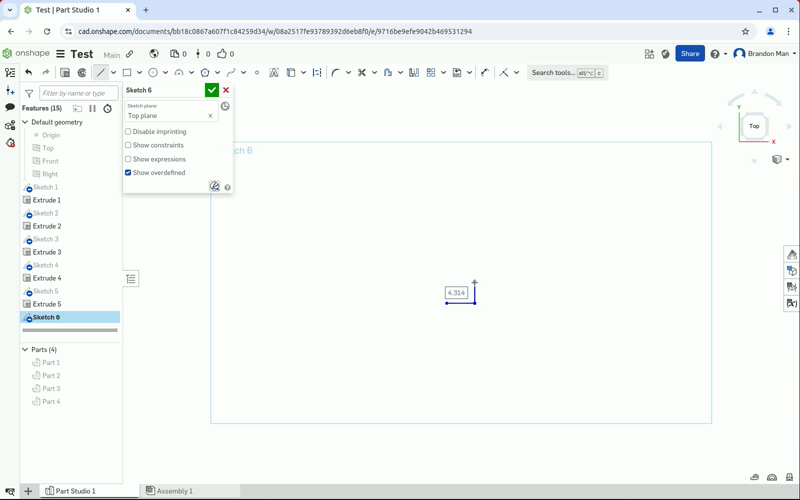
mouse_move(504, 282)
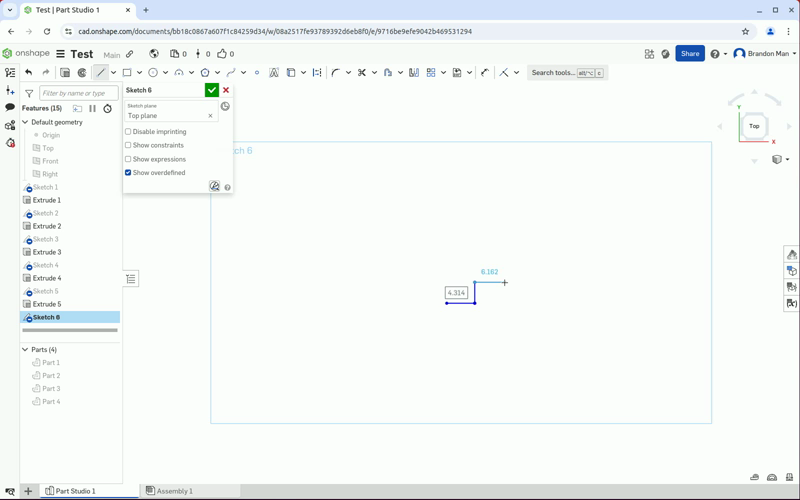
mouse_move(460, 282)
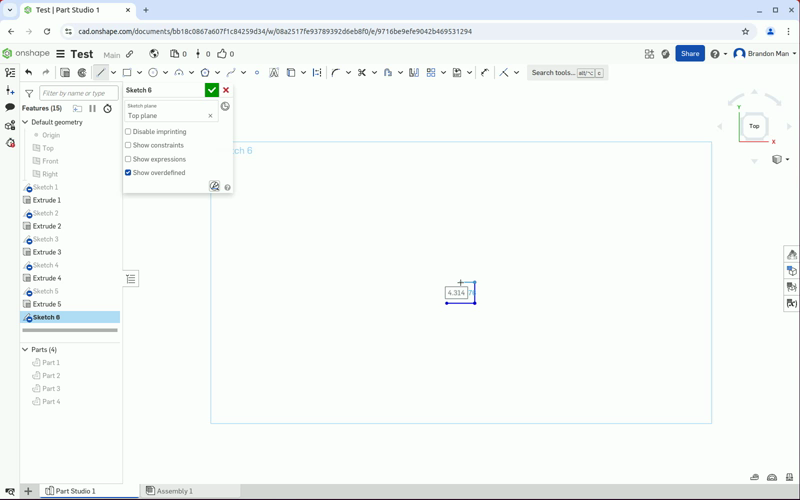
click(460, 282)
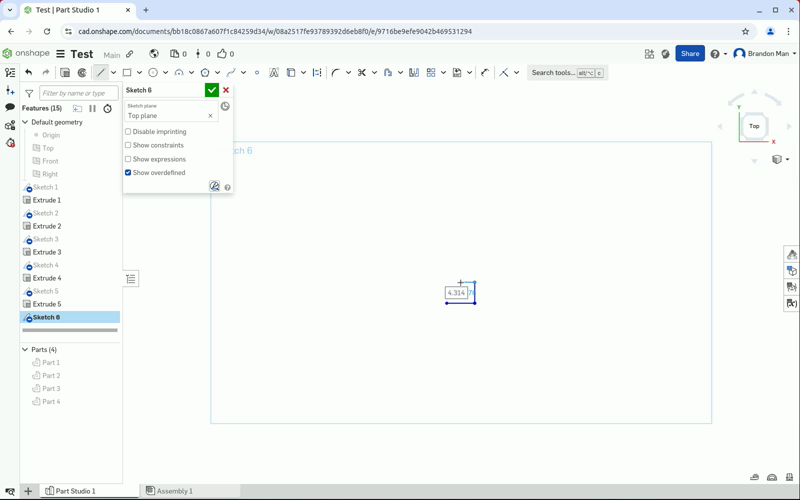
key_up(shift)
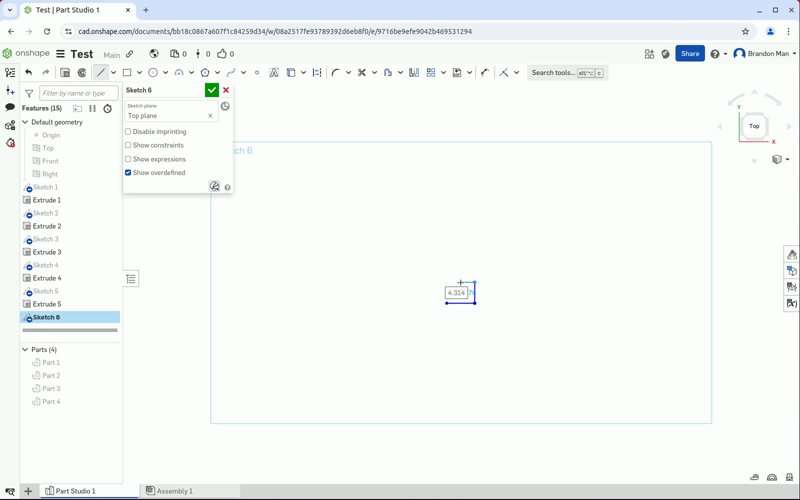
key_down(shift)
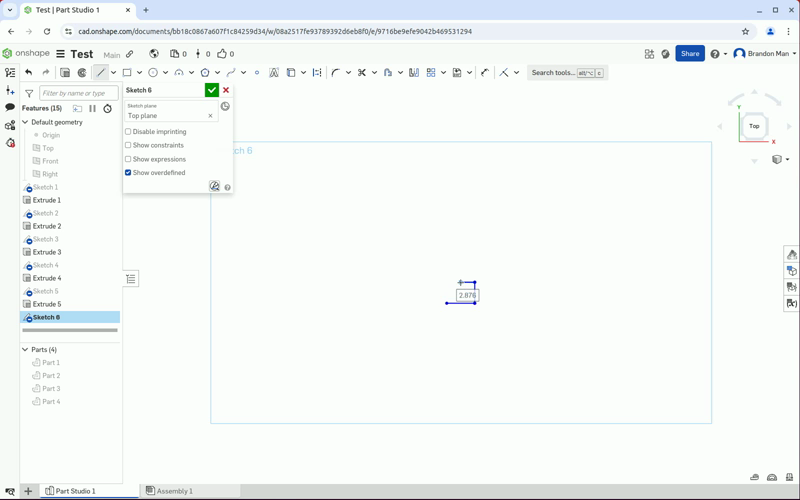
mouse_move(490, 282)
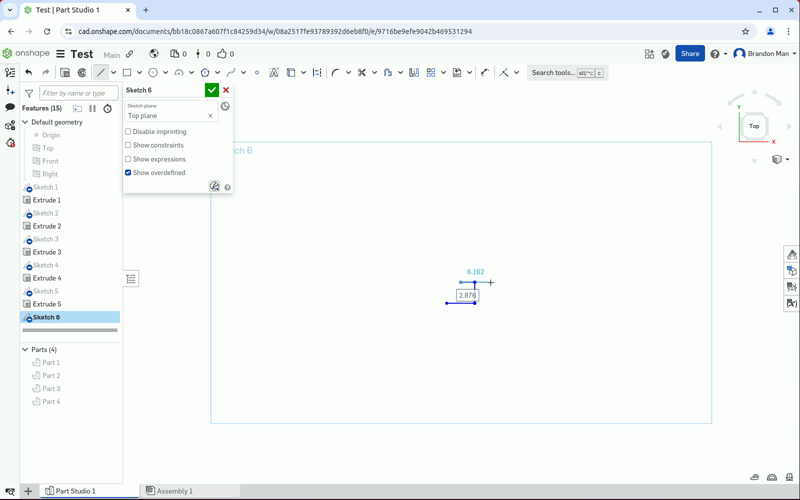
mouse_move(446, 282)
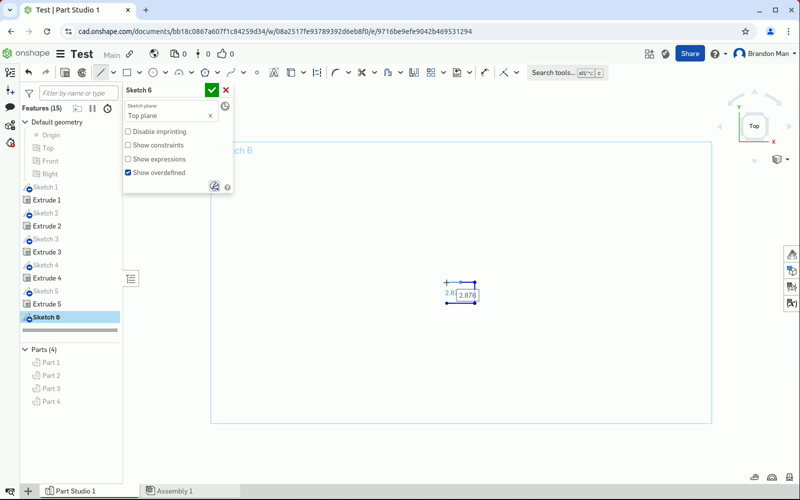
click(446, 282)
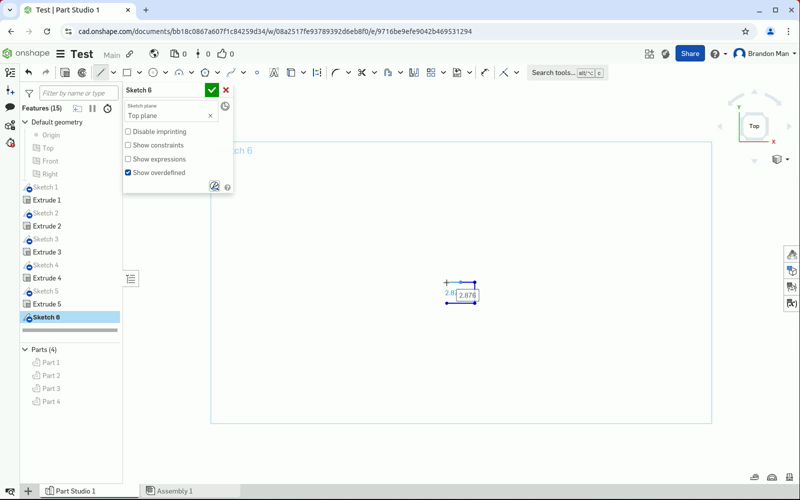
key_up(shift)
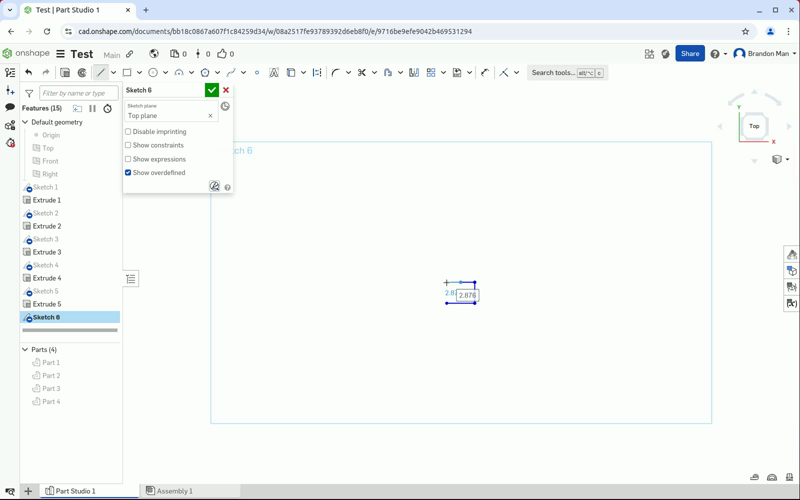
mouse_move(476, 282)
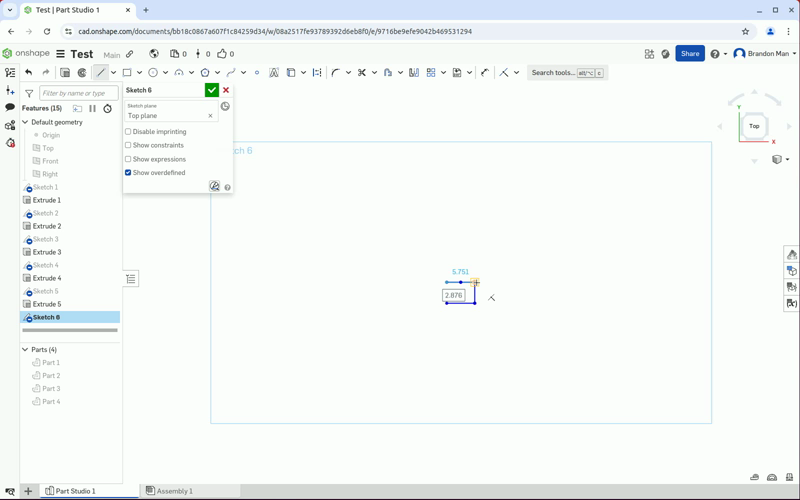
key_down(shift)
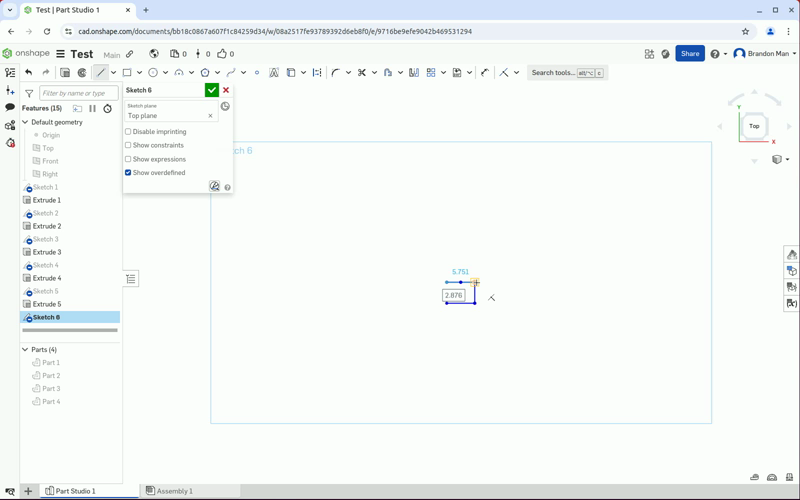
mouse_move(446, 303)
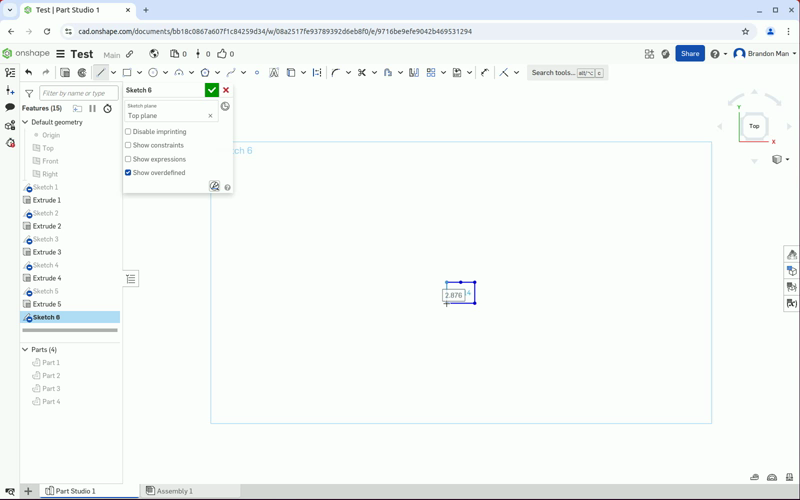
key_up(shift)
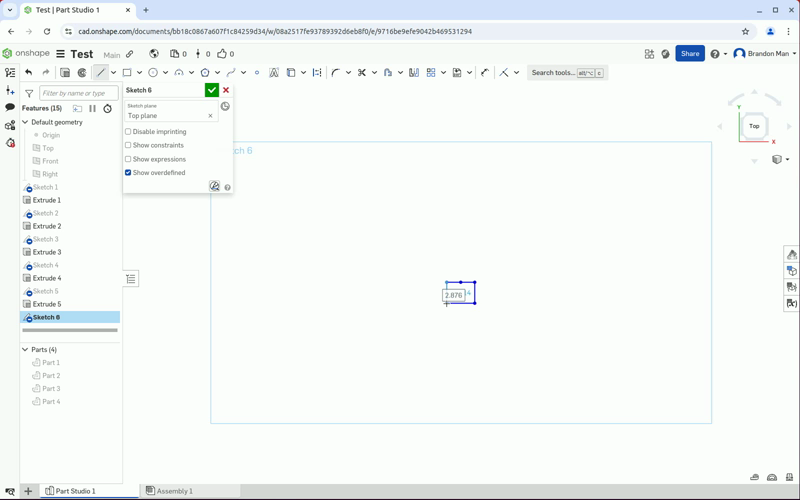
click(446, 303)
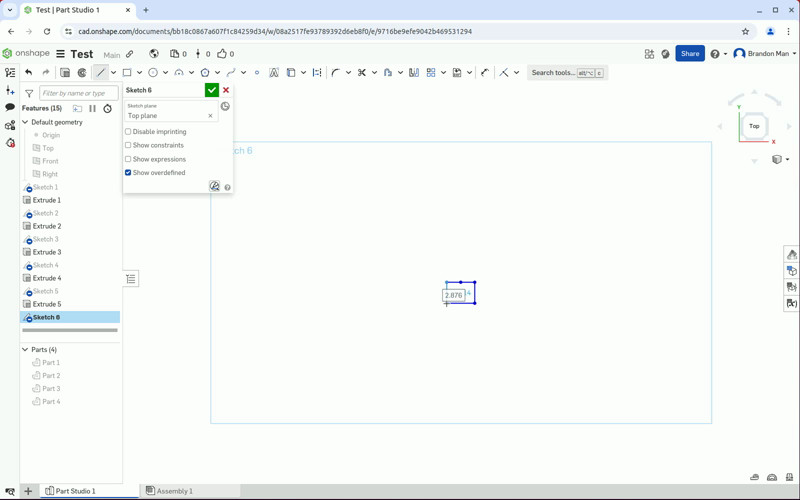
key(esc)
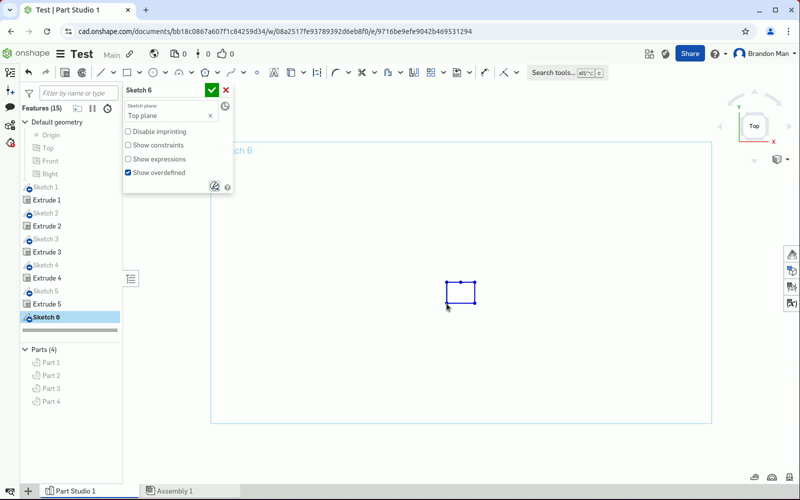
mouse_move(452, 297)
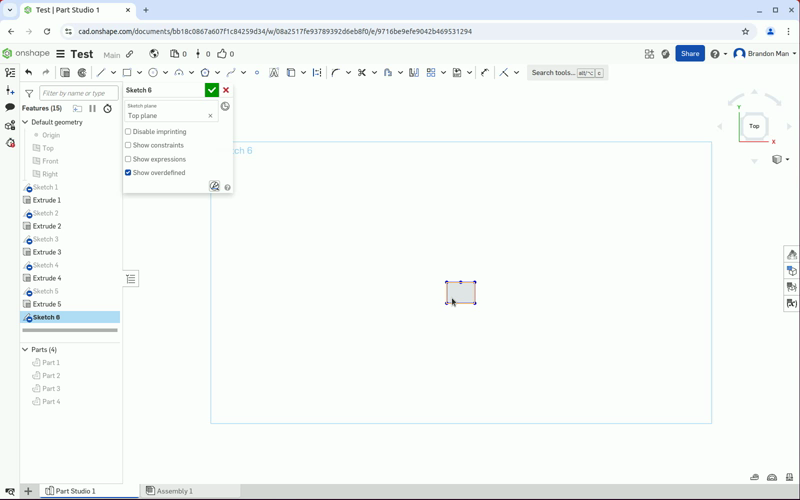
scroll(6)
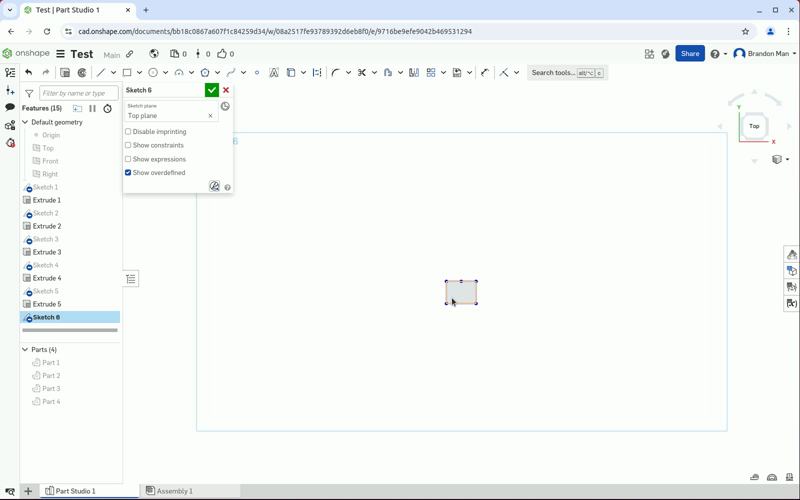
scroll(6)
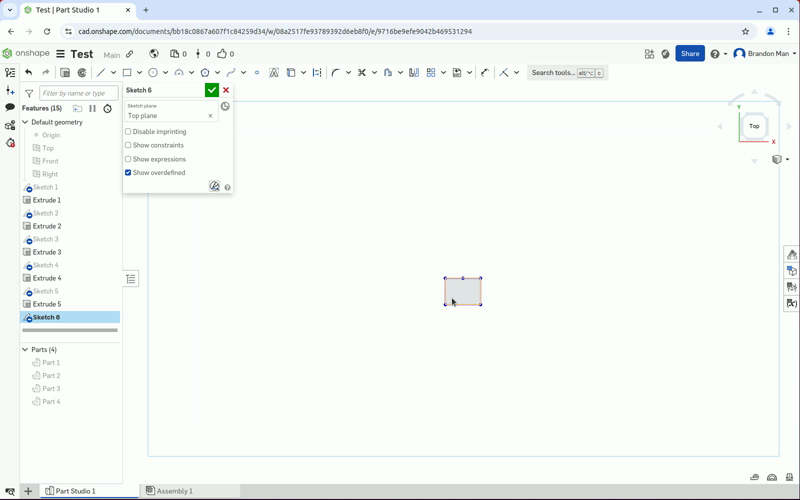
scroll(6)
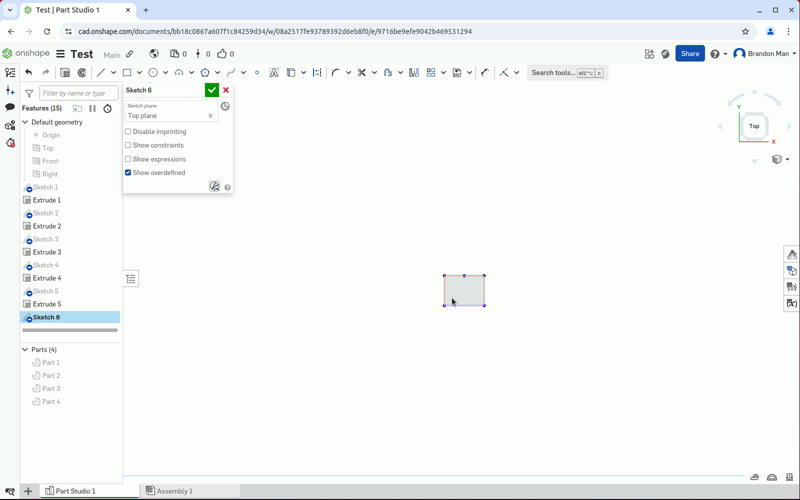
scroll(6)
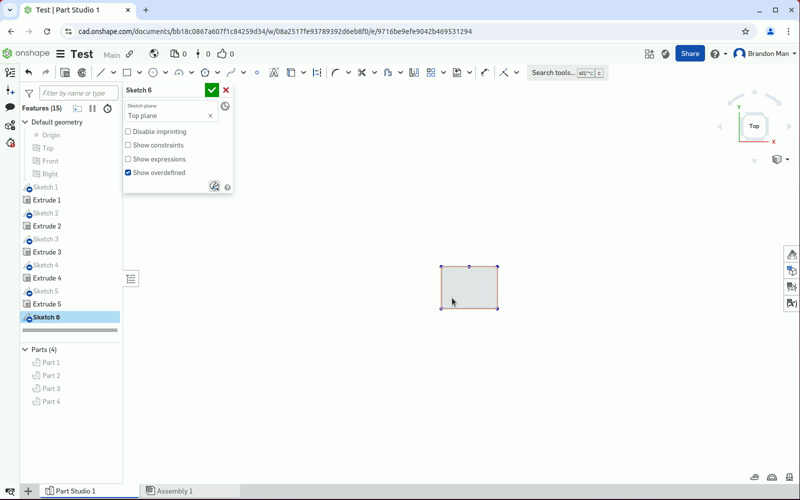
scroll(6)
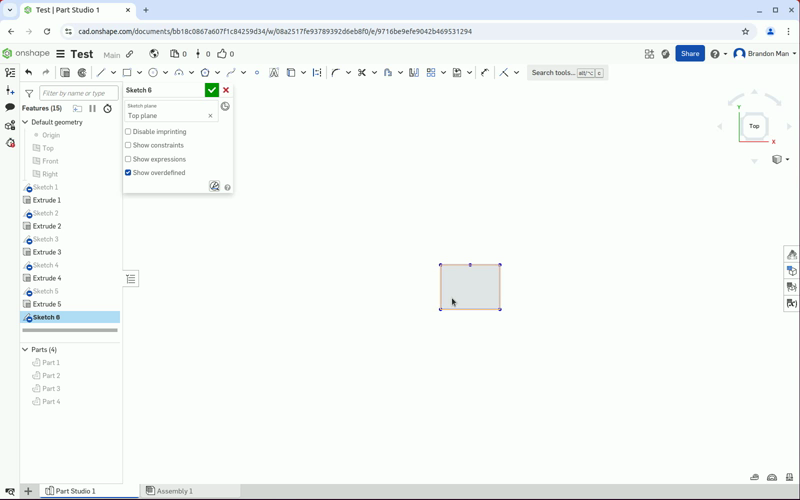
scroll(6)
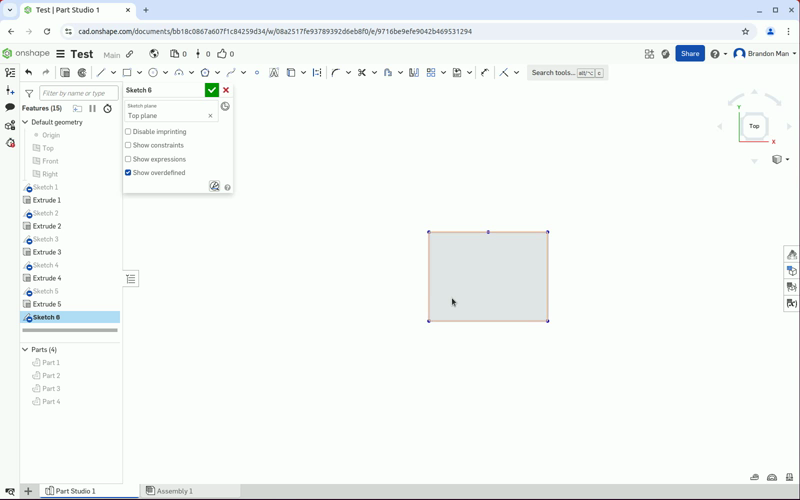
scroll(6)
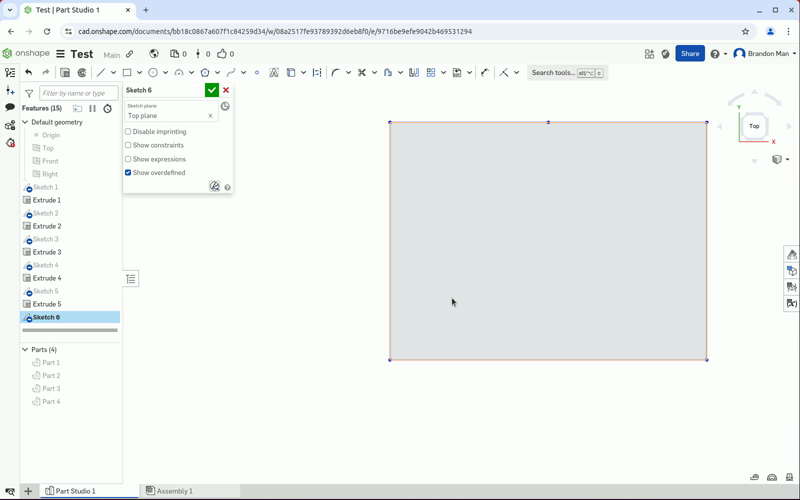
click(452, 297)
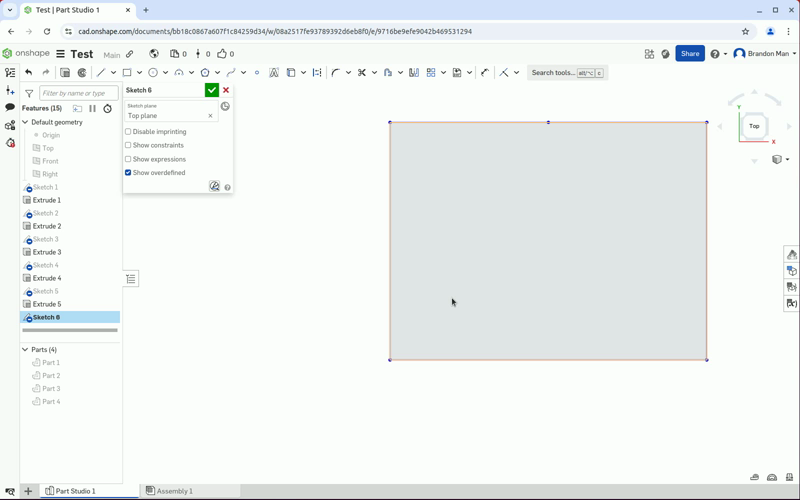
scroll(-6)
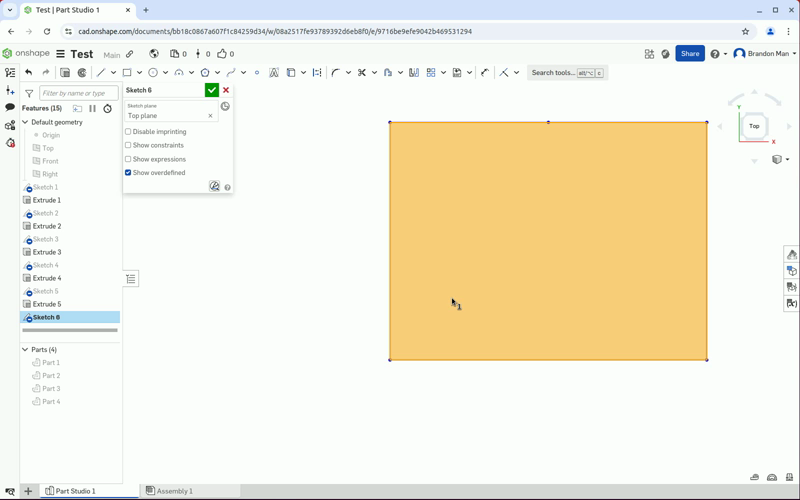
scroll(-6)
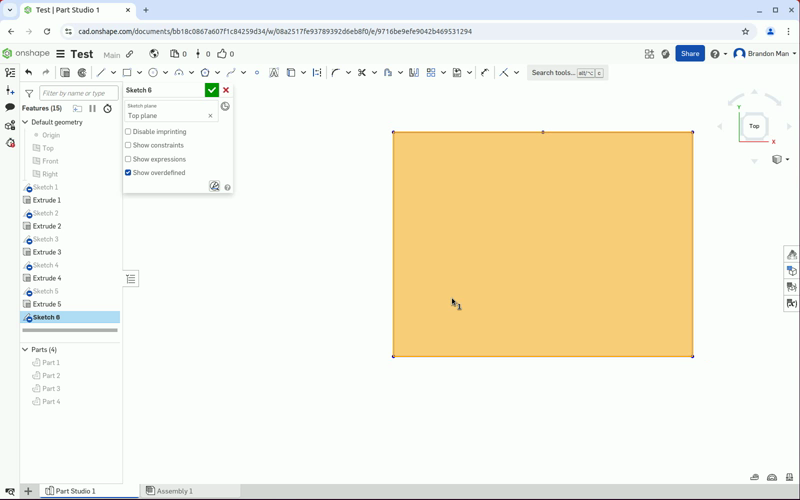
scroll(-6)
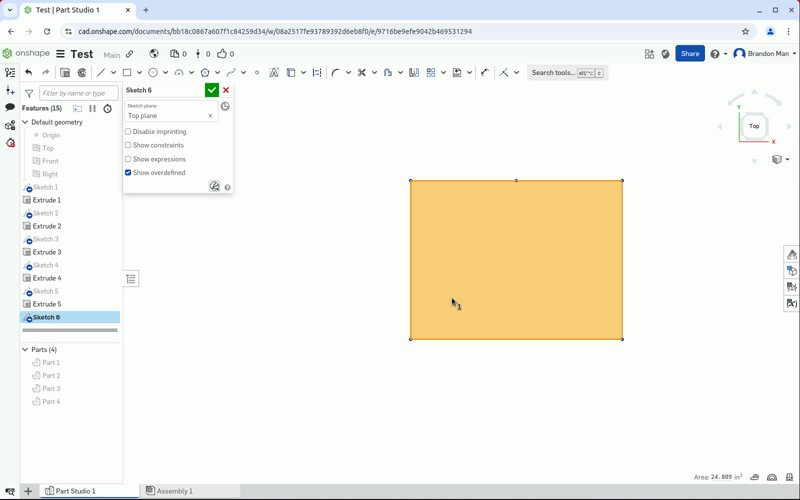
scroll(-6)
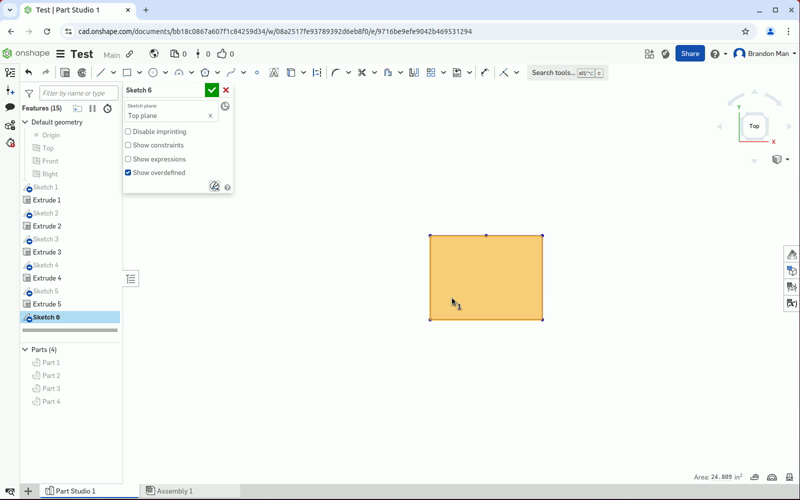
scroll(-6)
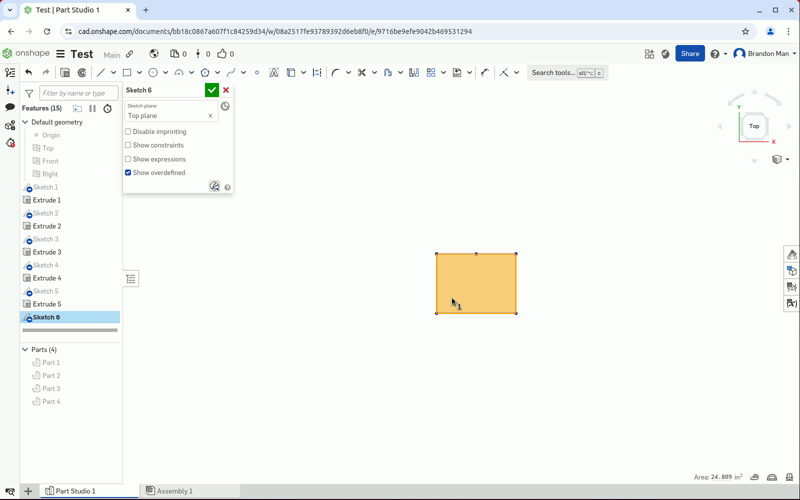
scroll(-6)
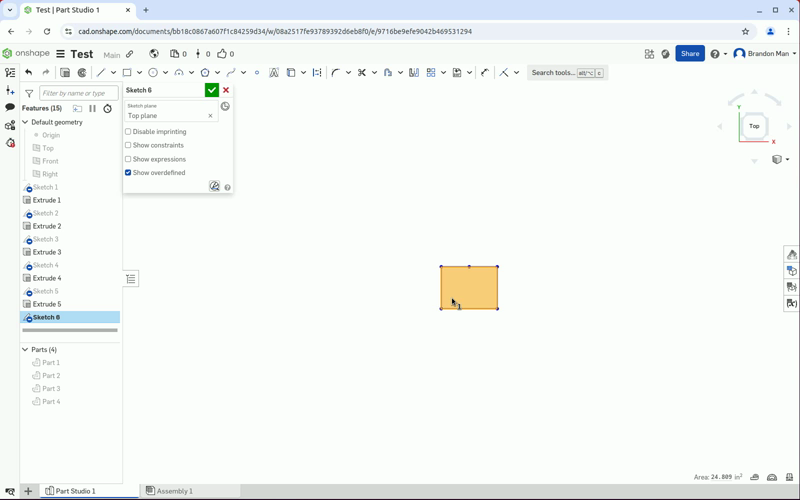
scroll(-6)
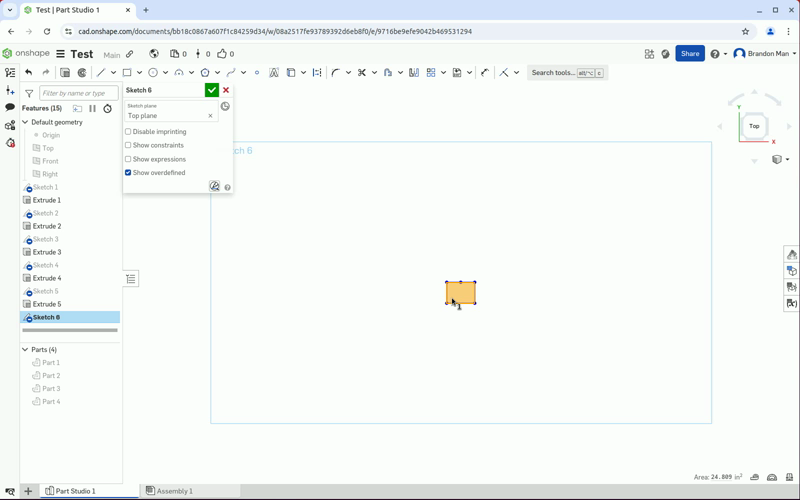
mouse_move(73, 352)
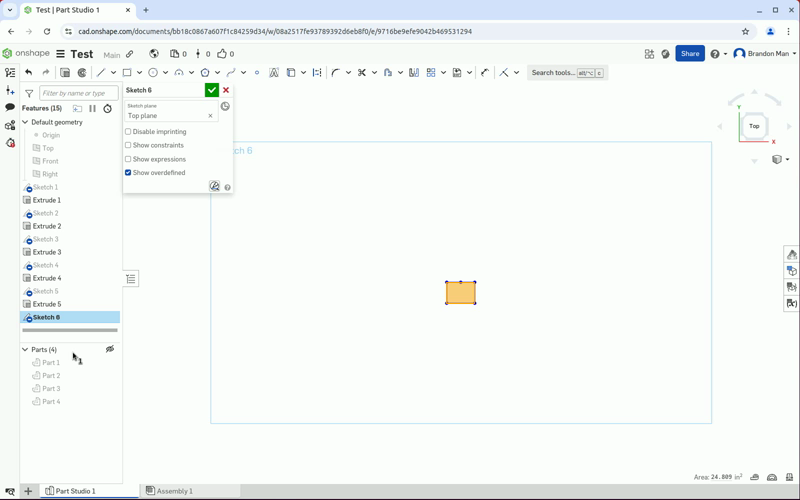
key(shift+y)
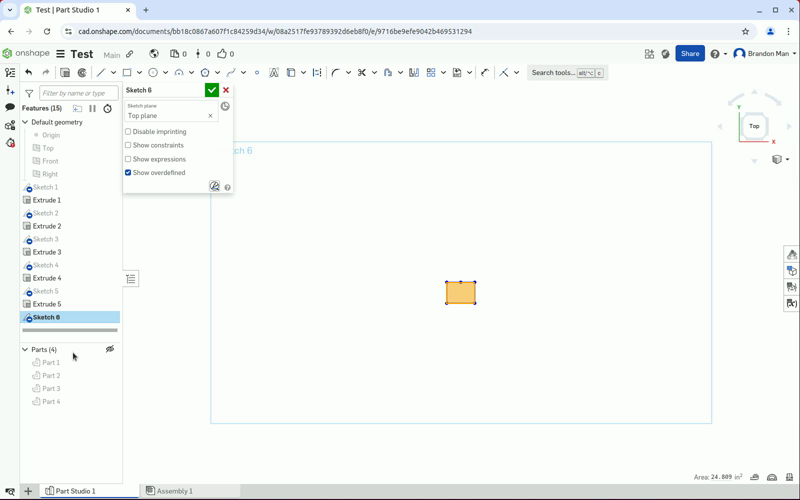
key(shift+e)
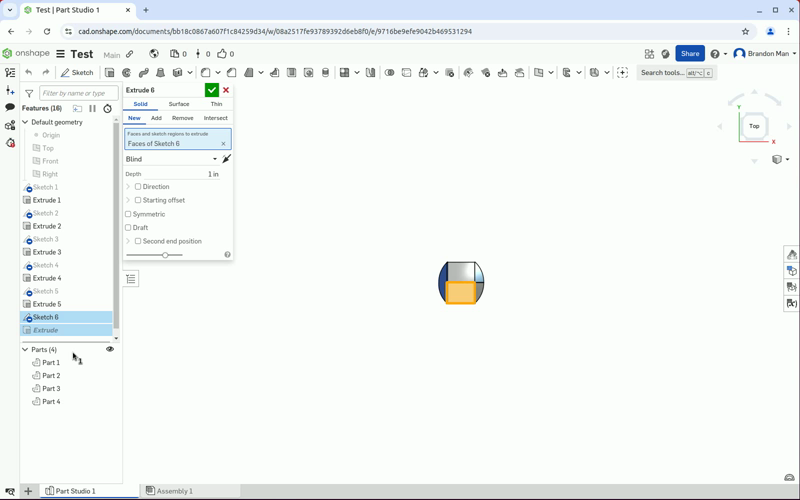
mouse_move(143, 106)
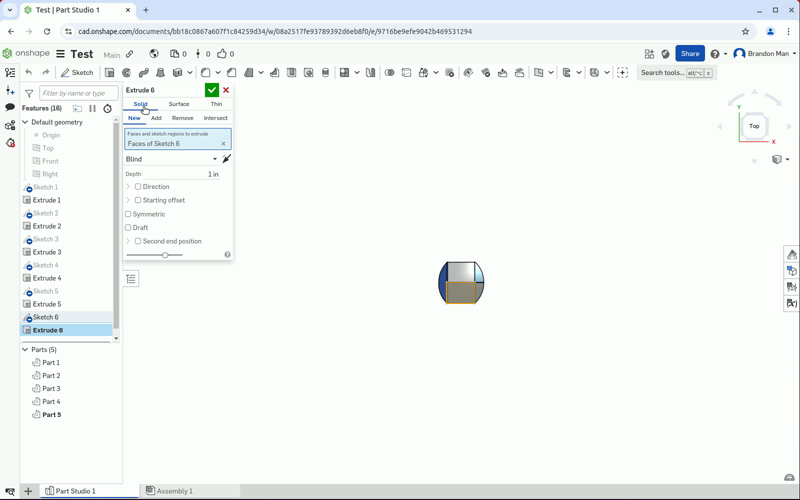
click(143, 106)
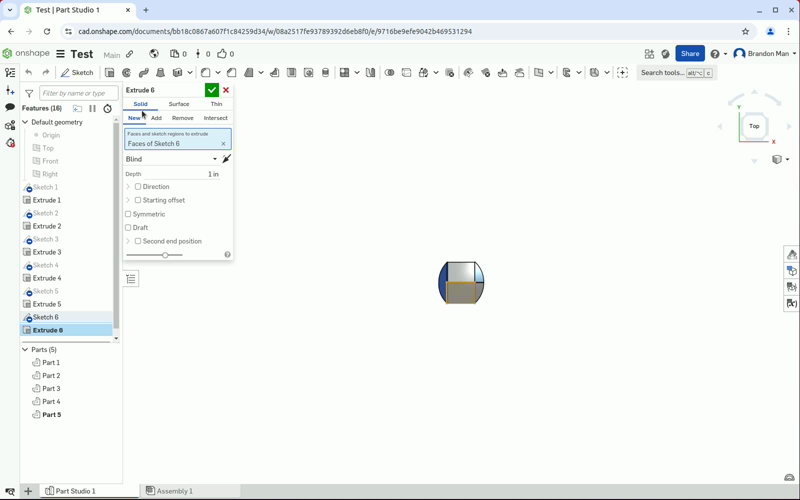
mouse_move(137, 120)
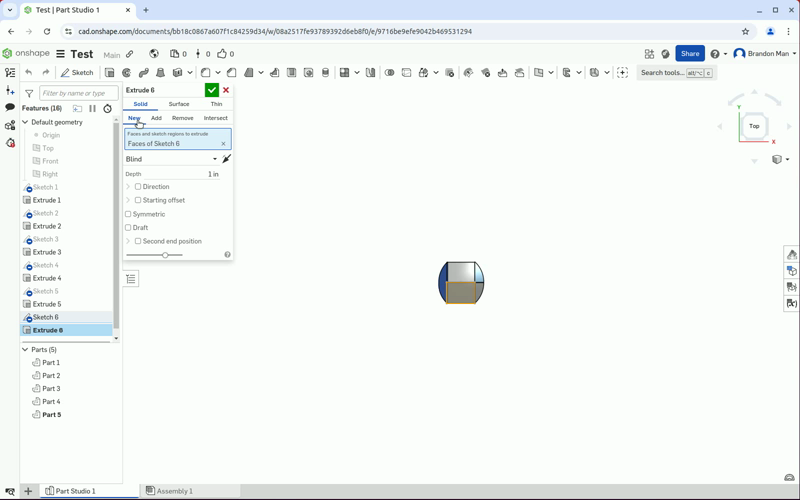
click(137, 120)
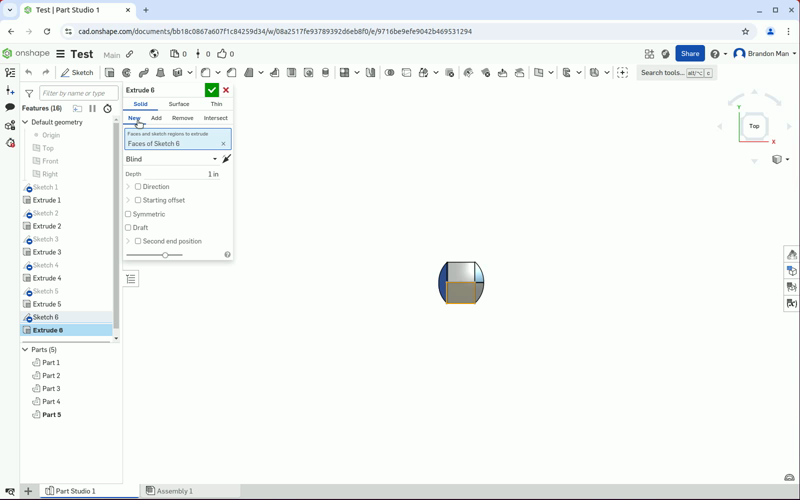
key(tab, 4)
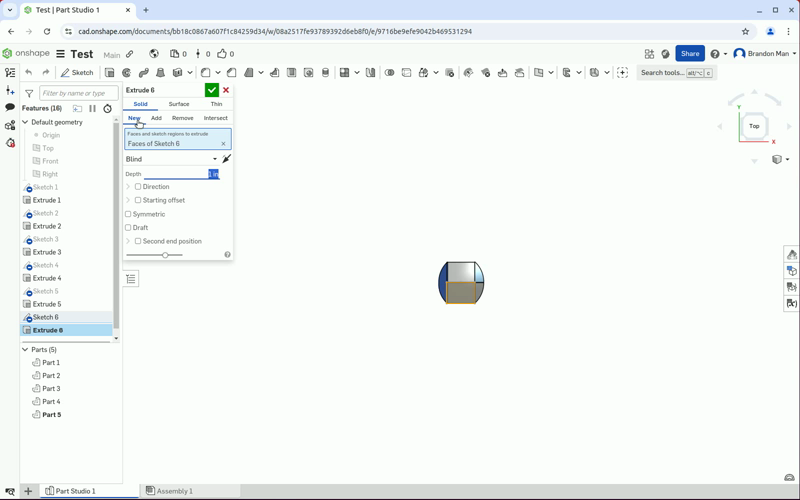
text(-23.108)
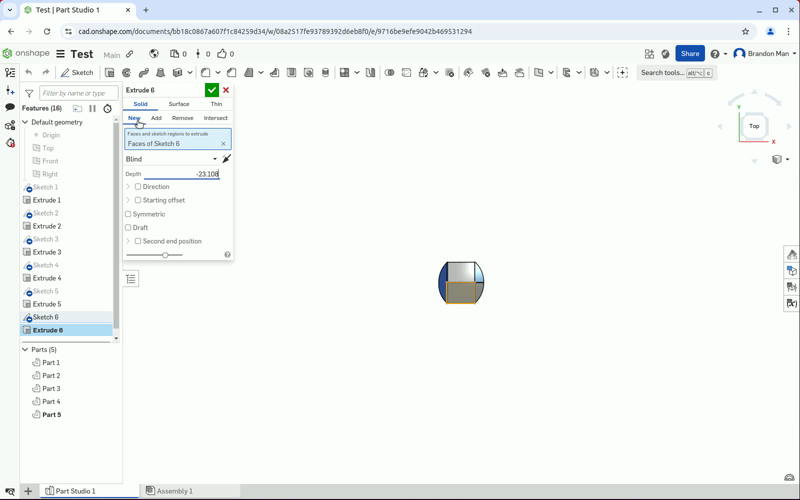
key(enter)
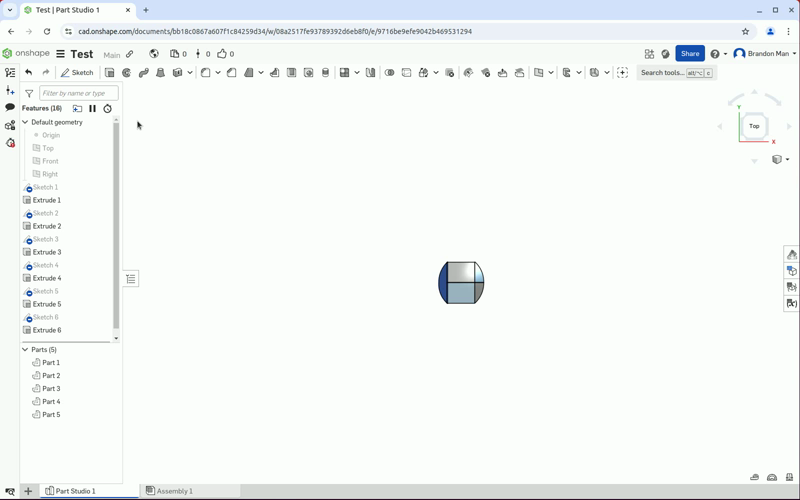
key(shift+h)
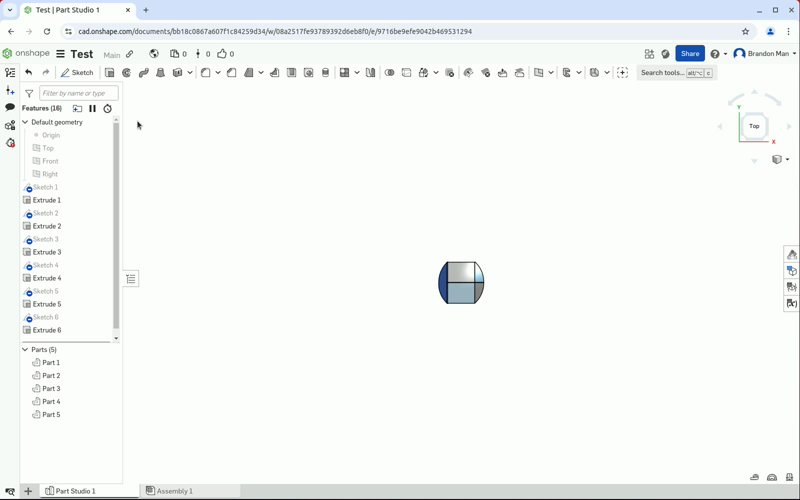
key(shift+h)
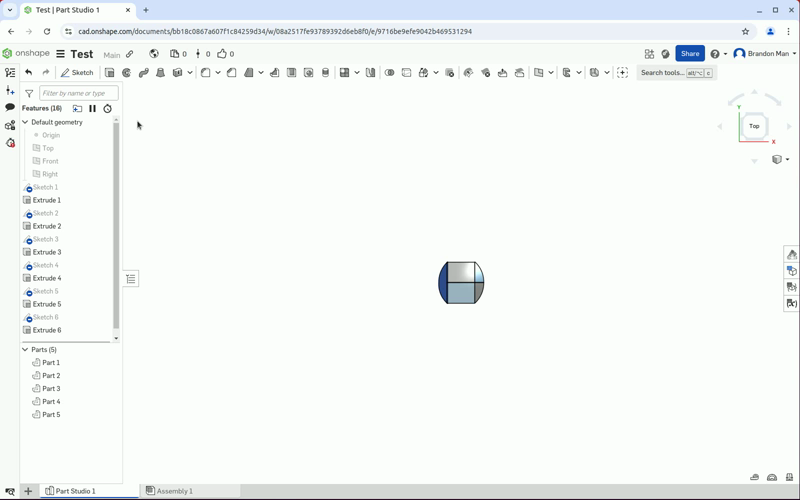
mouse_move(69, 189)
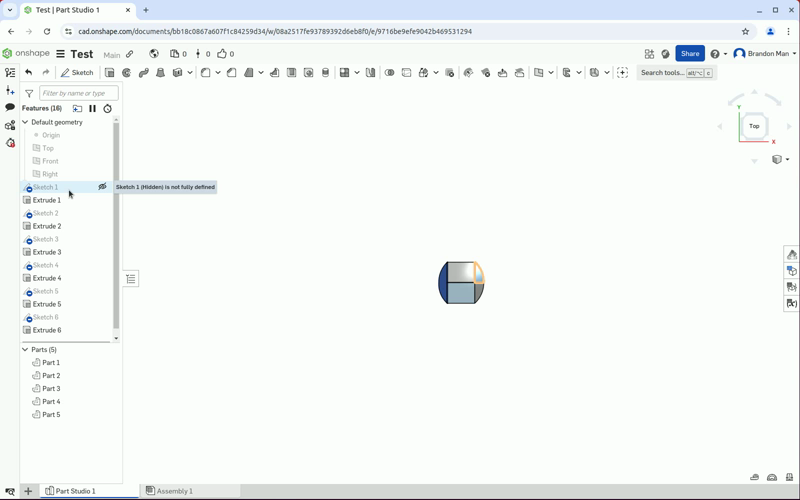
click(69, 189)
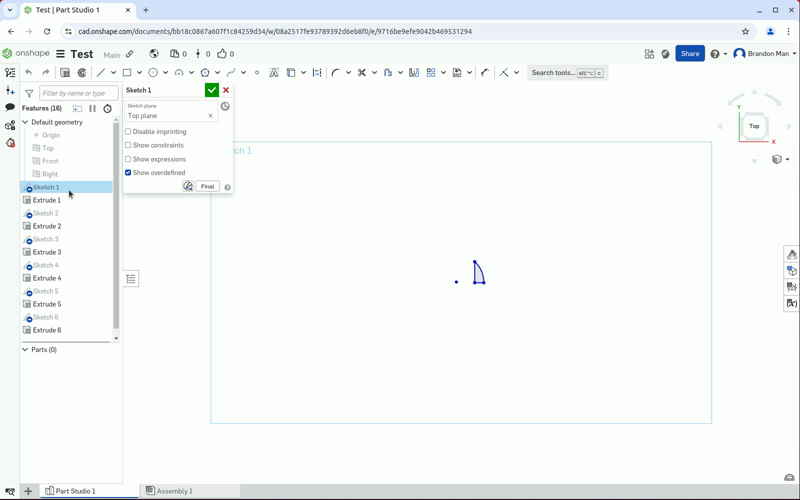
mouse_move(229, 92)
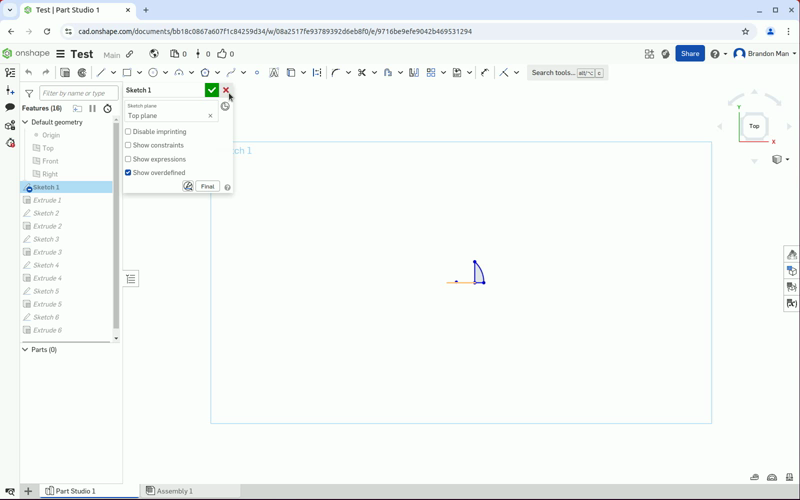
click(229, 92)
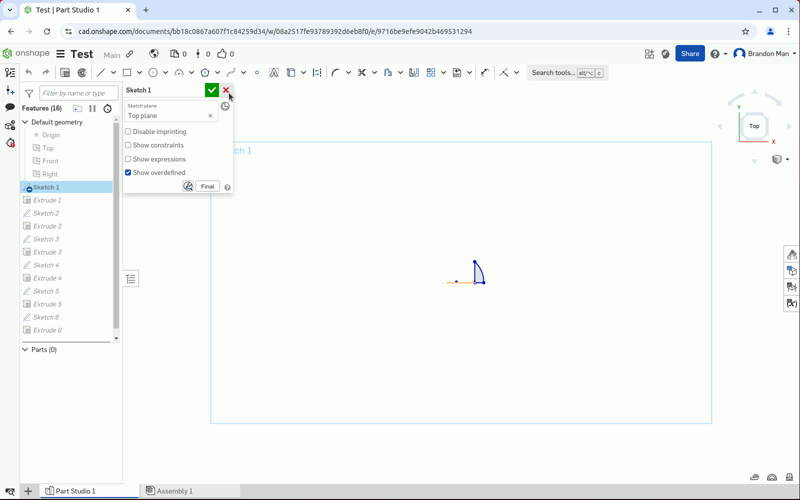
key(shift+s)
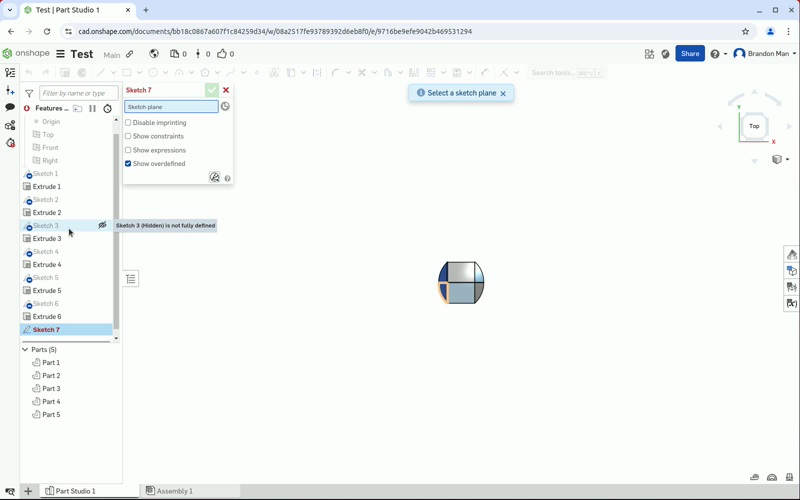
scroll(3)
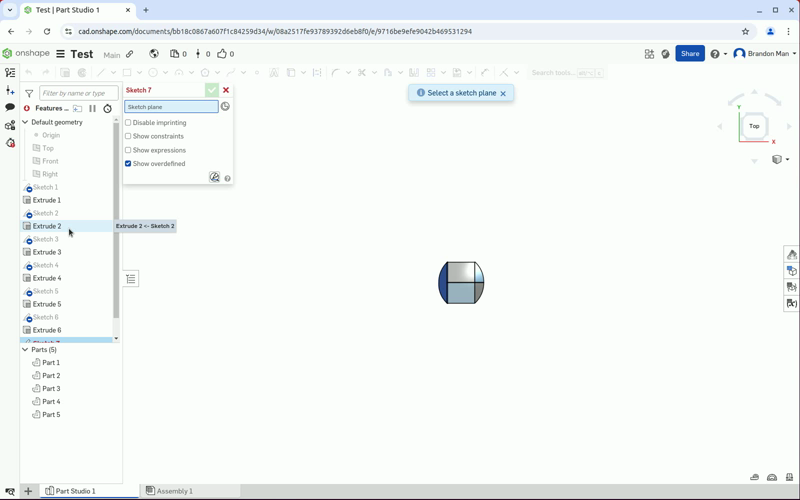
mouse_move(69, 150)
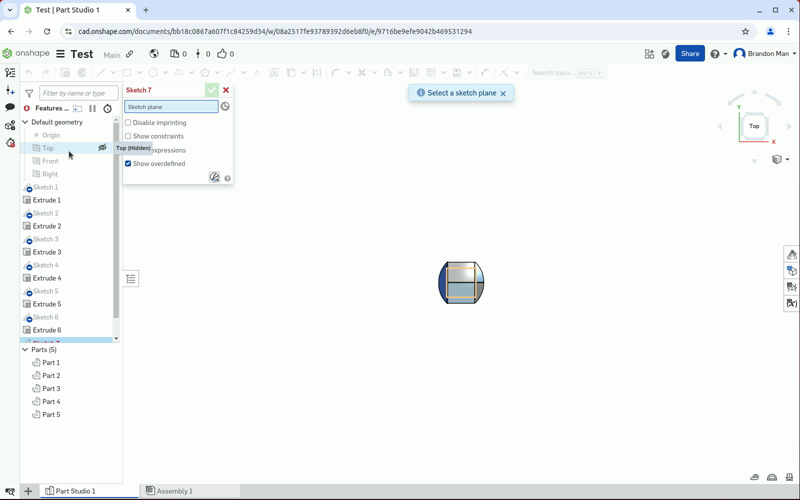
click(69, 150)
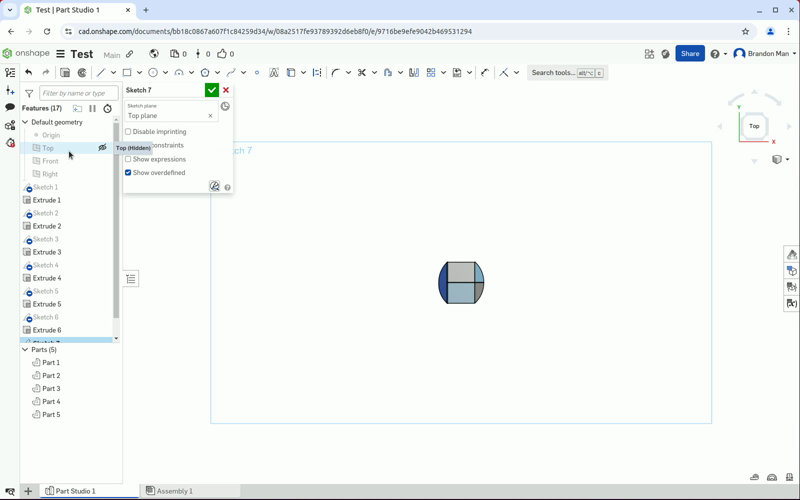
mouse_move(73, 352)
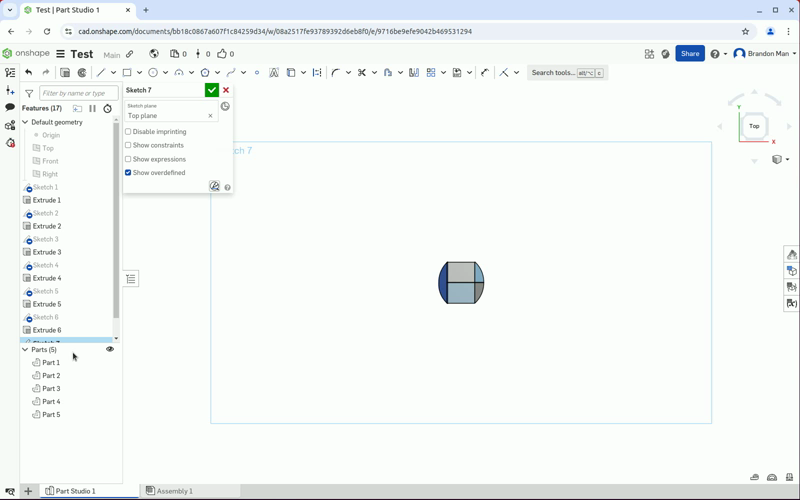
key(y)
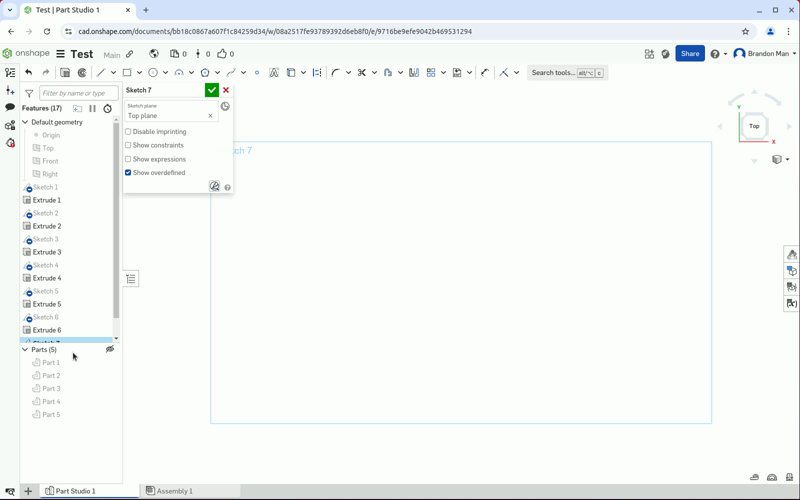
key(l)
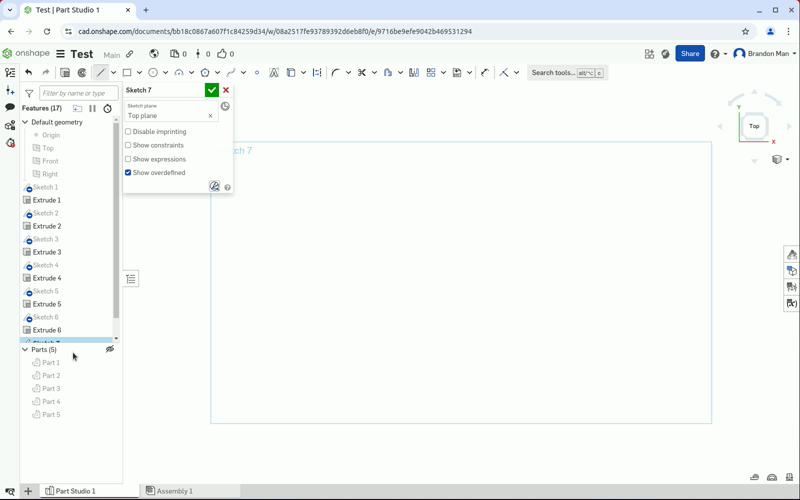
key_down(shift)
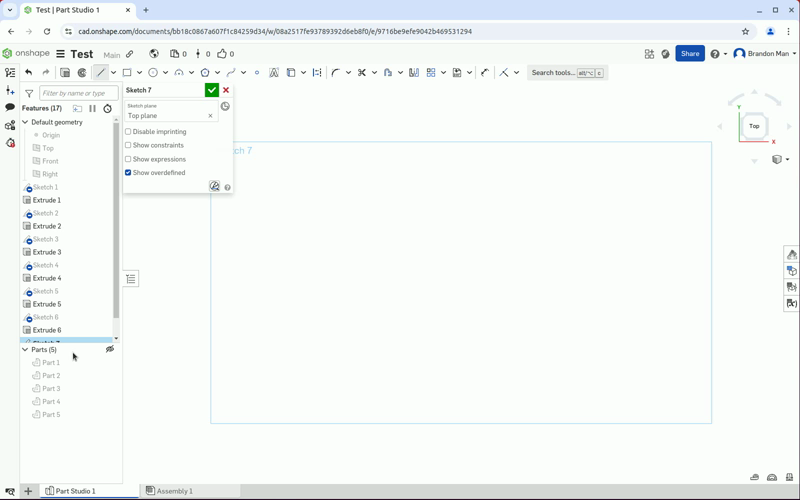
mouse_move(434, 307)
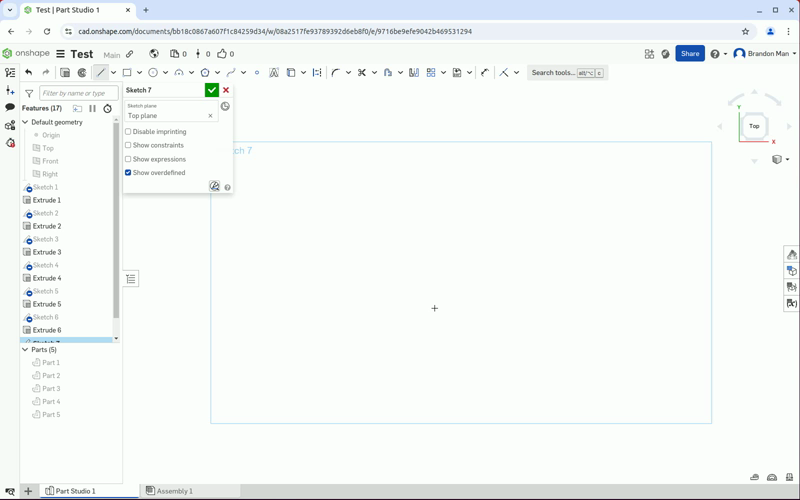
click(434, 307)
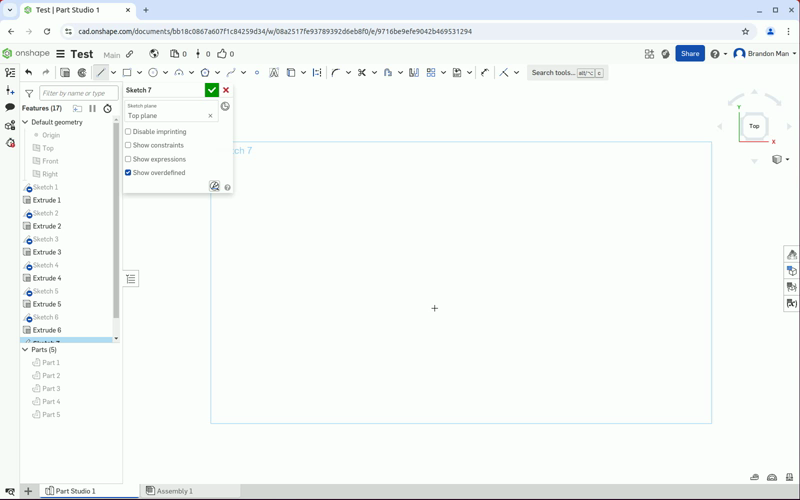
key_up(shift)
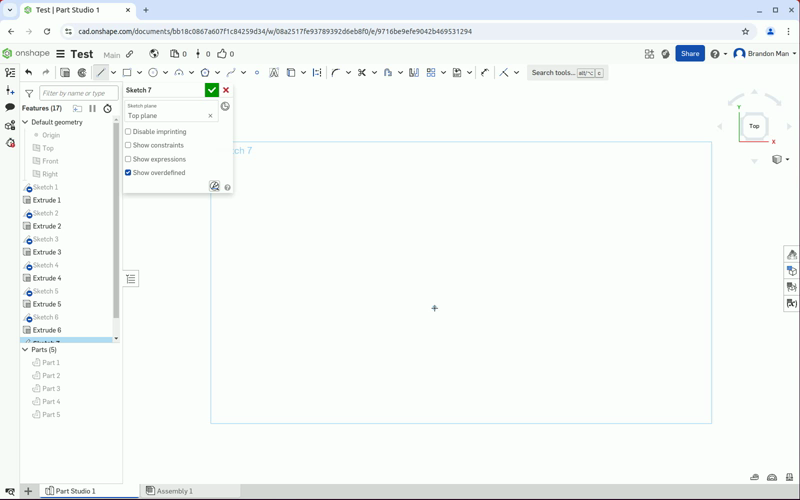
key_down(shift)
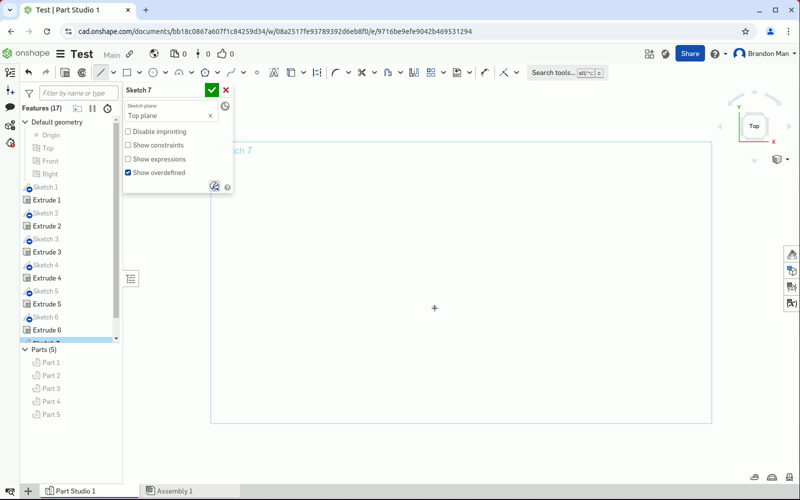
mouse_move(464, 307)
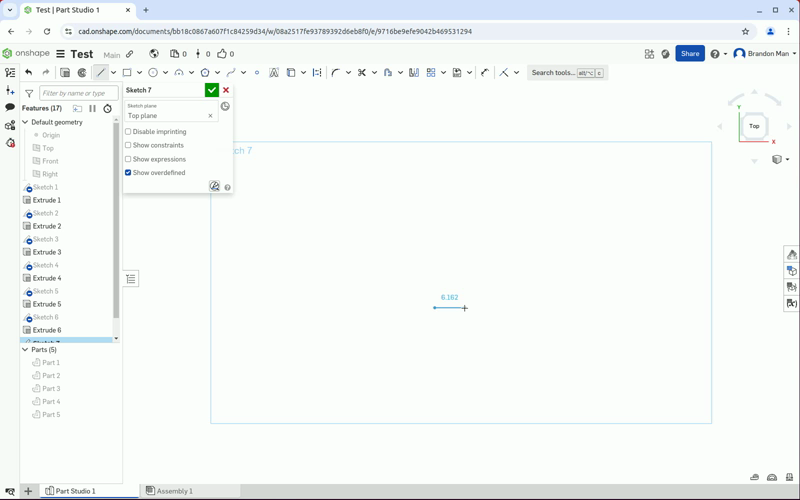
mouse_move(488, 307)
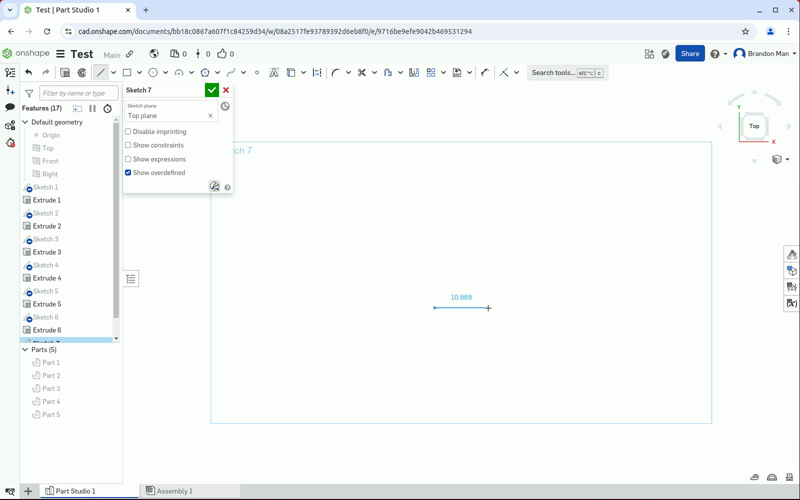
click(488, 307)
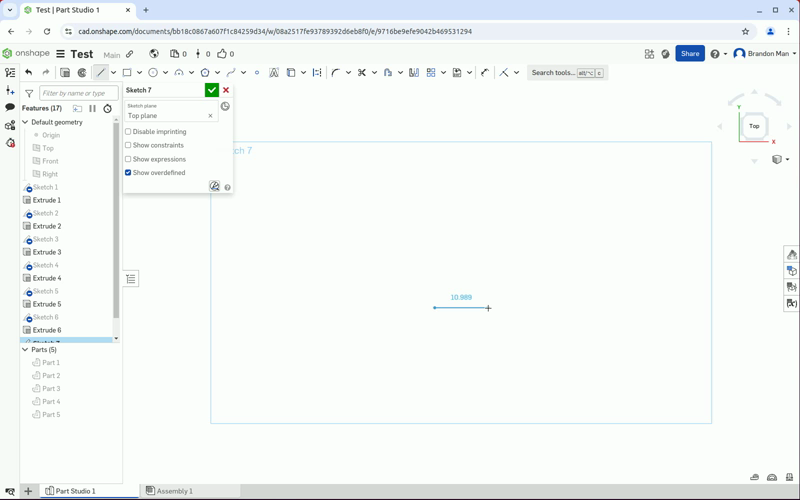
key_up(shift)
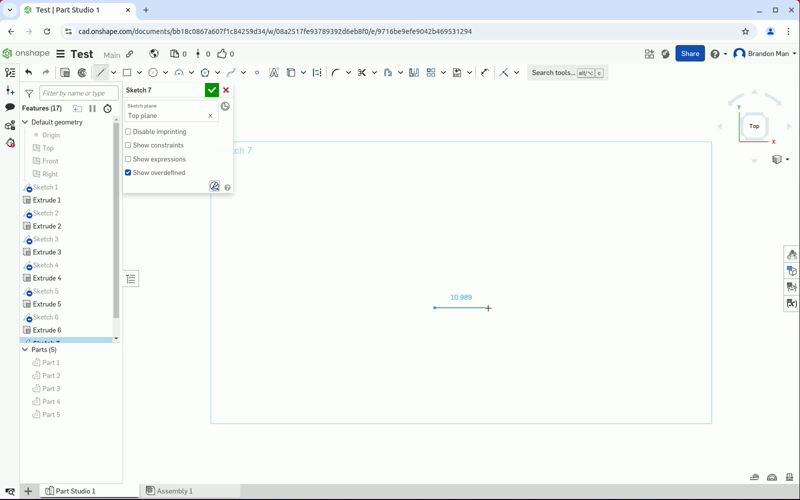
key_down(shift)
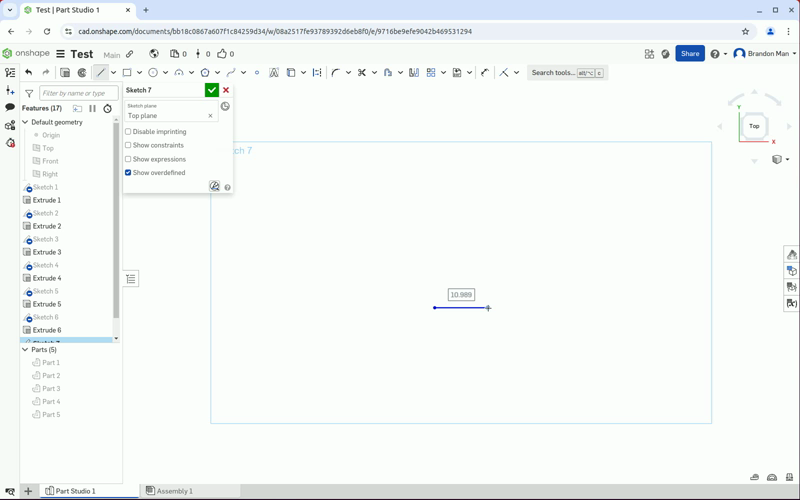
mouse_move(518, 307)
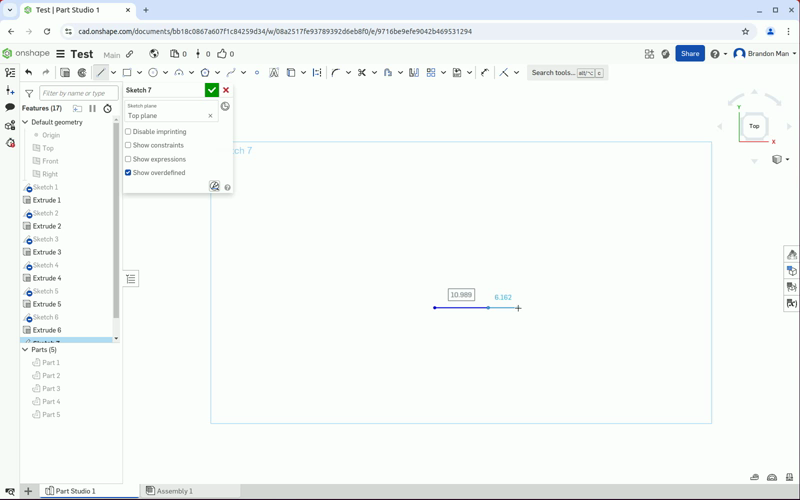
mouse_move(488, 258)
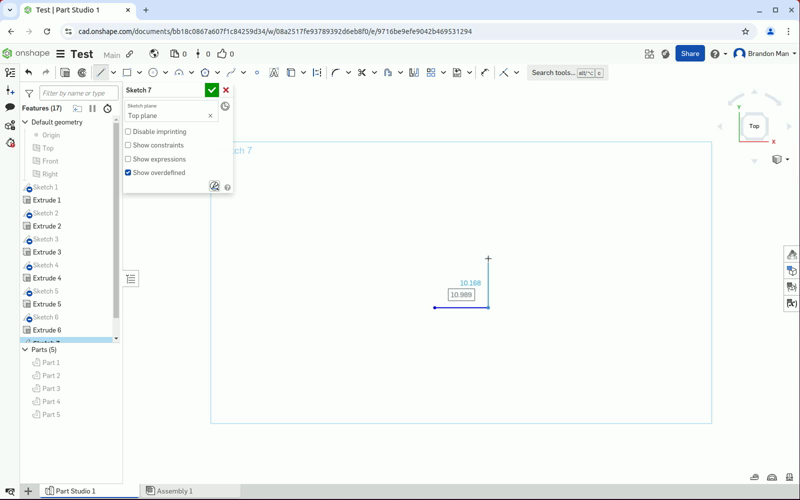
click(488, 258)
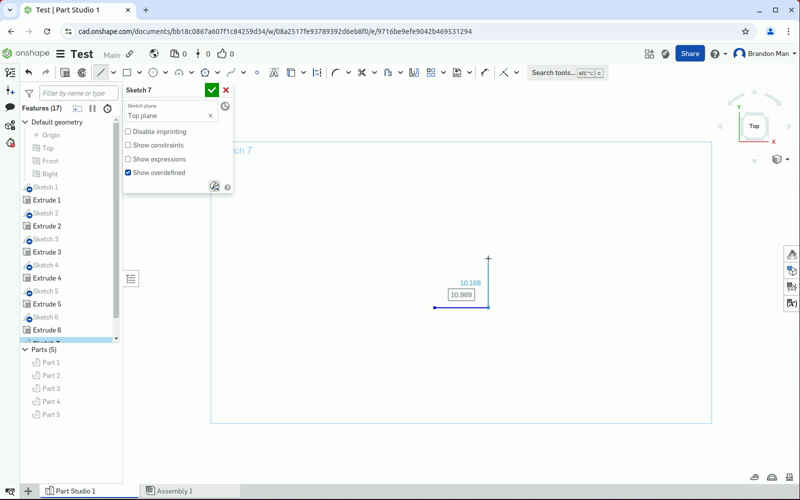
key_up(shift)
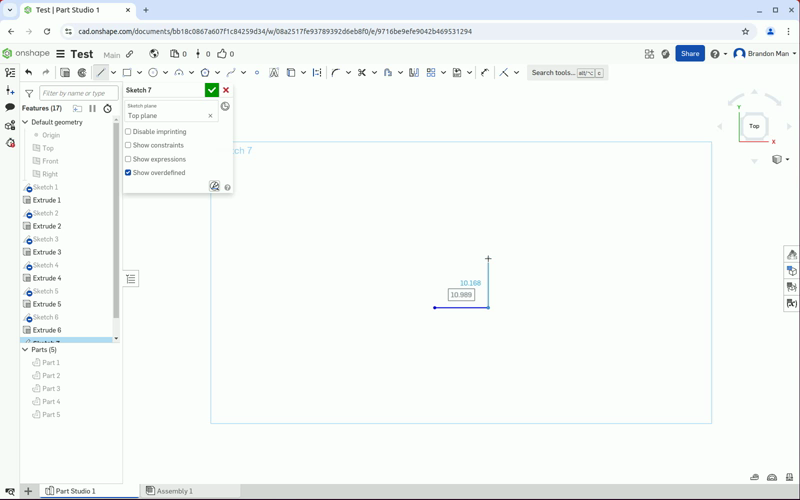
key_down(shift)
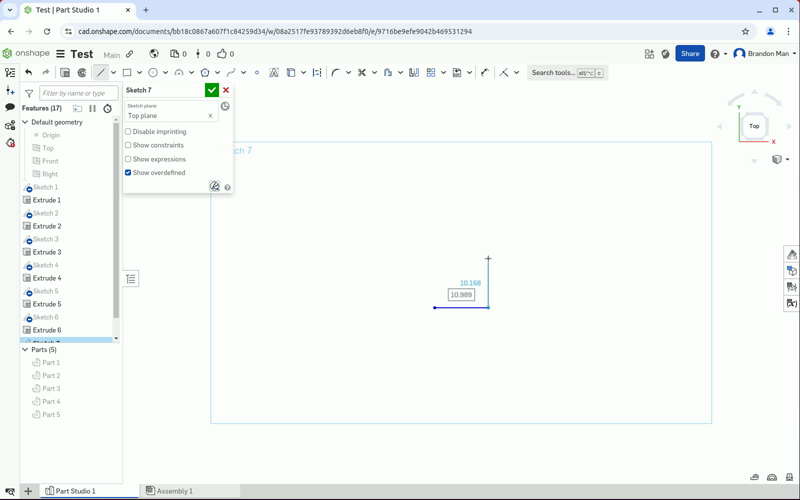
mouse_move(518, 258)
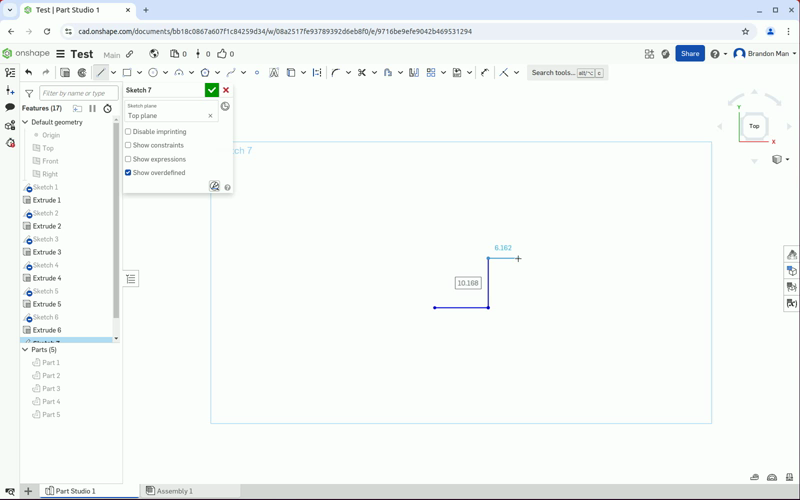
mouse_move(434, 258)
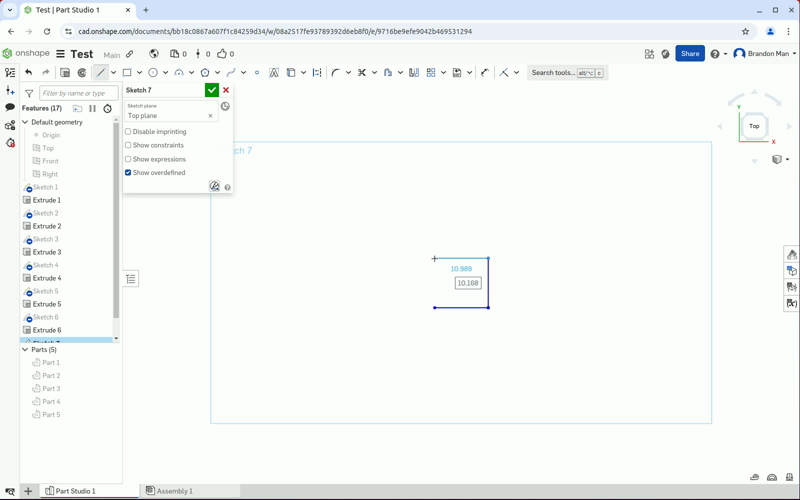
click(434, 258)
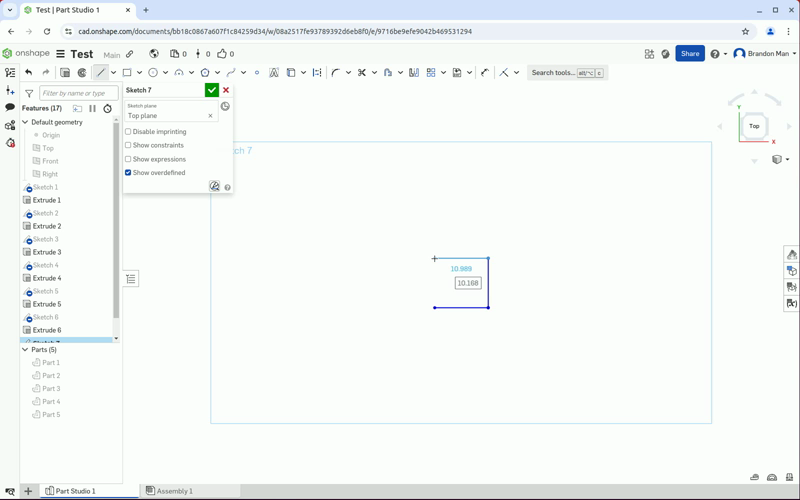
key_up(shift)
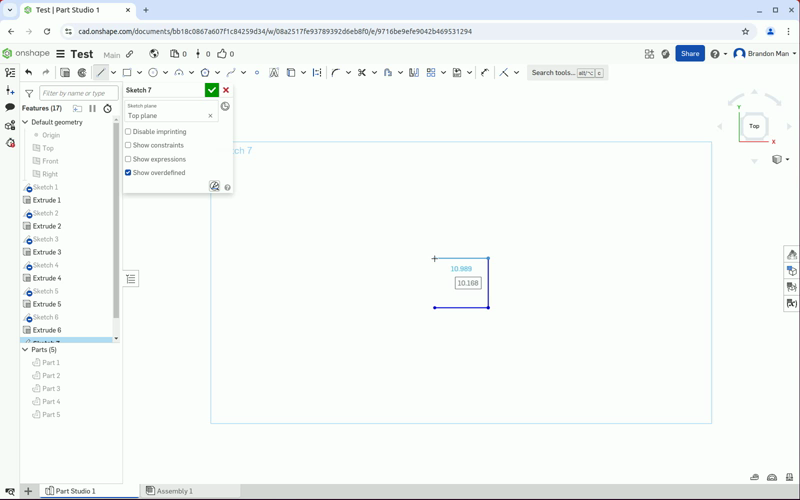
mouse_move(464, 258)
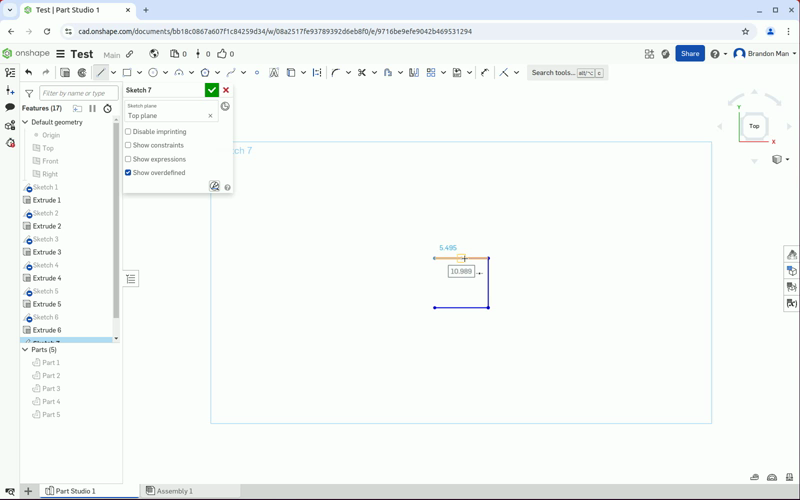
key_down(shift)
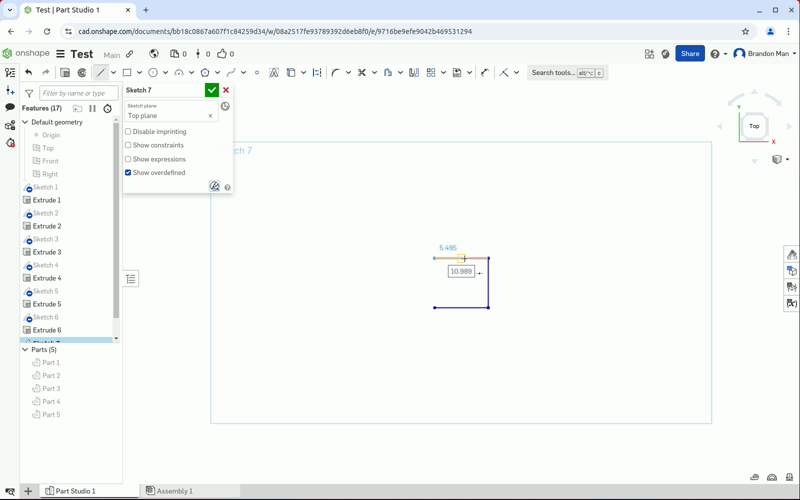
mouse_move(434, 307)
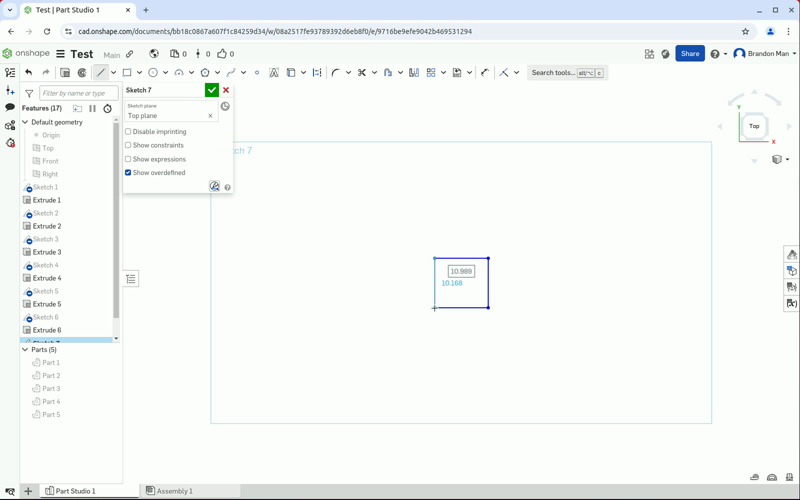
key_up(shift)
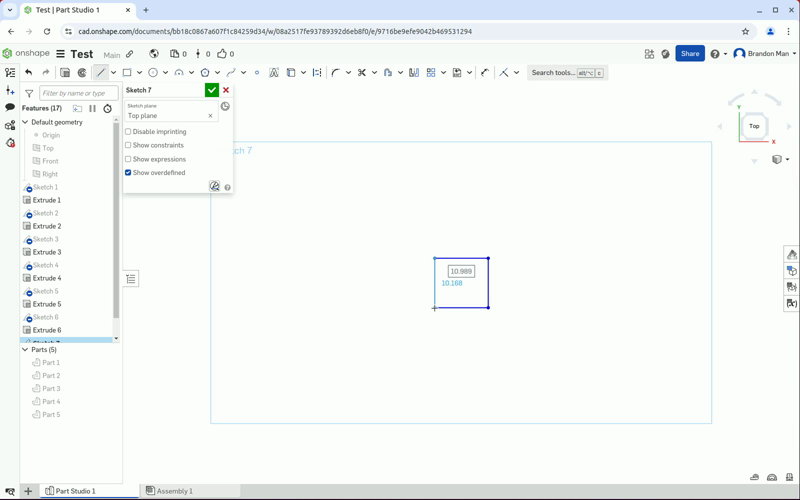
click(434, 307)
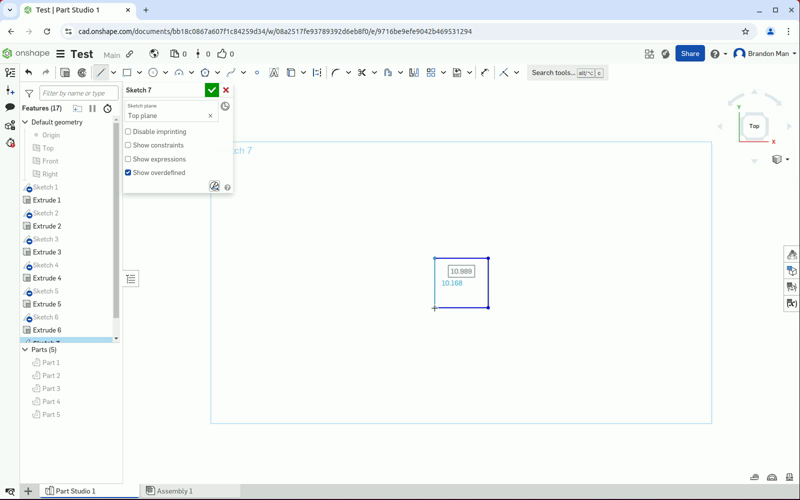
key(esc)
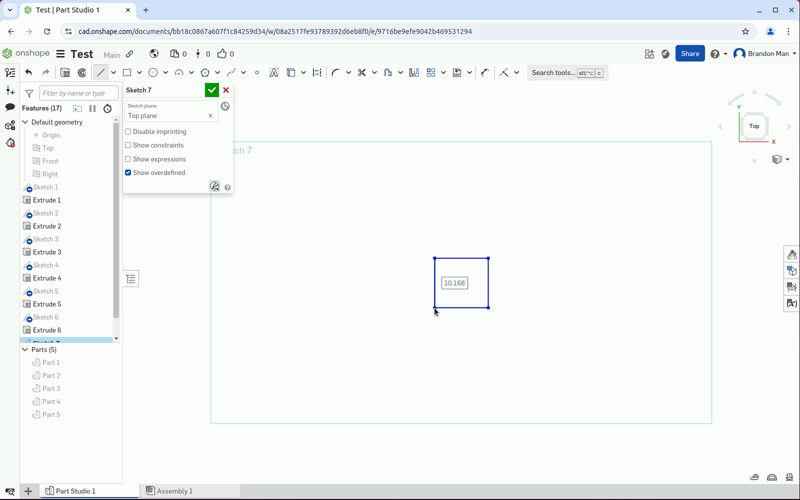
mouse_move(468, 268)
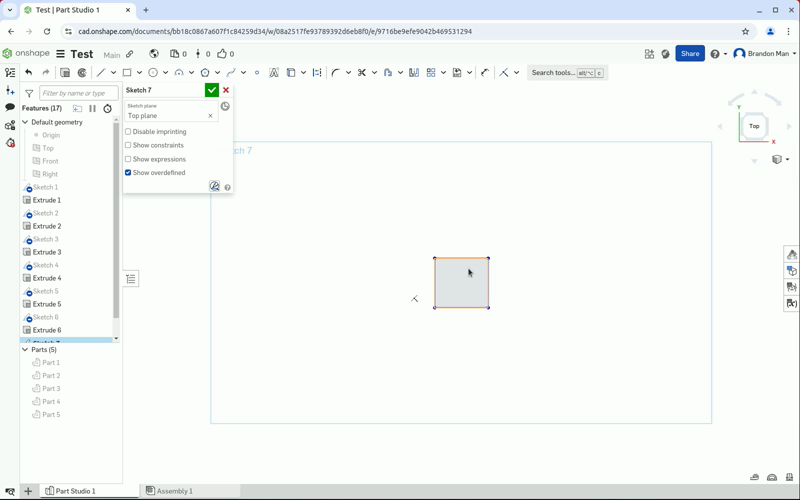
click(468, 268)
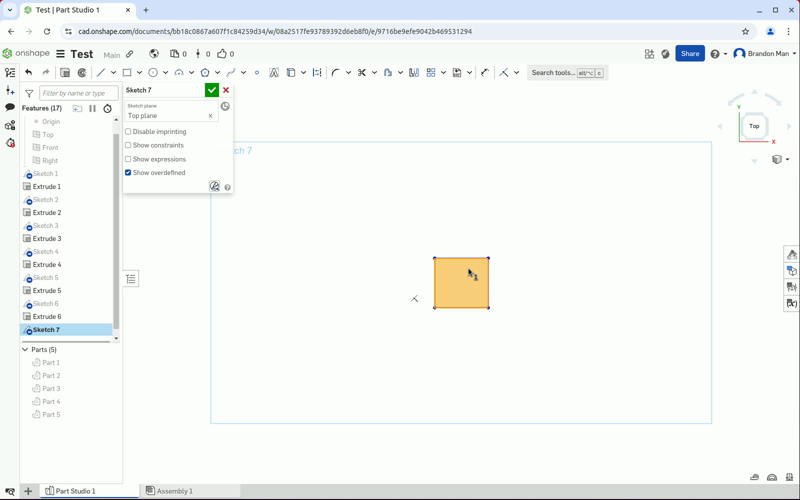
mouse_move(73, 352)
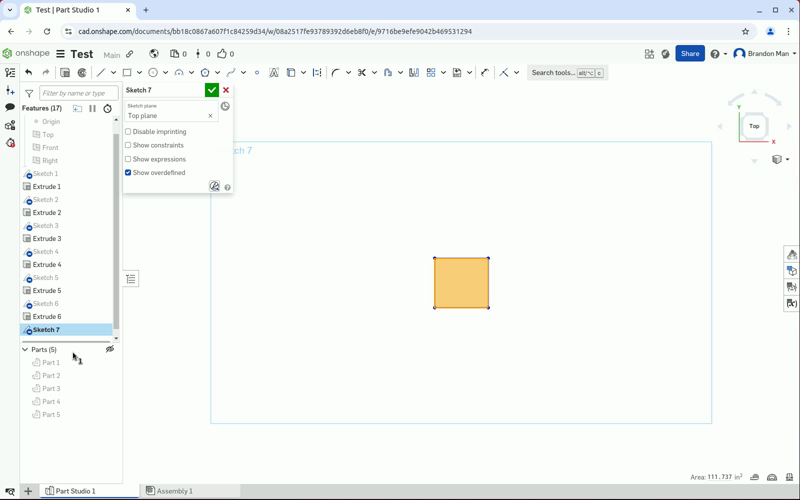
key(shift+y)
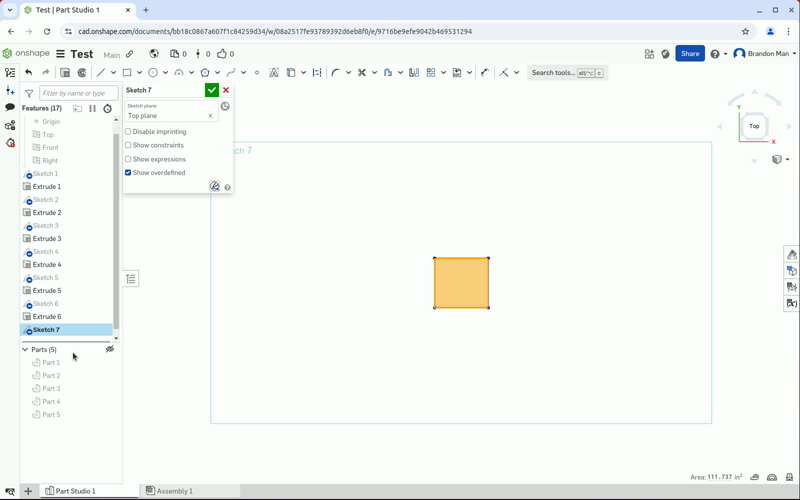
key(shift+e)
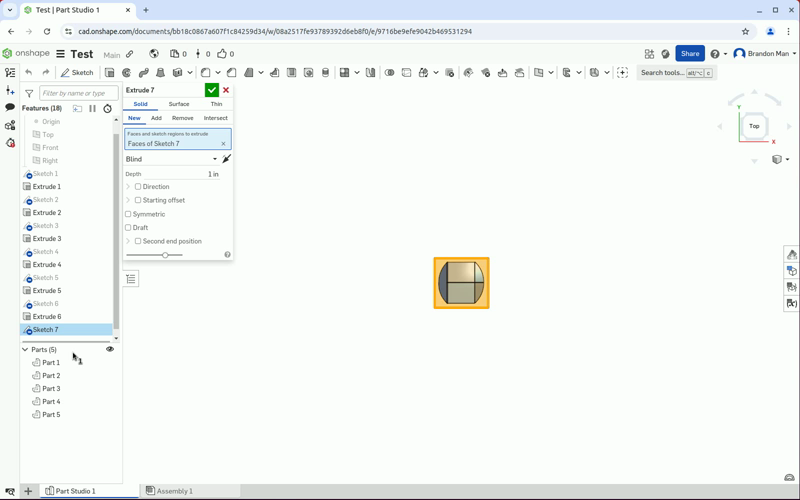
mouse_move(143, 106)
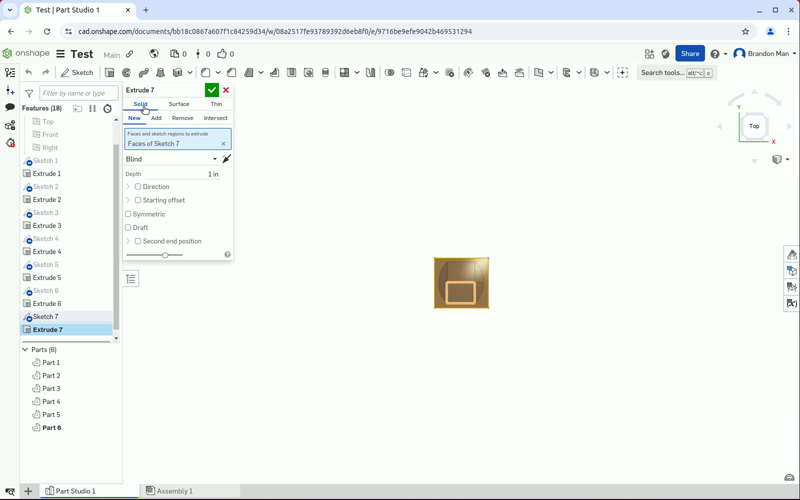
click(143, 106)
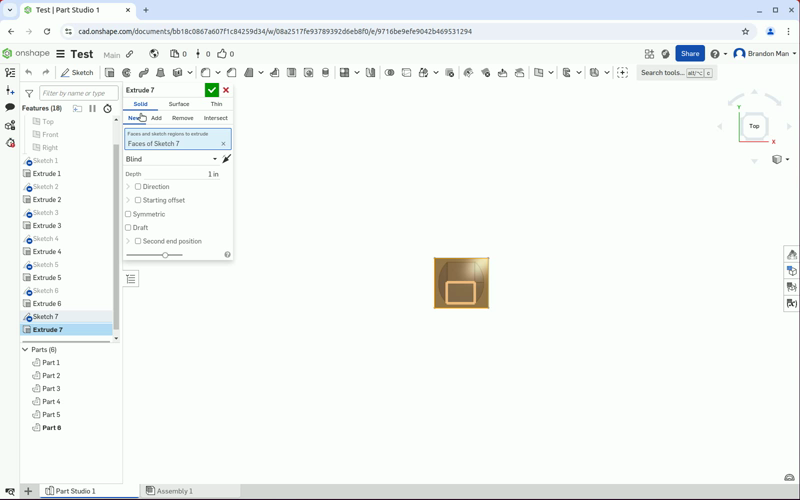
mouse_move(137, 120)
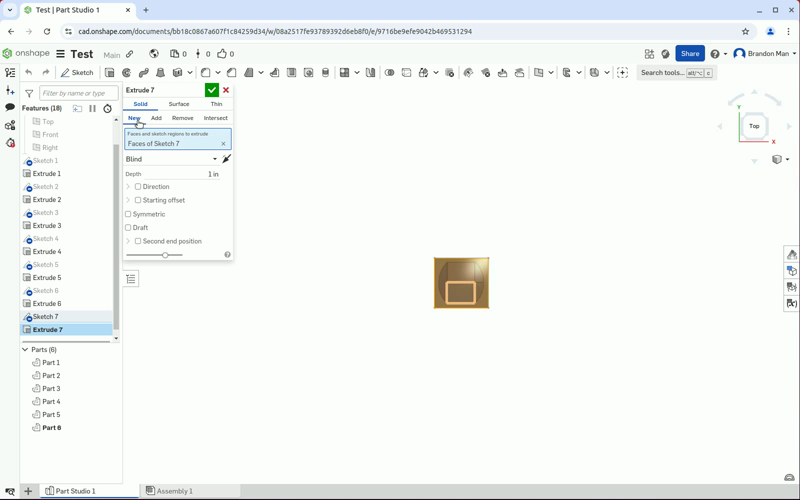
click(137, 120)
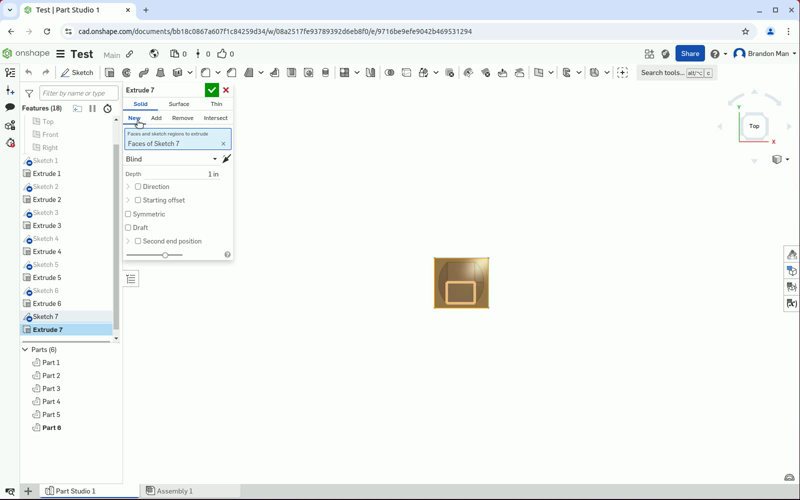
key(tab, 4)
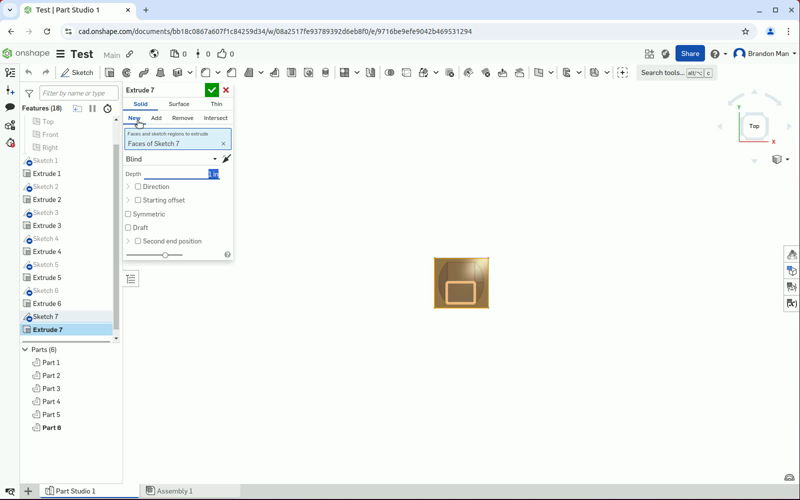
text(14.683)
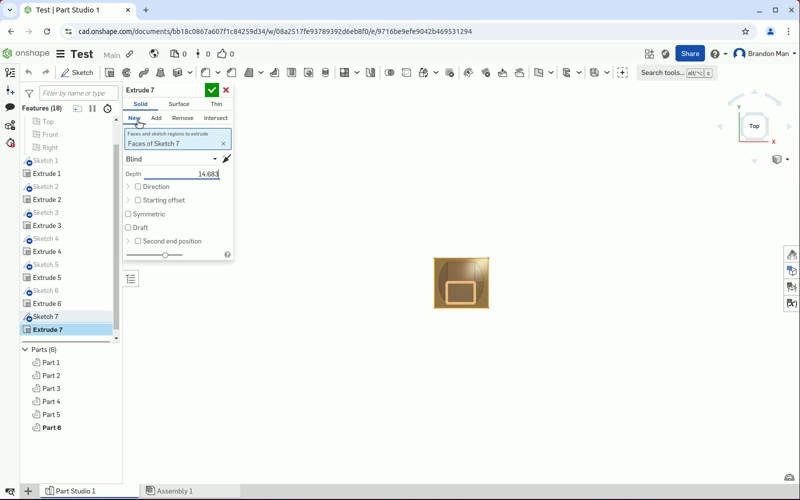
key(enter)
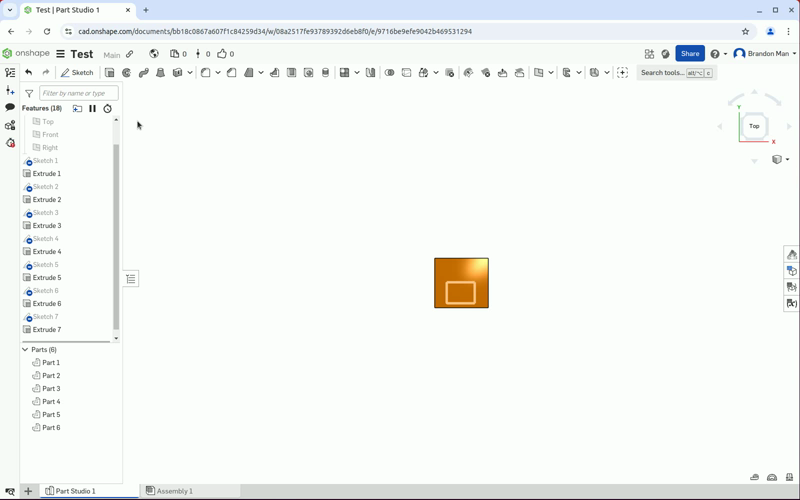
key(shift+h)
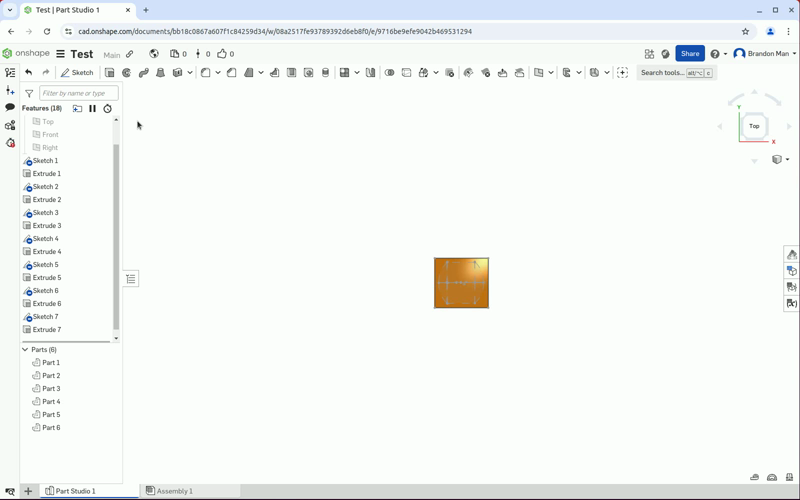
key(shift+h)
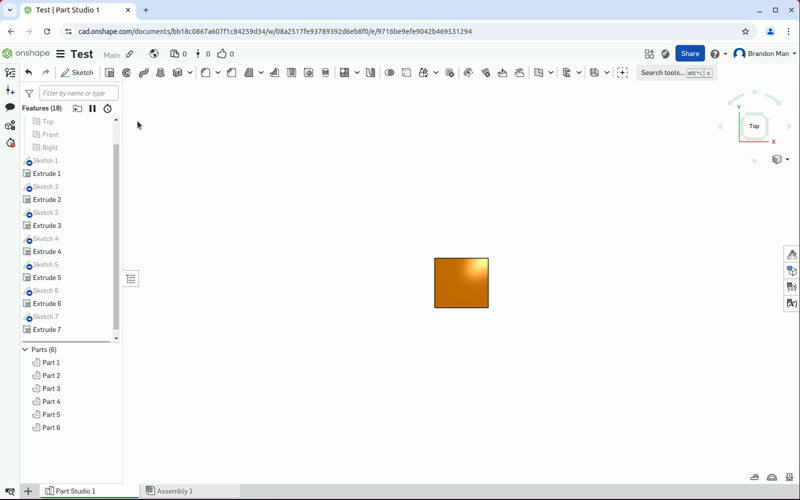
mouse_move(69, 163)
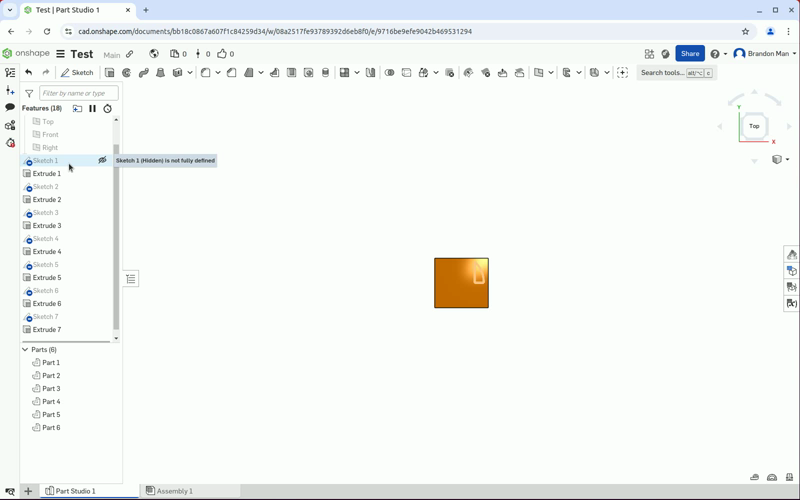
click(69, 163)
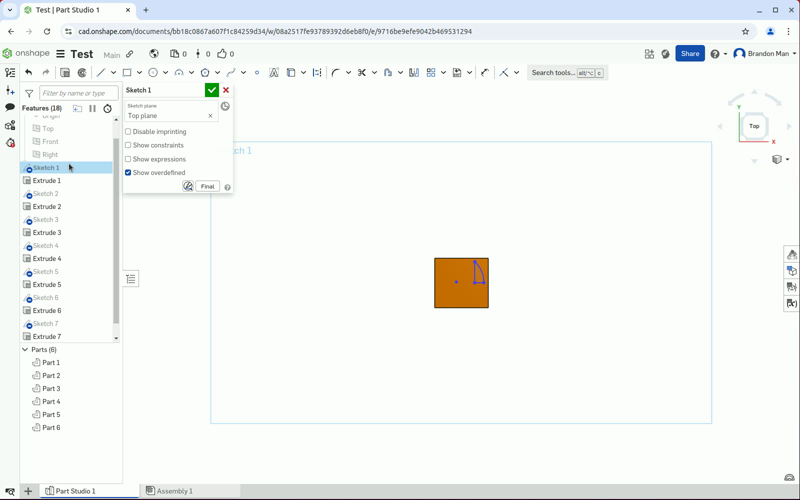
mouse_move(229, 92)
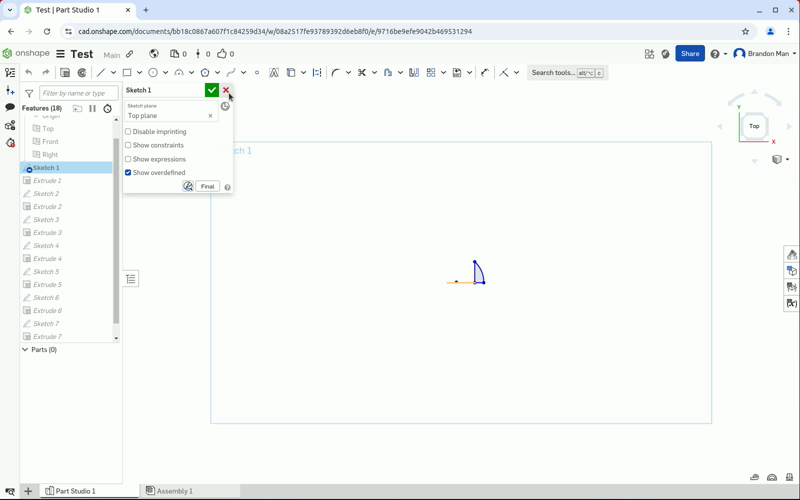
click(229, 92)
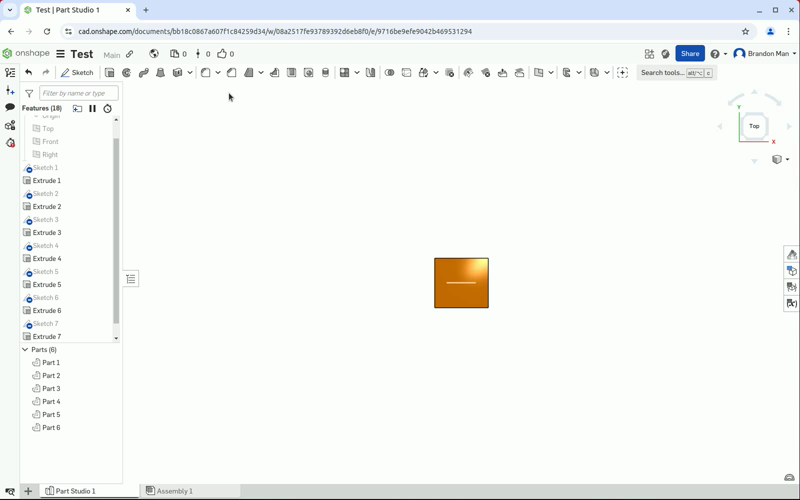
mouse_move(73, 352)
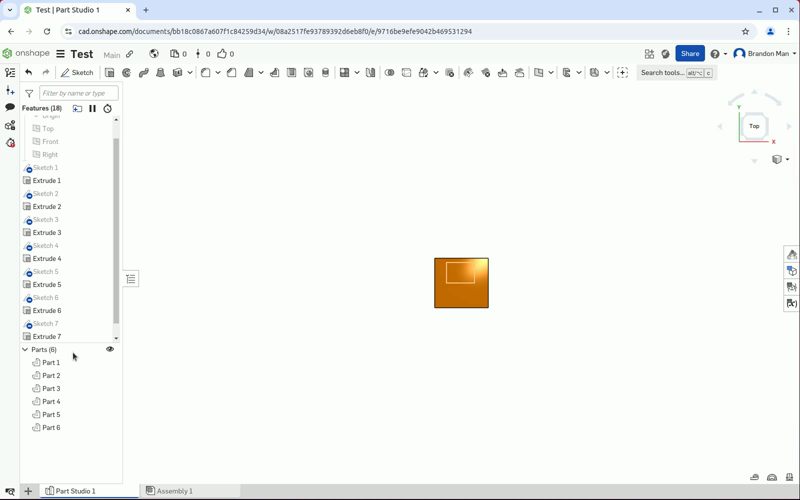
key(y)
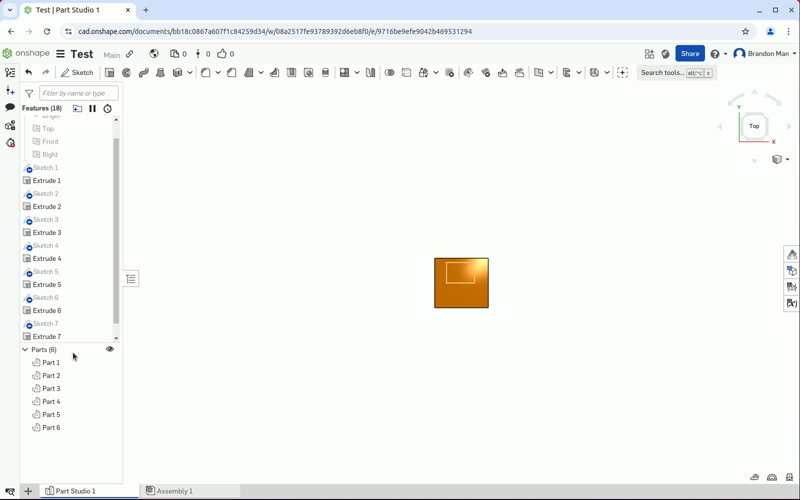
key(shift+p)
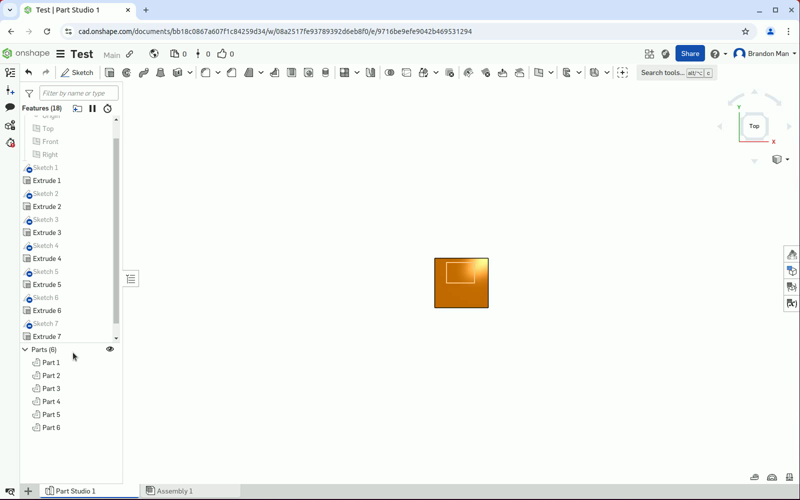
key(space)
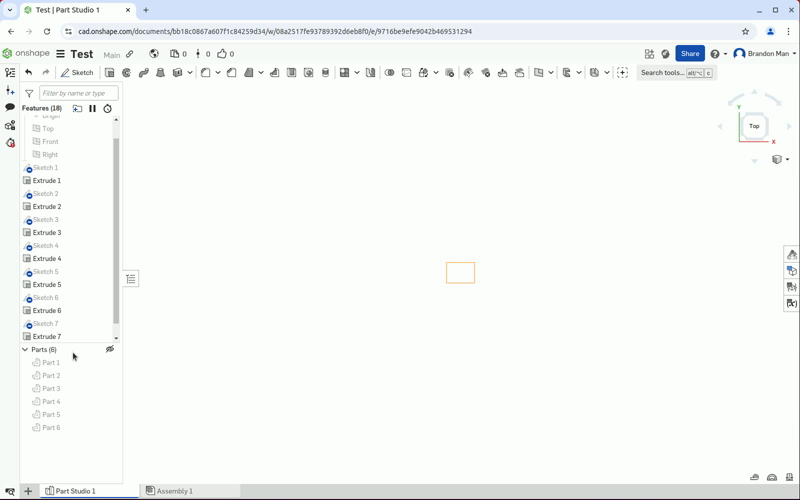
key_down(shift)
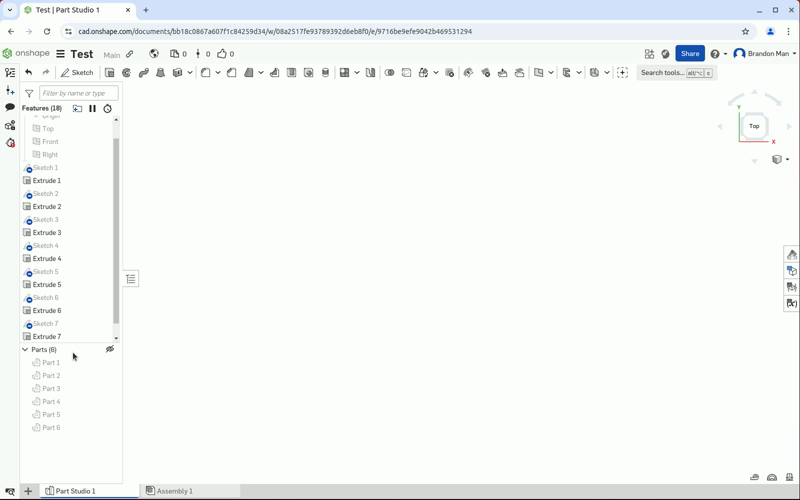
key(up)
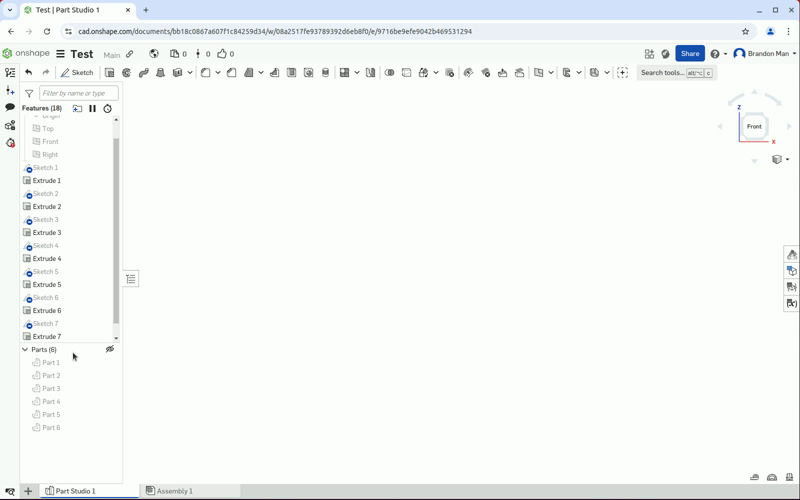
key_up(shift)
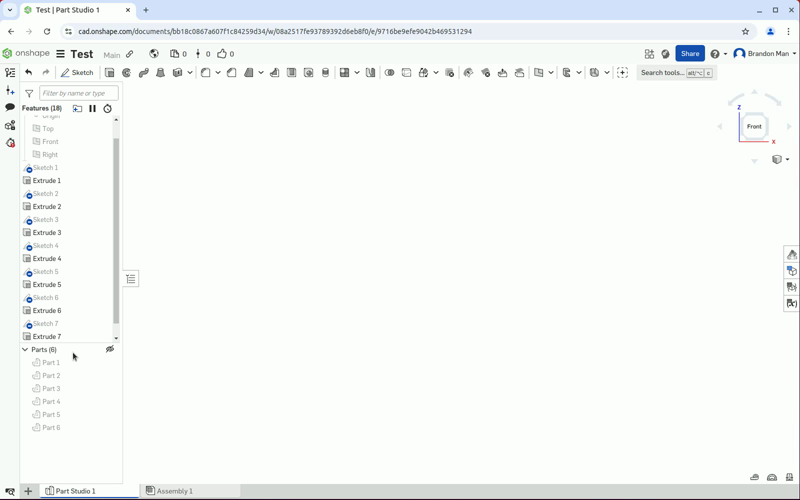
mouse_move(73, 352)
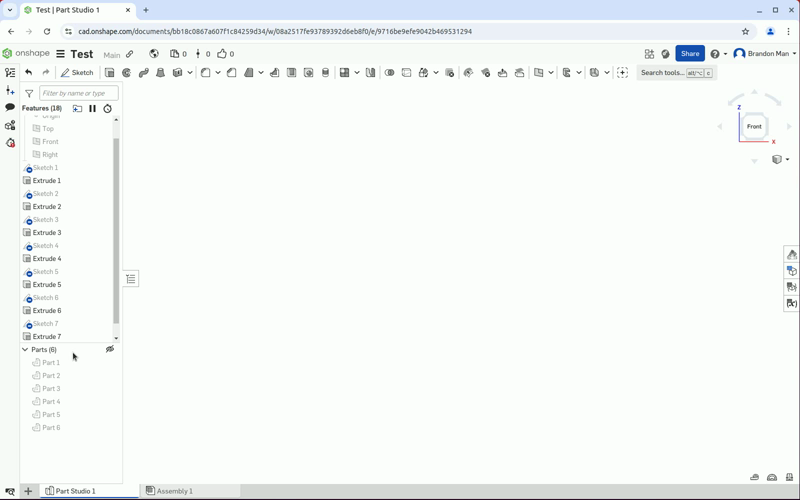
key(shift+y)
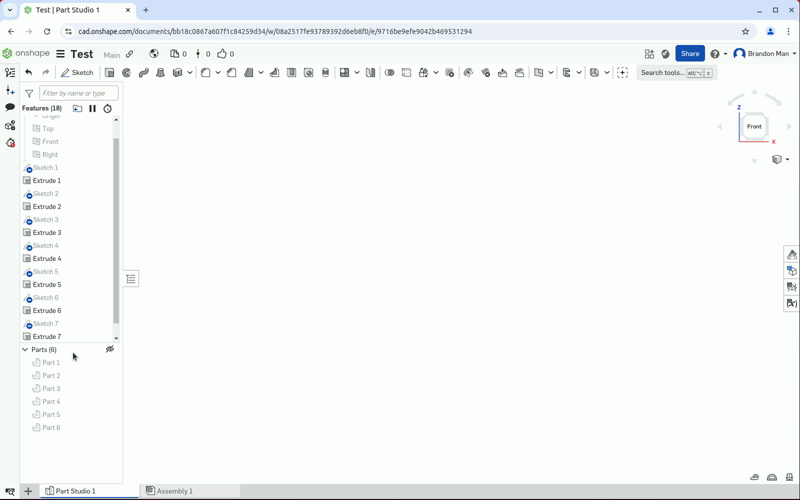
key(shift+s)
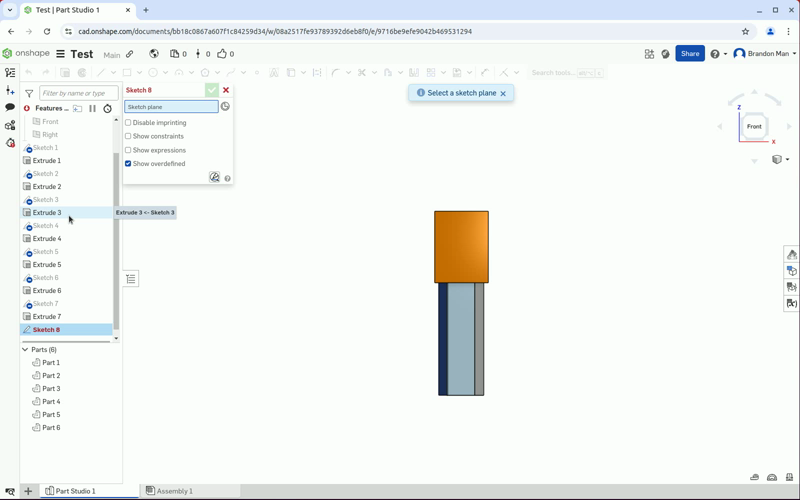
scroll(3)
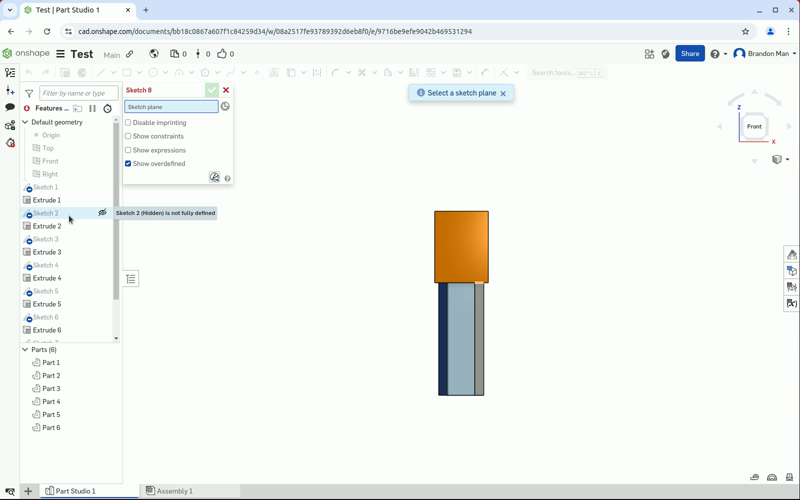
mouse_move(69, 163)
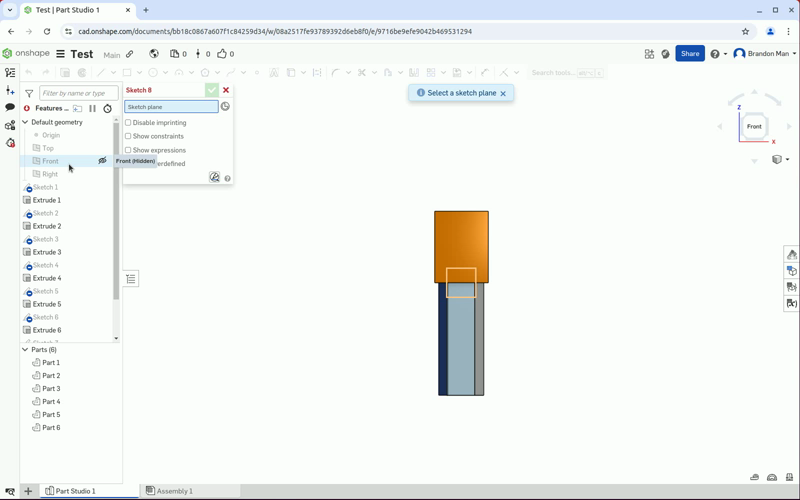
click(69, 163)
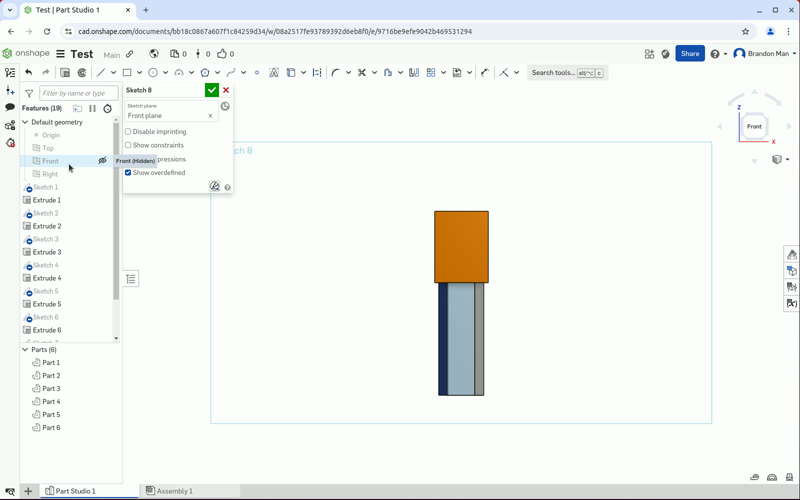
mouse_move(73, 352)
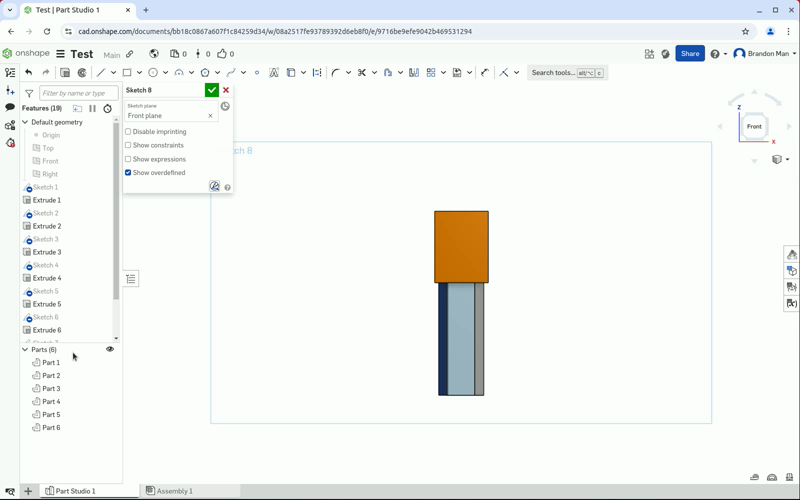
key(y)
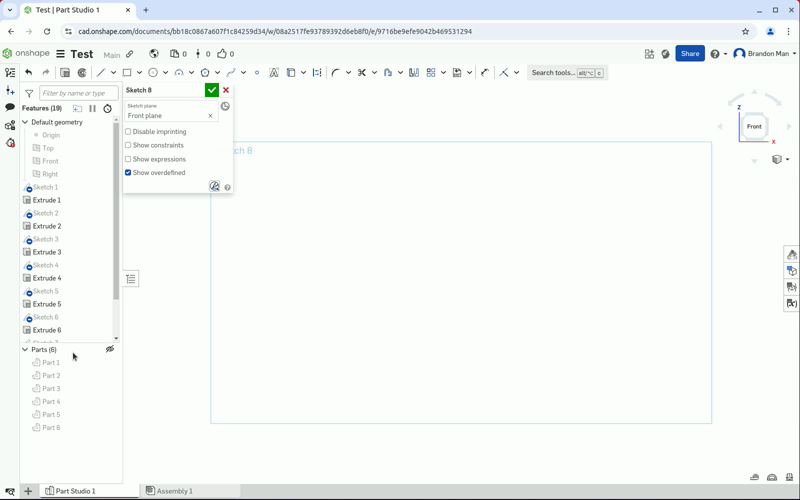
key(l)
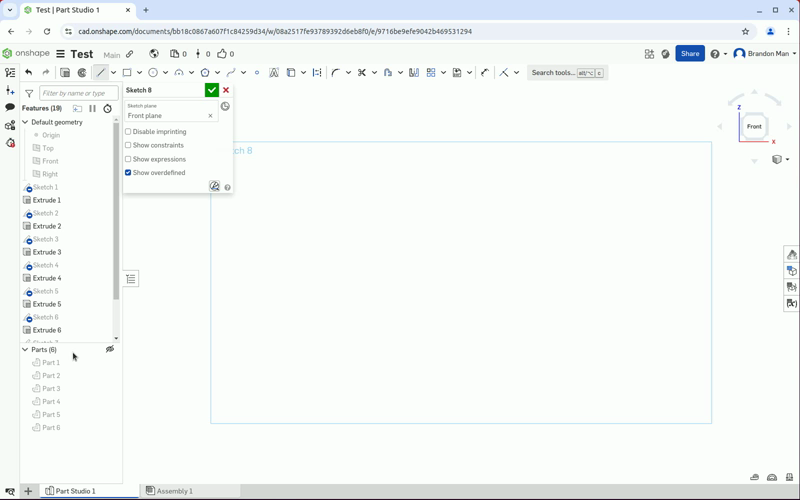
key_down(shift)
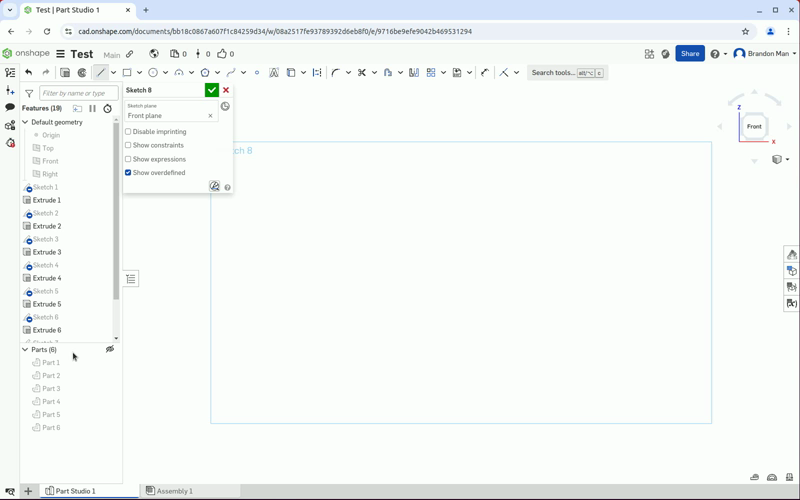
mouse_move(434, 223)
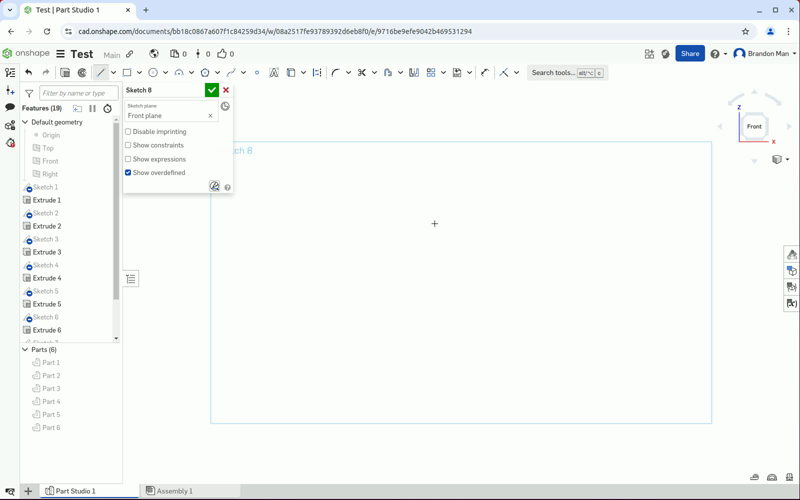
click(434, 223)
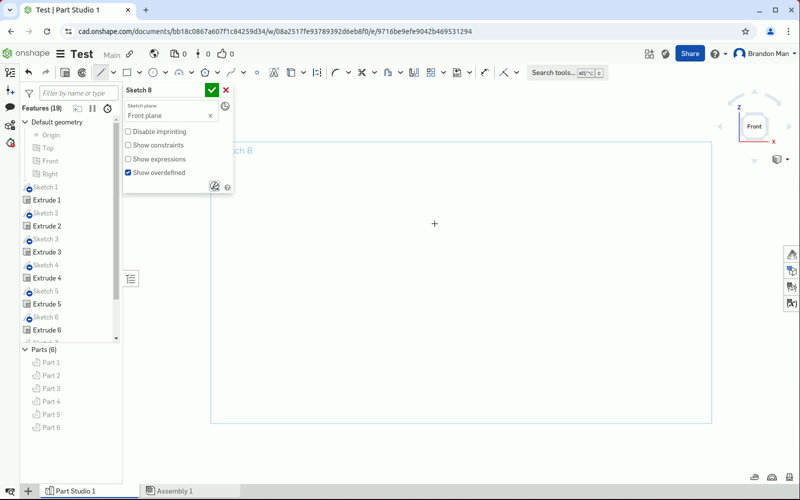
key_up(shift)
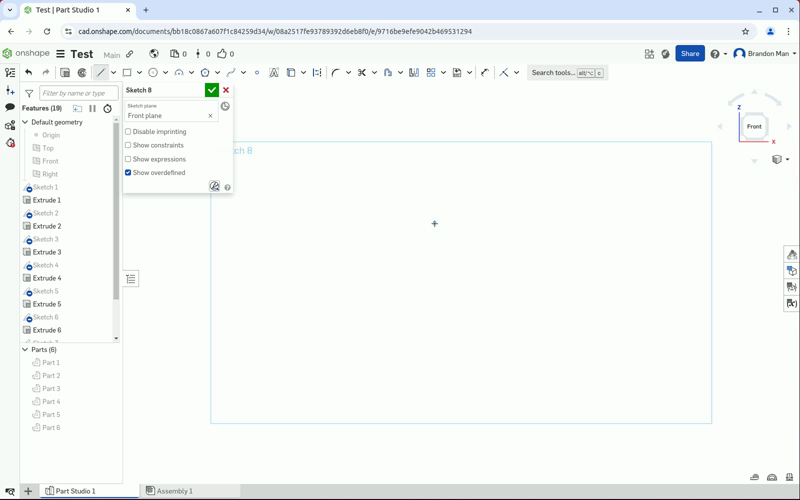
key_down(shift)
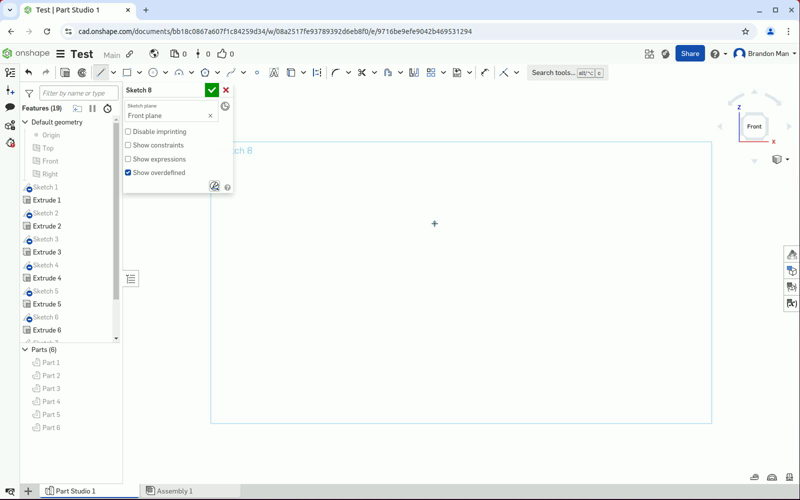
mouse_move(464, 223)
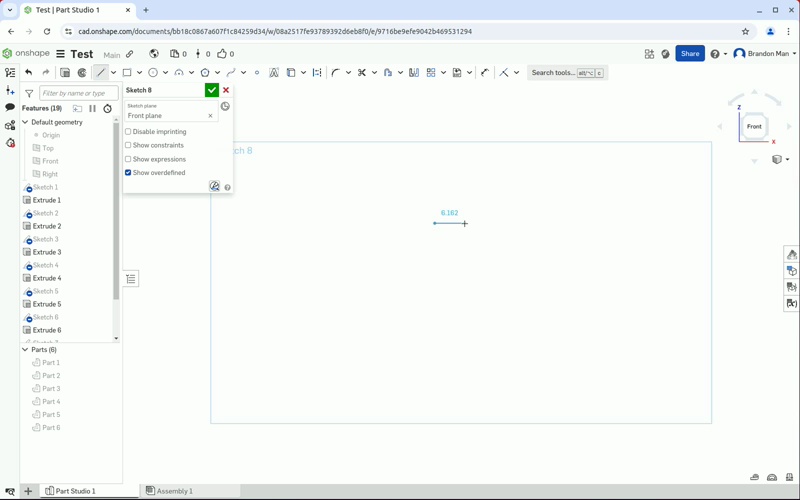
mouse_move(488, 223)
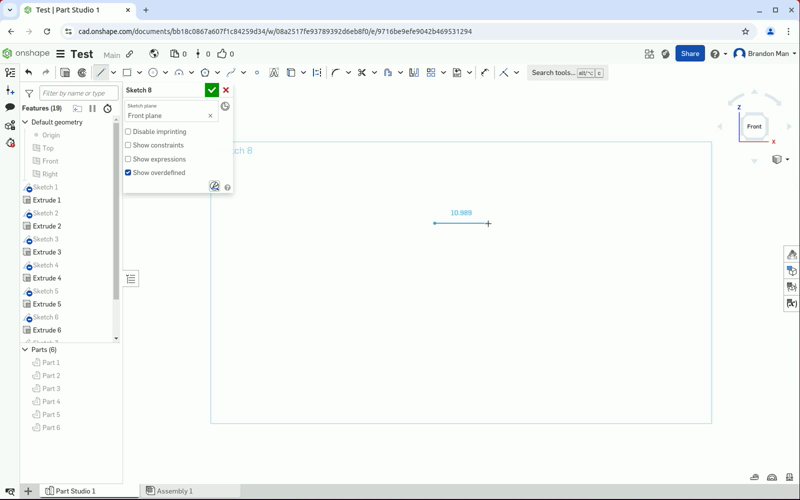
click(488, 223)
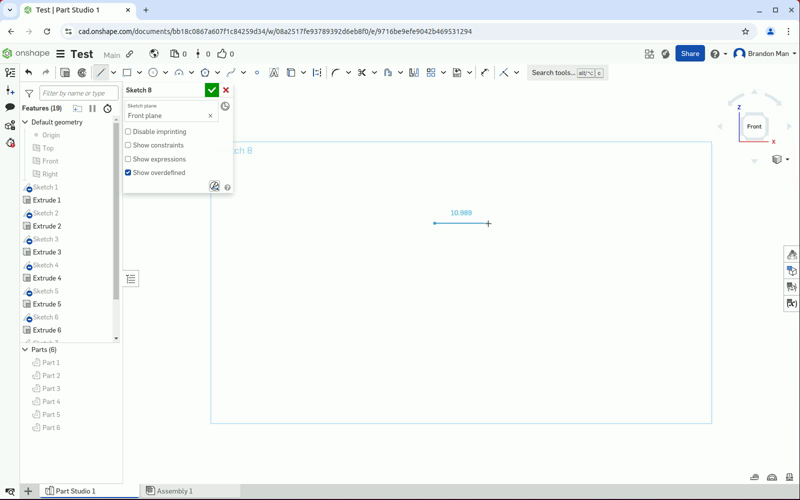
key_up(shift)
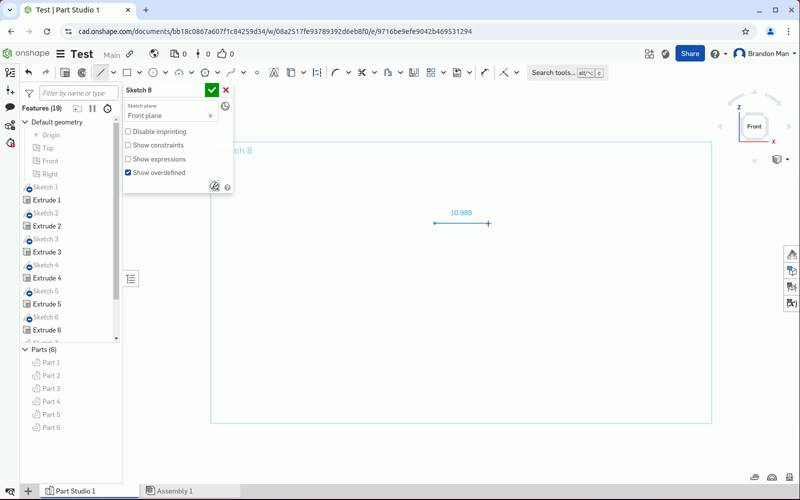
key_down(shift)
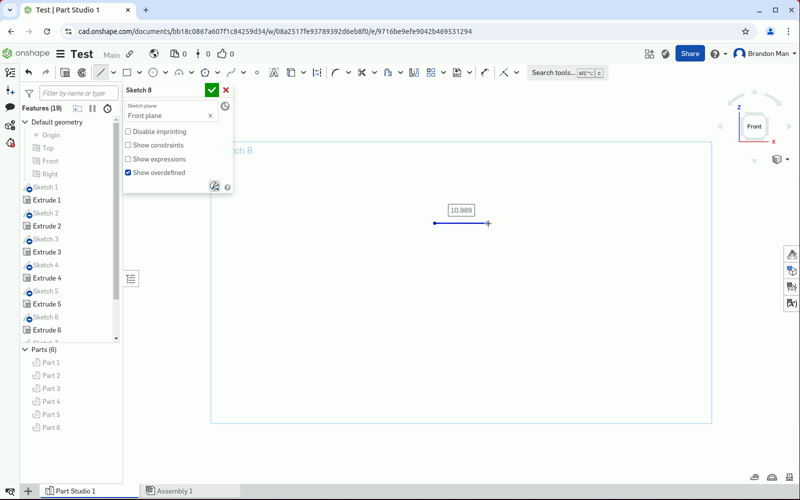
mouse_move(518, 223)
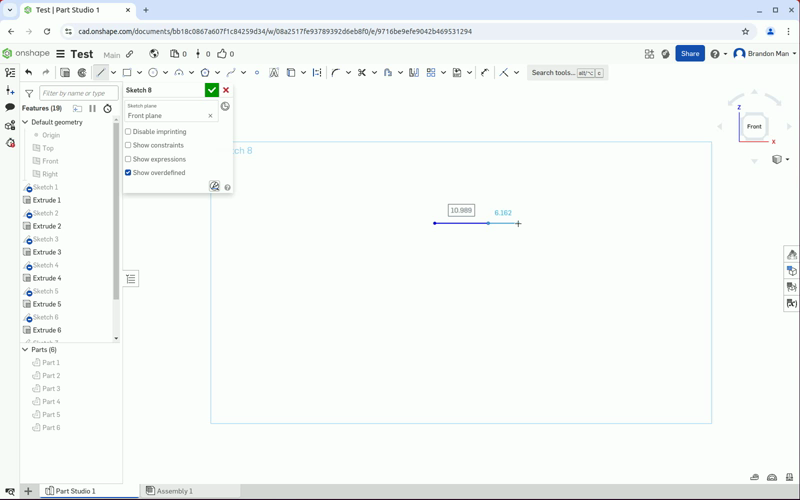
mouse_move(488, 212)
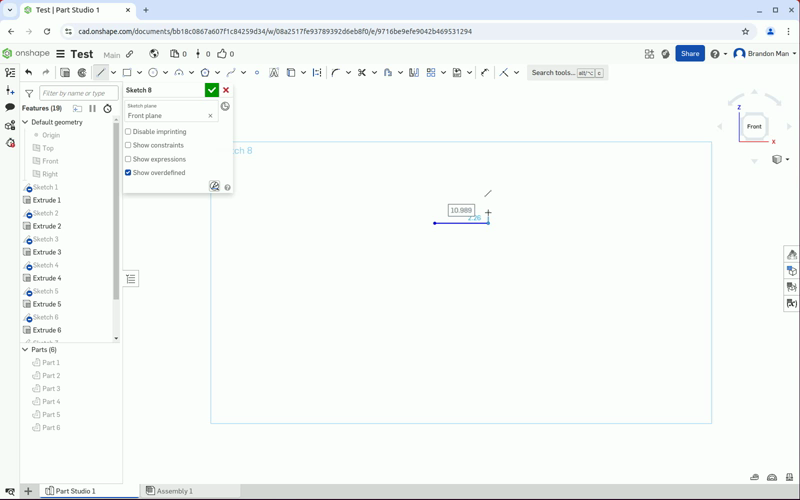
click(488, 212)
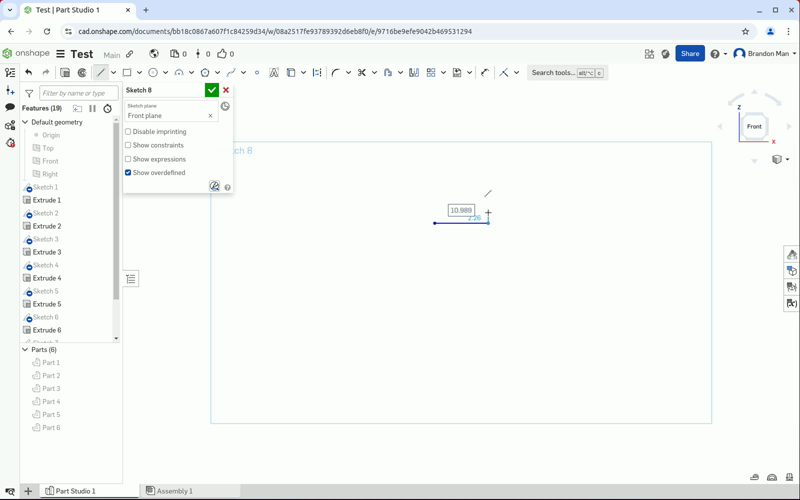
key_up(shift)
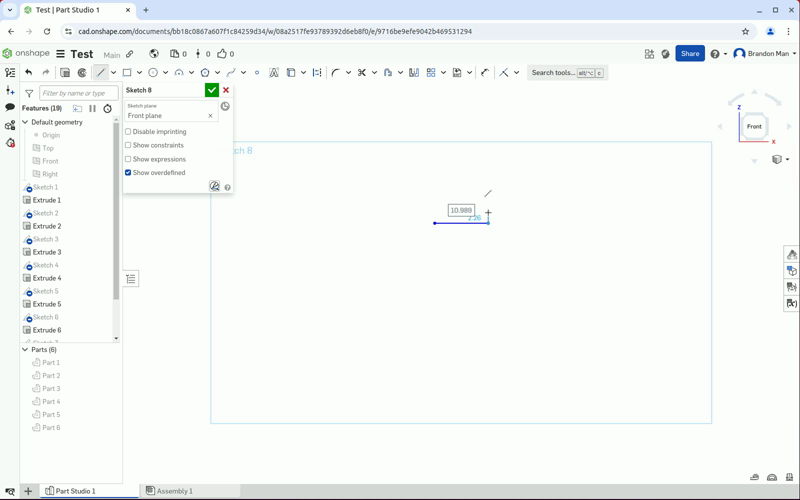
key_down(shift)
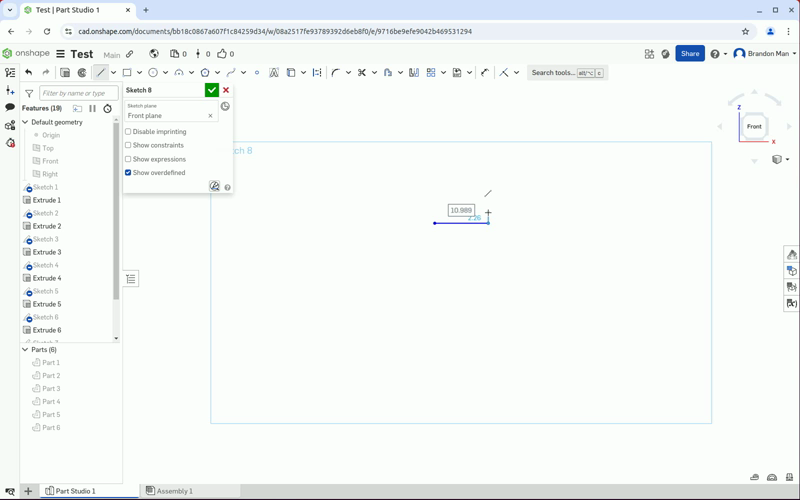
mouse_move(518, 212)
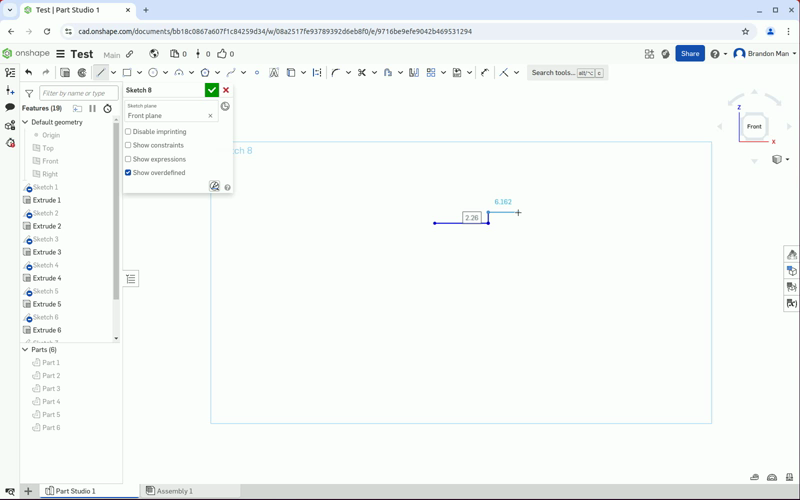
mouse_move(434, 212)
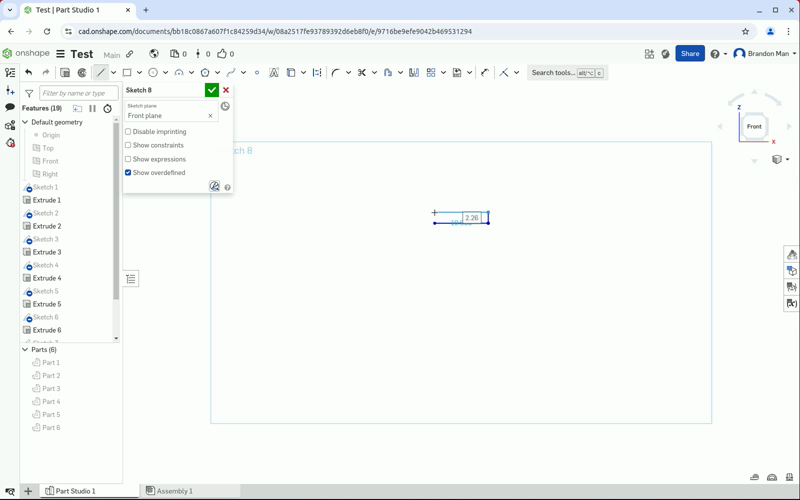
click(434, 212)
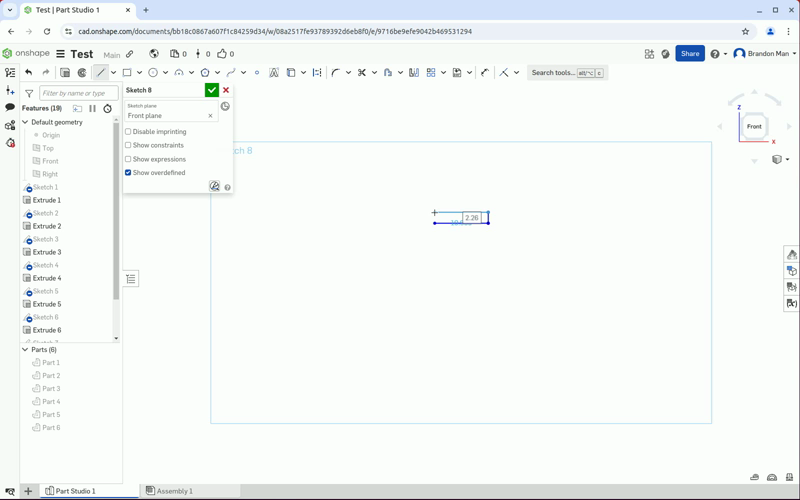
key_up(shift)
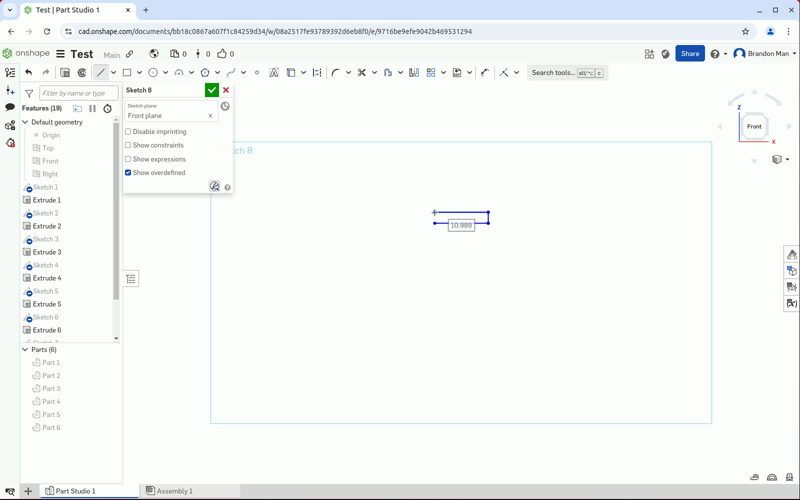
mouse_move(464, 212)
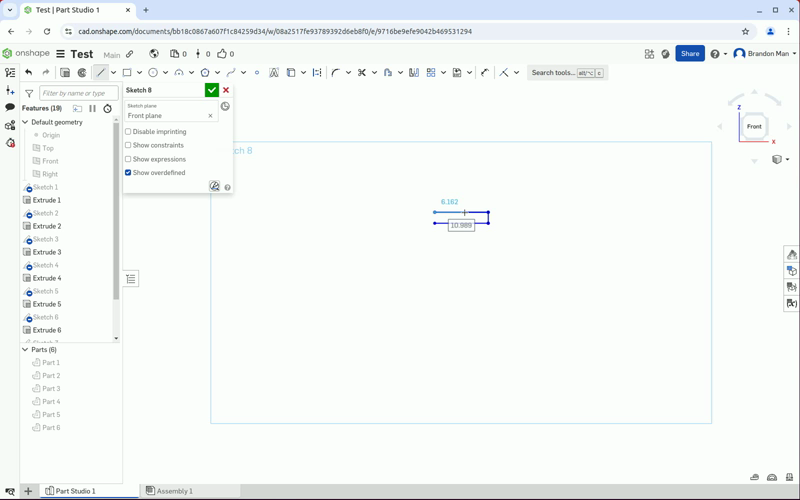
key_down(shift)
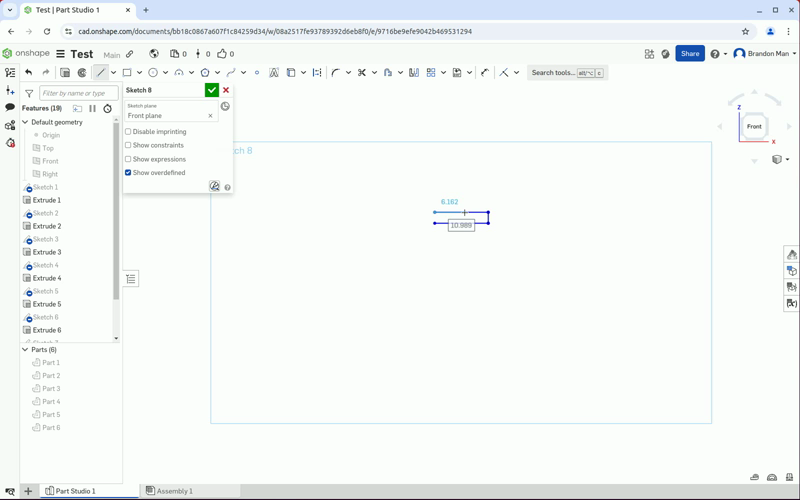
mouse_move(434, 223)
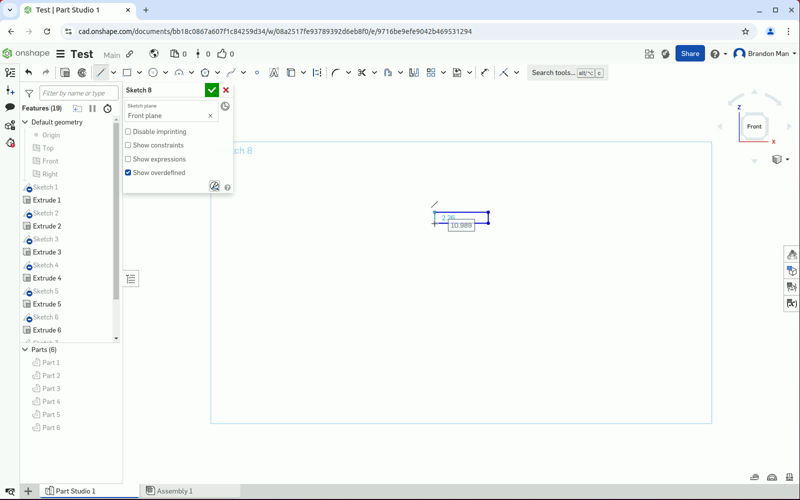
key_up(shift)
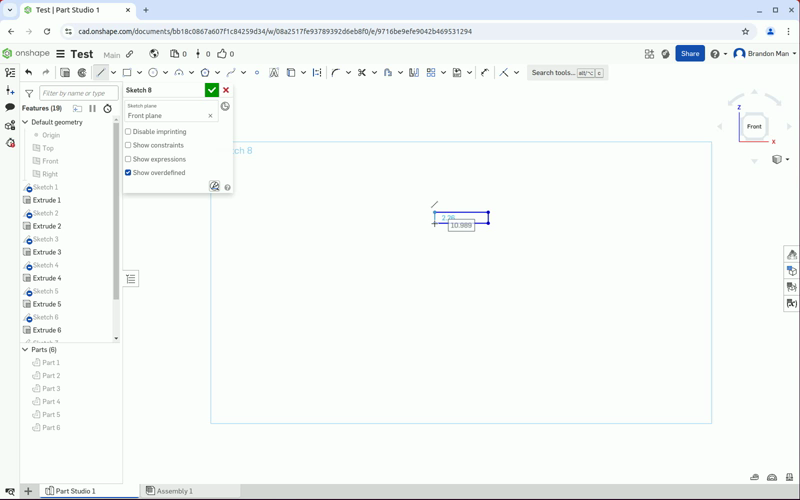
click(434, 223)
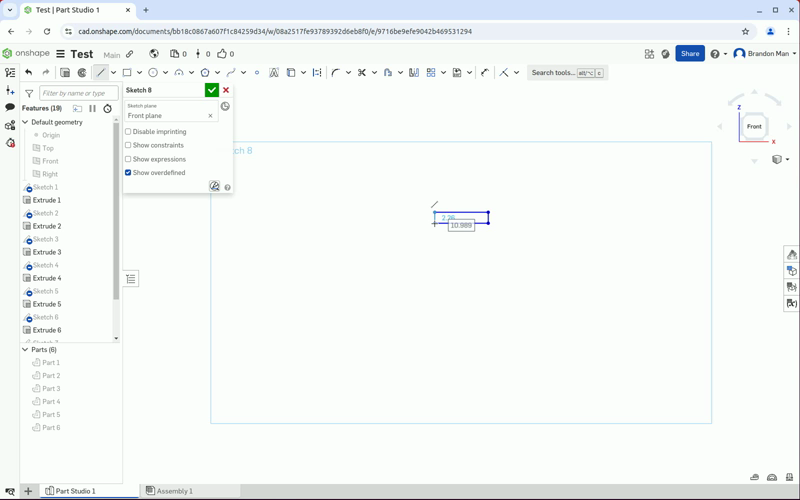
key(esc)
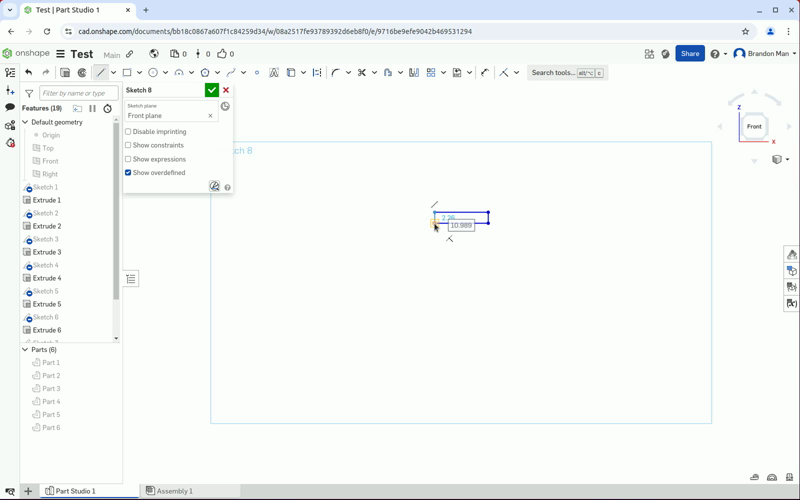
mouse_move(465, 213)
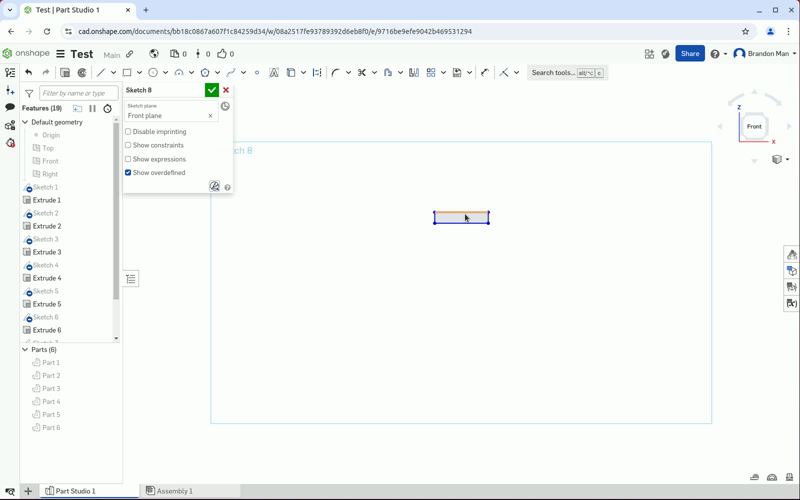
scroll(6)
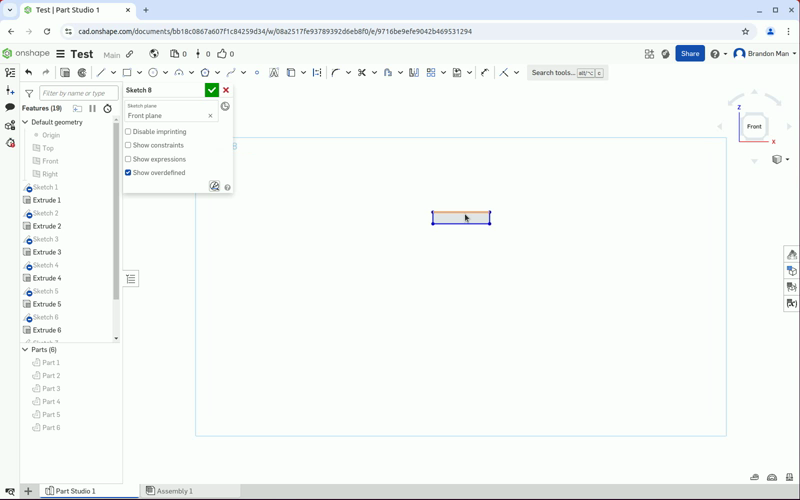
scroll(6)
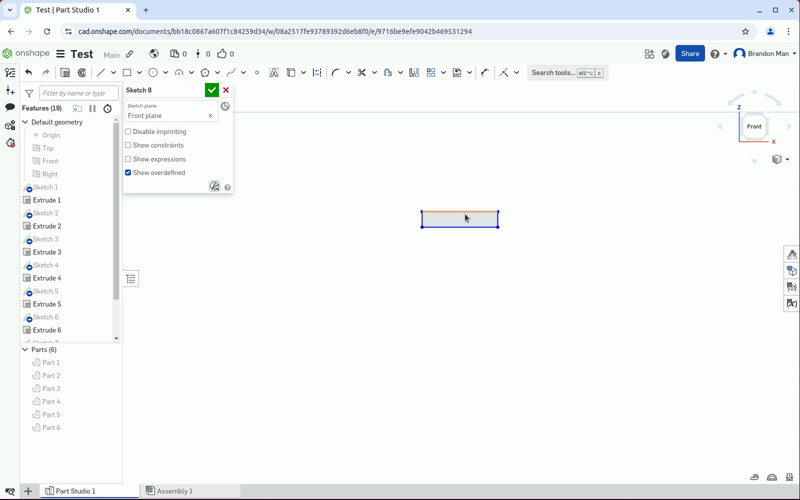
scroll(6)
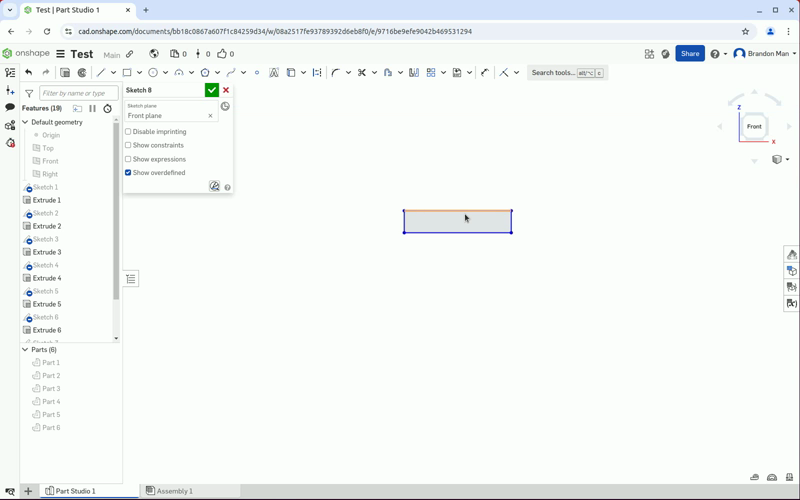
scroll(6)
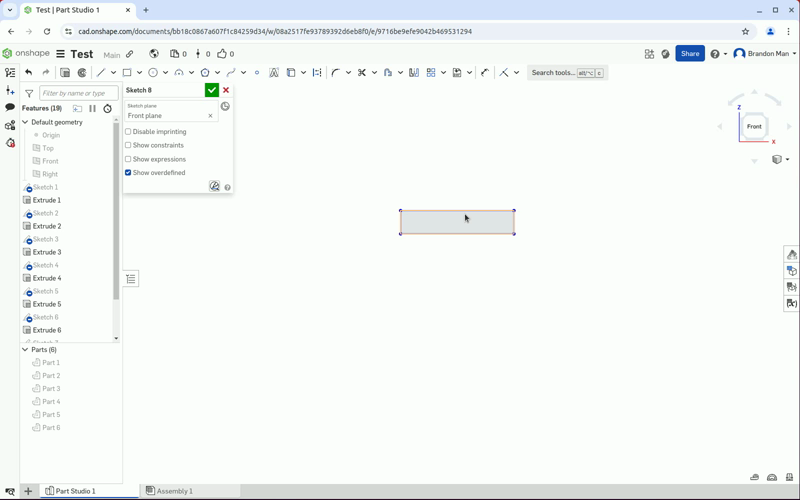
scroll(6)
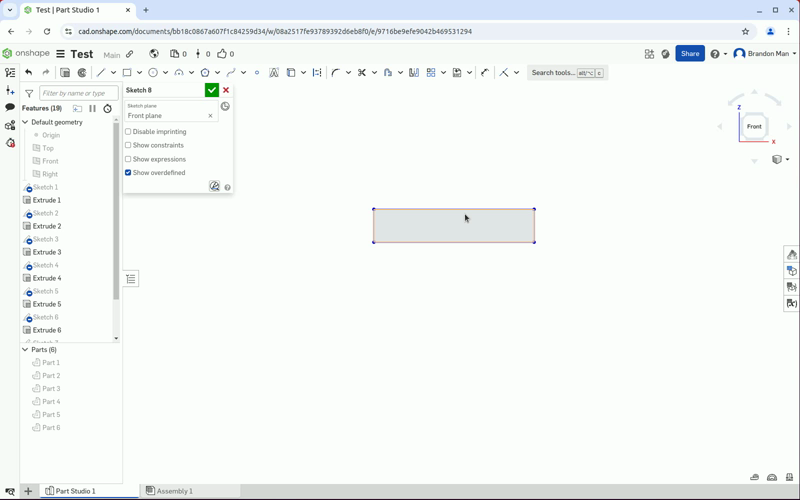
scroll(6)
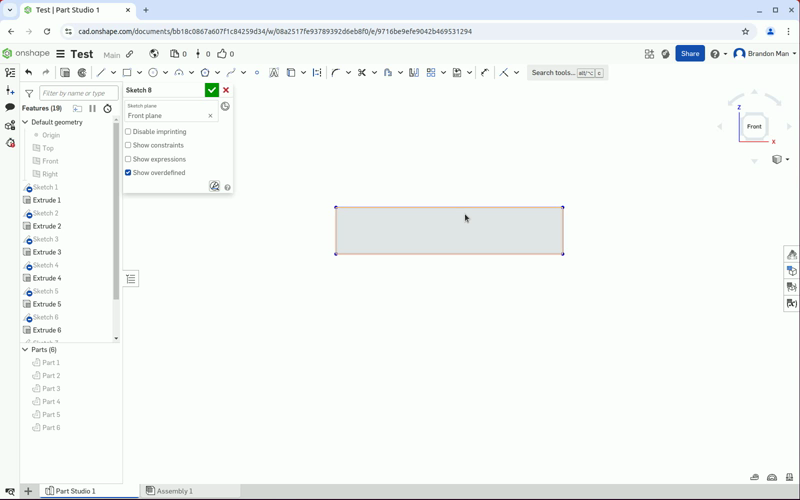
scroll(6)
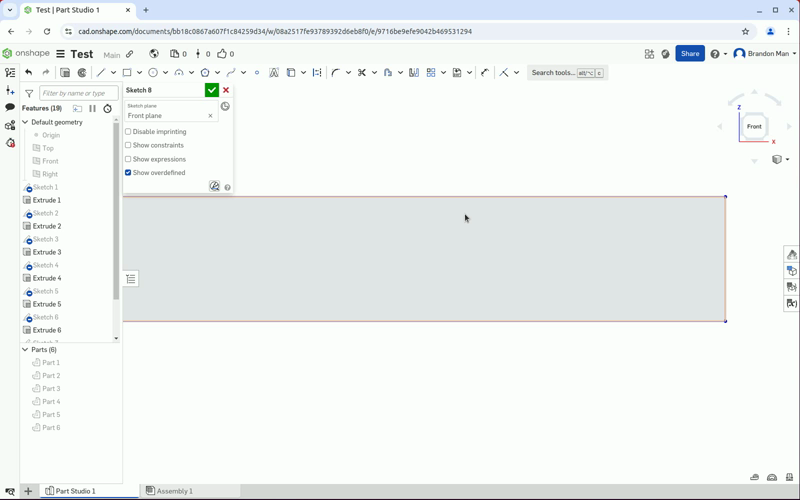
click(465, 213)
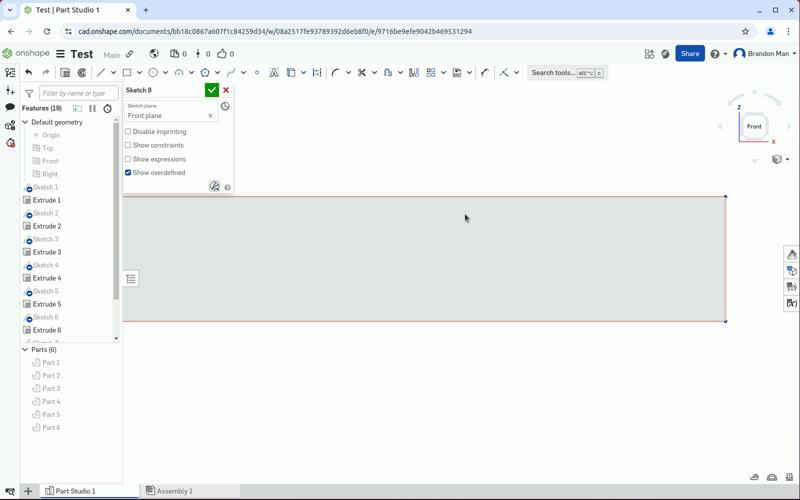
scroll(-6)
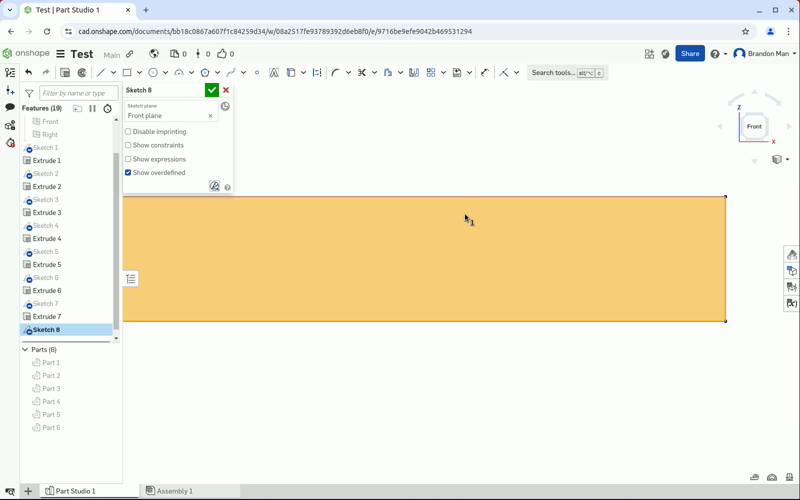
scroll(-6)
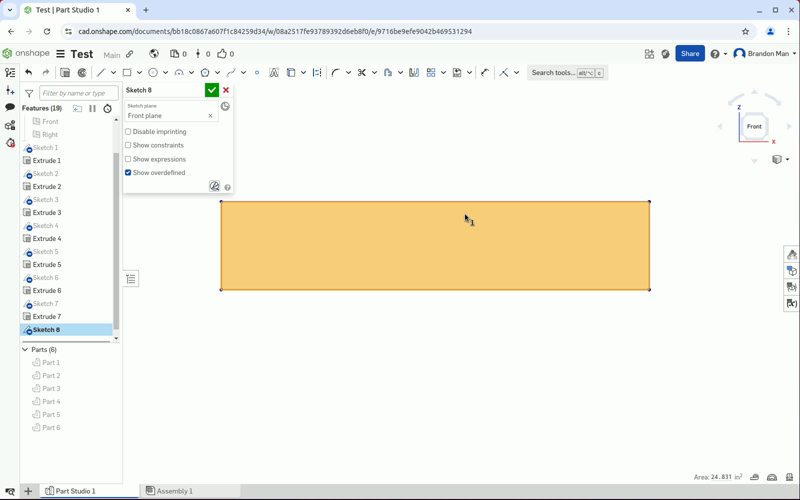
scroll(-6)
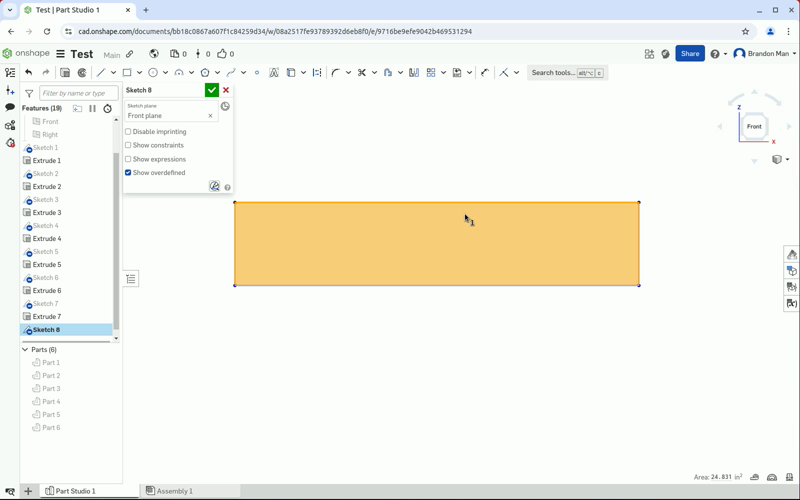
scroll(-6)
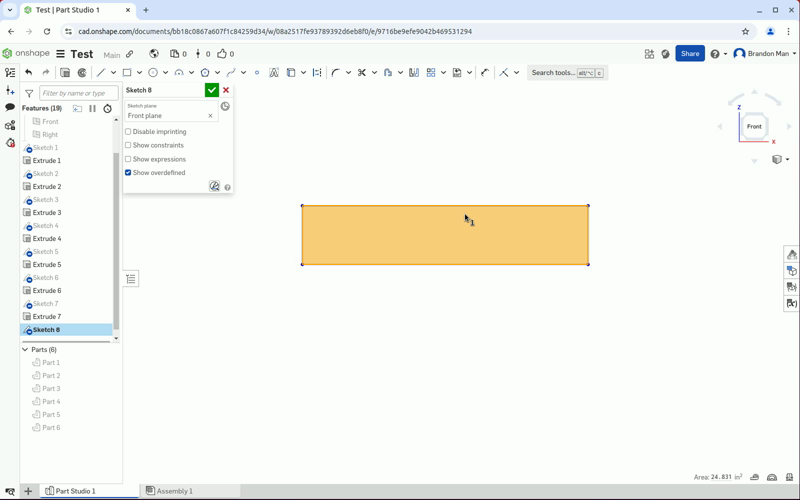
scroll(-6)
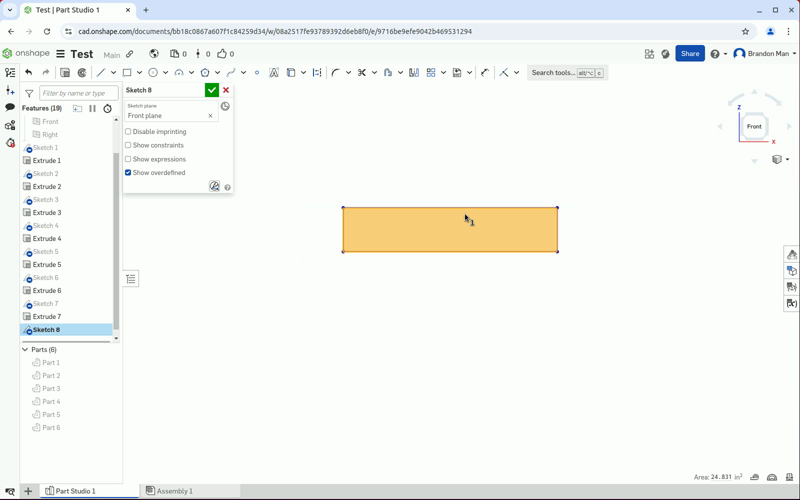
scroll(-6)
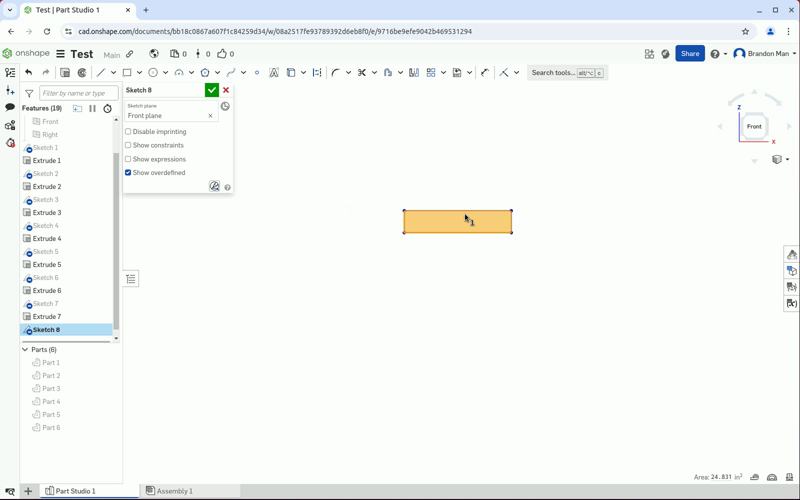
scroll(-6)
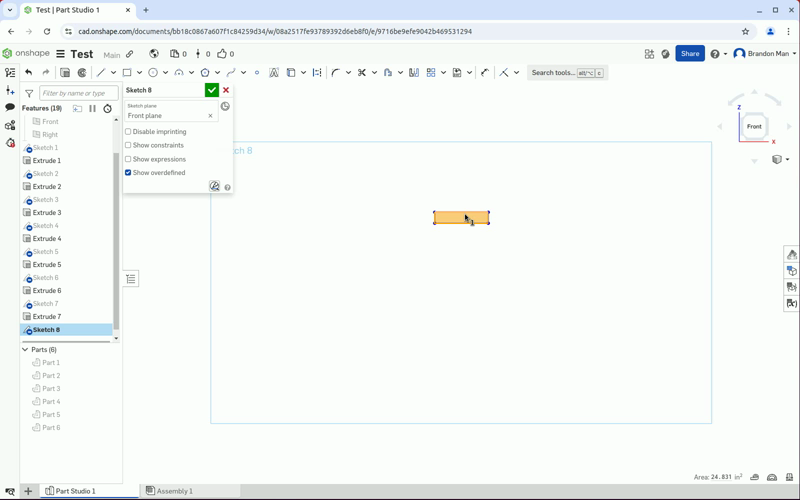
mouse_move(73, 352)
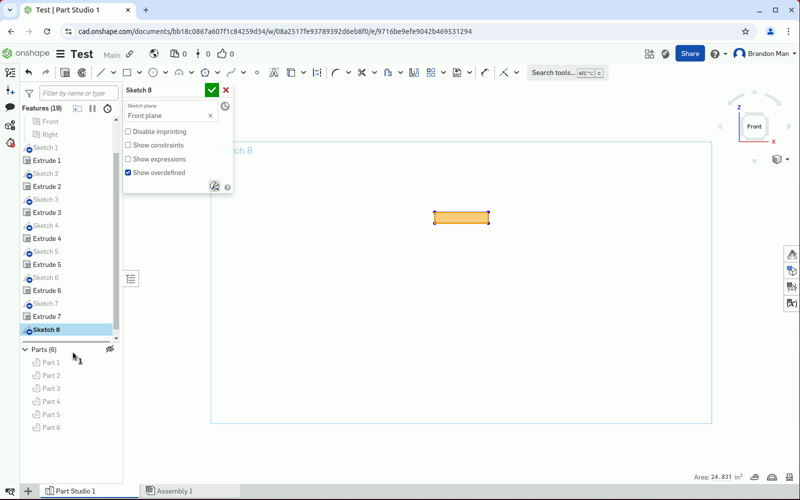
key(shift+y)
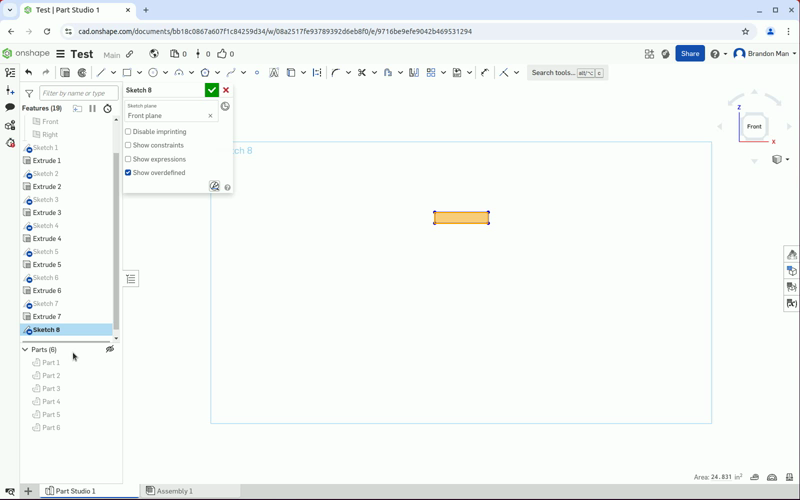
key(shift+e)
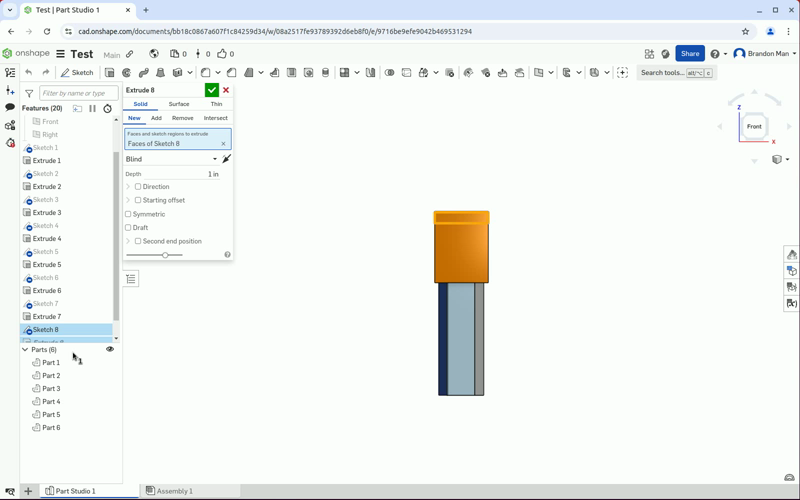
mouse_move(143, 106)
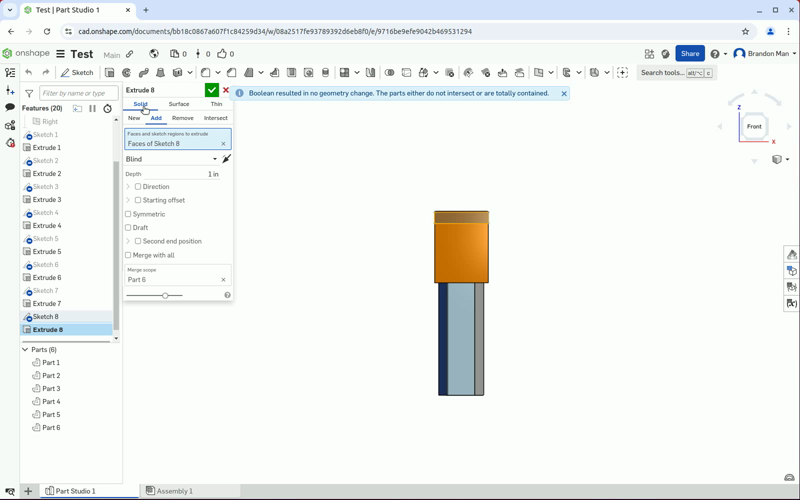
click(143, 106)
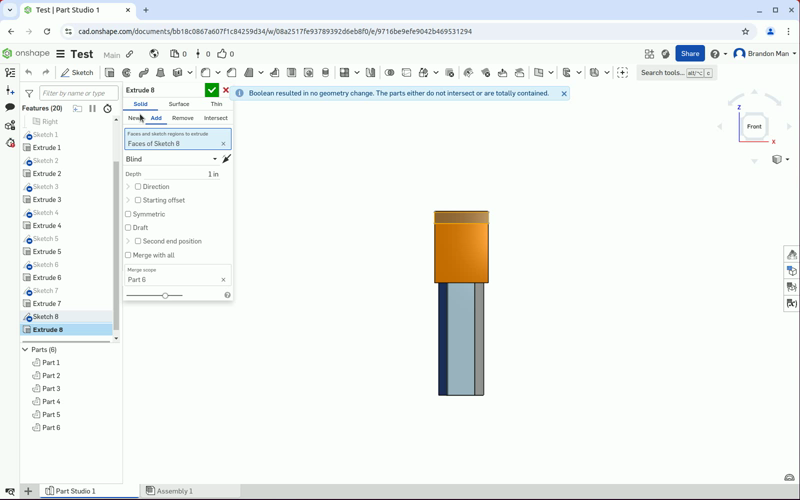
mouse_move(137, 120)
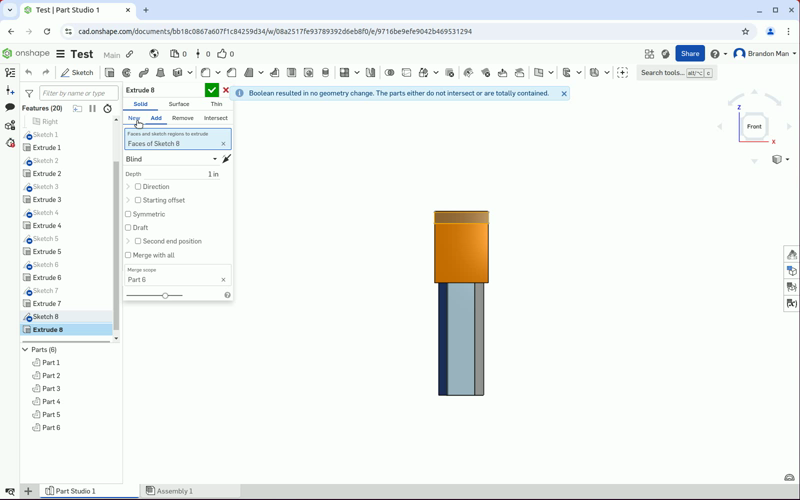
click(137, 120)
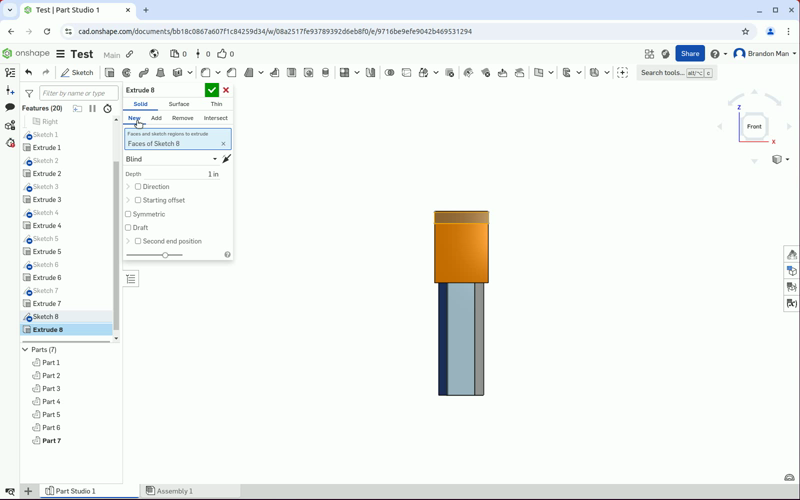
key(tab, 4)
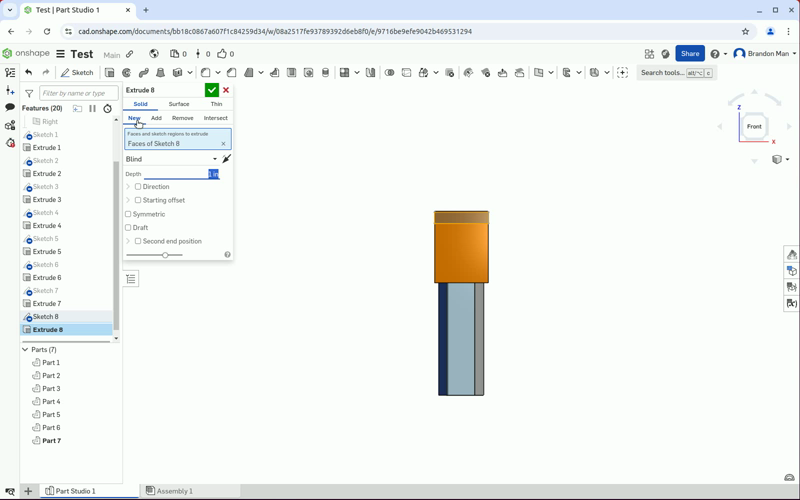
text(13.961)
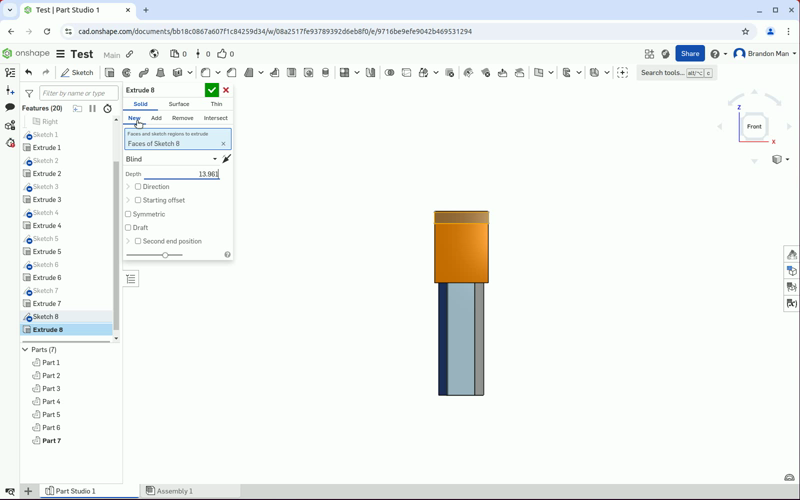
key(enter)
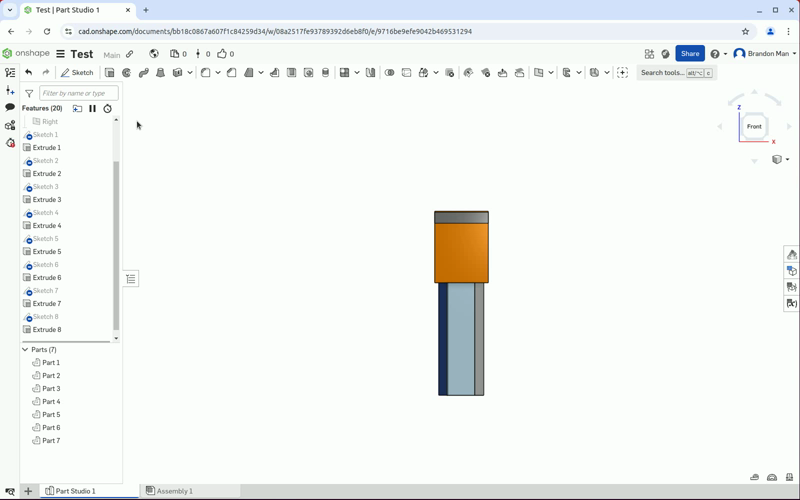
key(shift+h)
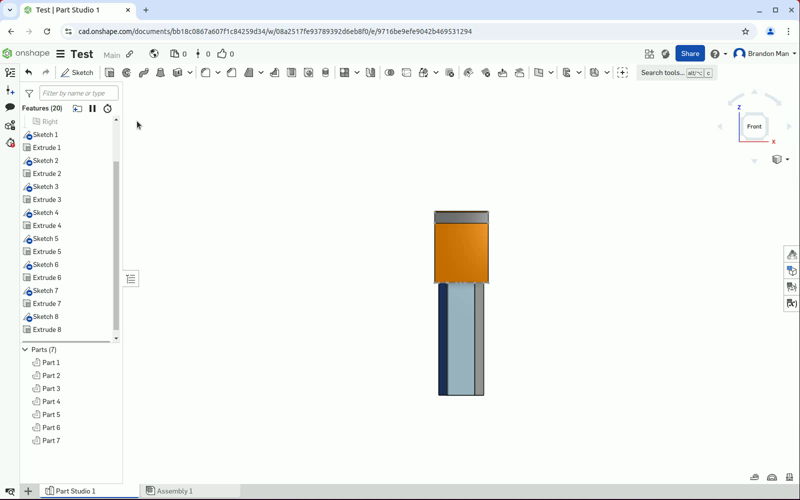
key(shift+h)
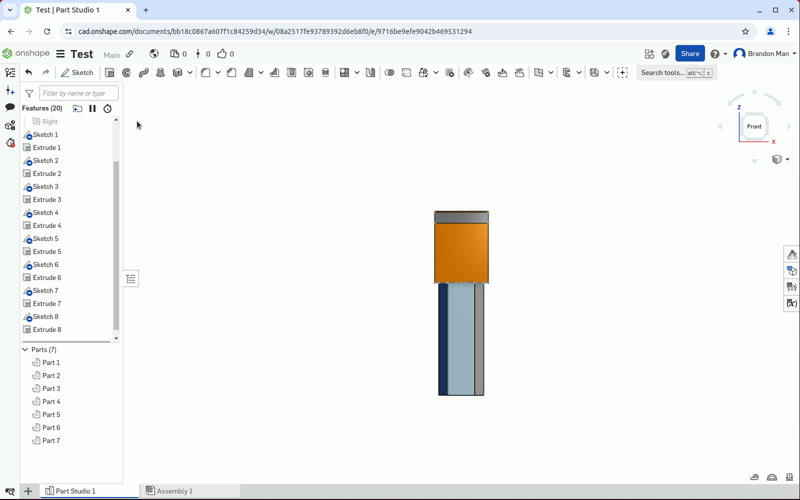
key(shift+7)
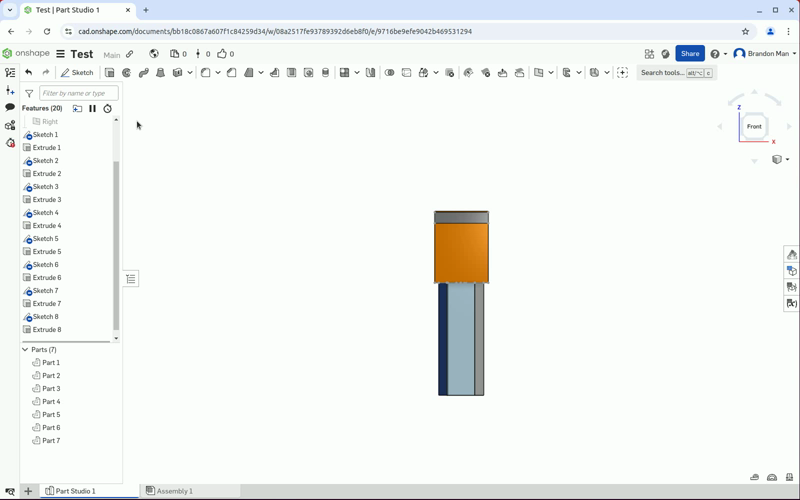
key(left, 2)
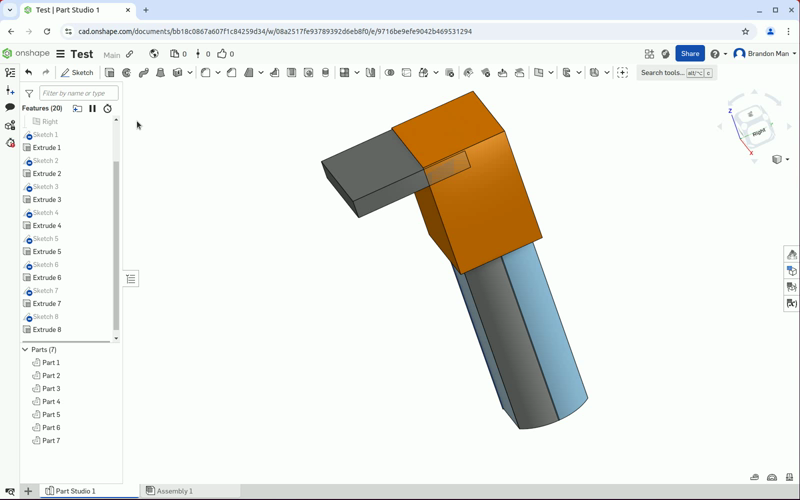
key(down, 2)
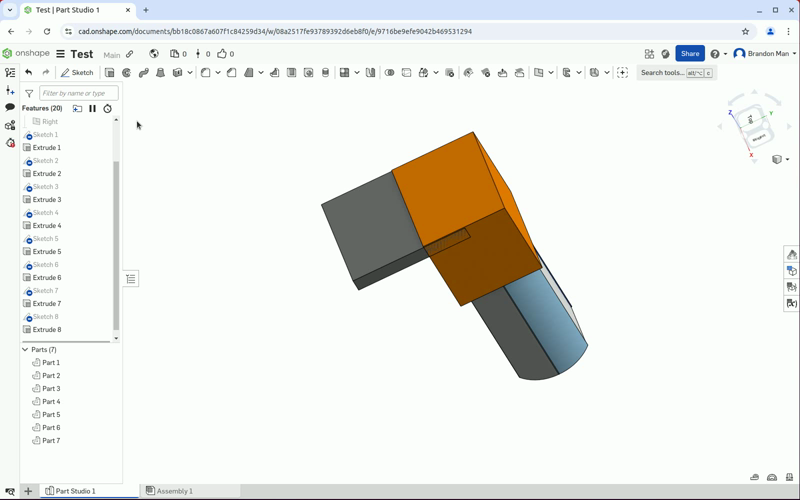
key(up, 2)
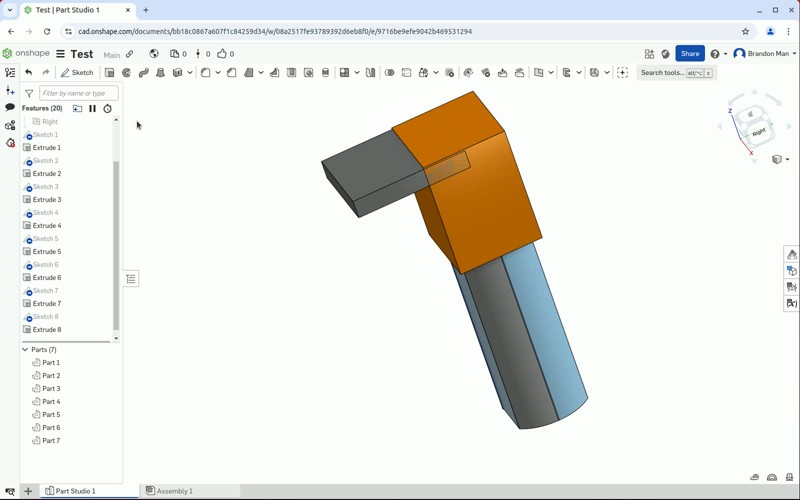
key(right, 2)
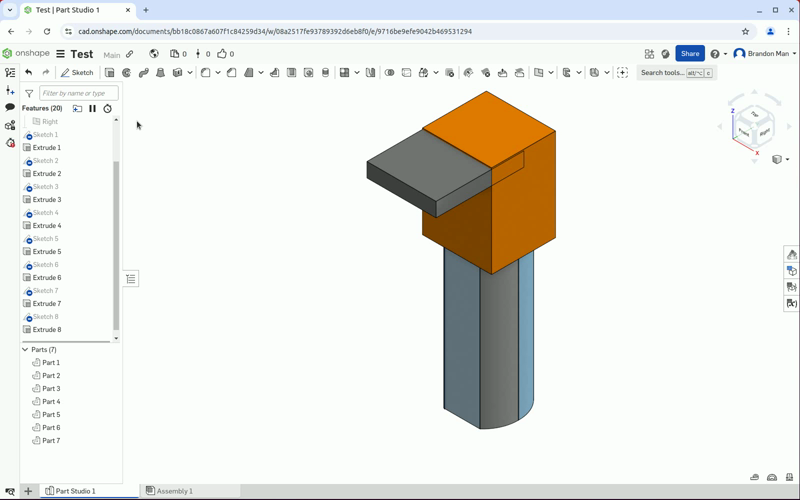
mouse_move(69, 137)
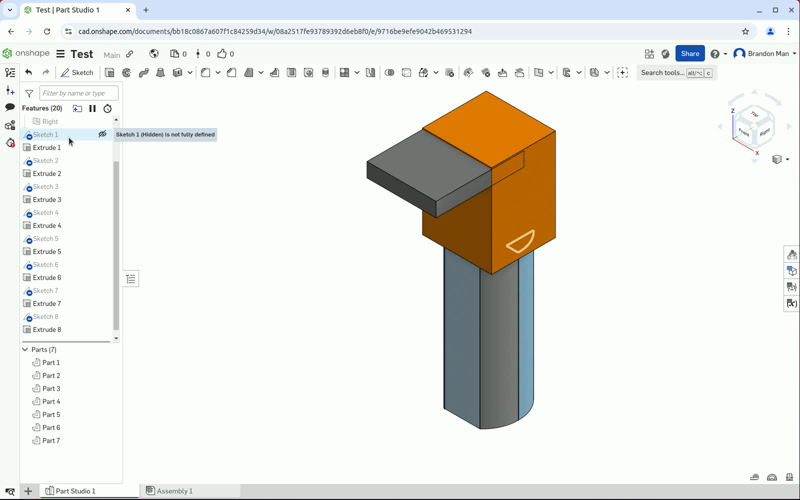
click(69, 137)